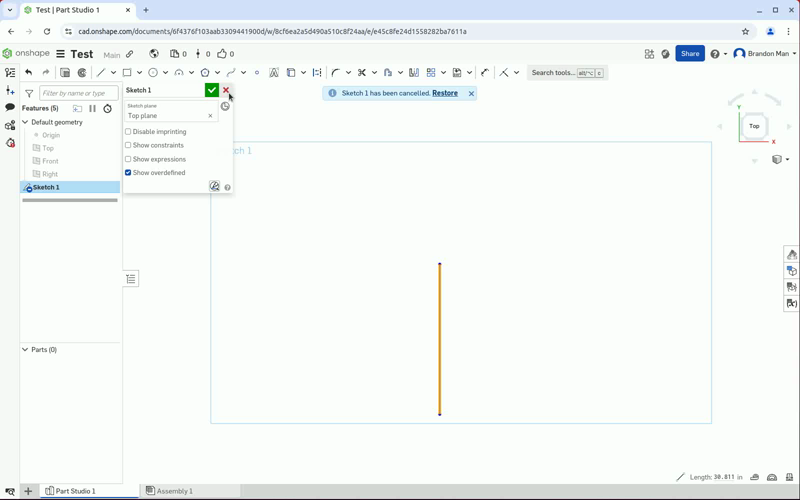
key(shift+h)
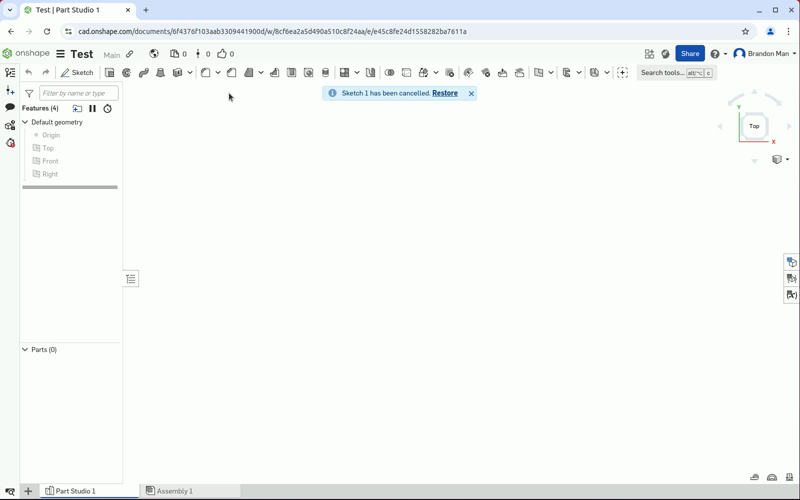
mouse_move(73, 352)
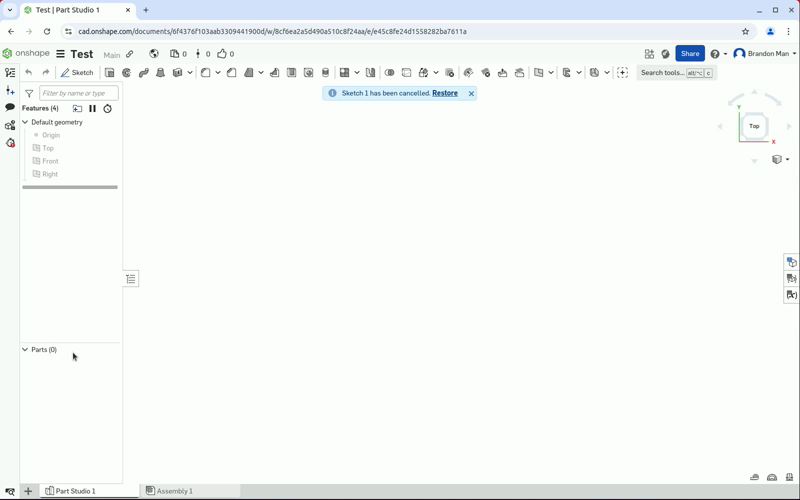
key(y)
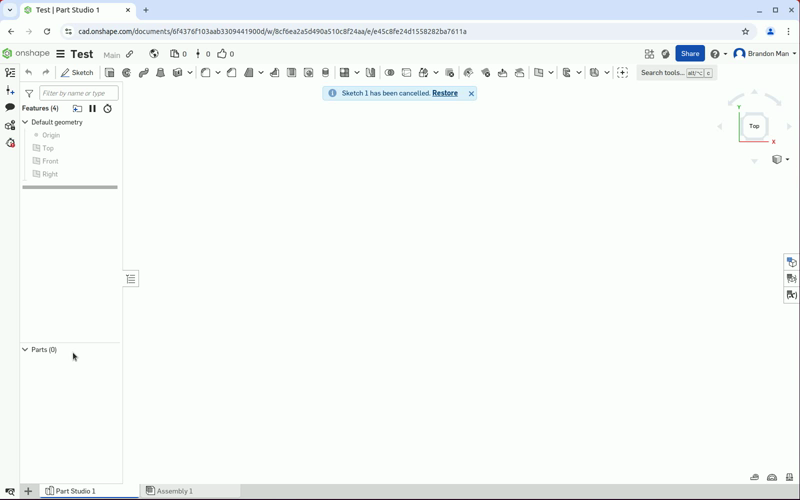
key(shift+p)
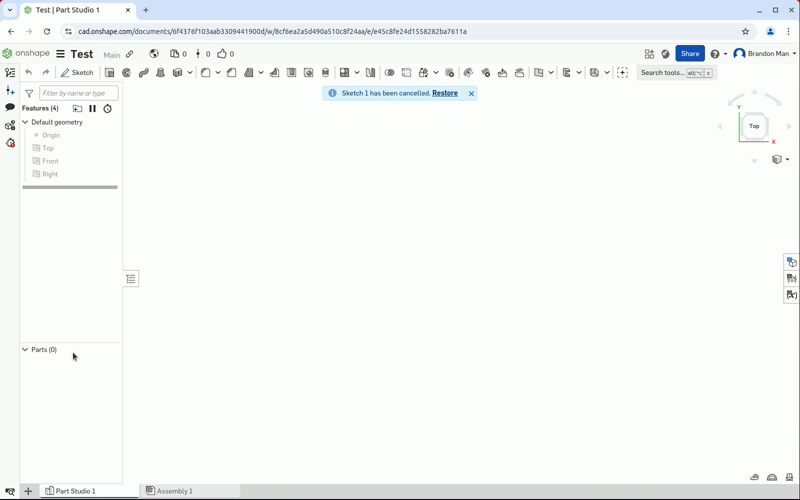
key(space)
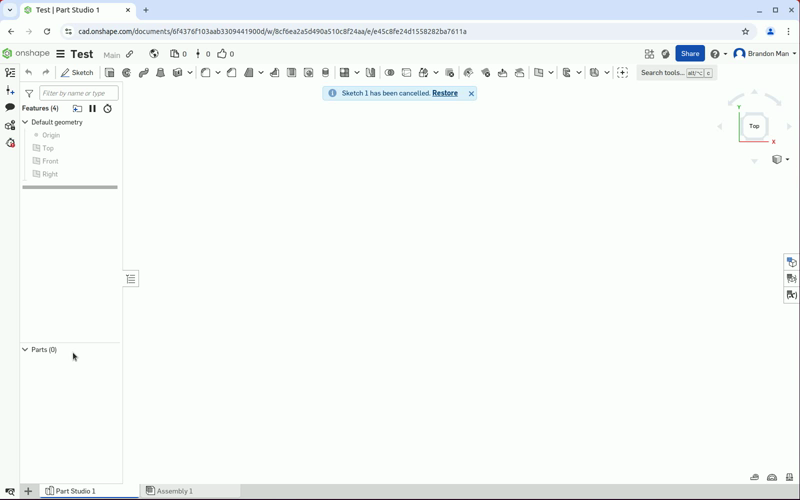
key_down(shift)
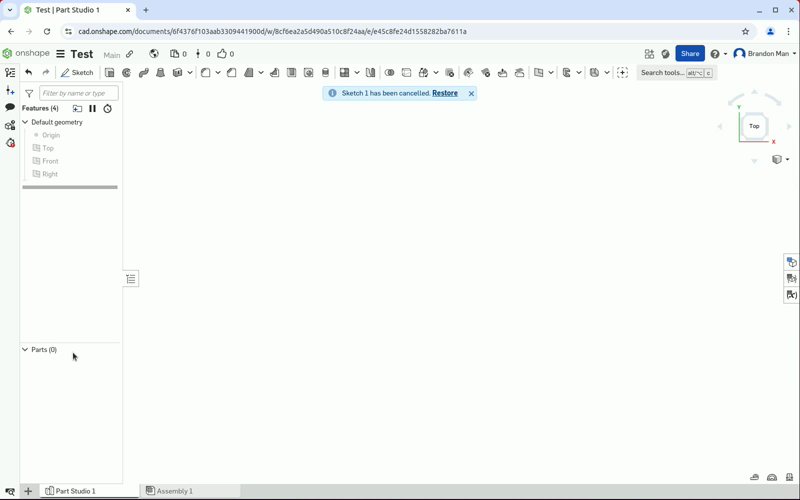
key(up)
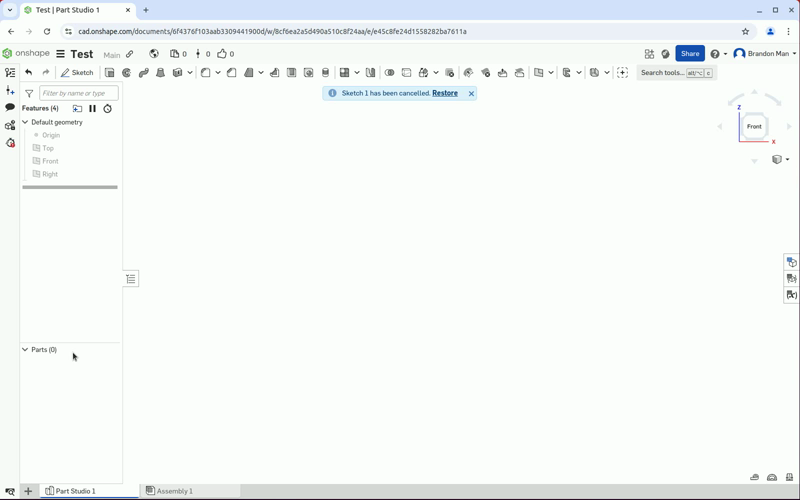
key_up(shift)
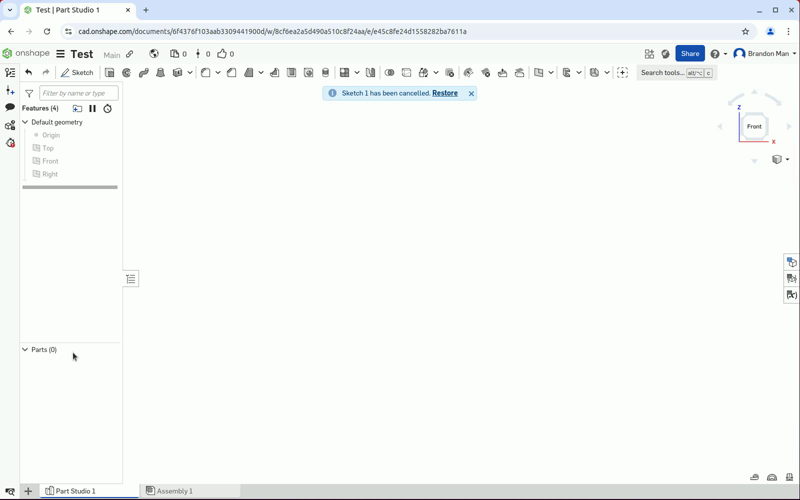
mouse_move(73, 352)
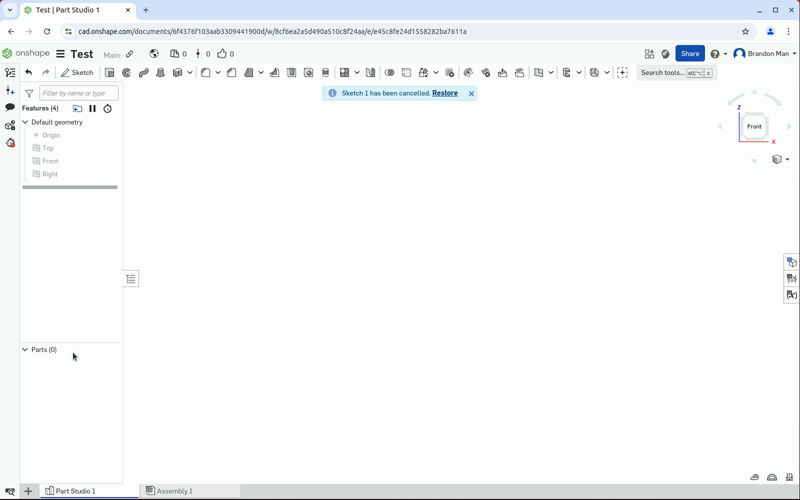
key(shift+y)
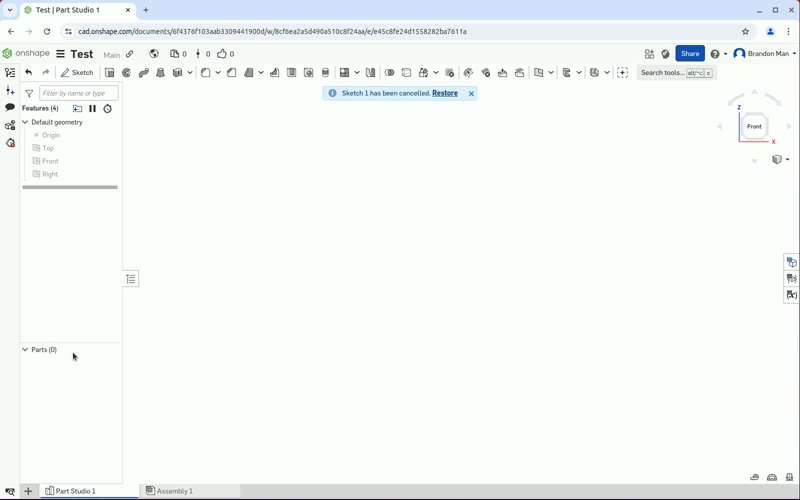
key(shift+s)
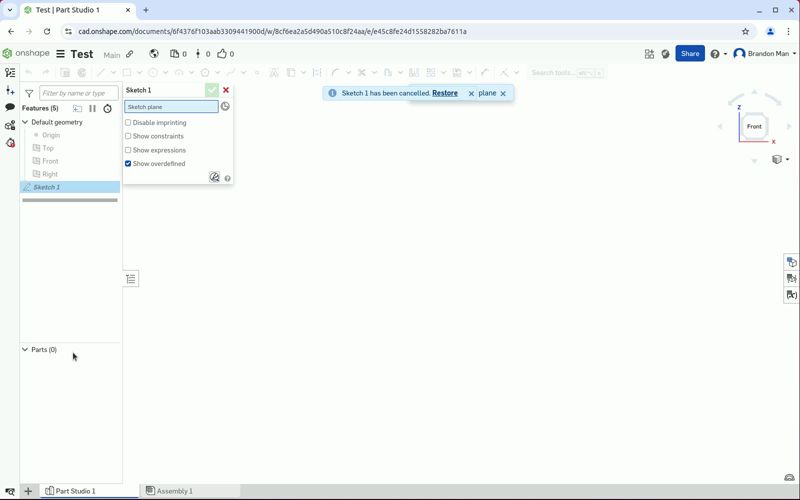
mouse_move(73, 163)
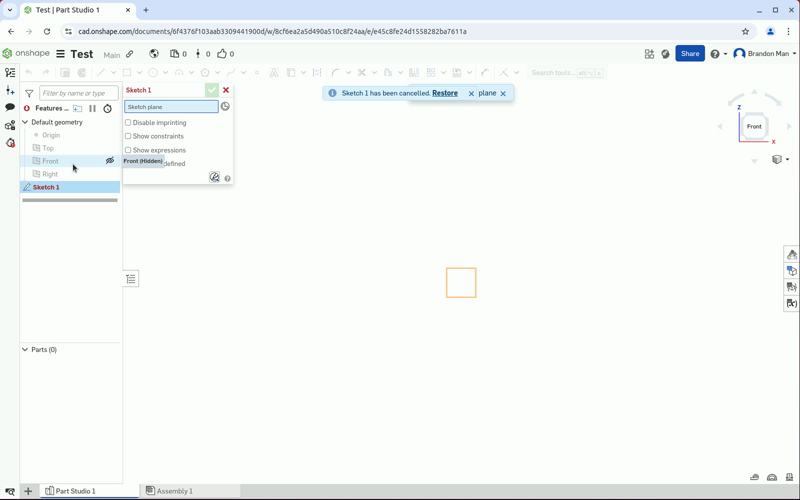
click(73, 163)
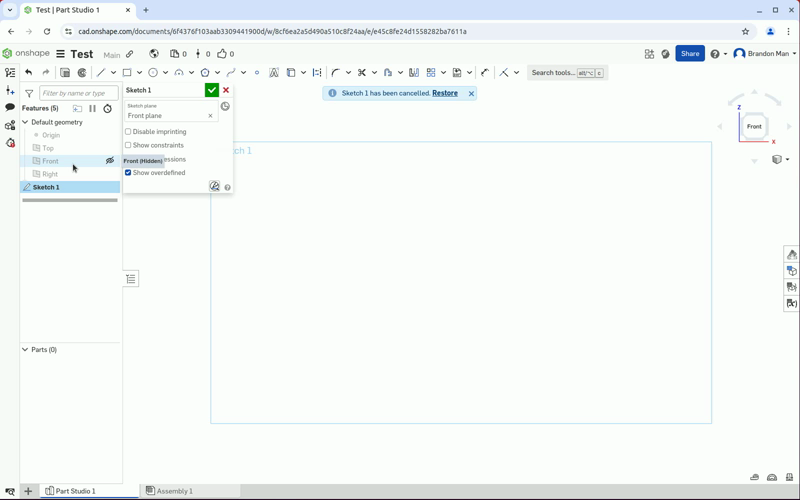
mouse_move(73, 352)
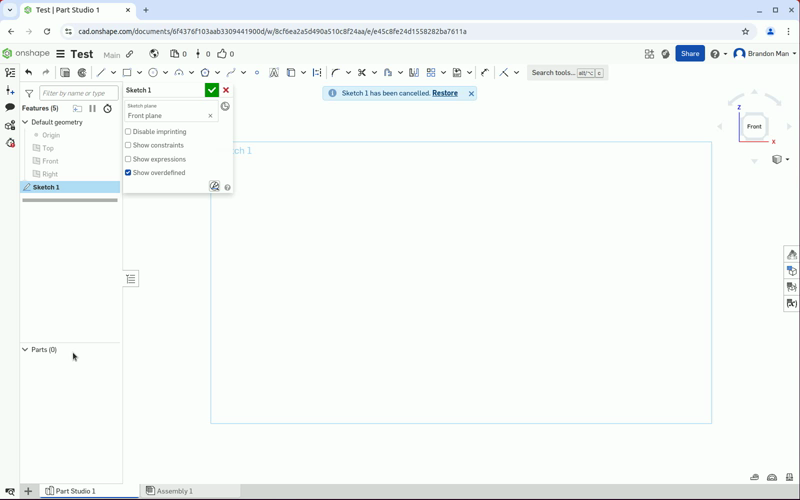
key(y)
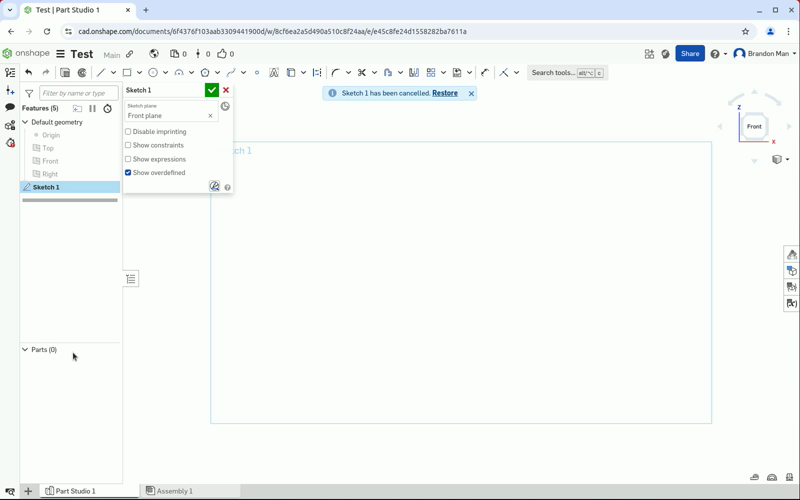
key(l)
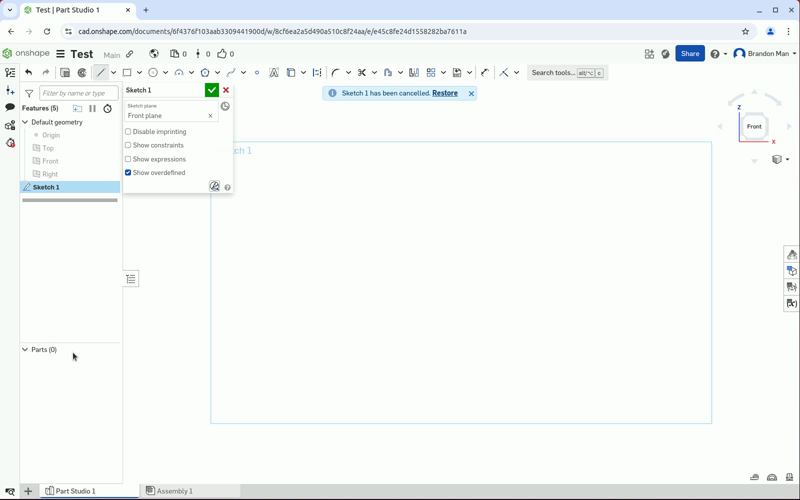
key_down(shift)
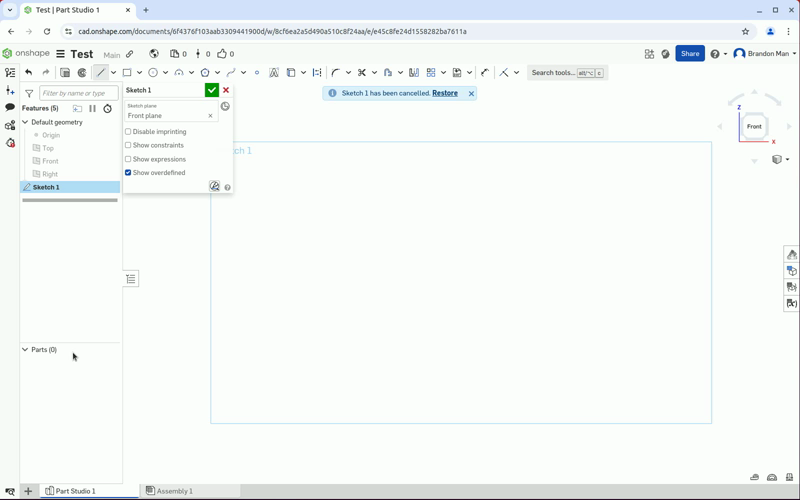
mouse_move(417, 312)
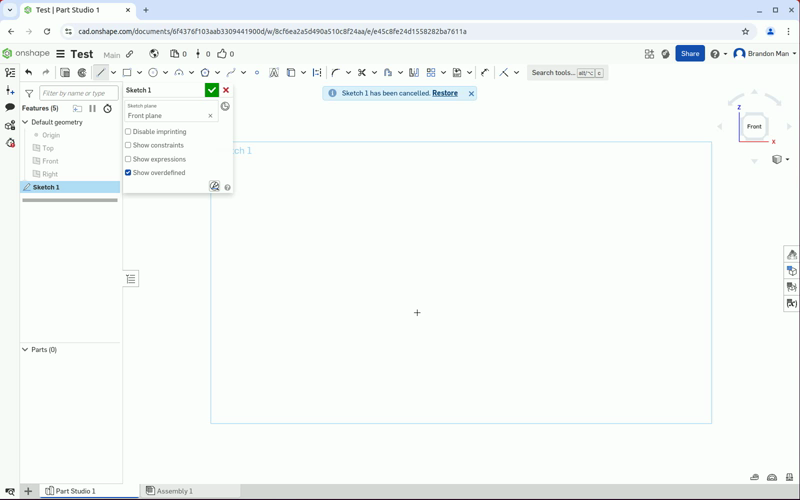
click(417, 312)
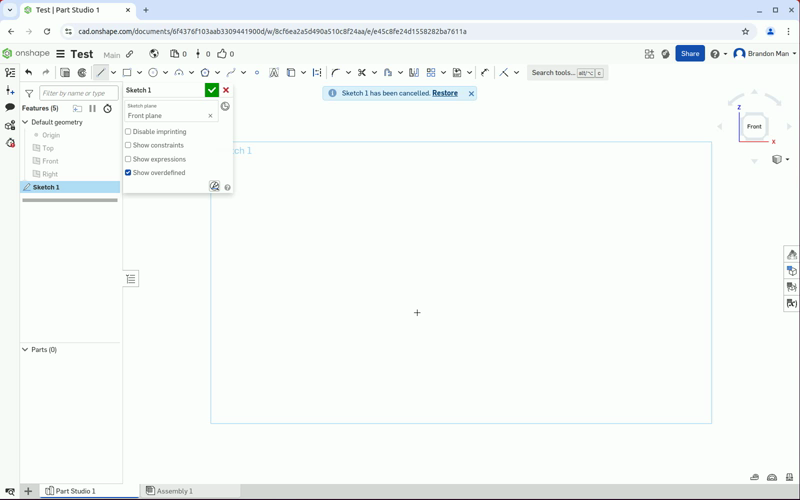
key_up(shift)
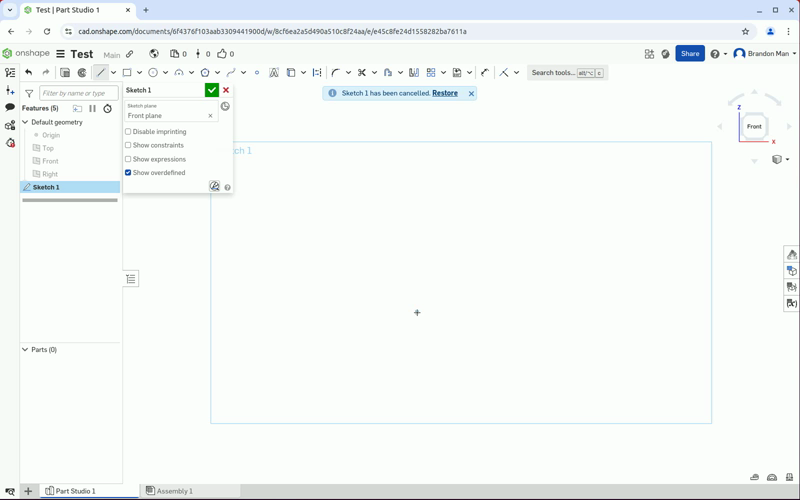
key_down(shift)
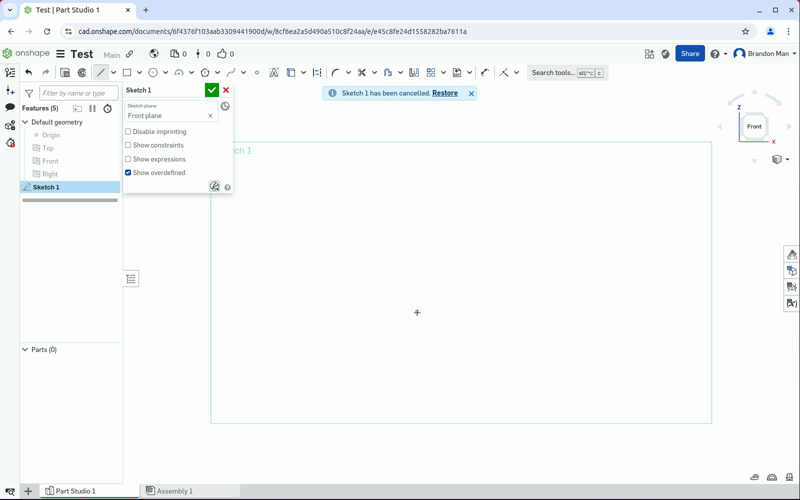
mouse_move(504, 312)
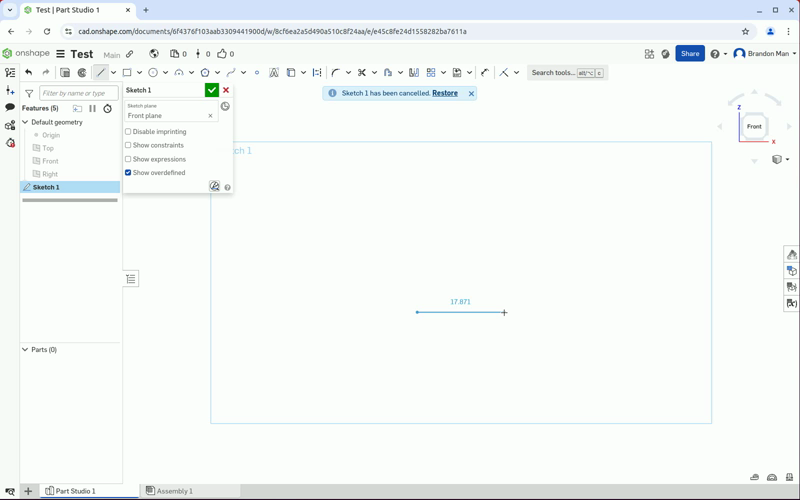
click(504, 312)
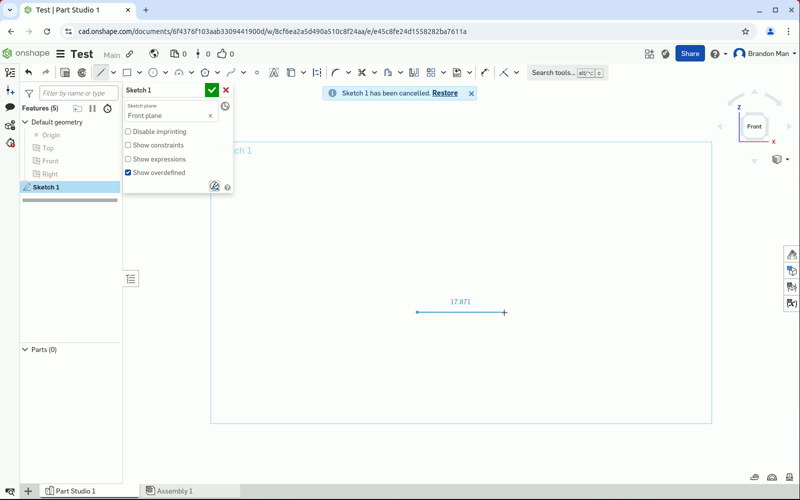
key_up(shift)
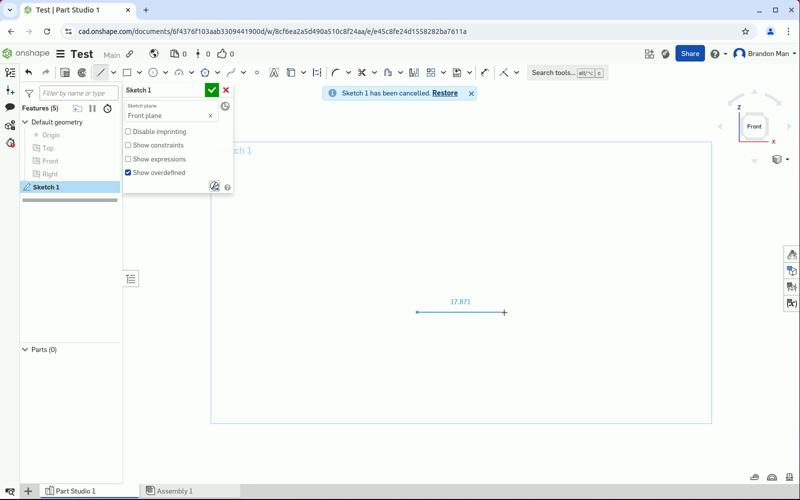
key_down(shift)
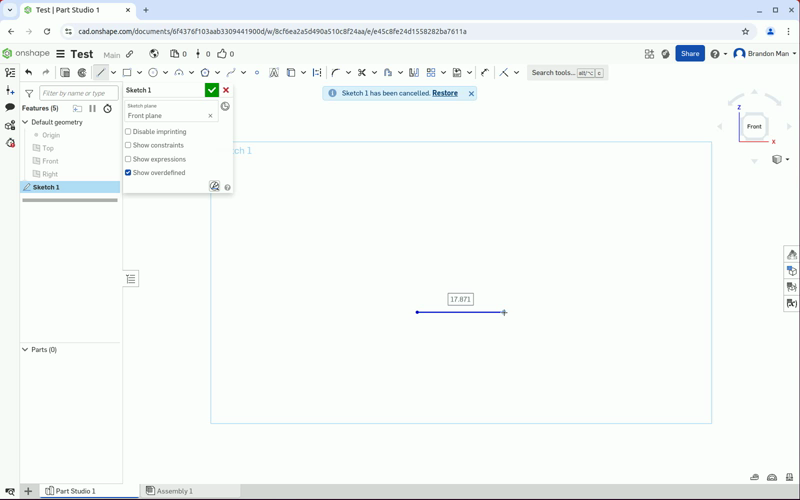
mouse_move(572, 312)
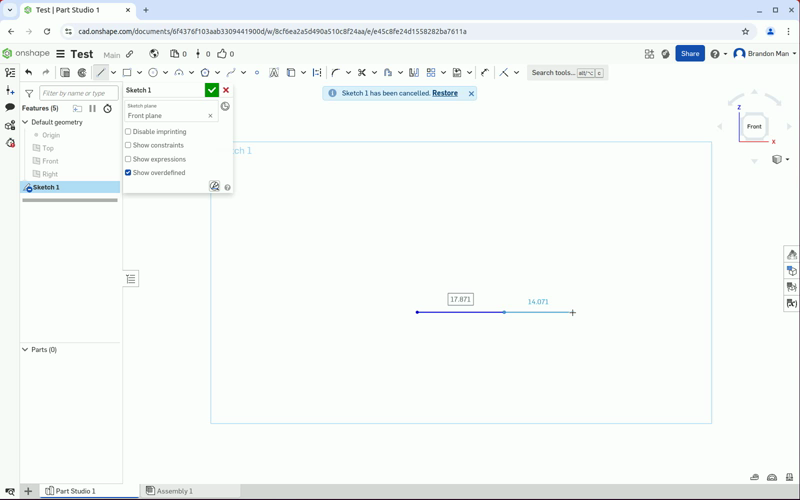
click(572, 312)
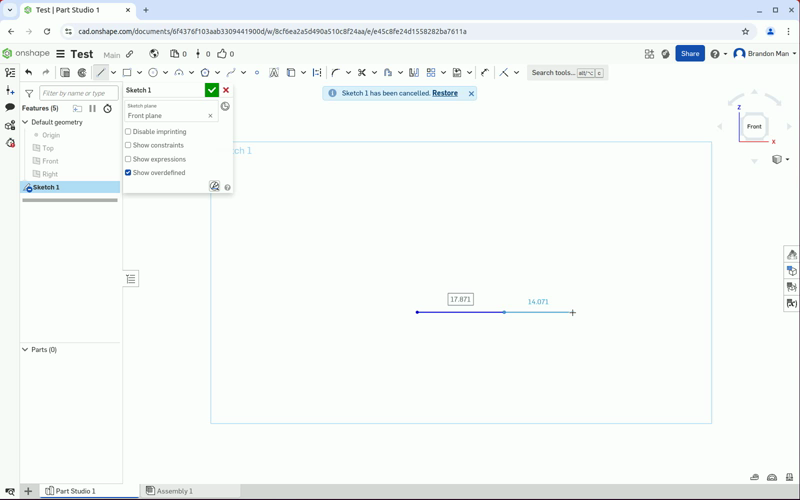
key_up(shift)
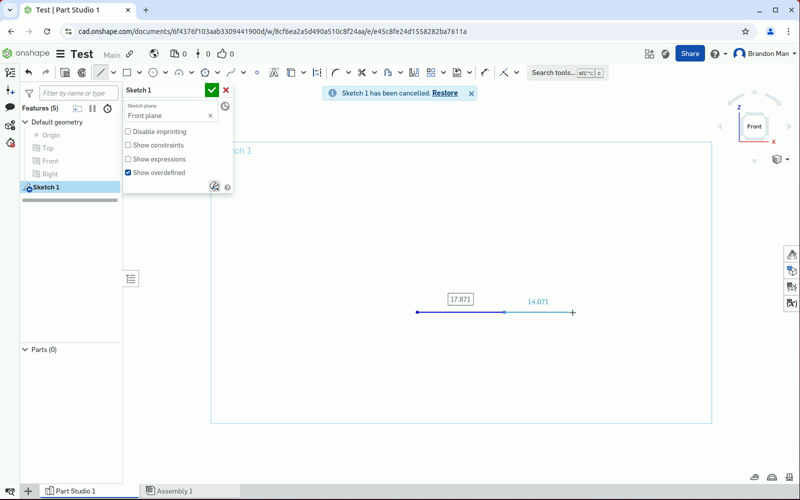
key_down(shift)
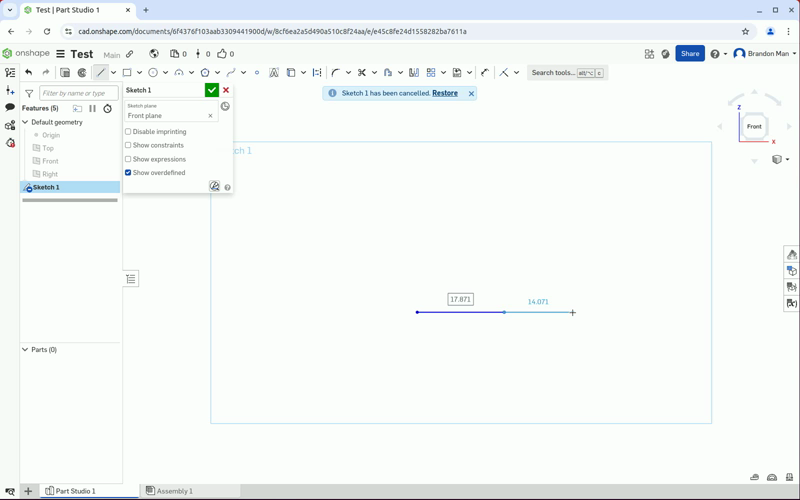
mouse_move(504, 255)
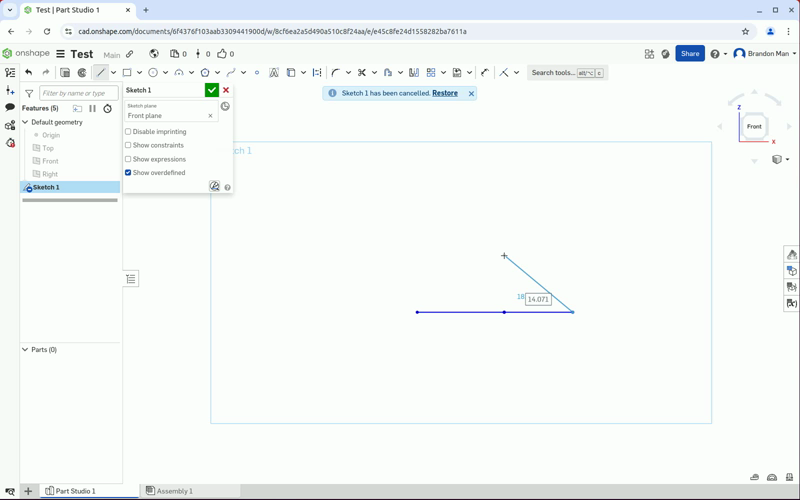
click(504, 255)
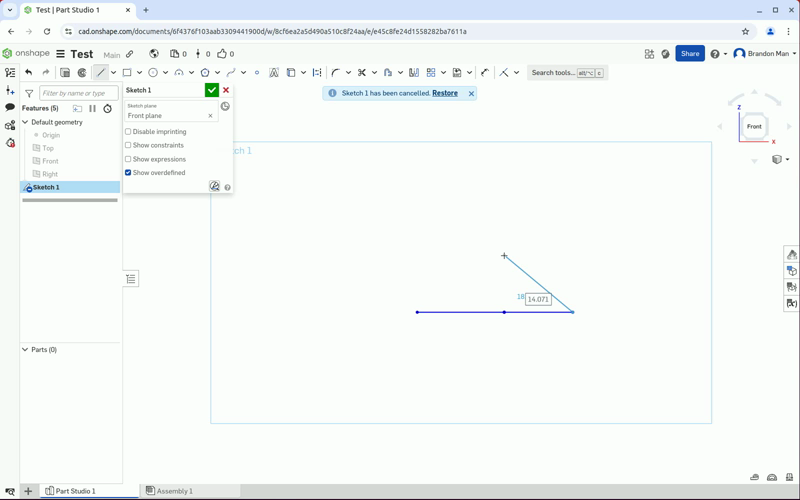
key_up(shift)
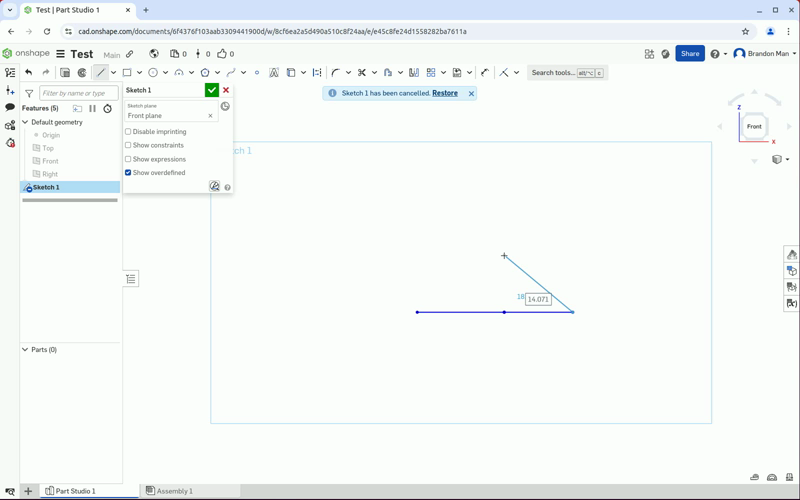
key_down(shift)
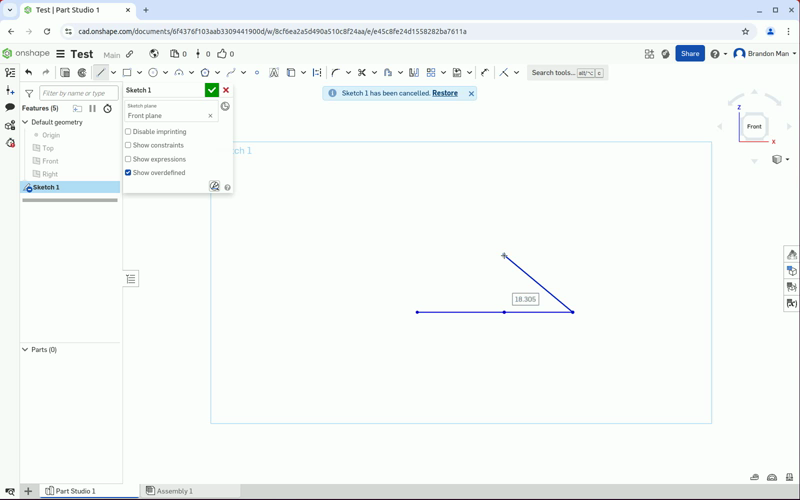
mouse_move(417, 255)
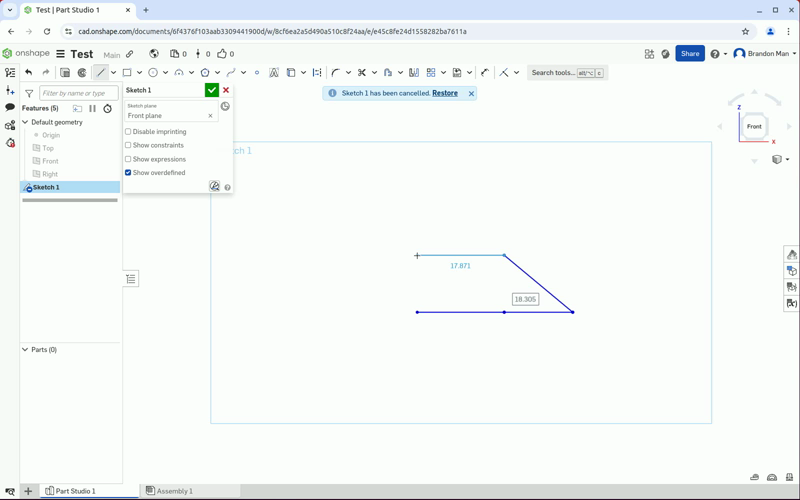
click(417, 255)
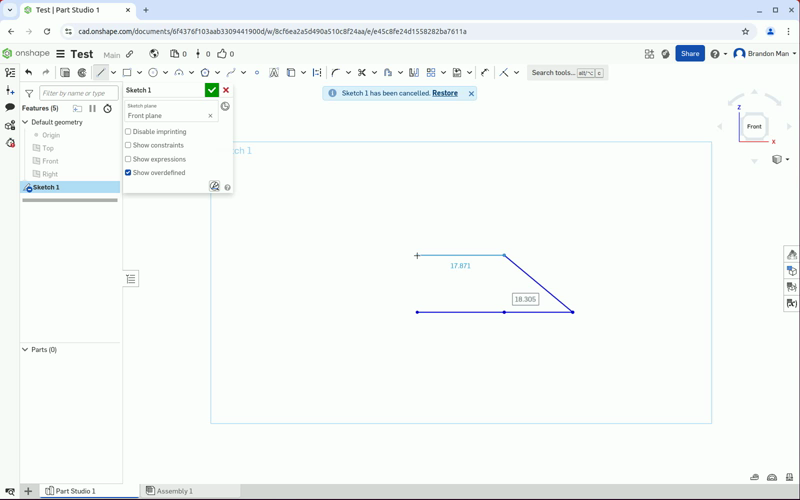
key_up(shift)
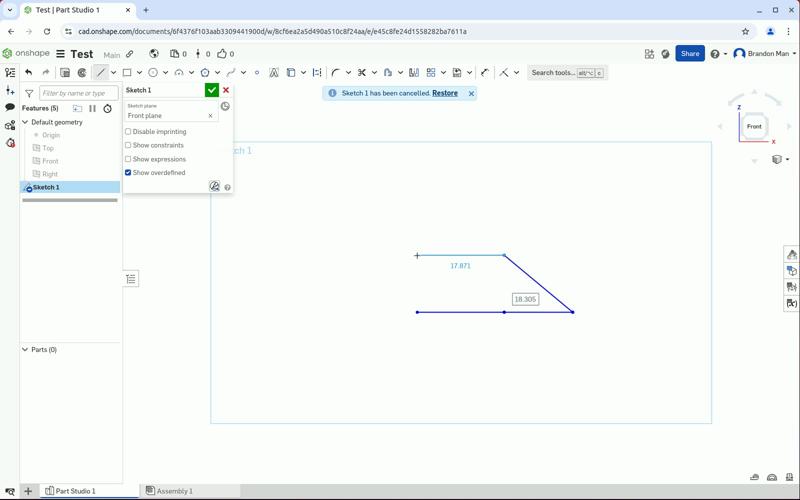
mouse_move(447, 255)
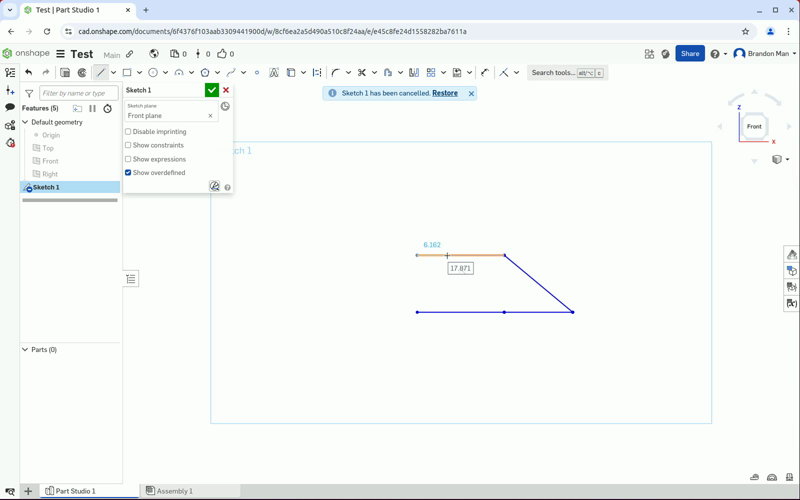
key_down(shift)
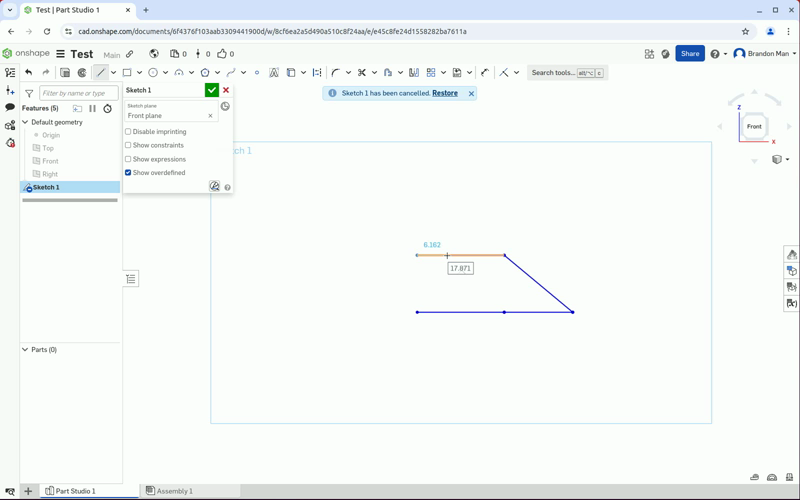
mouse_move(417, 312)
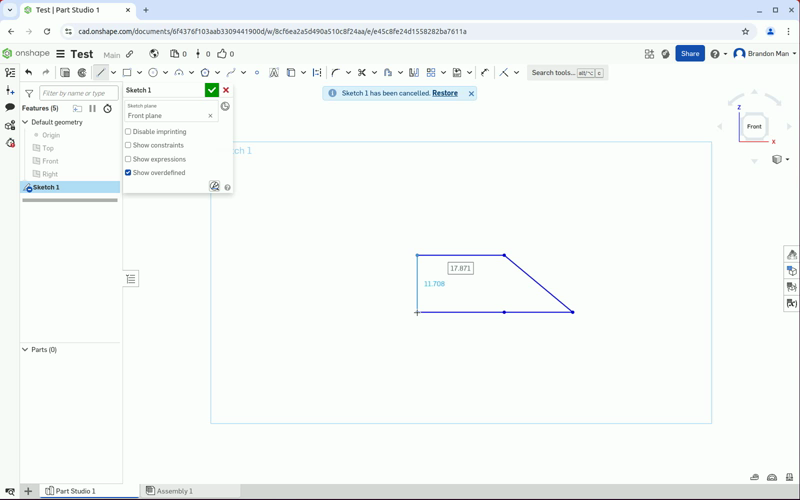
key_up(shift)
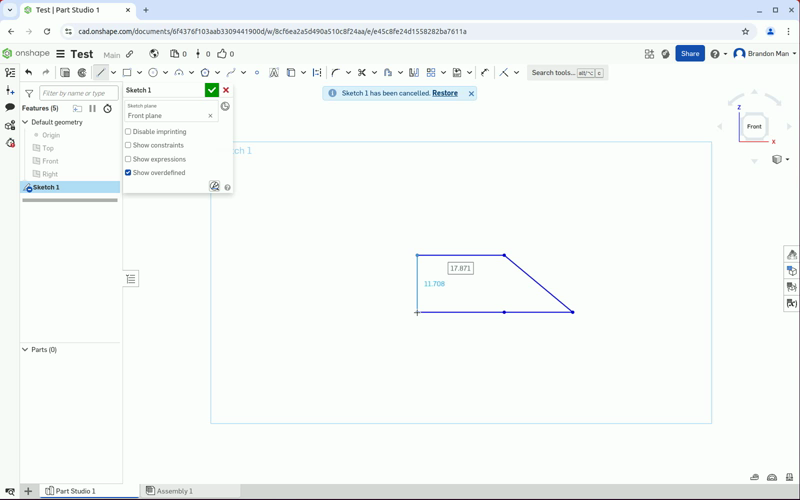
click(417, 312)
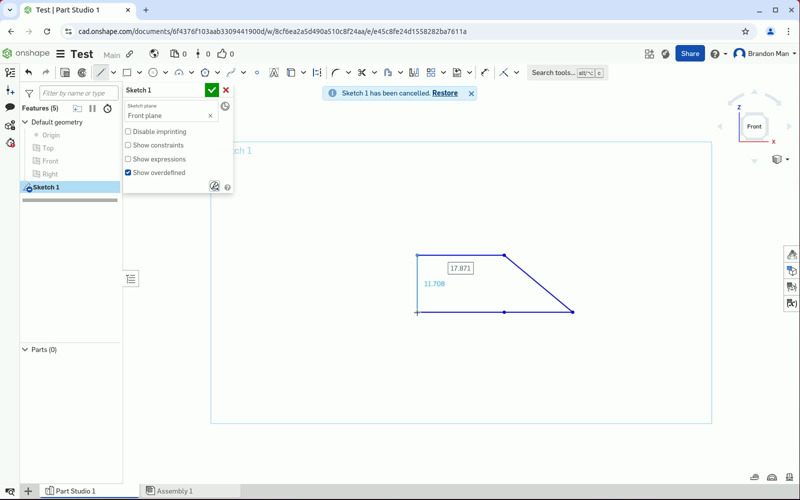
key(esc)
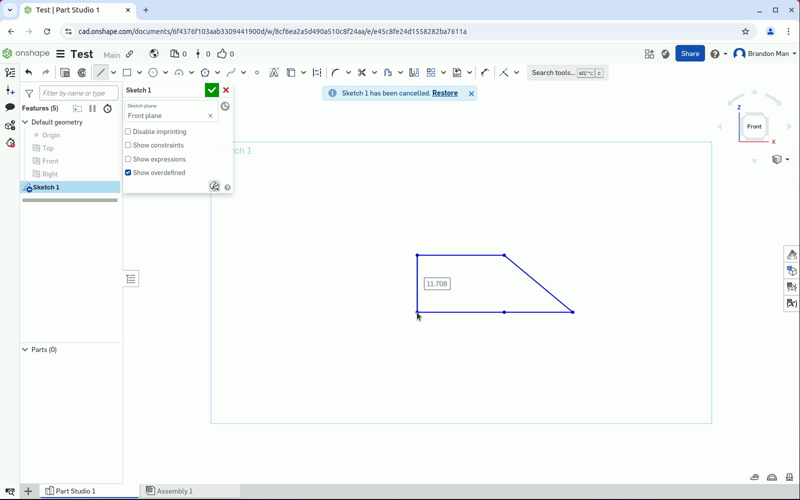
mouse_move(497, 271)
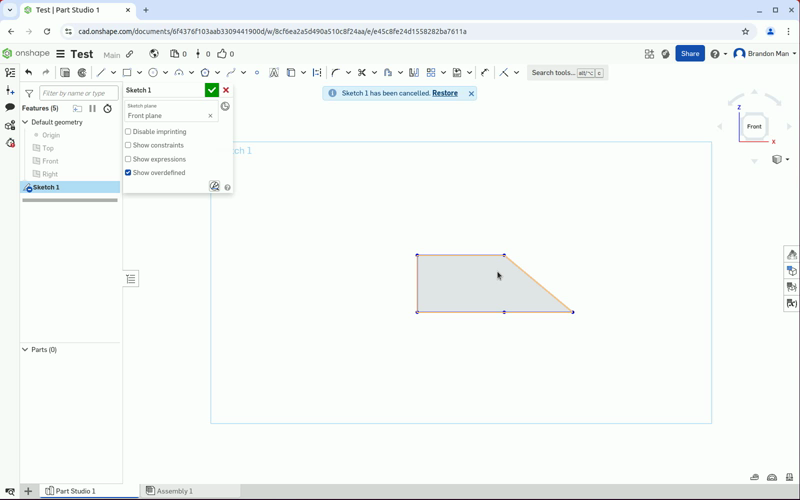
click(497, 271)
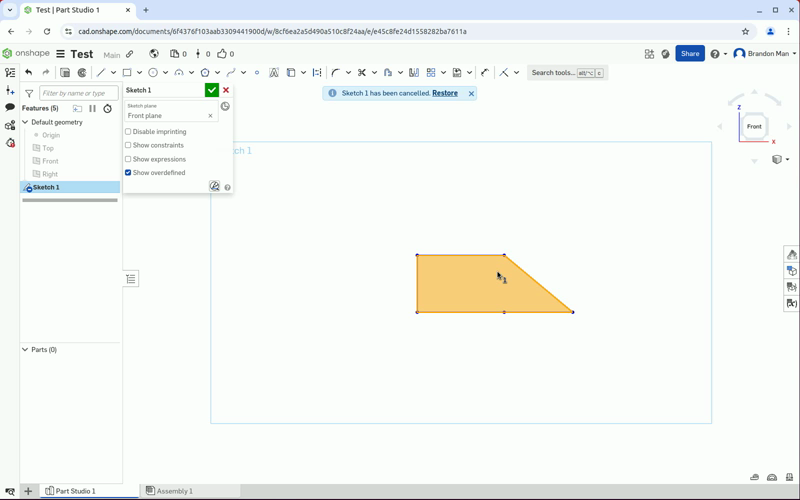
mouse_move(73, 352)
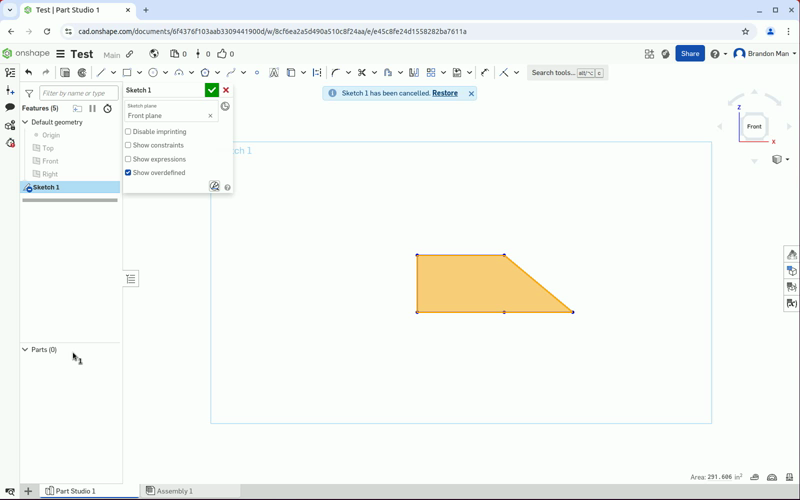
key(shift+y)
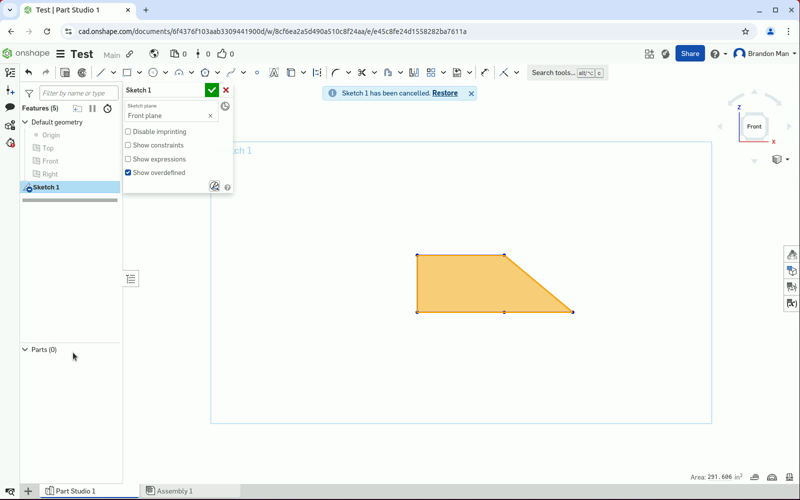
key(shift+e)
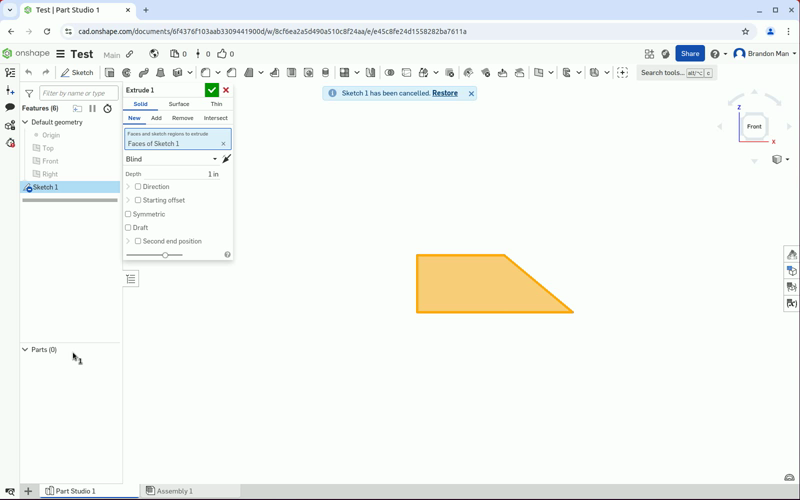
mouse_move(143, 106)
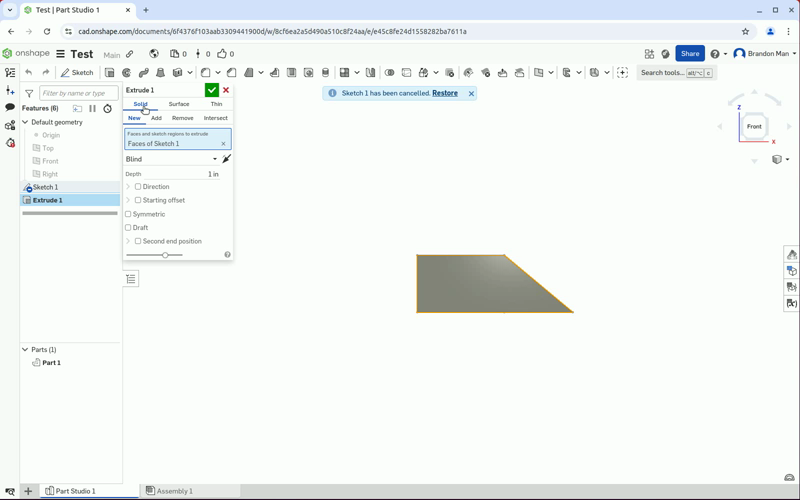
click(143, 106)
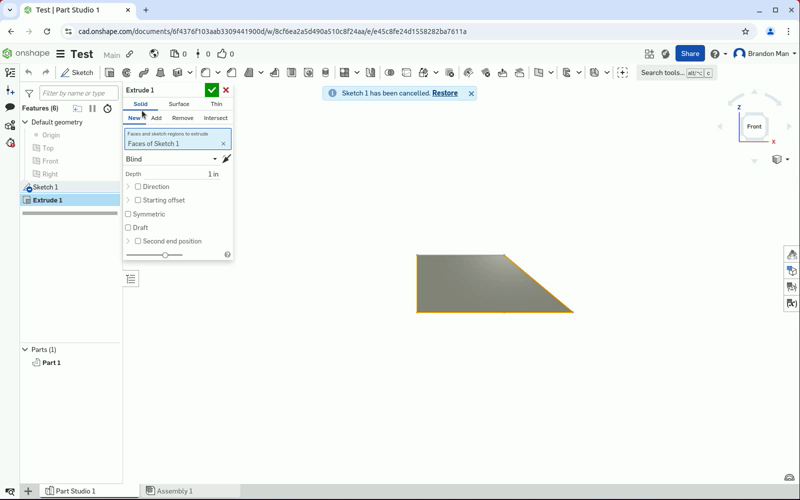
mouse_move(137, 120)
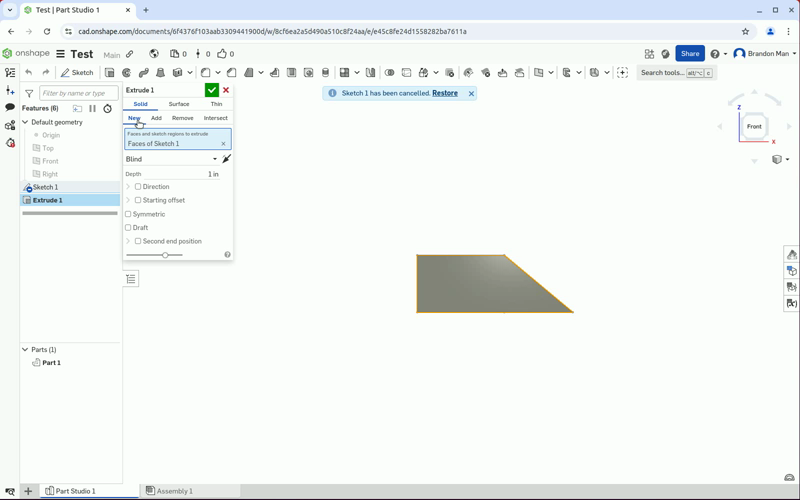
click(137, 120)
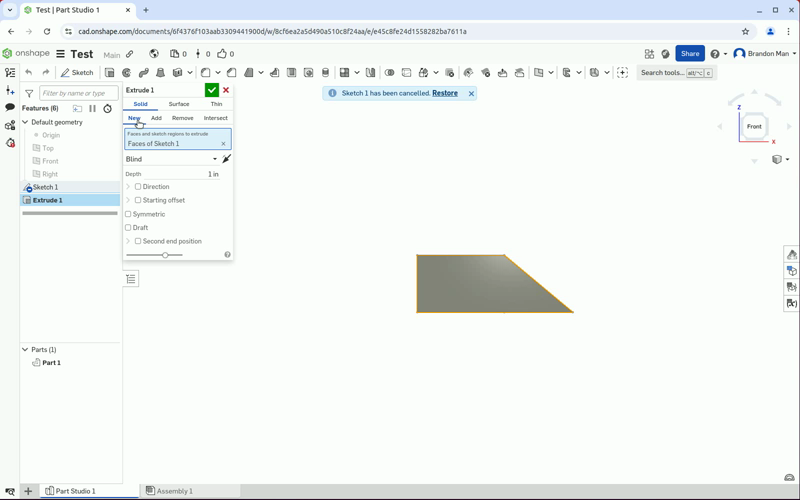
key(tab, 4)
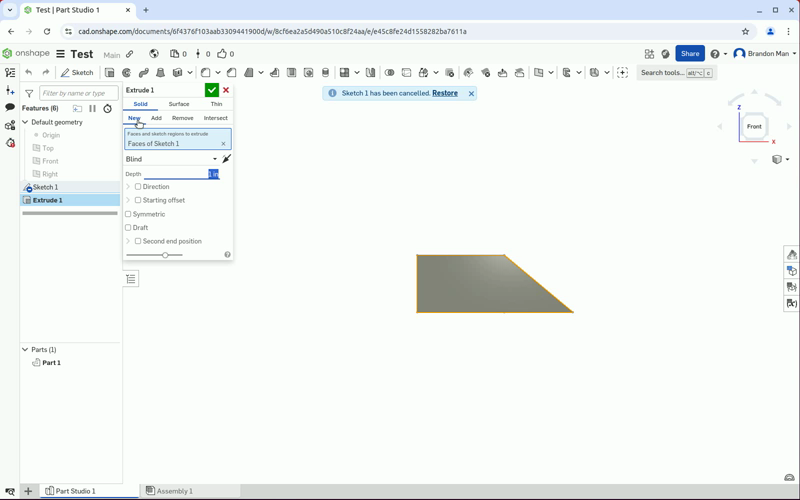
text(19.738)
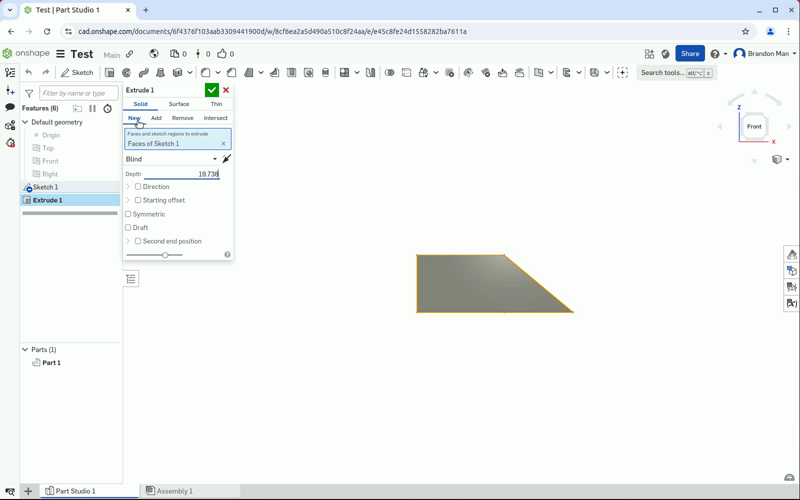
key(tab, 3)
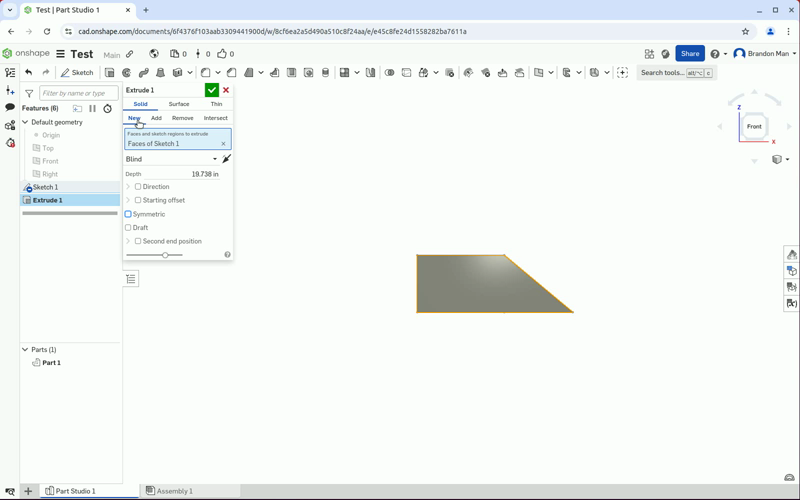
key(space)
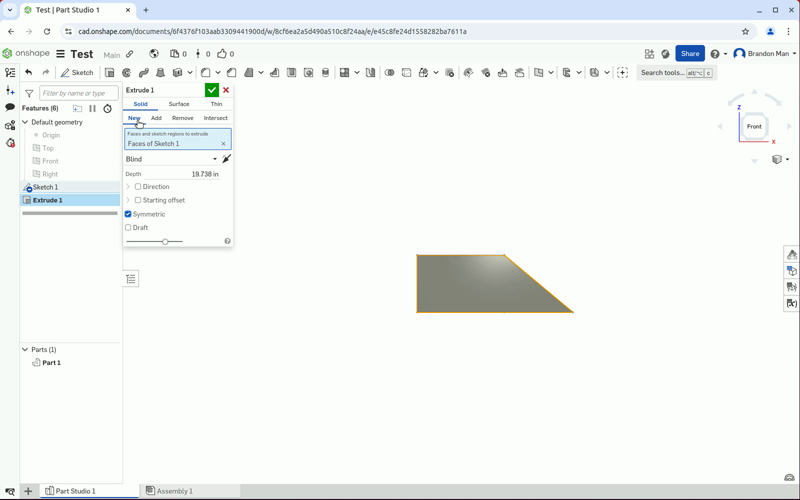
key(enter)
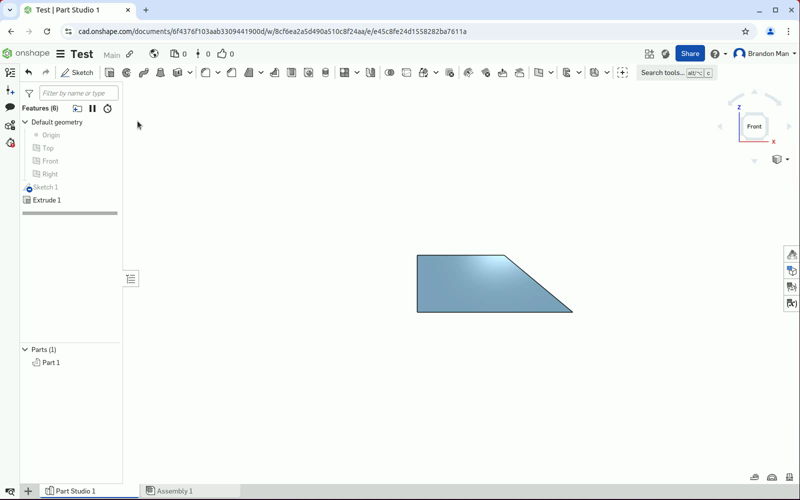
key(shift+h)
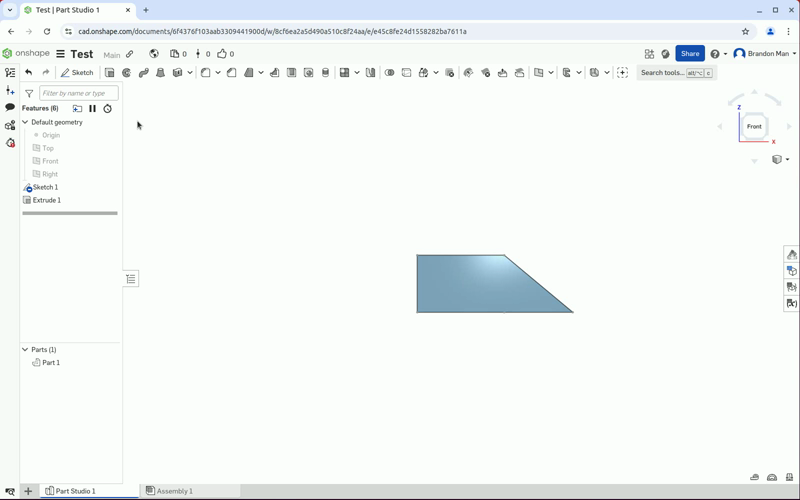
key(shift+h)
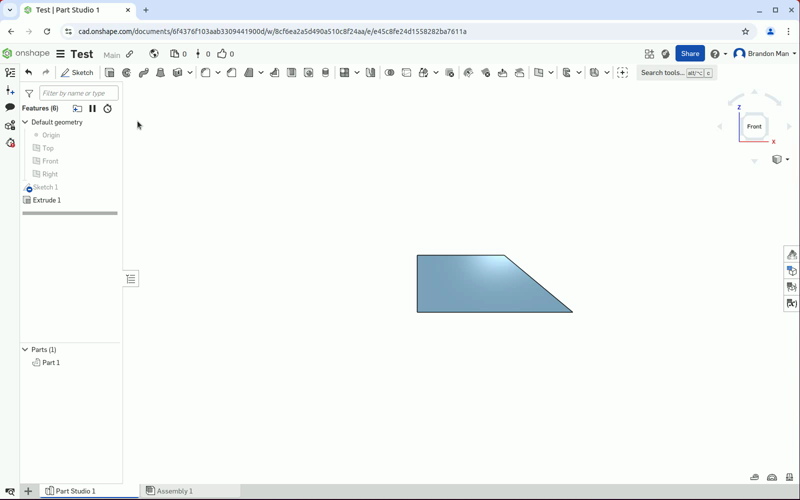
mouse_move(73, 189)
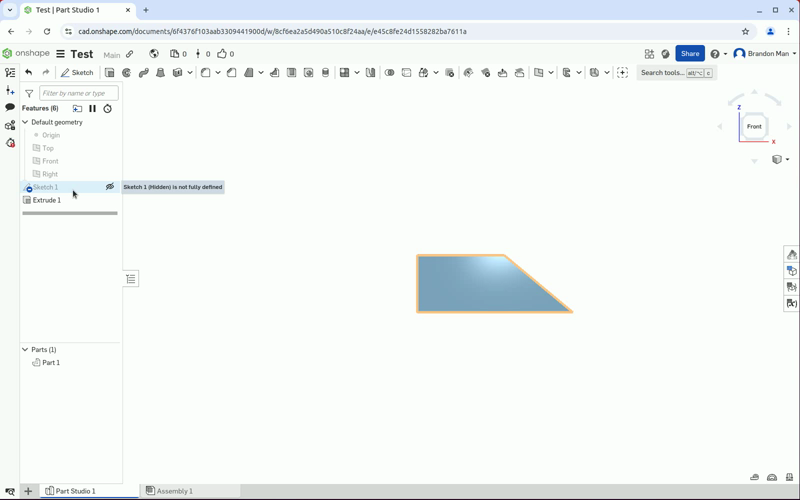
click(73, 189)
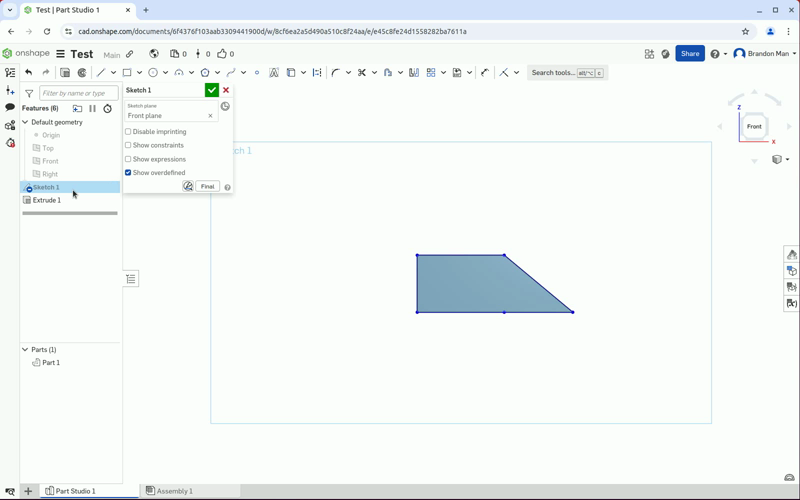
mouse_move(229, 92)
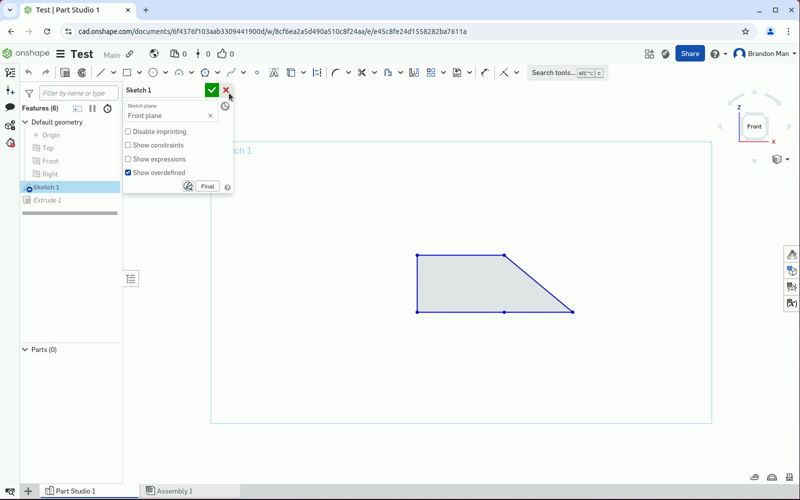
click(229, 92)
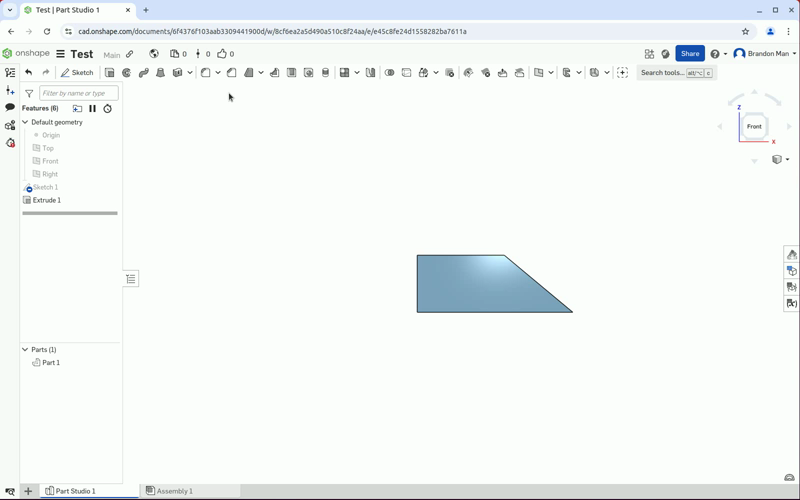
mouse_move(73, 352)
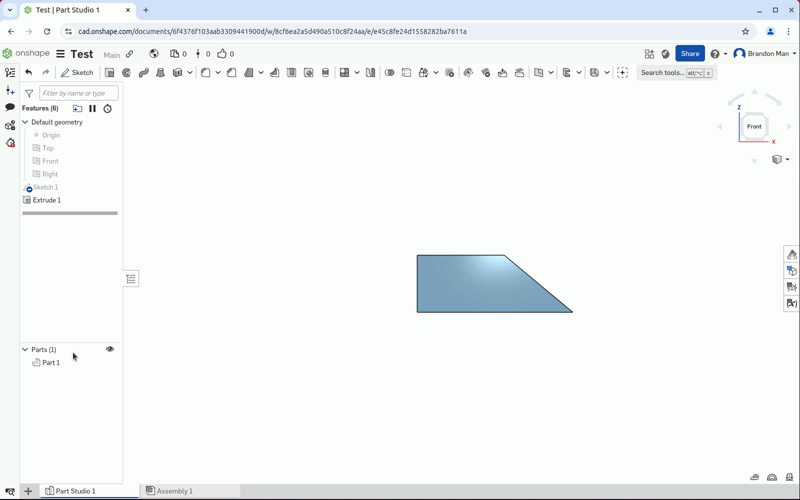
key(y)
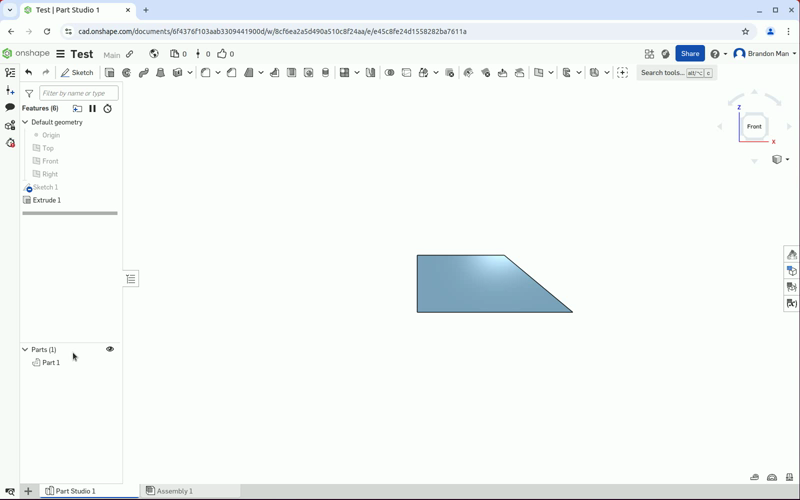
key(shift+p)
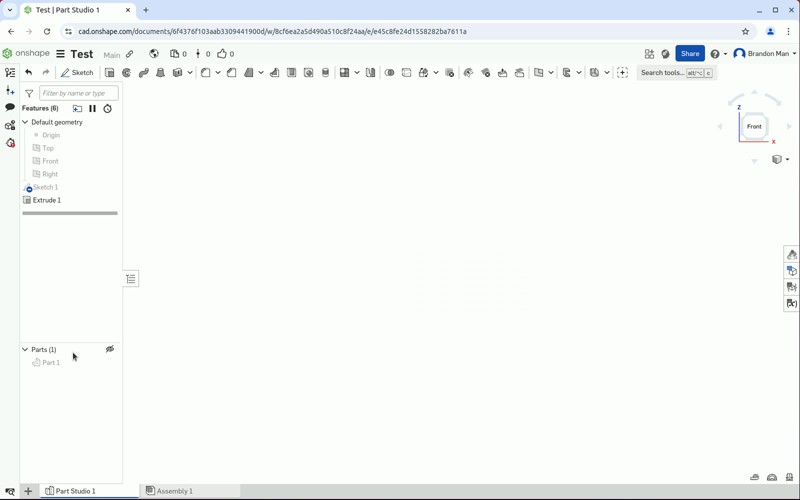
key(space)
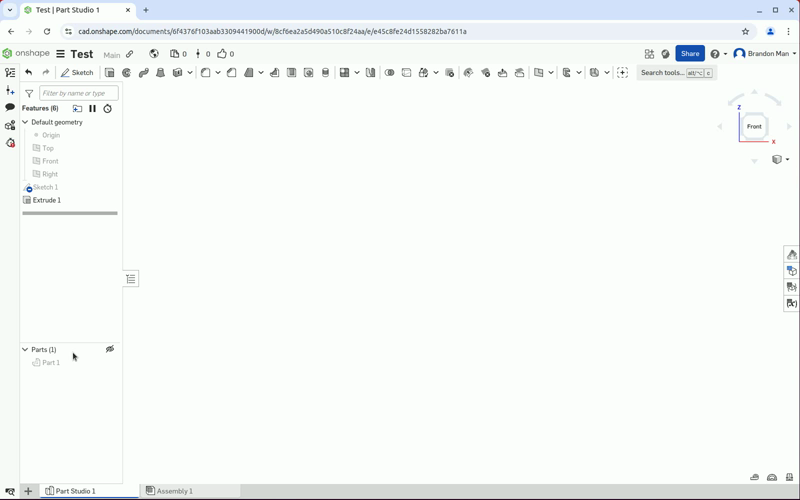
key_down(shift)
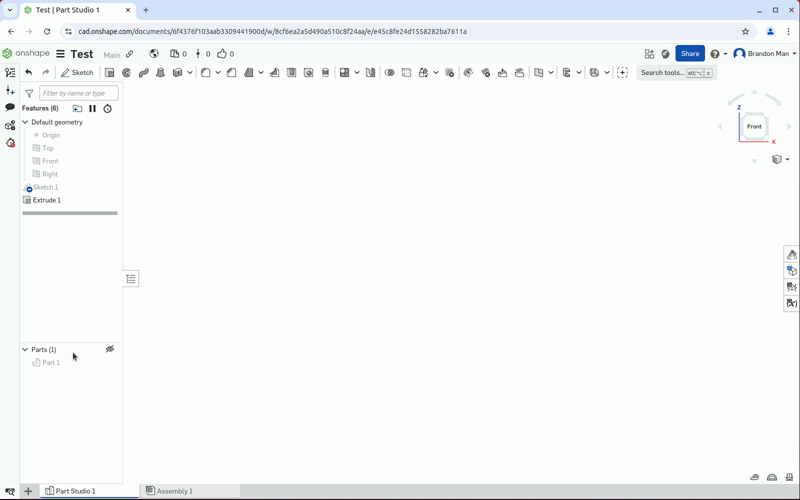
key(left)
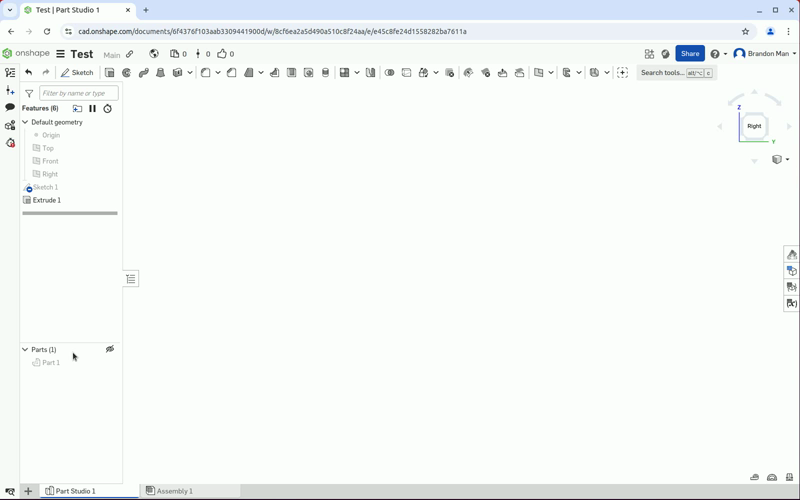
key_up(shift)
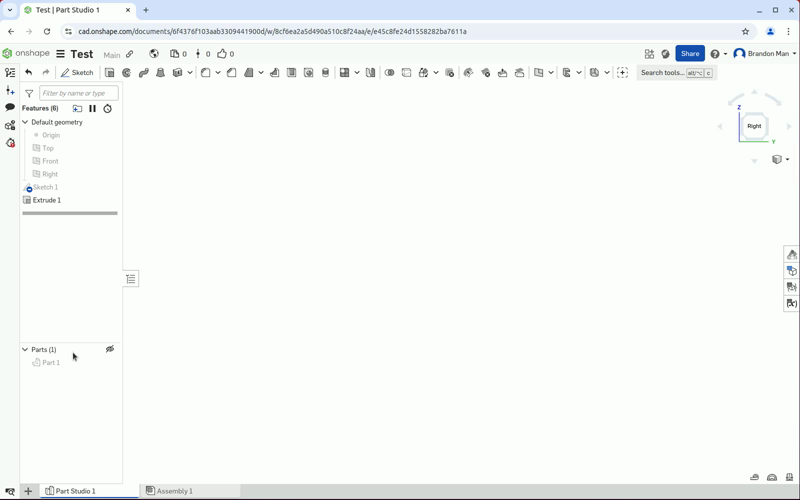
mouse_move(73, 352)
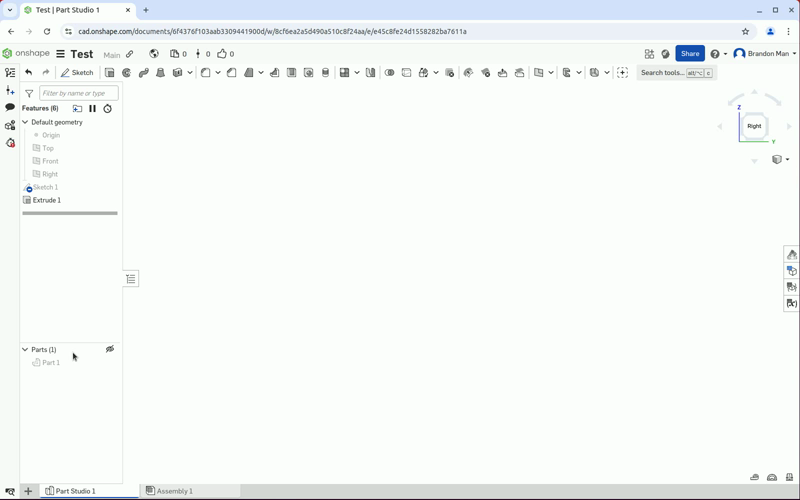
key(shift+y)
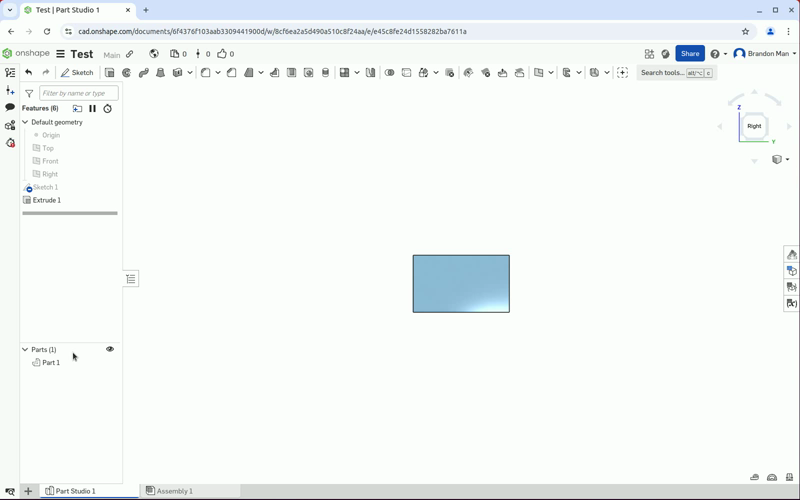
mouse_move(541, 75)
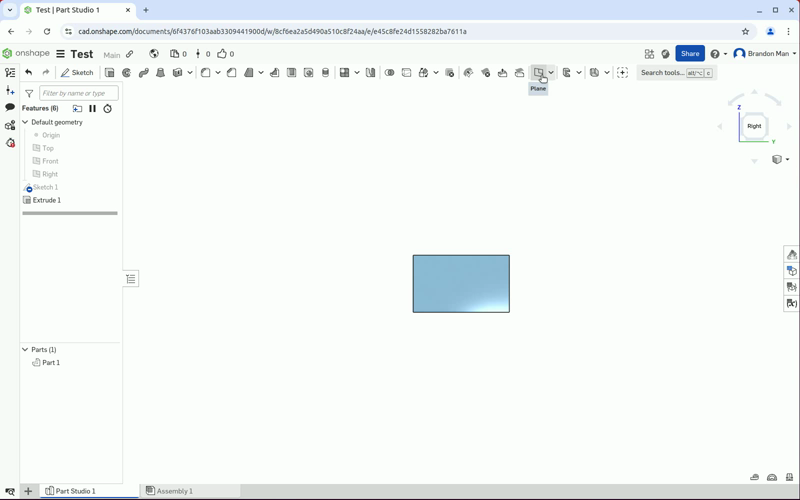
click(541, 75)
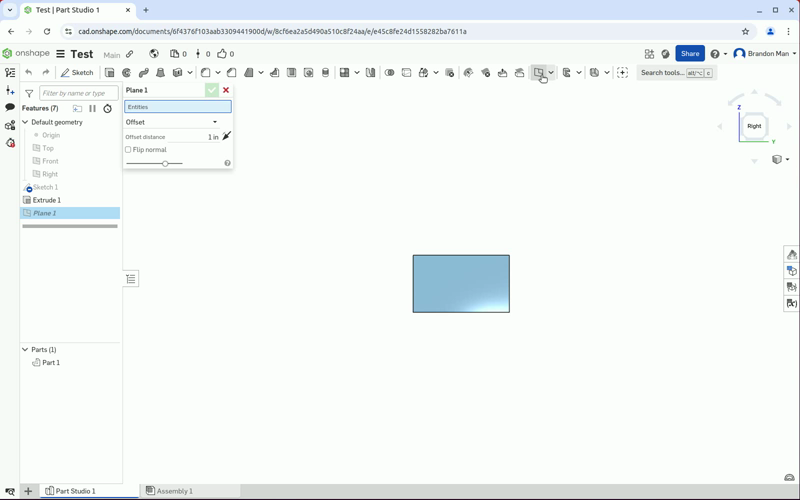
mouse_move(73, 176)
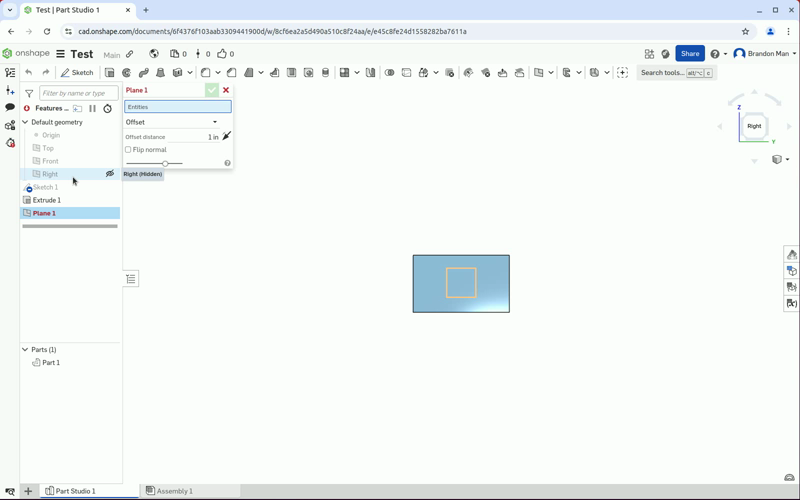
click(73, 176)
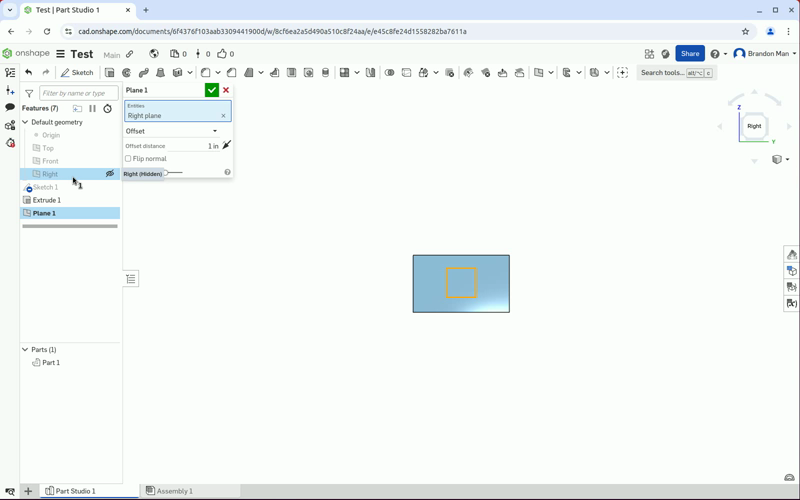
key(tab, 2)
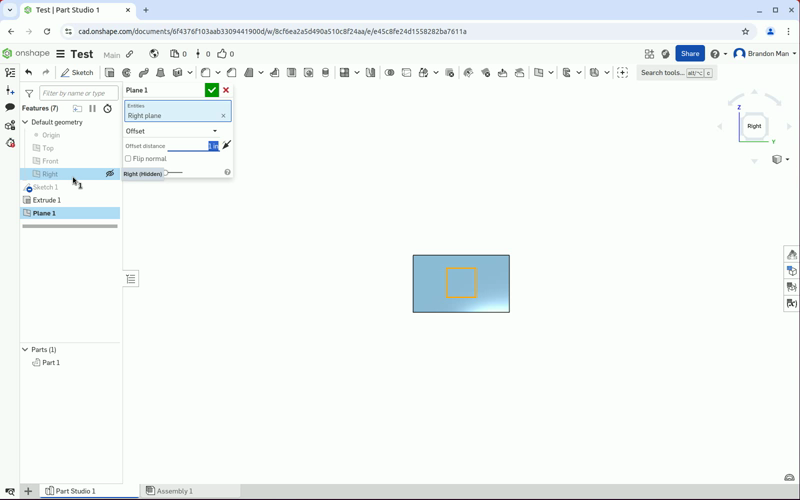
text(8.904)
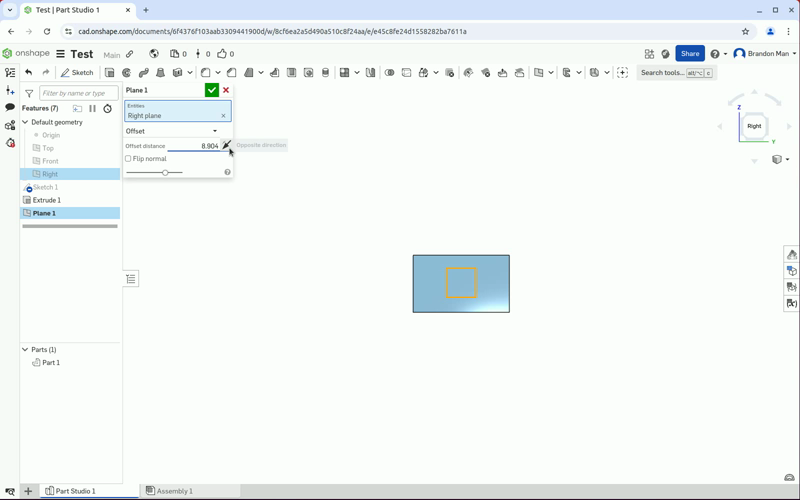
mouse_move(229, 147)
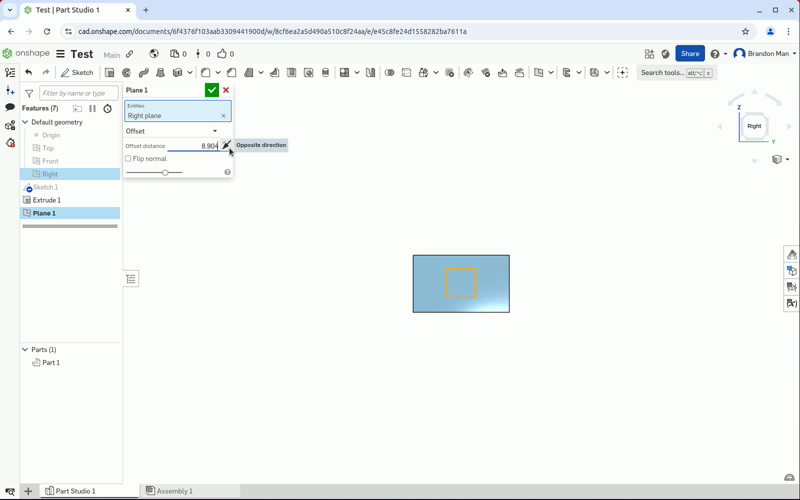
click(229, 147)
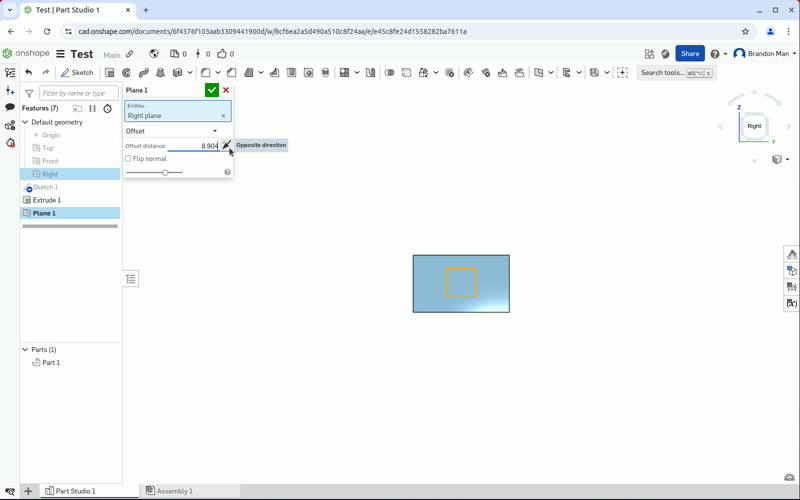
key(enter, 2)
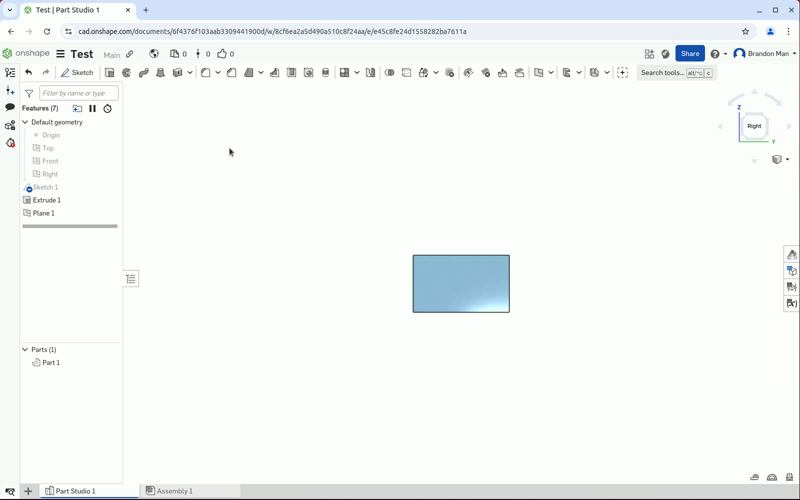
key(shift+s)
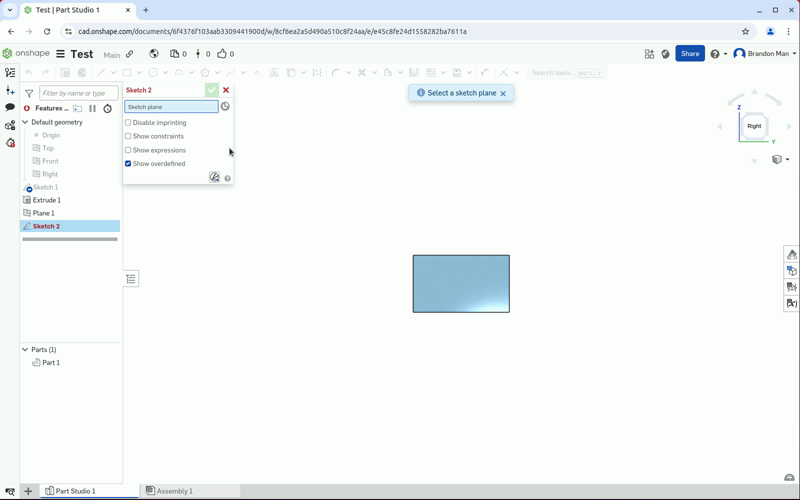
mouse_move(73, 215)
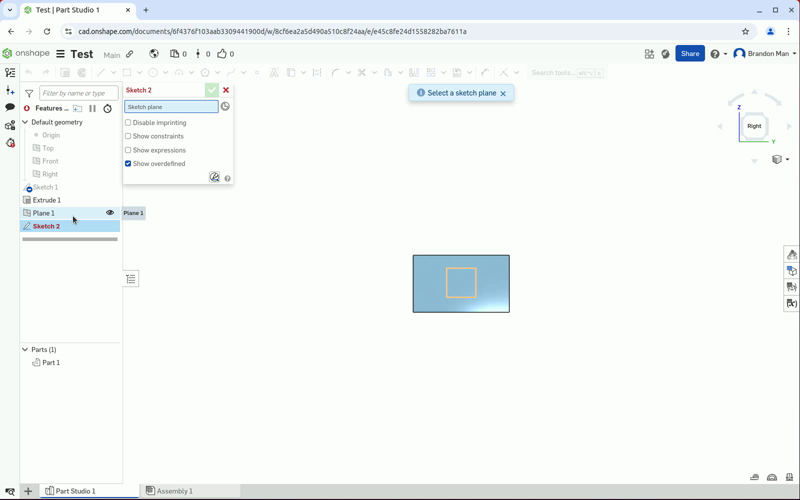
click(73, 215)
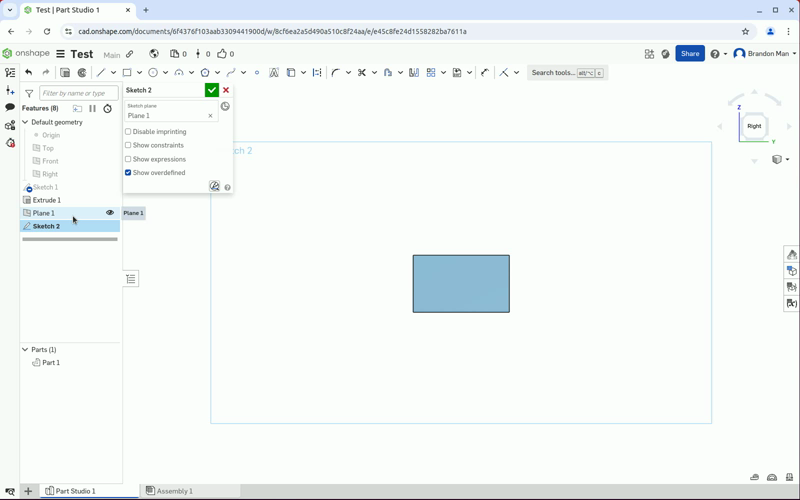
mouse_move(73, 352)
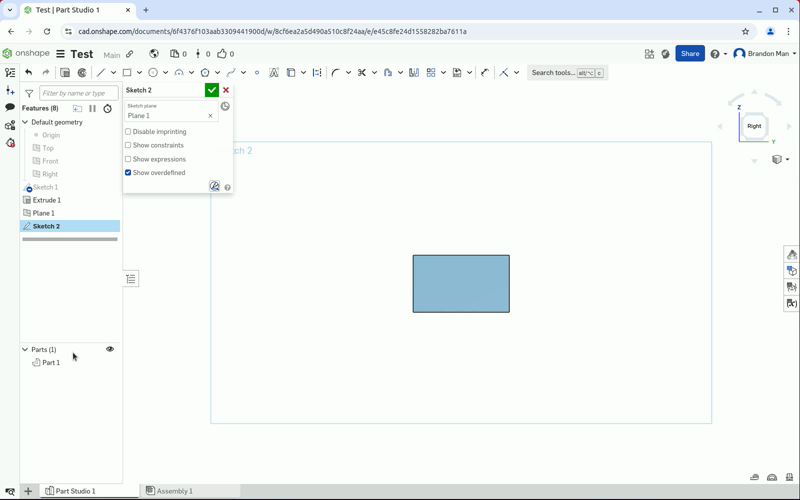
key(y)
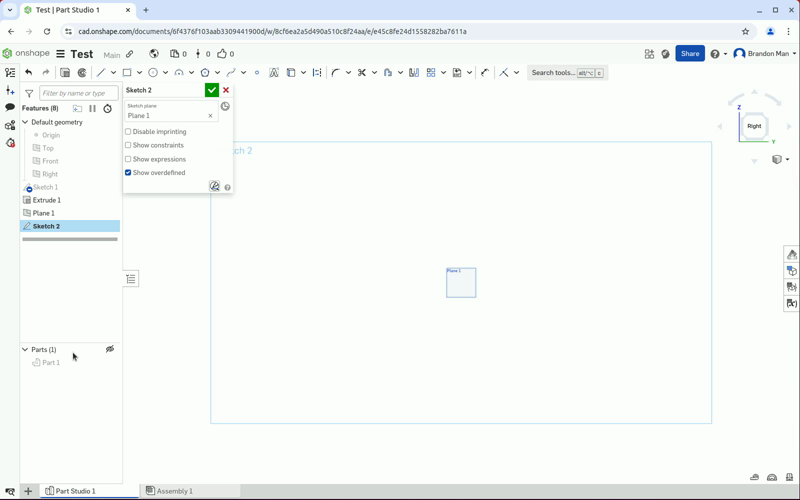
key(l)
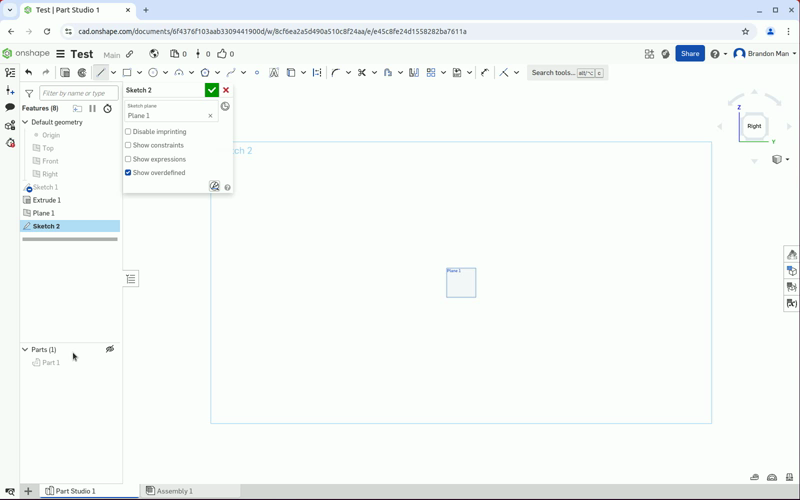
key_down(shift)
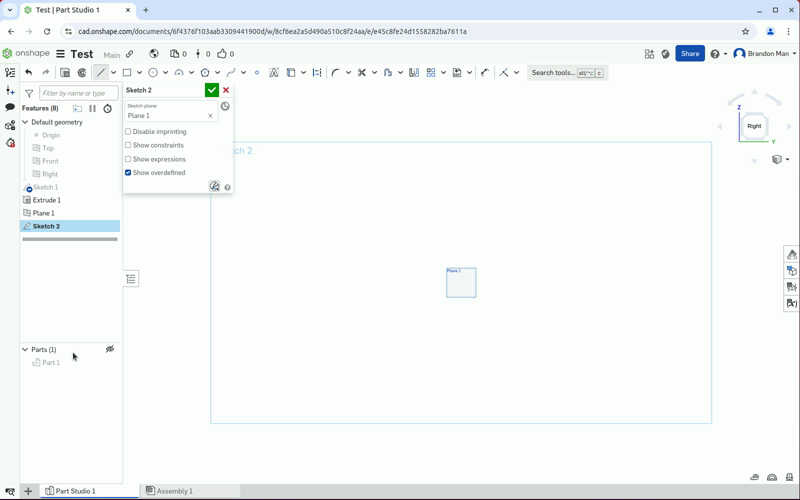
mouse_move(443, 253)
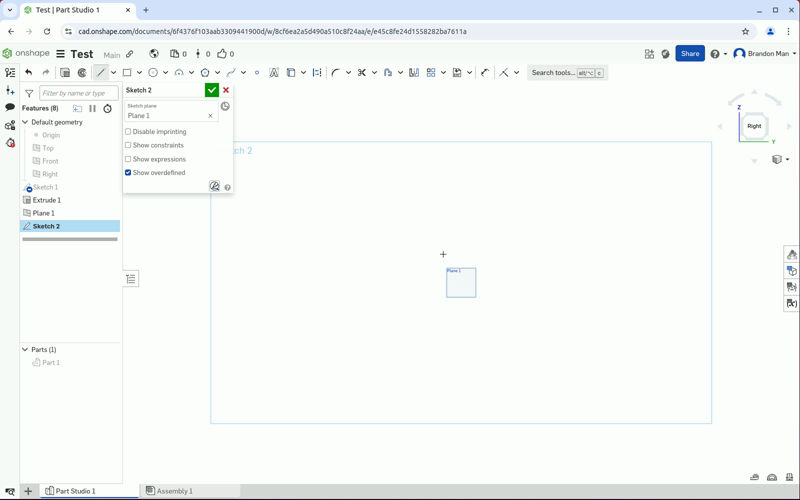
click(443, 253)
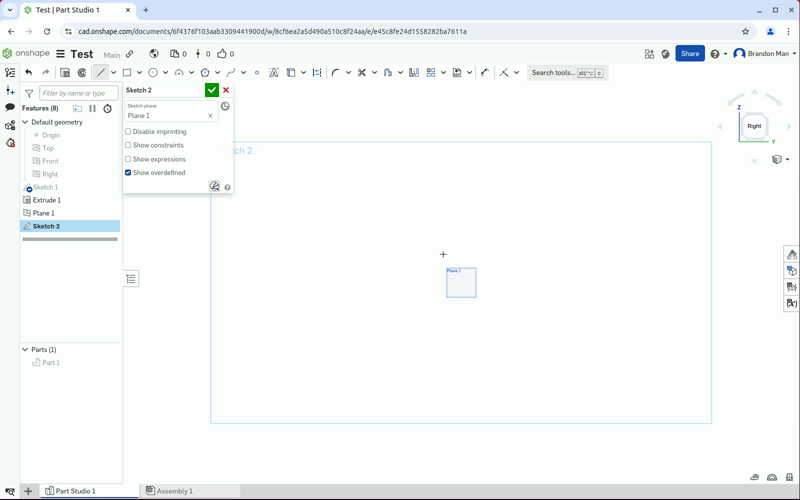
key_up(shift)
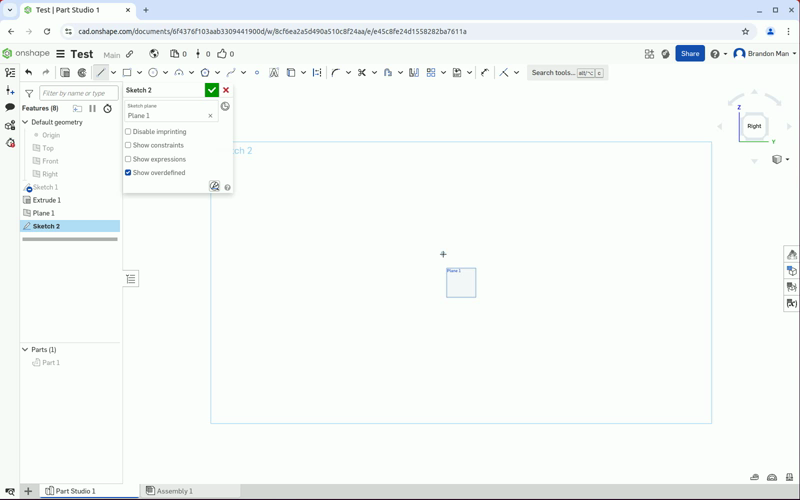
key_down(shift)
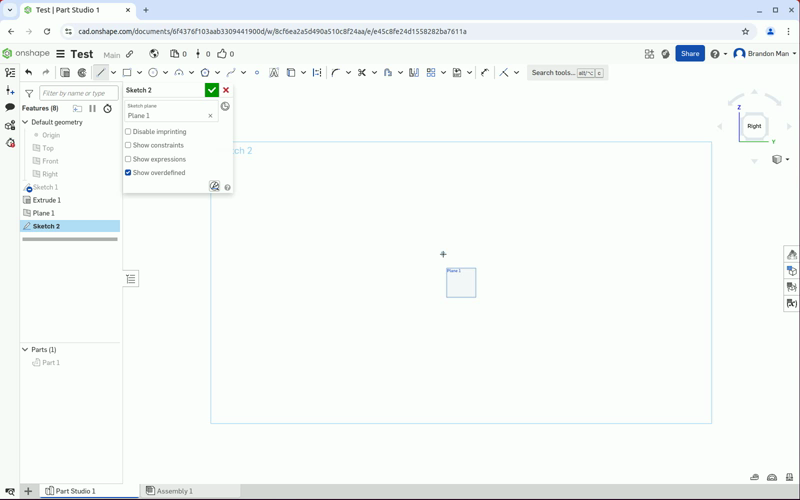
mouse_move(473, 253)
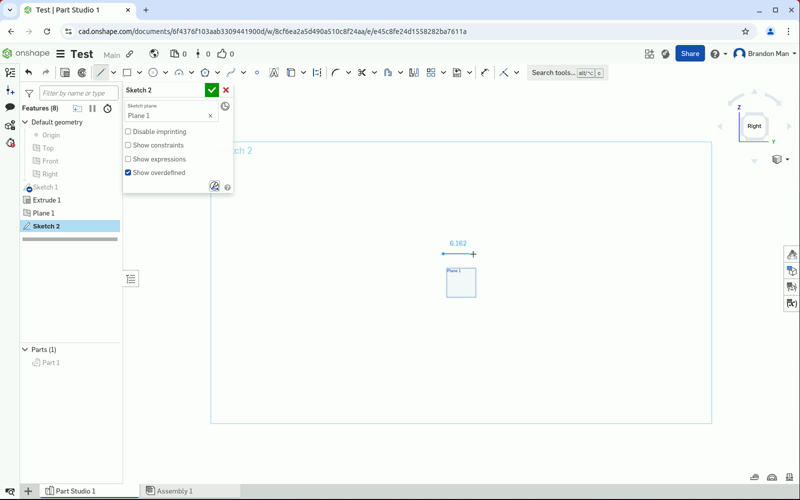
mouse_move(480, 253)
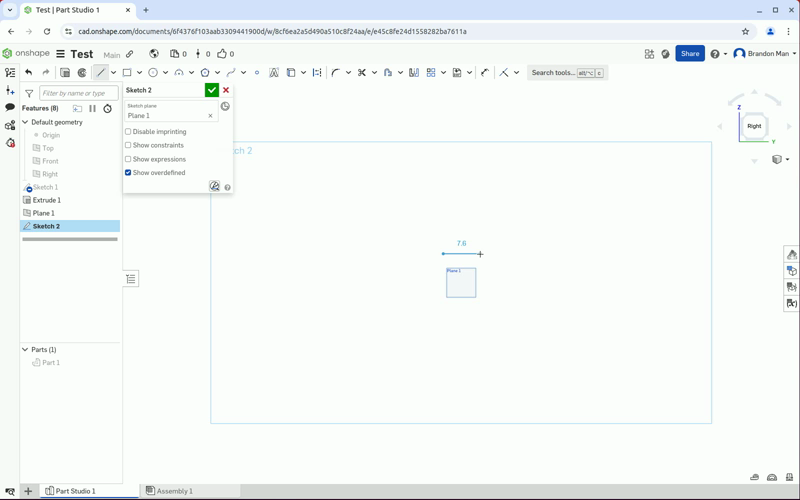
click(480, 253)
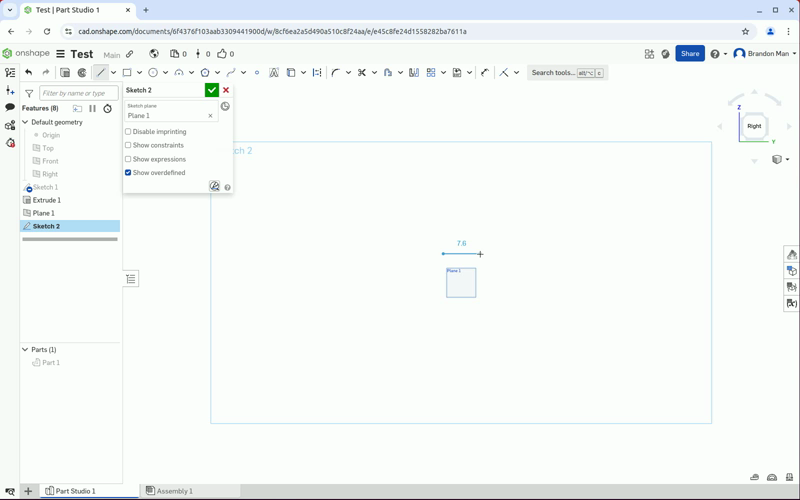
key_up(shift)
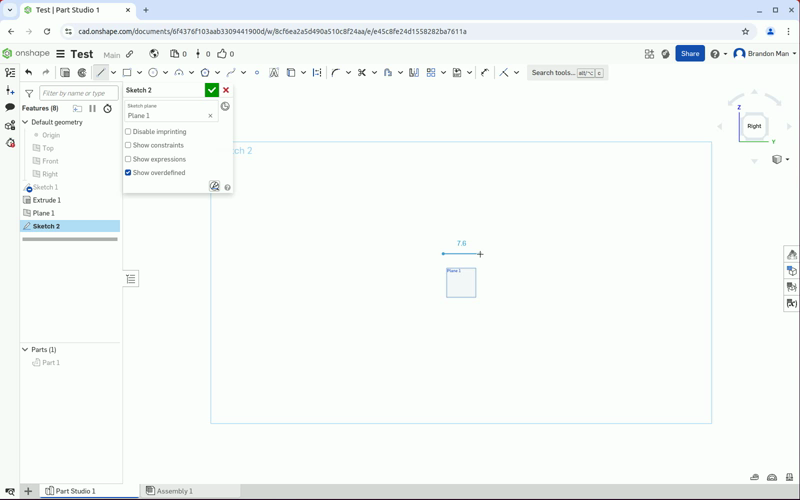
key_down(shift)
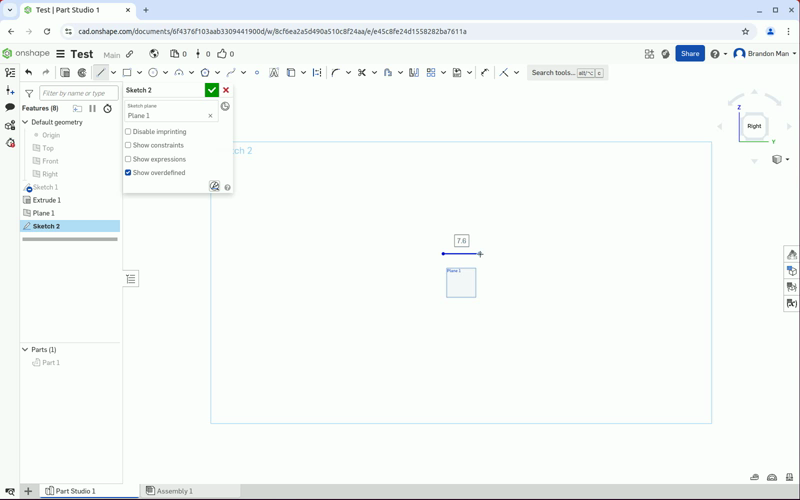
mouse_move(510, 253)
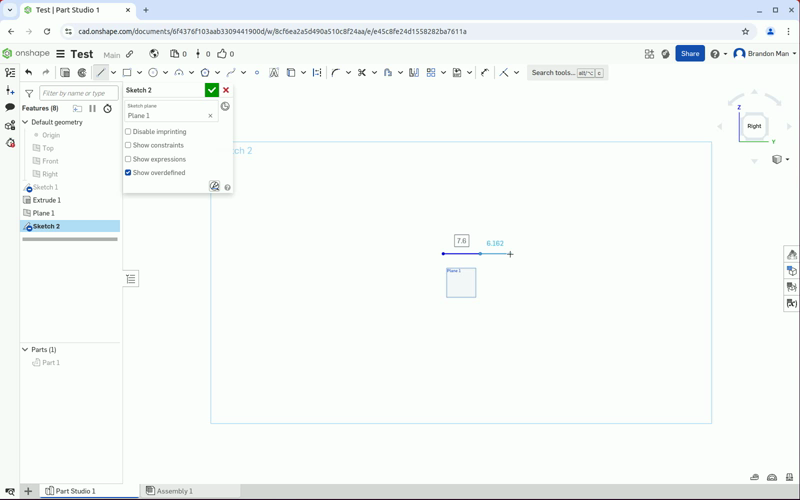
mouse_move(480, 235)
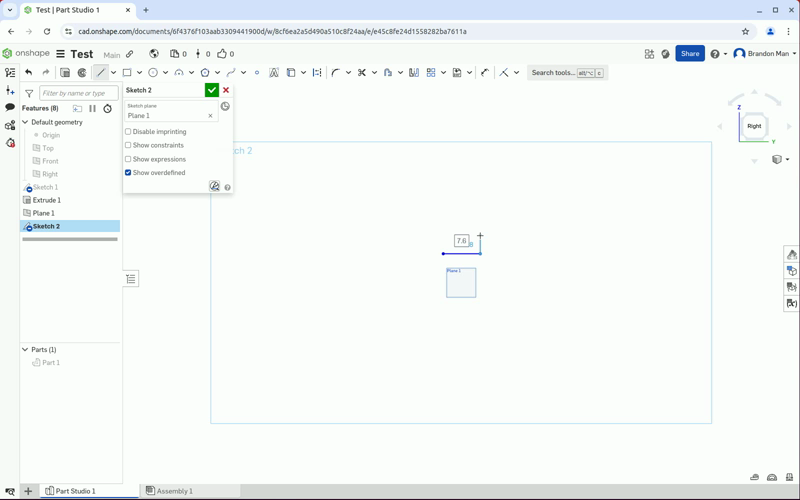
click(480, 235)
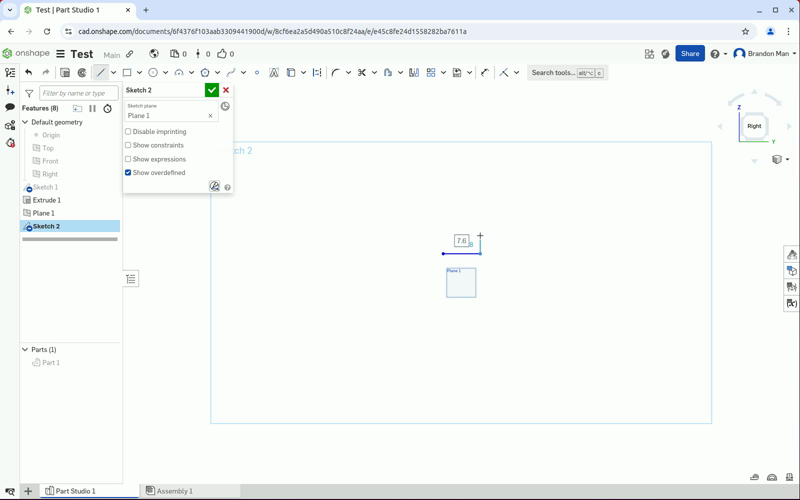
key_up(shift)
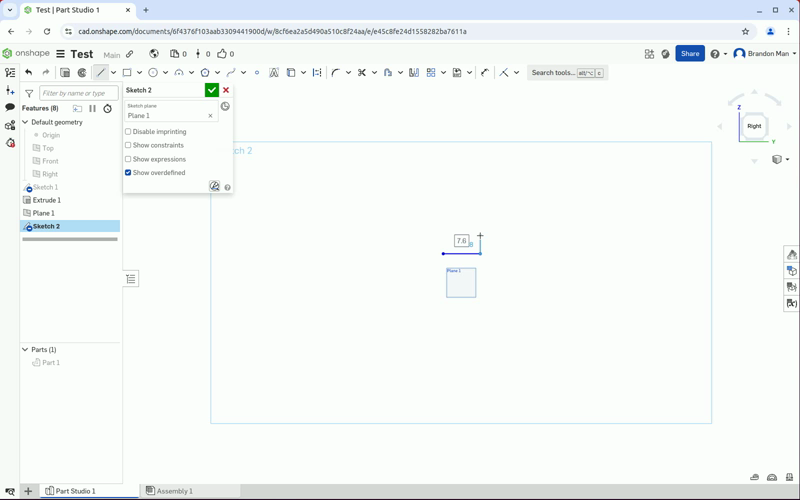
key_down(shift)
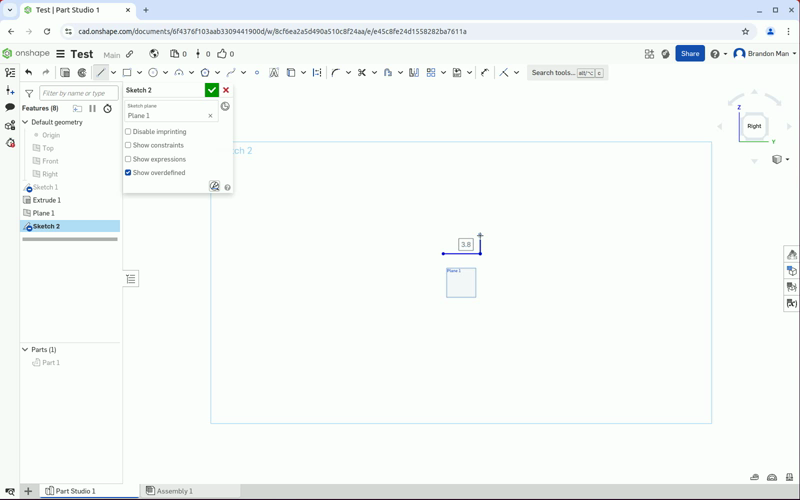
mouse_move(510, 235)
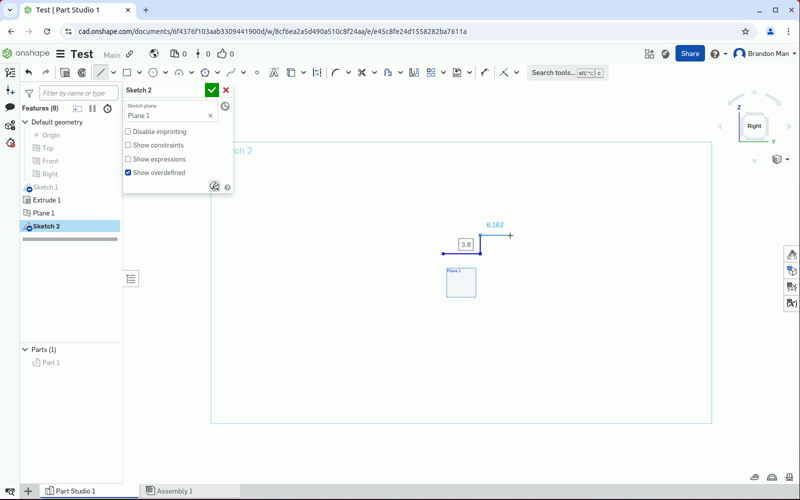
mouse_move(443, 235)
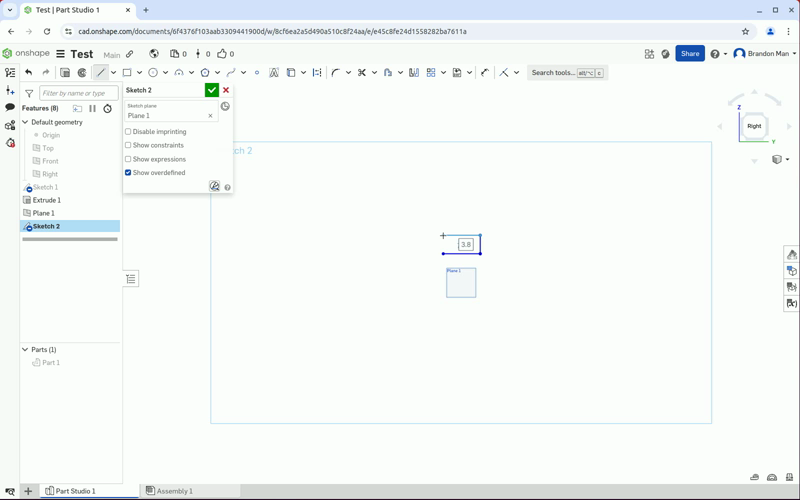
click(443, 235)
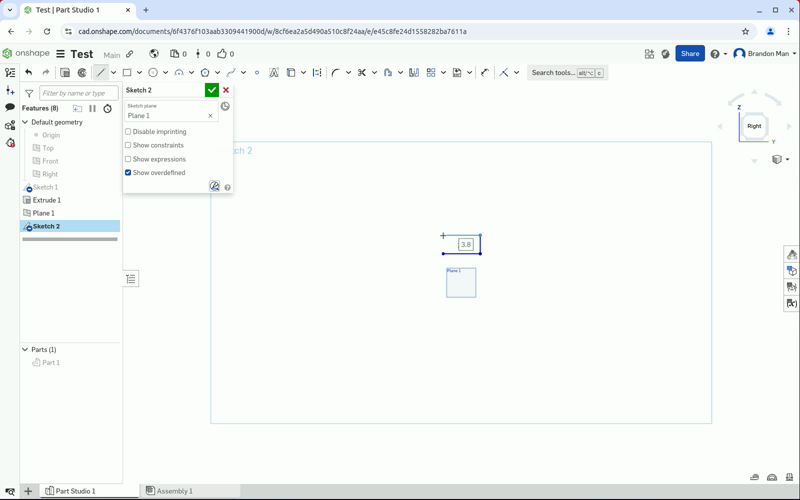
key_up(shift)
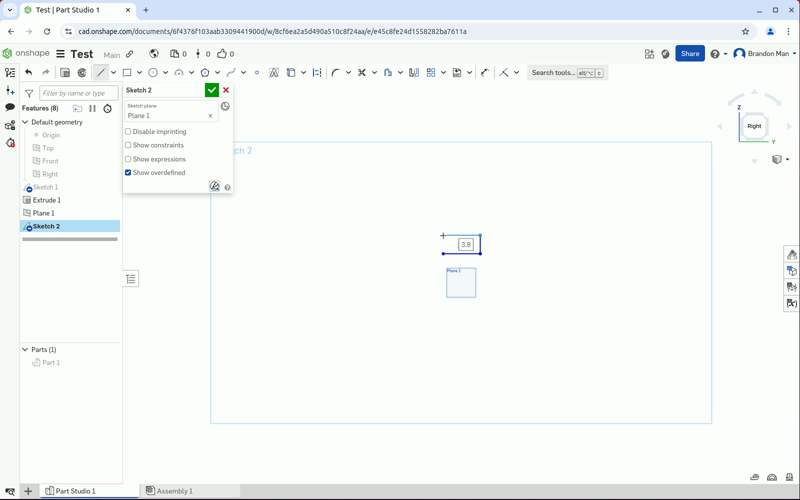
mouse_move(473, 235)
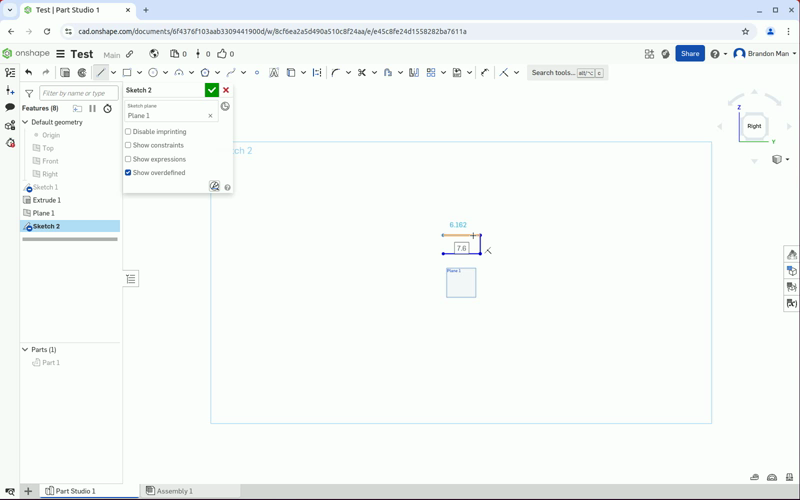
key_down(shift)
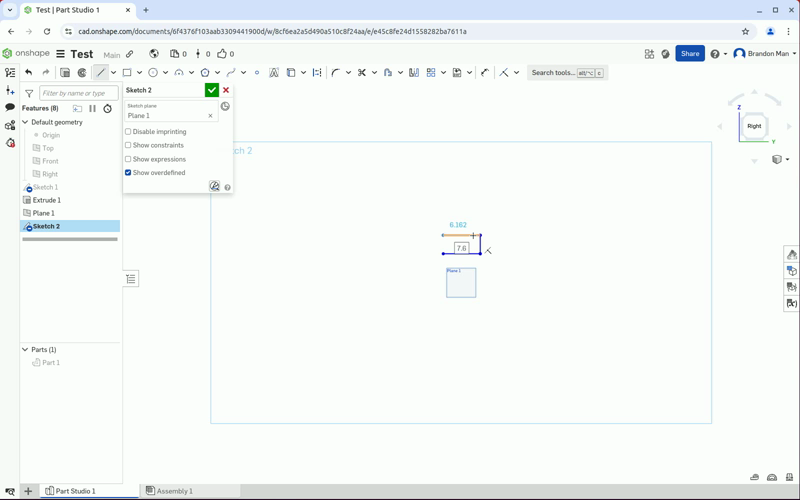
mouse_move(443, 253)
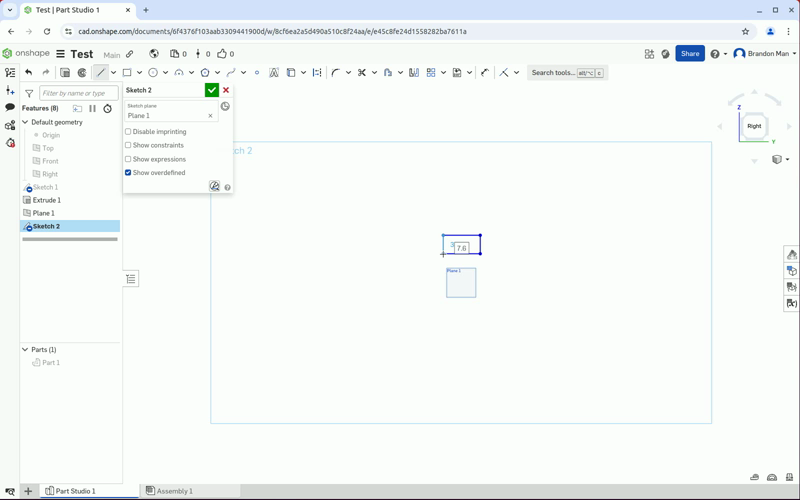
key_up(shift)
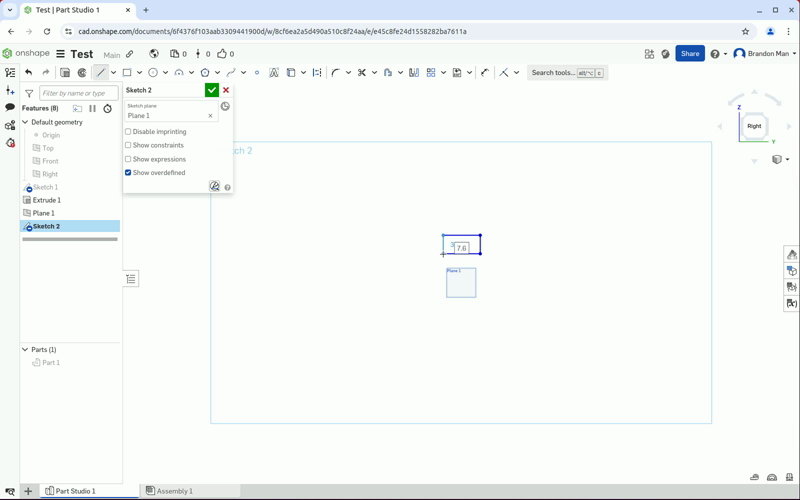
click(443, 253)
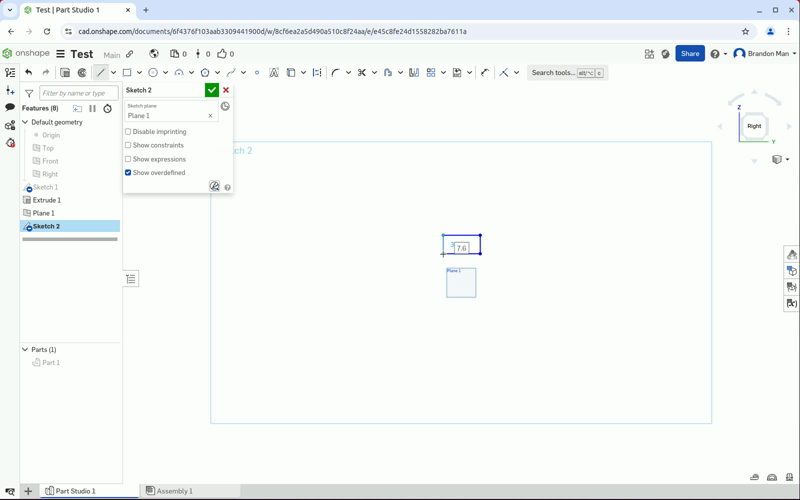
key(esc)
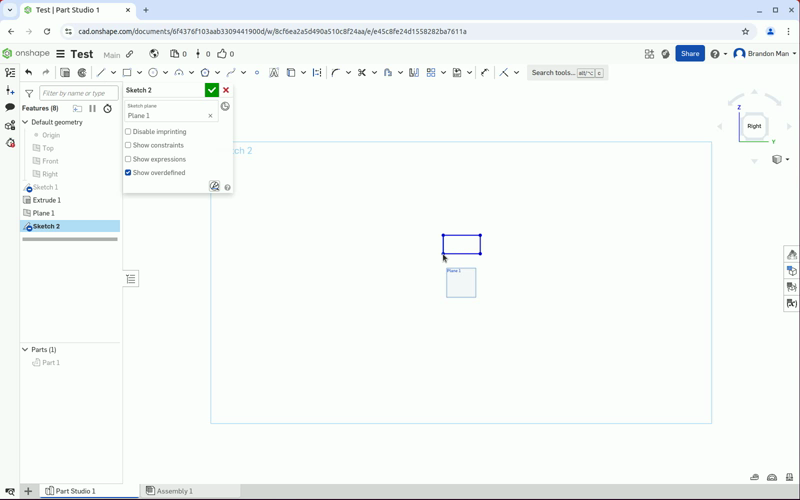
mouse_move(464, 246)
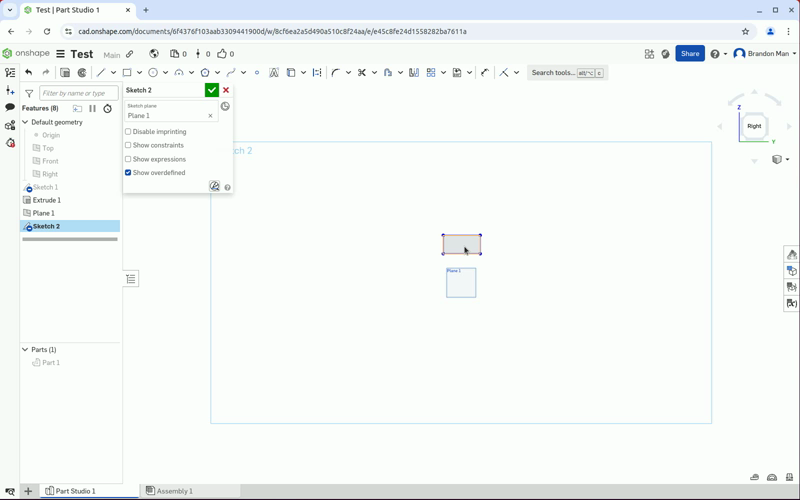
scroll(6)
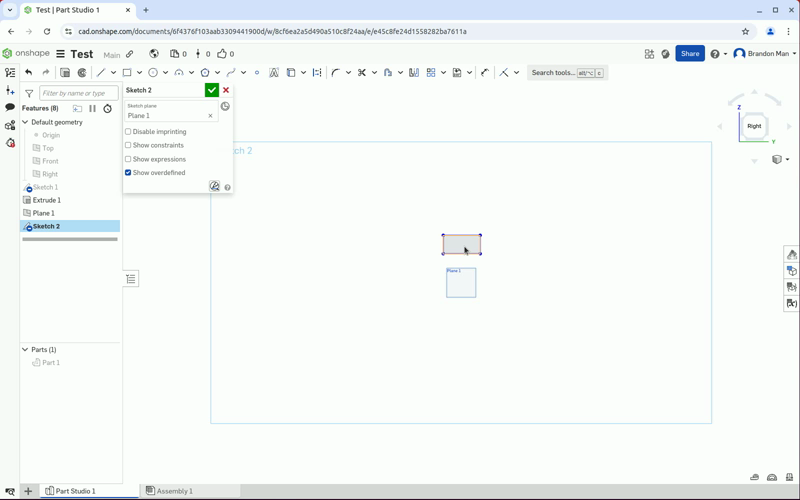
scroll(6)
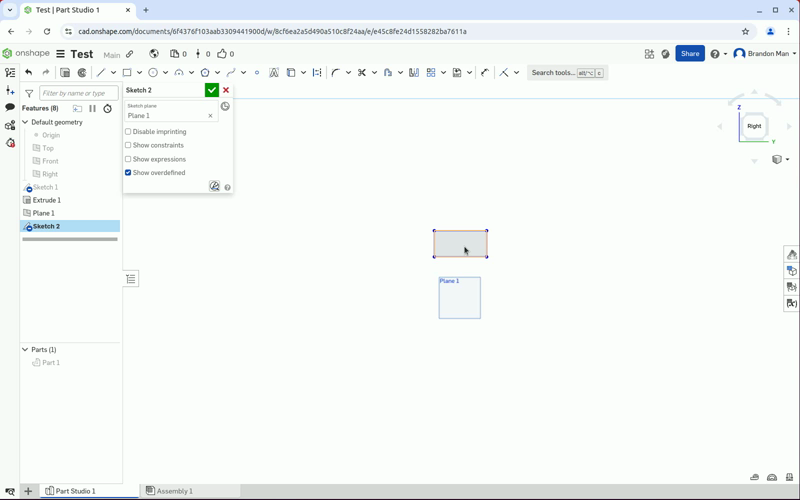
scroll(6)
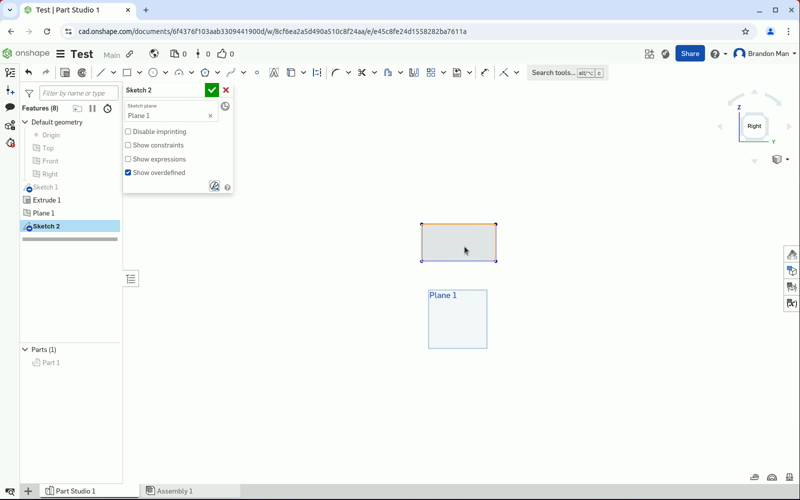
scroll(6)
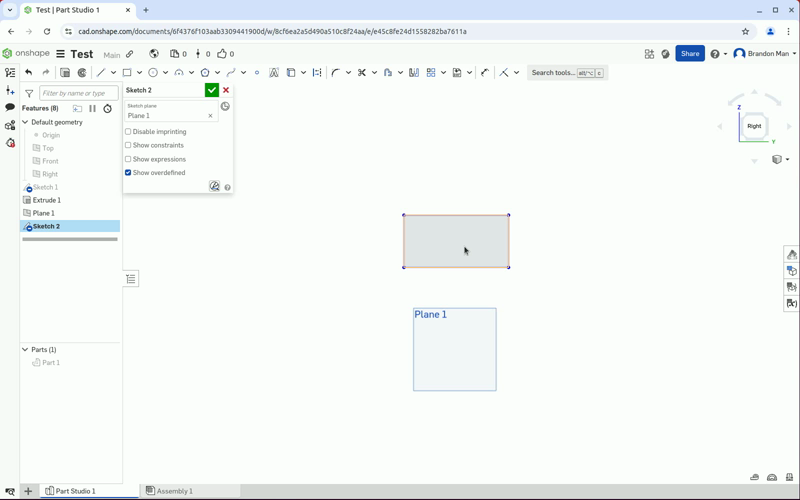
scroll(6)
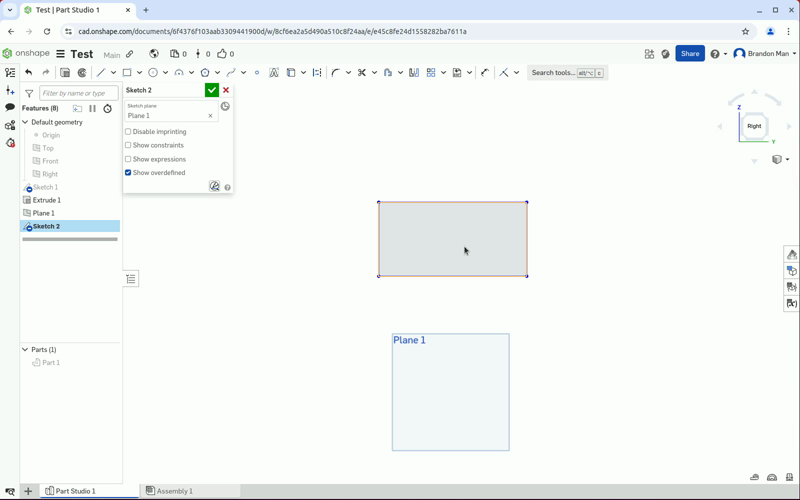
scroll(6)
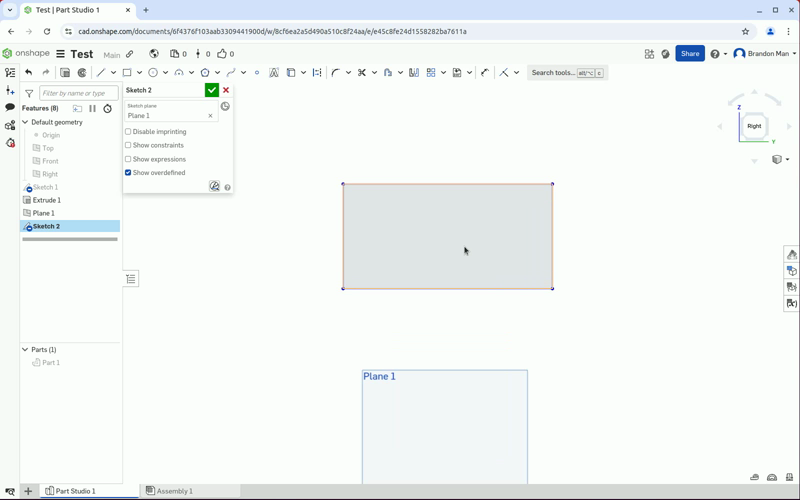
scroll(6)
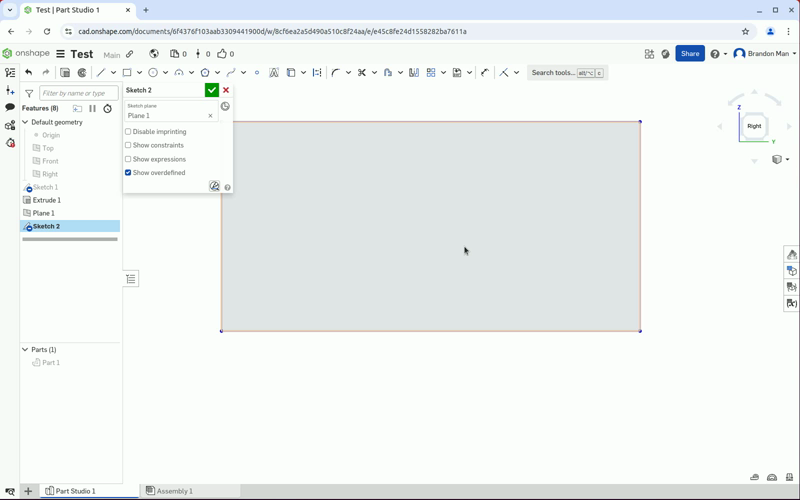
click(464, 246)
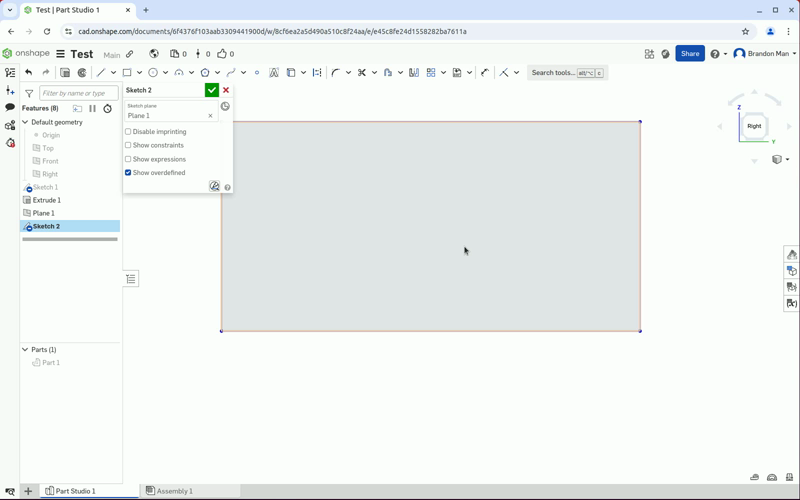
scroll(-6)
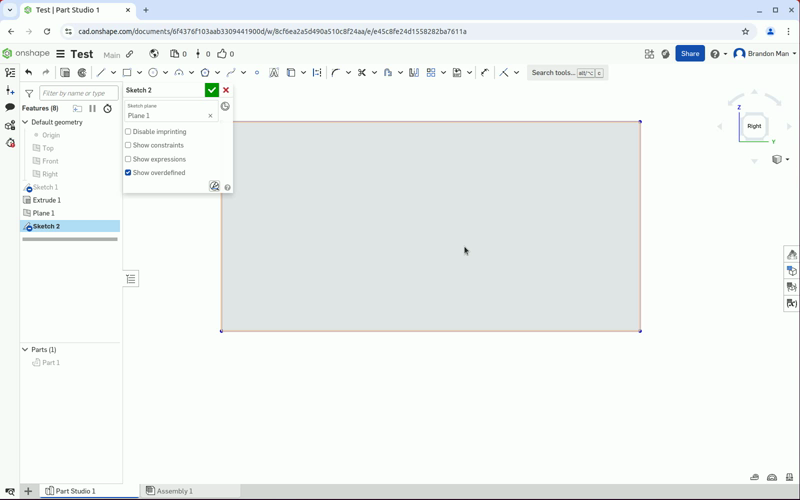
scroll(-6)
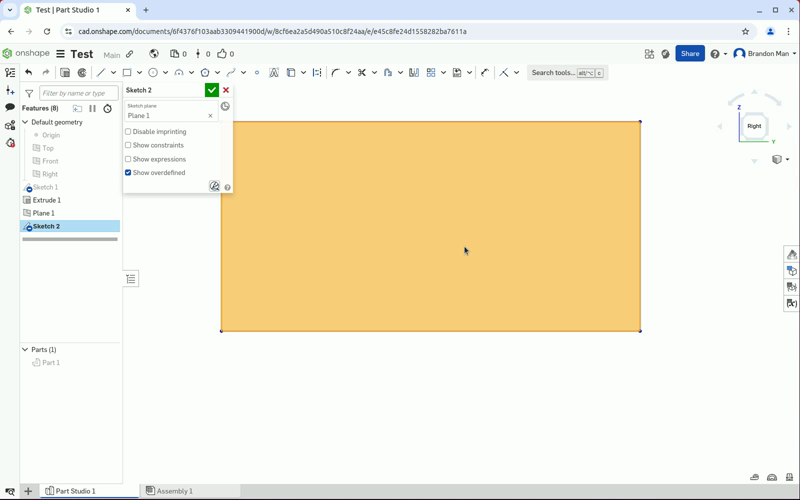
scroll(-6)
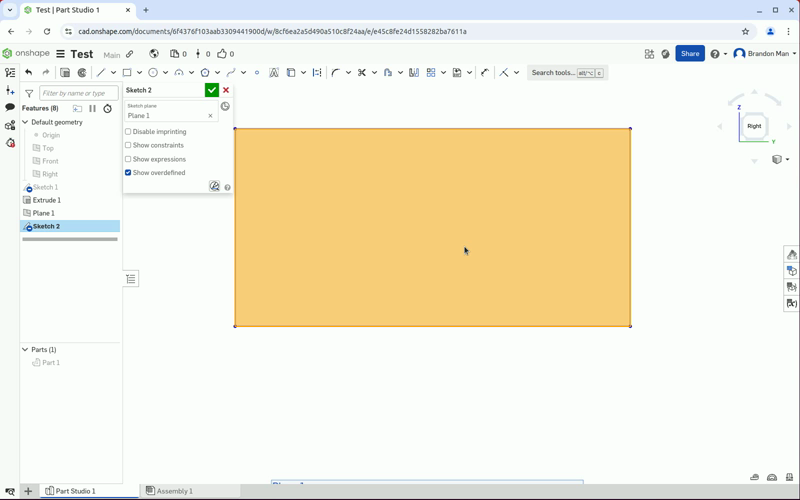
scroll(-6)
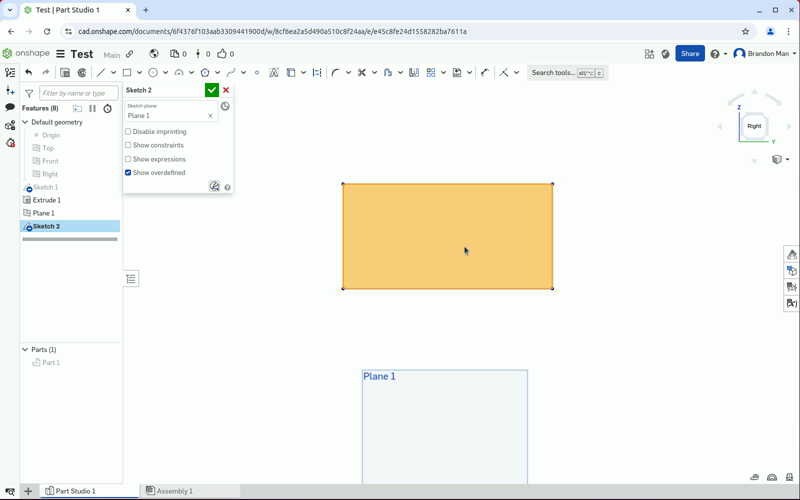
scroll(-6)
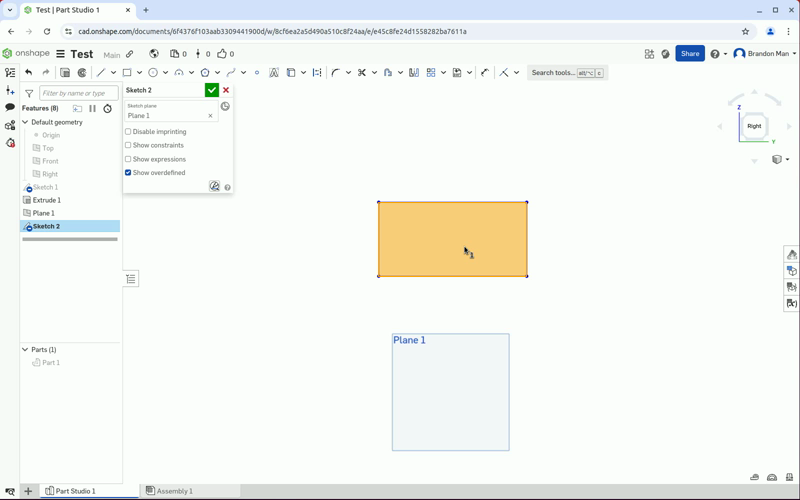
scroll(-6)
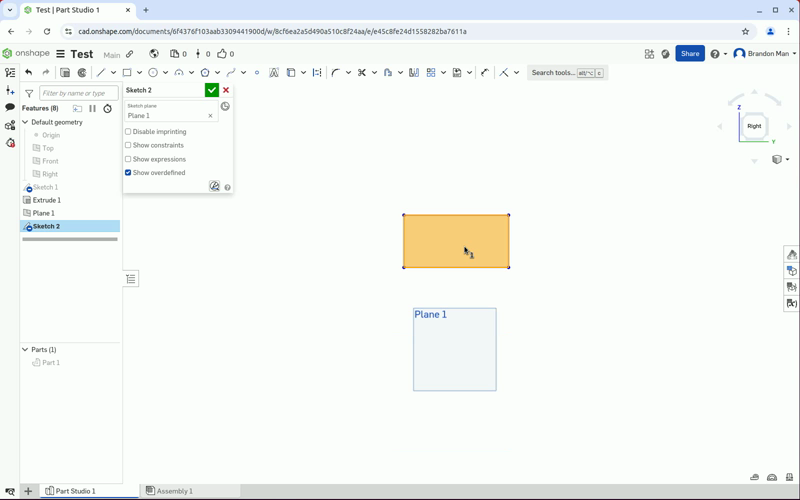
scroll(-6)
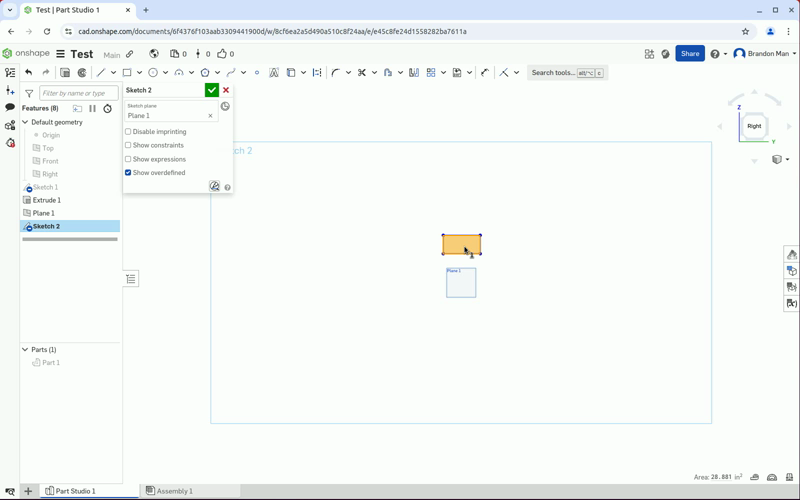
mouse_move(73, 352)
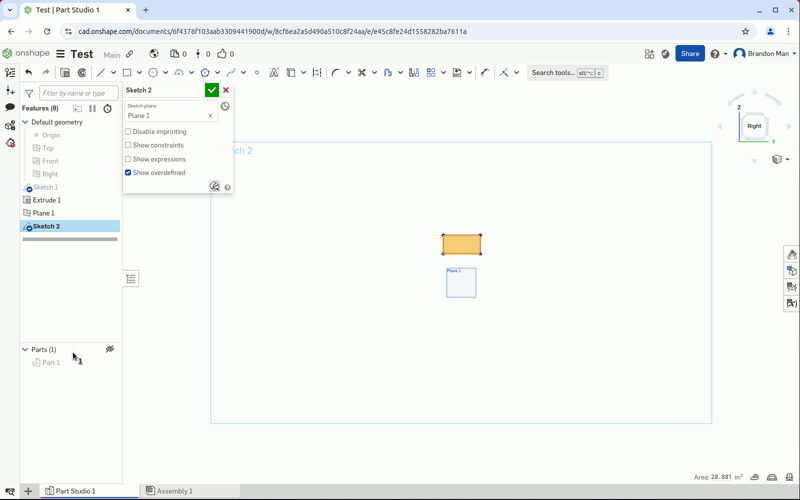
key(shift+y)
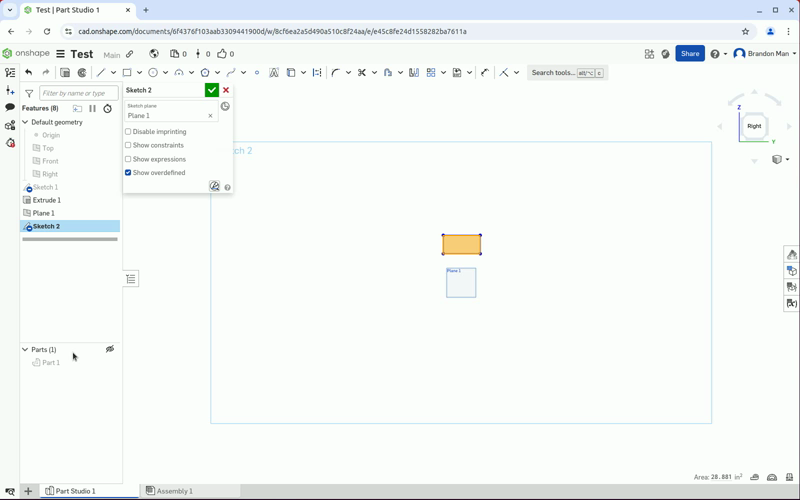
key(shift+e)
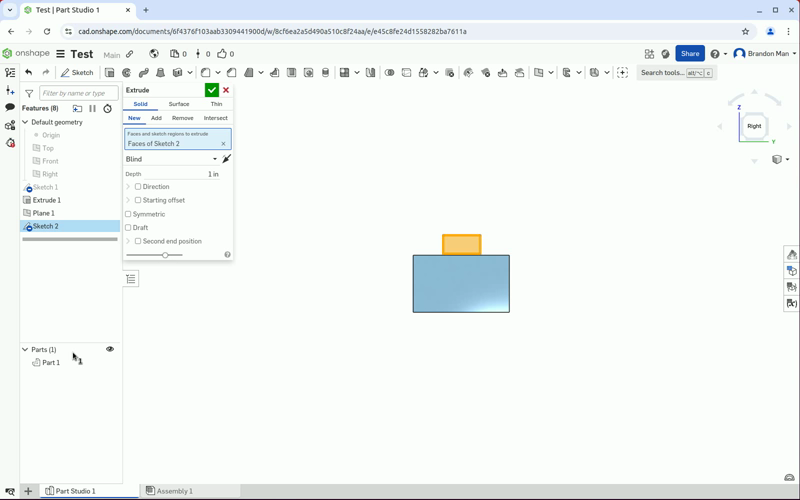
mouse_move(143, 106)
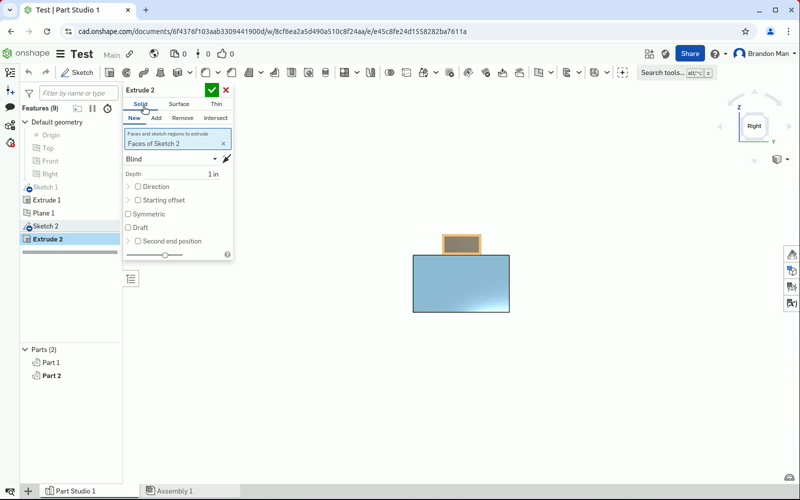
click(143, 106)
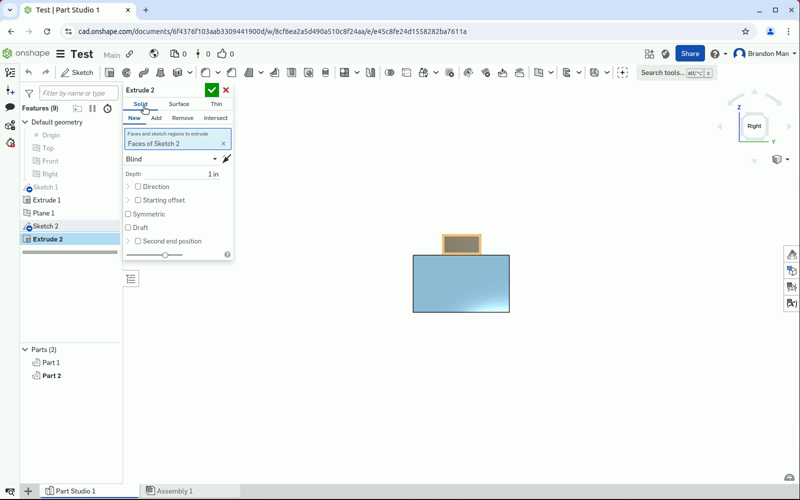
mouse_move(186, 120)
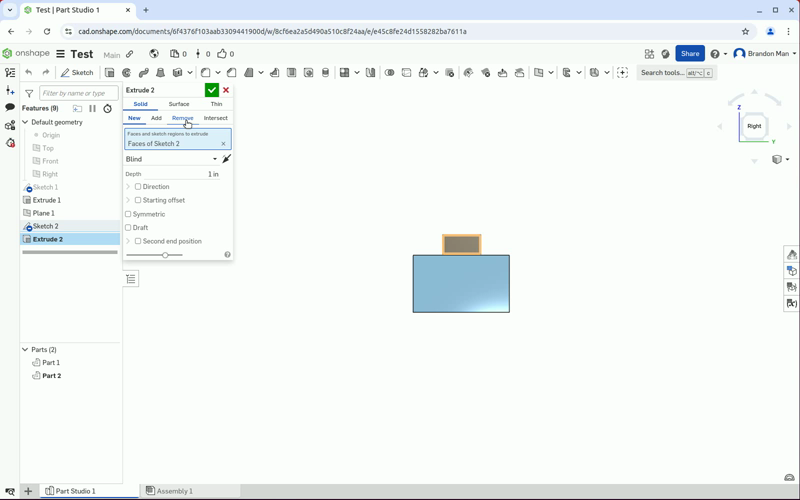
click(186, 120)
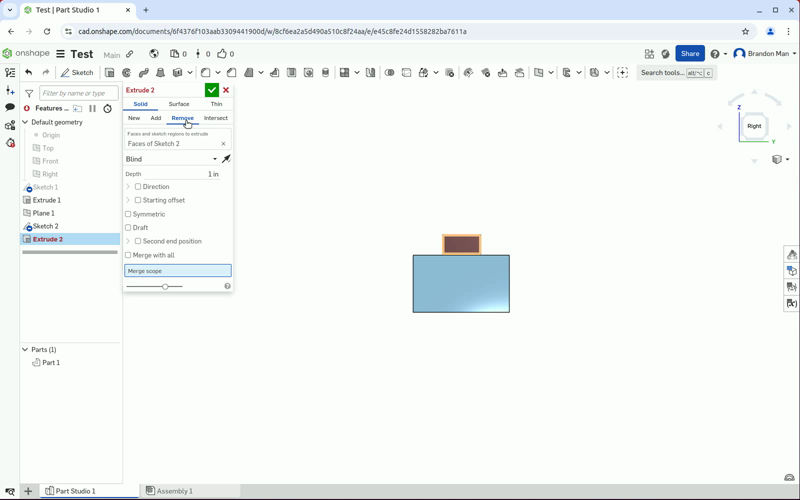
key(tab, 4)
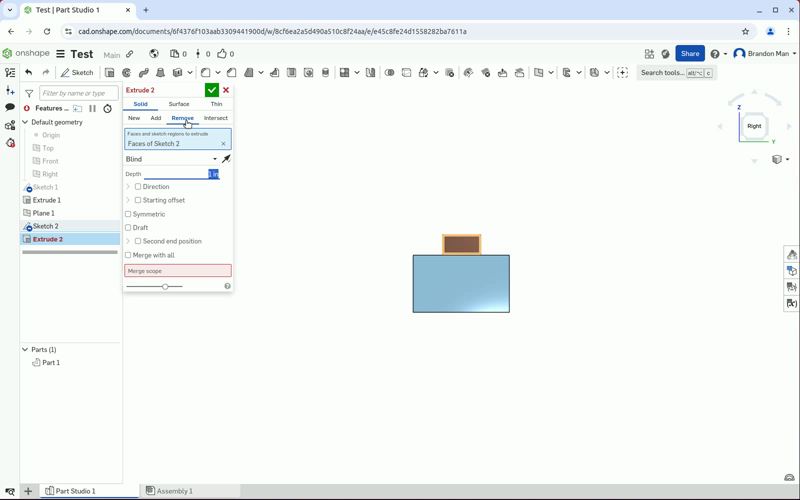
text(27.441)
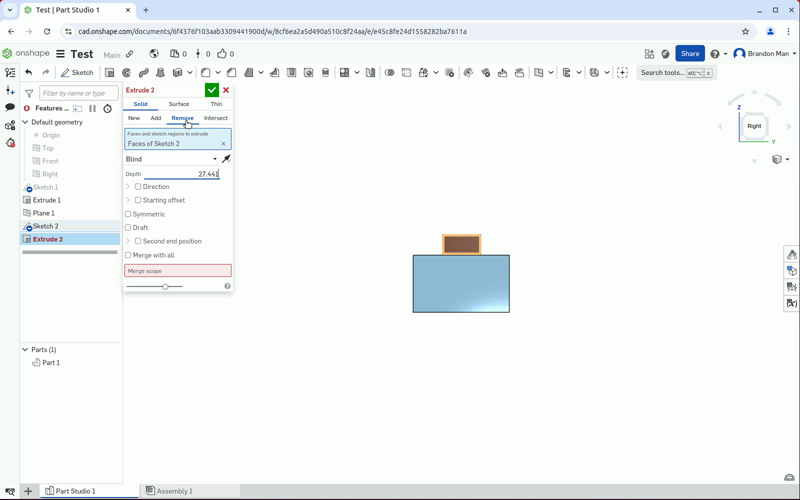
key(tab, 6)
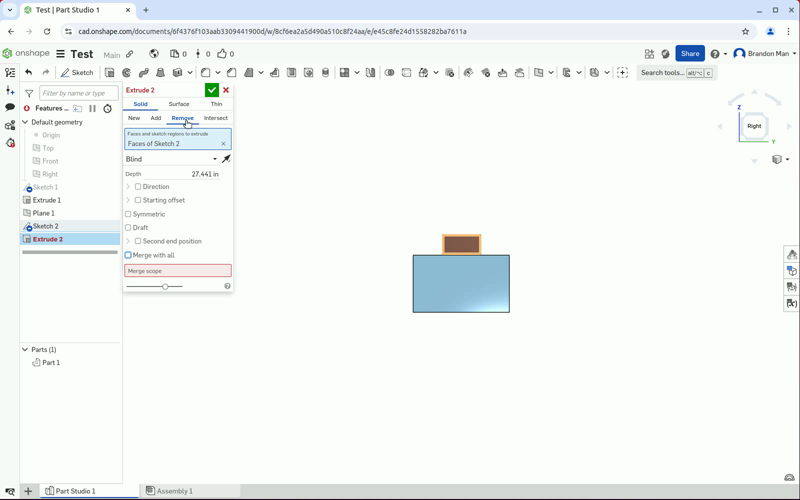
key(space)
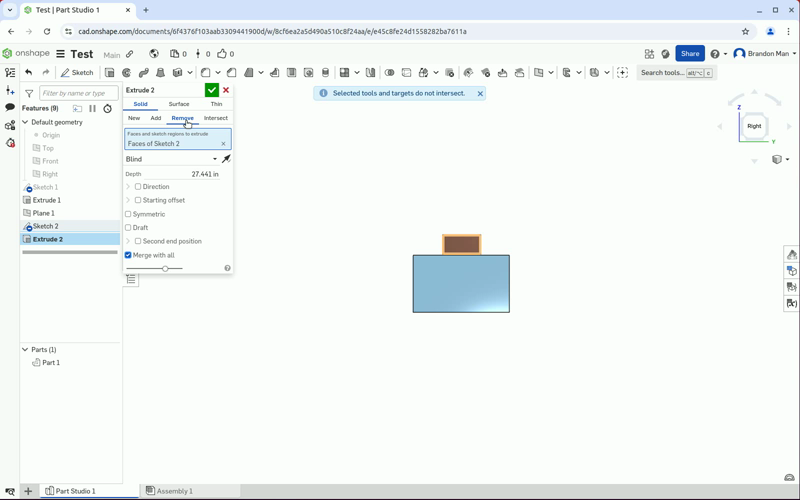
key(enter)
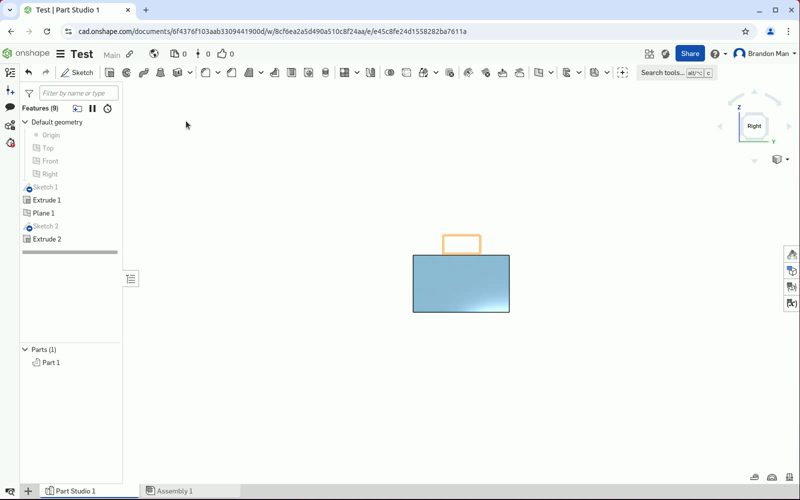
key(shift+h)
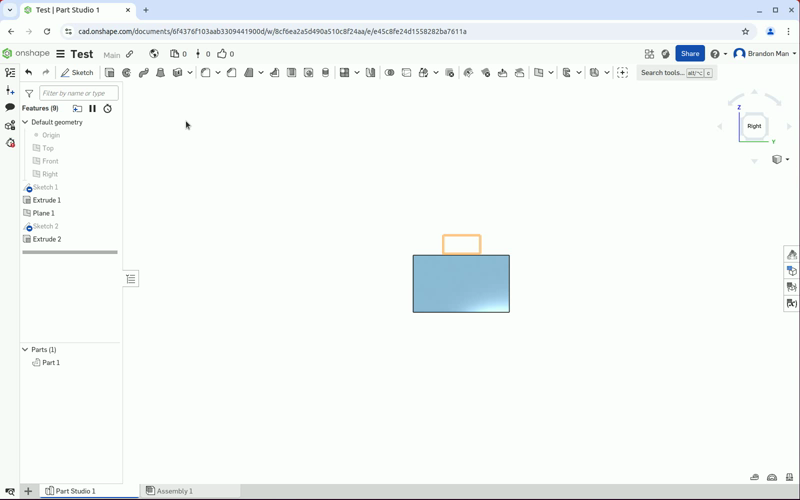
key(shift+h)
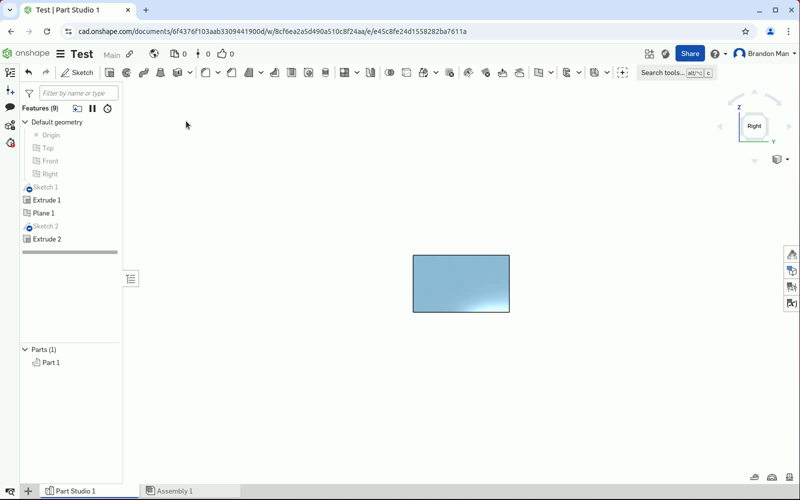
mouse_move(73, 189)
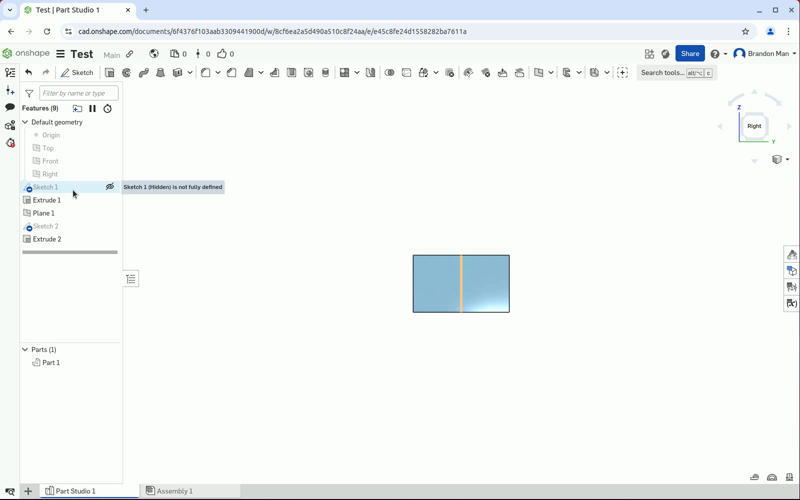
click(73, 189)
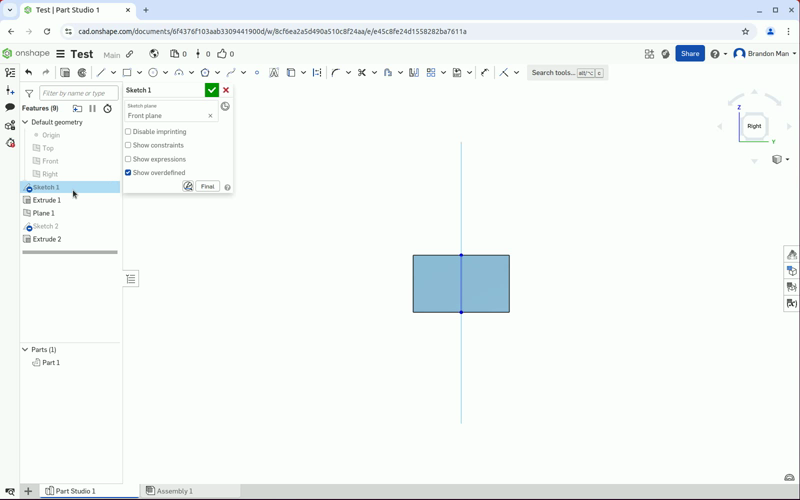
mouse_move(229, 92)
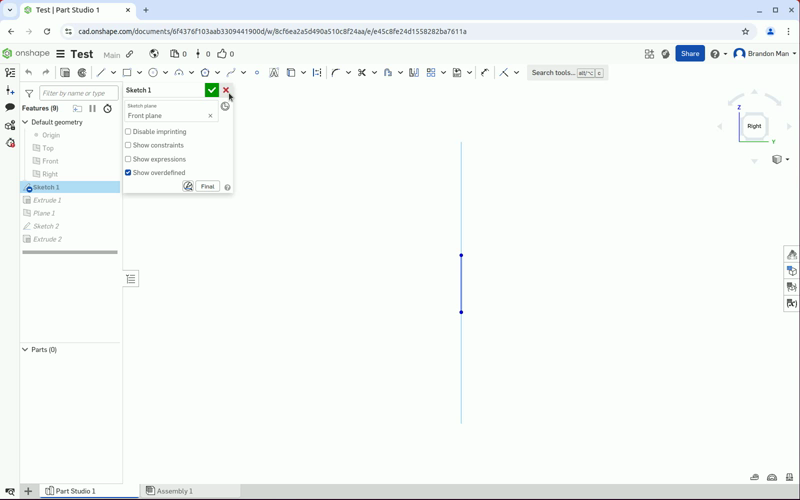
click(229, 92)
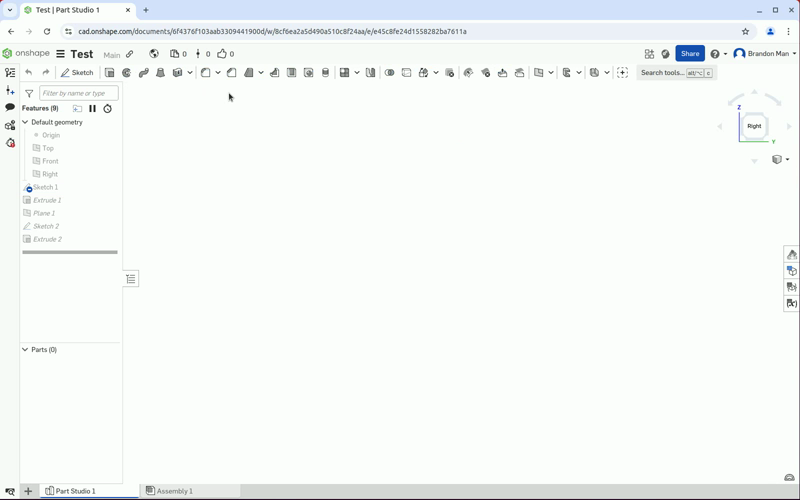
key(shift+s)
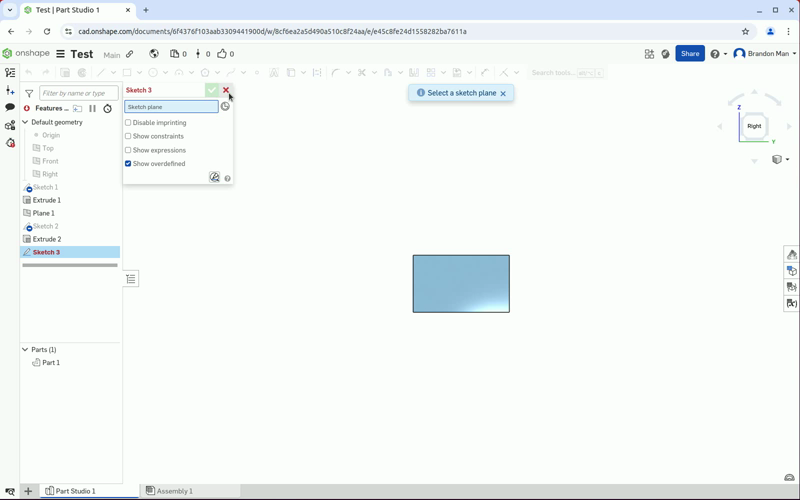
mouse_move(73, 215)
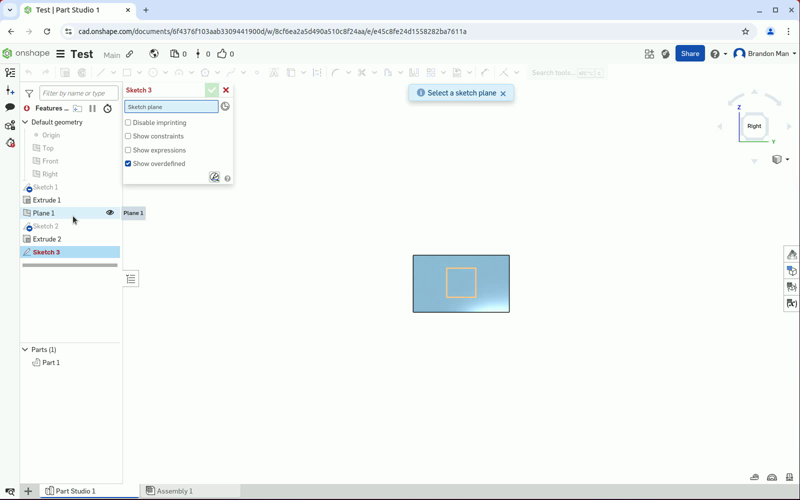
click(73, 215)
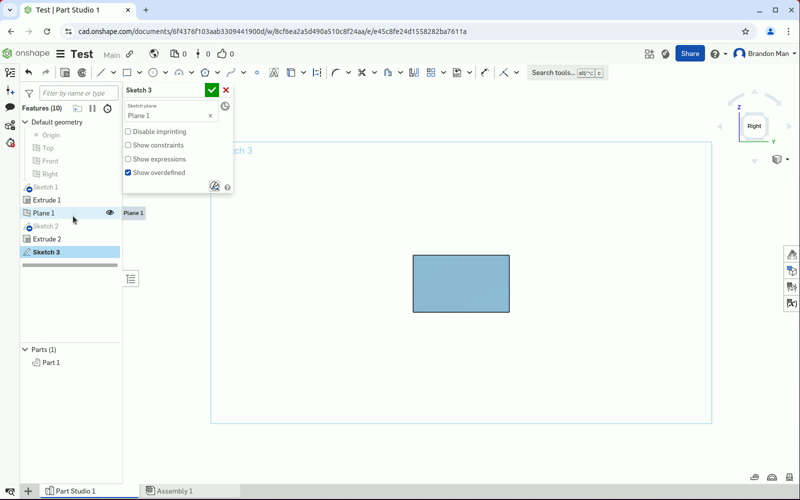
mouse_move(73, 352)
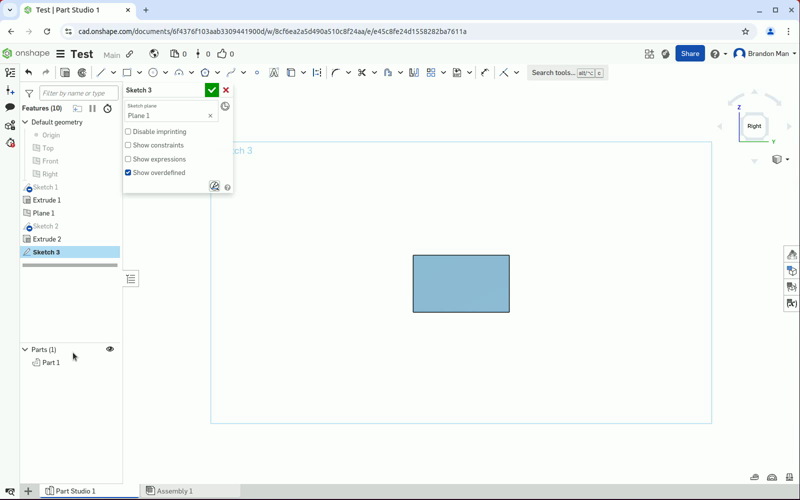
key(y)
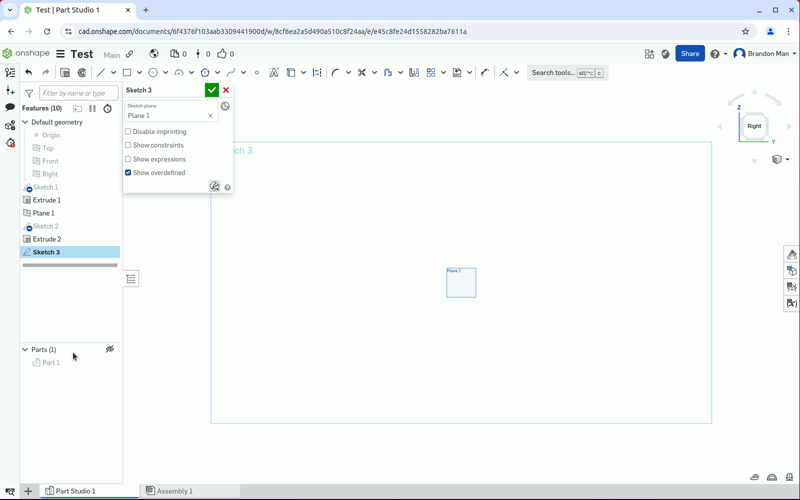
key(l)
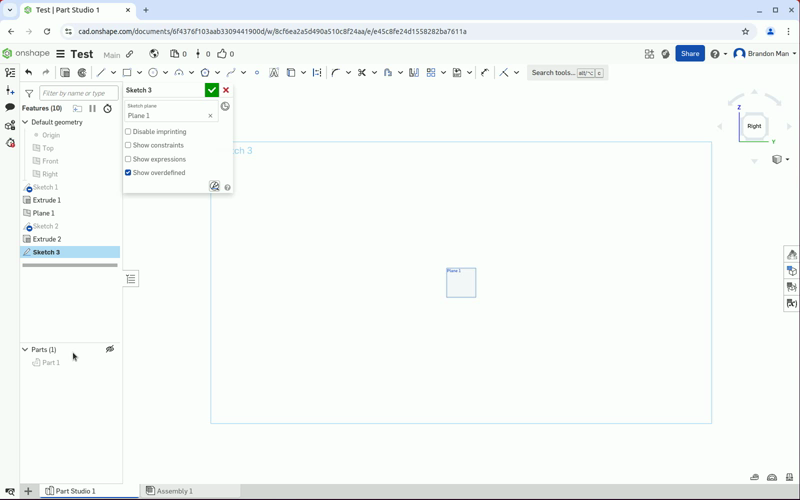
key_down(shift)
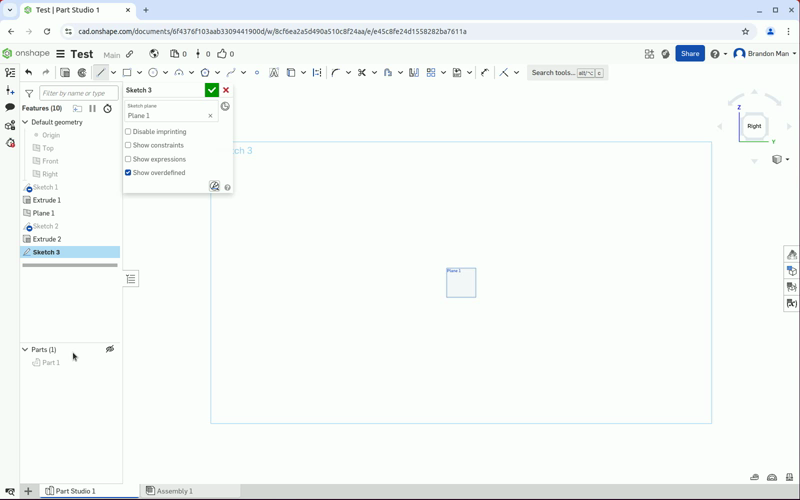
mouse_move(443, 271)
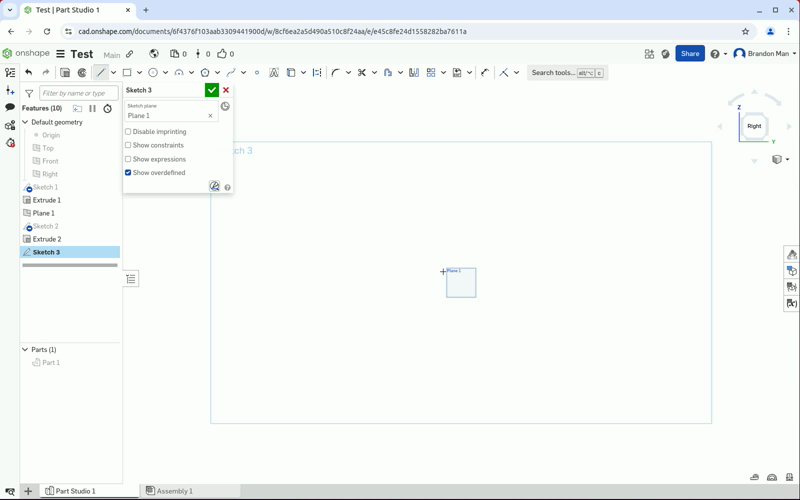
click(443, 271)
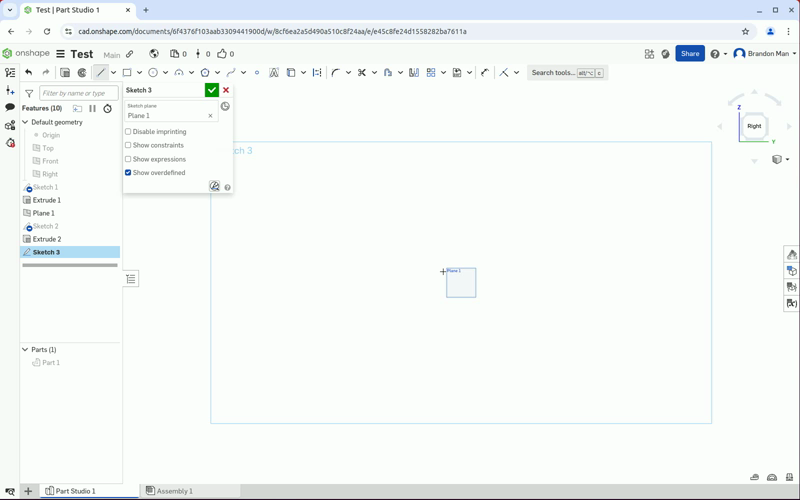
key_up(shift)
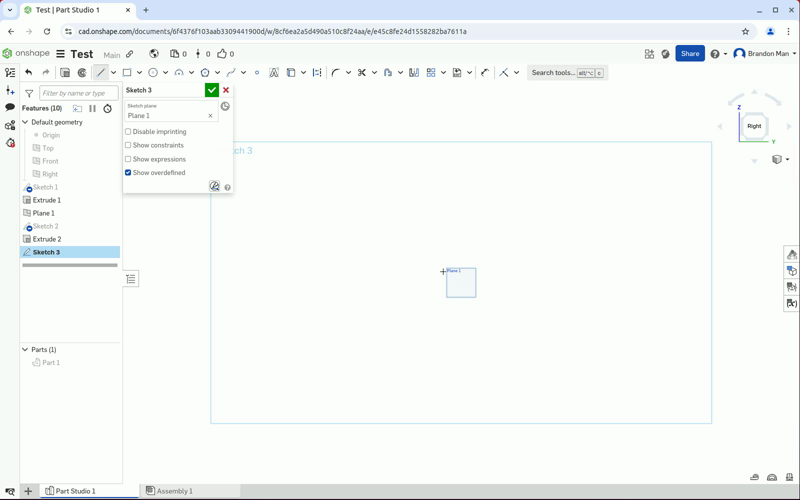
key_down(shift)
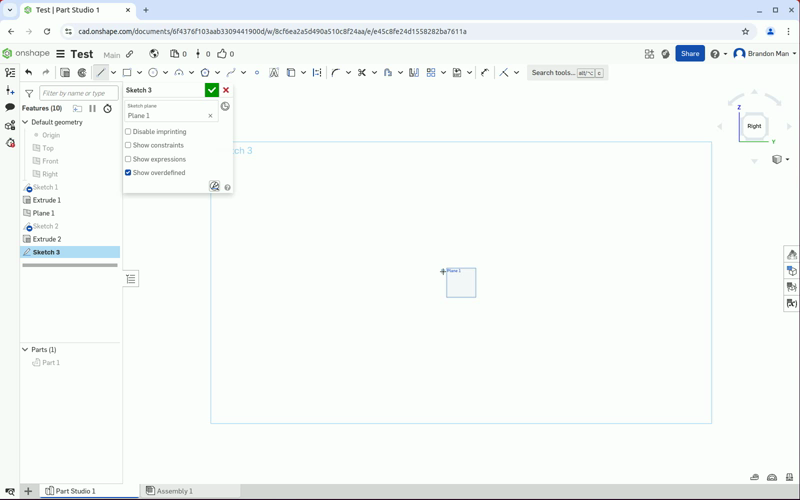
mouse_move(473, 271)
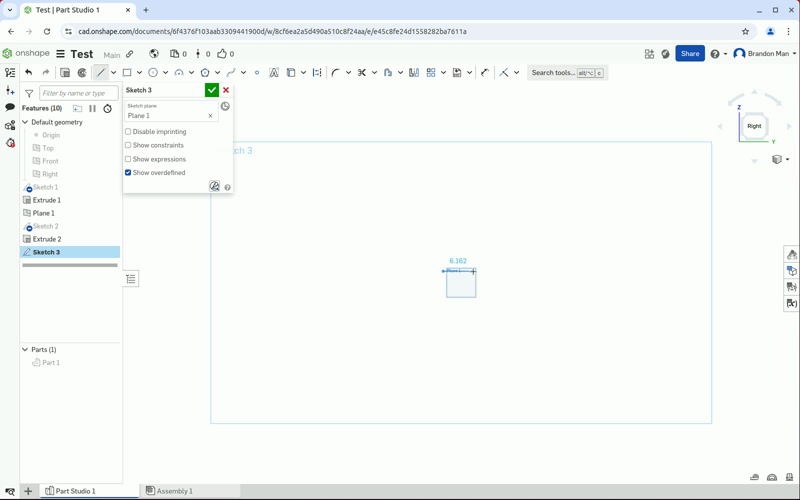
mouse_move(480, 271)
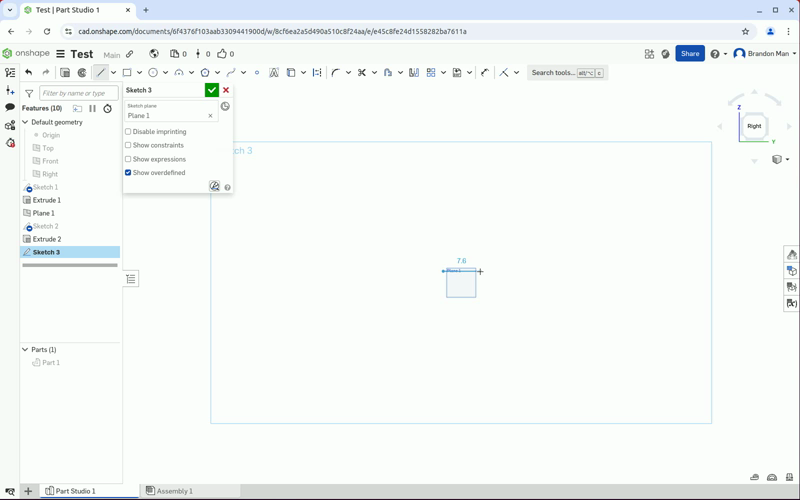
click(480, 271)
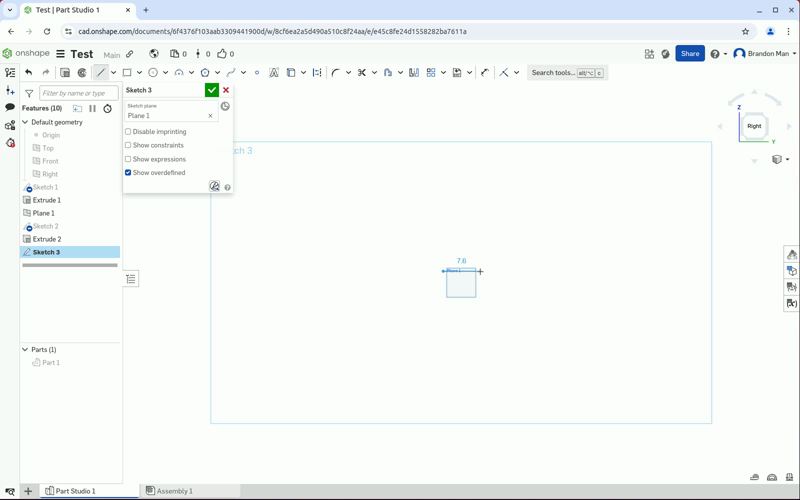
key_up(shift)
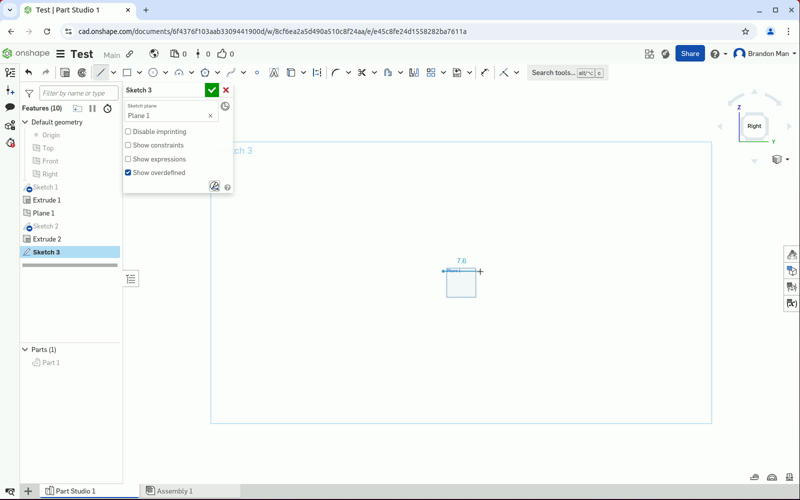
key_down(shift)
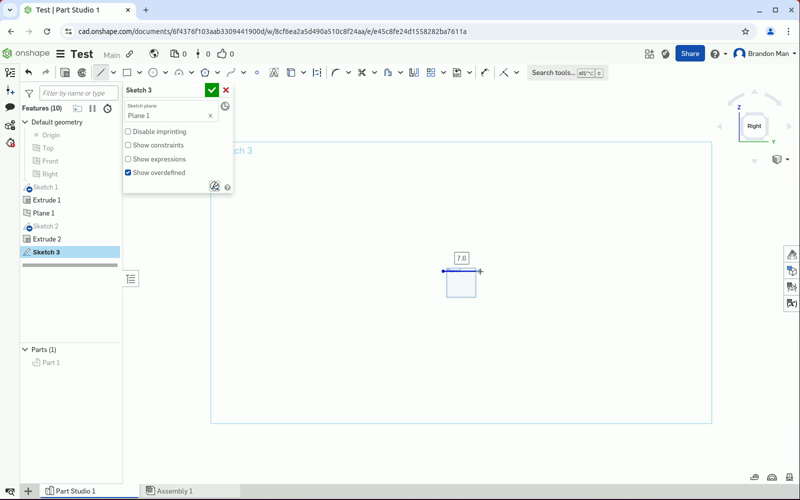
mouse_move(510, 271)
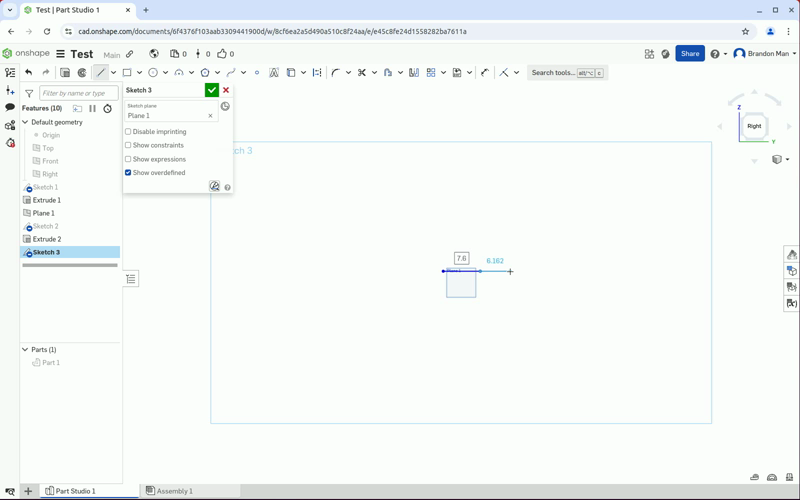
mouse_move(480, 253)
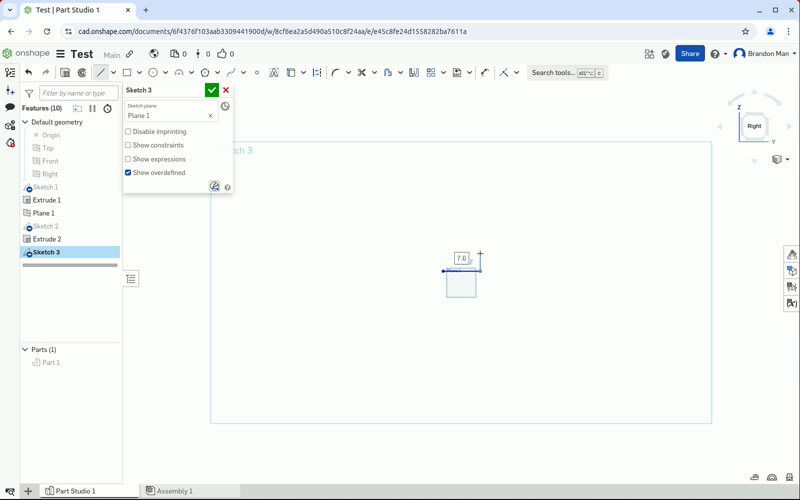
click(480, 253)
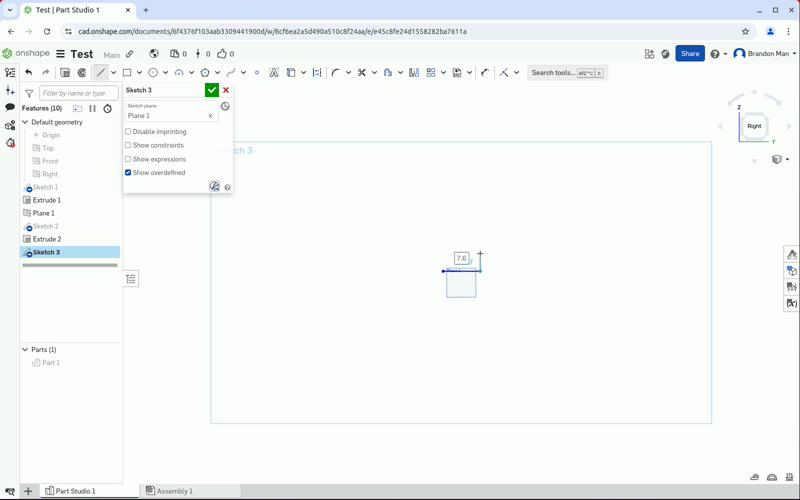
key_up(shift)
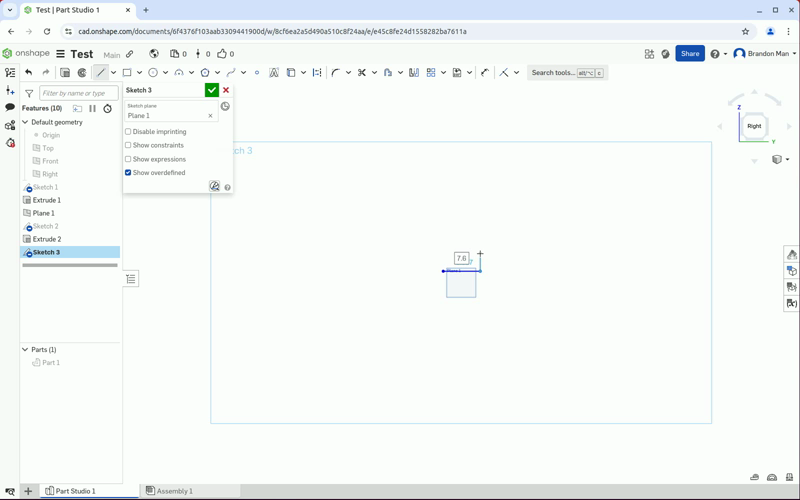
key_down(shift)
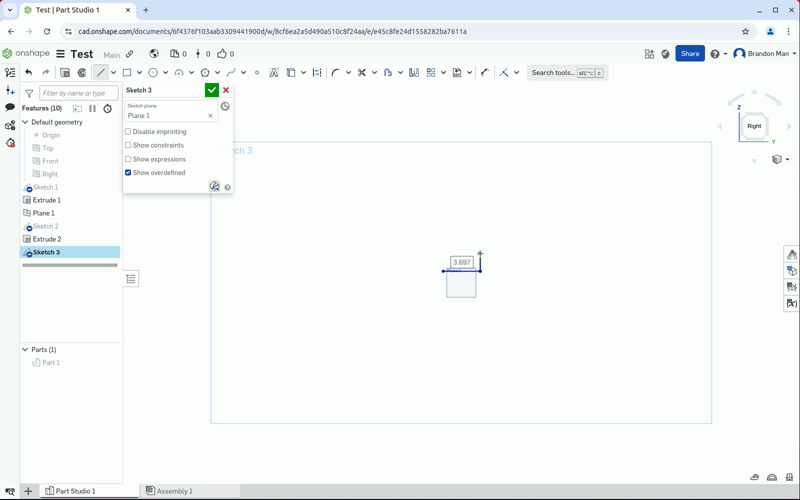
mouse_move(510, 253)
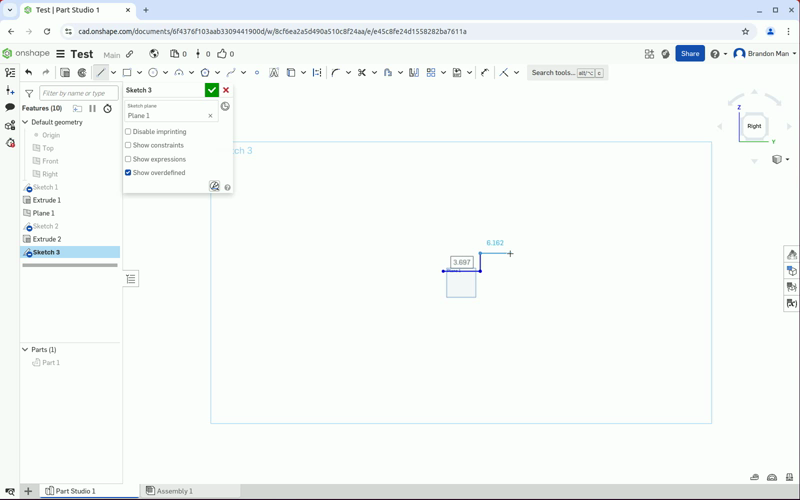
mouse_move(443, 253)
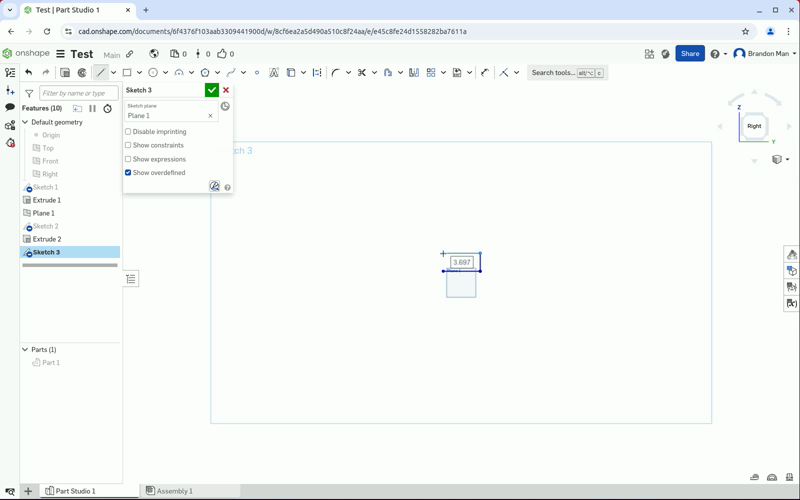
click(443, 253)
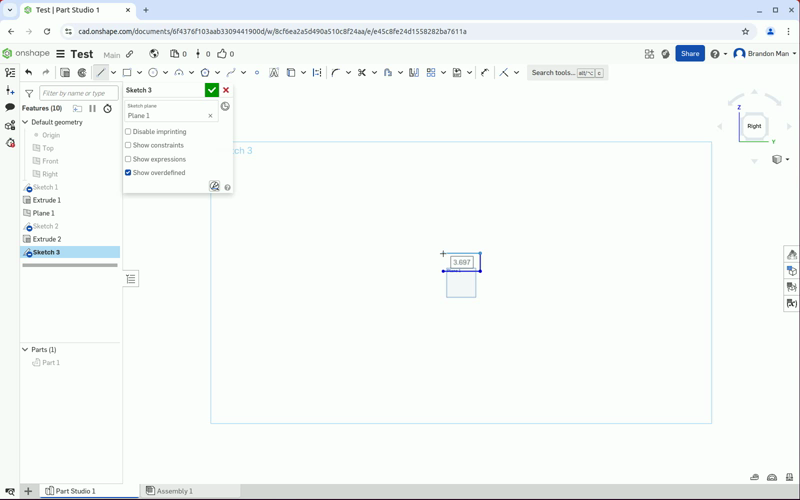
key_up(shift)
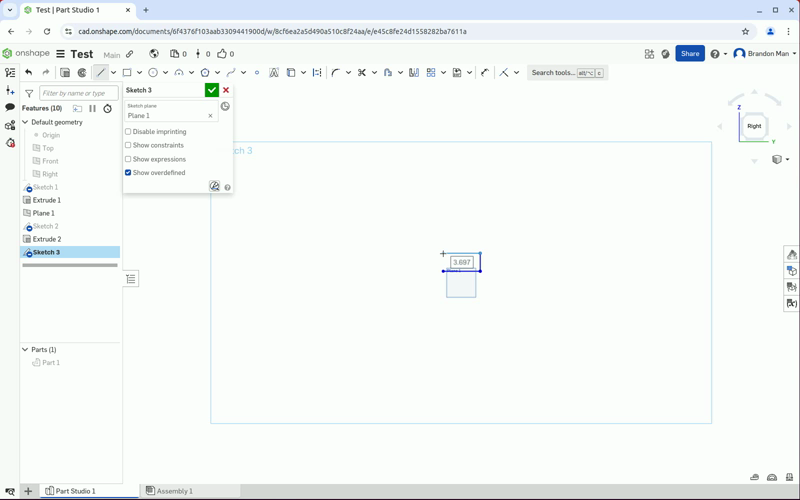
mouse_move(473, 253)
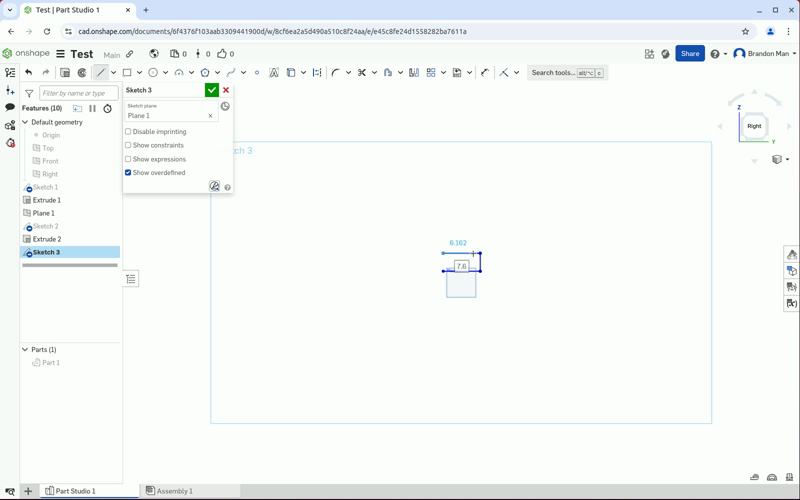
key_down(shift)
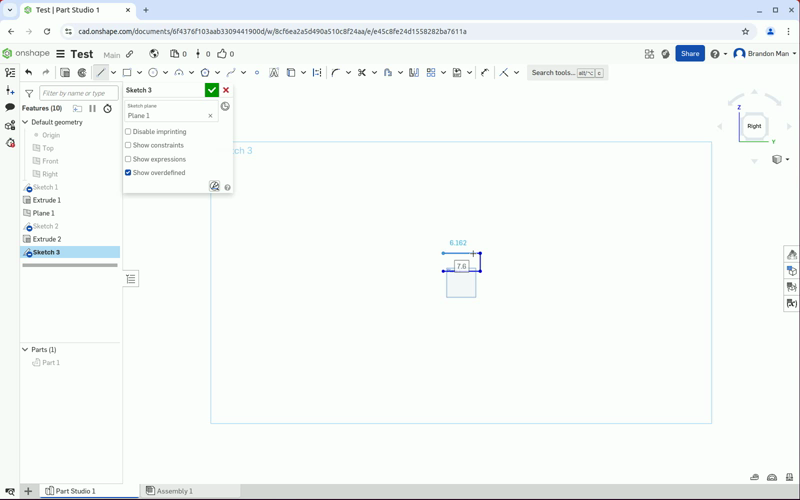
mouse_move(443, 271)
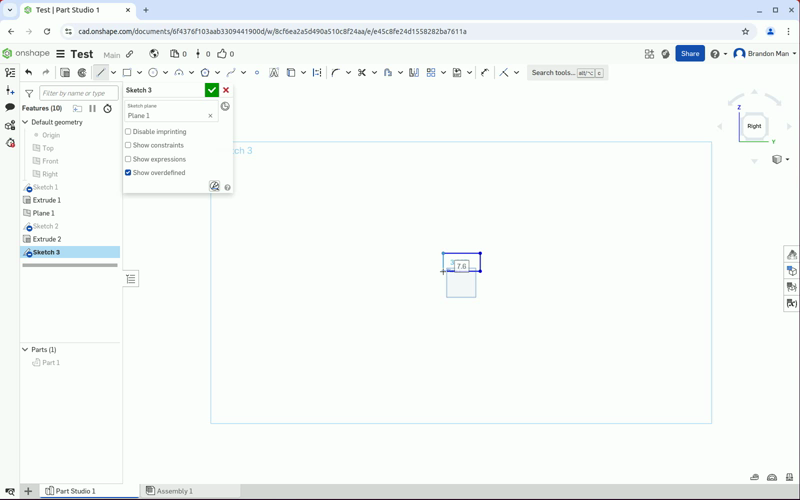
key_up(shift)
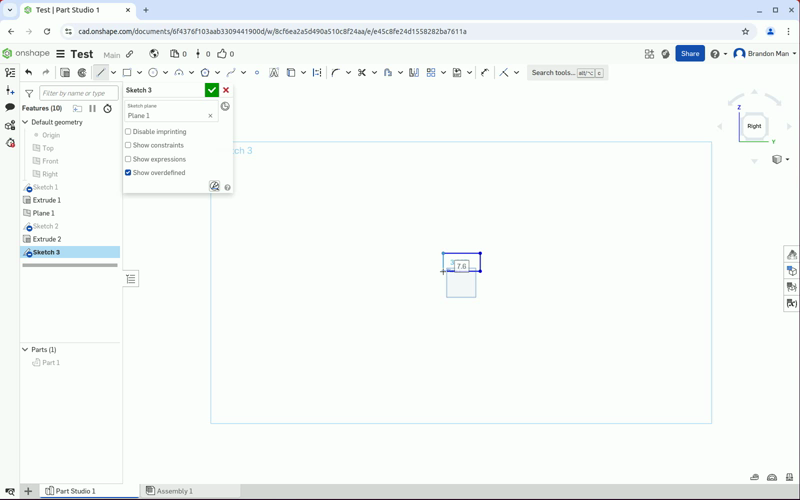
click(443, 271)
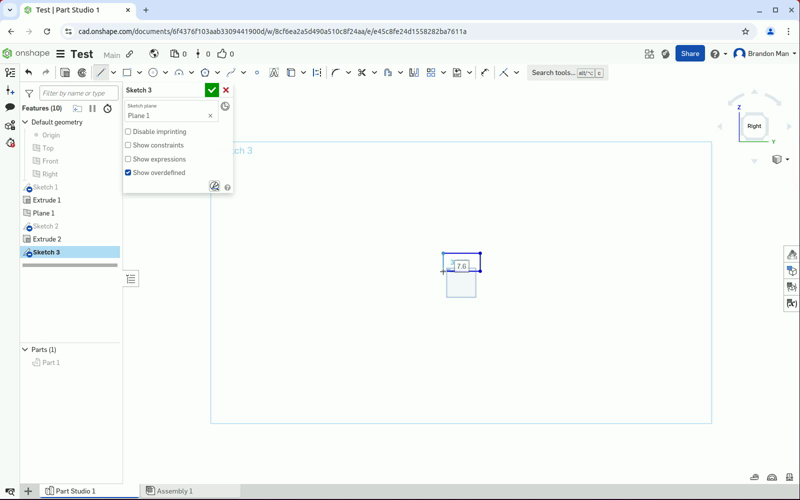
key(esc)
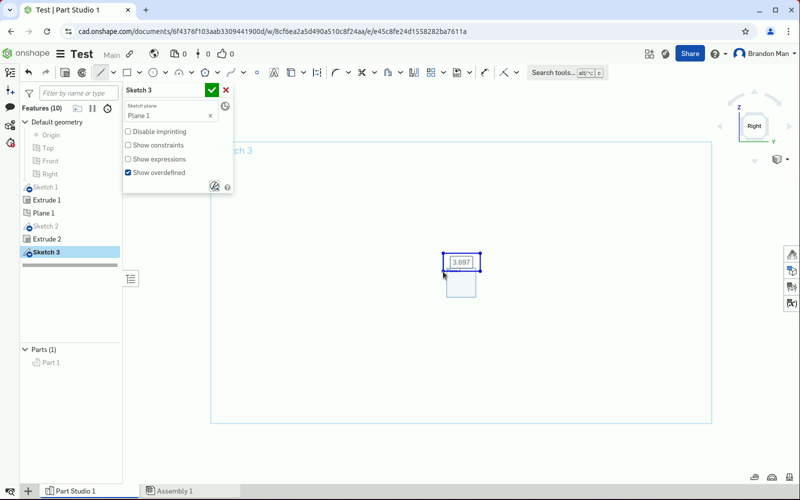
mouse_move(476, 268)
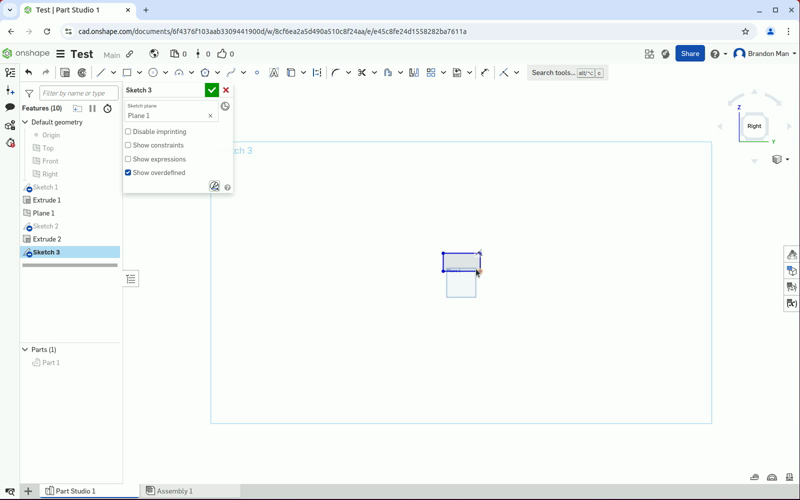
scroll(6)
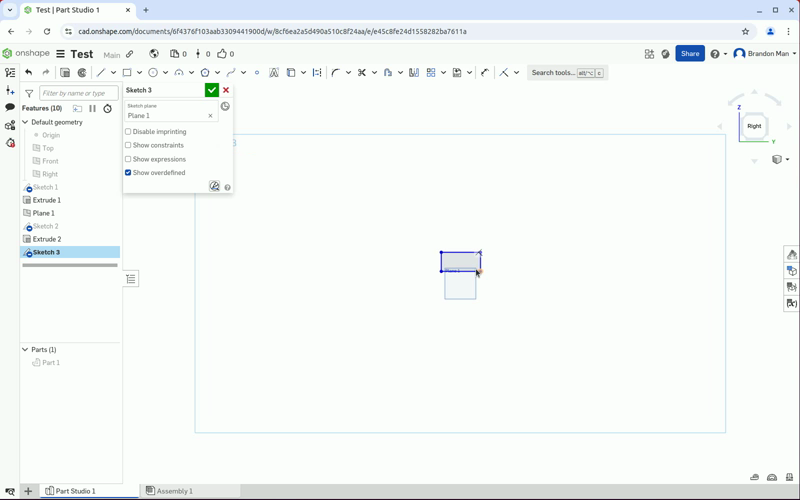
scroll(6)
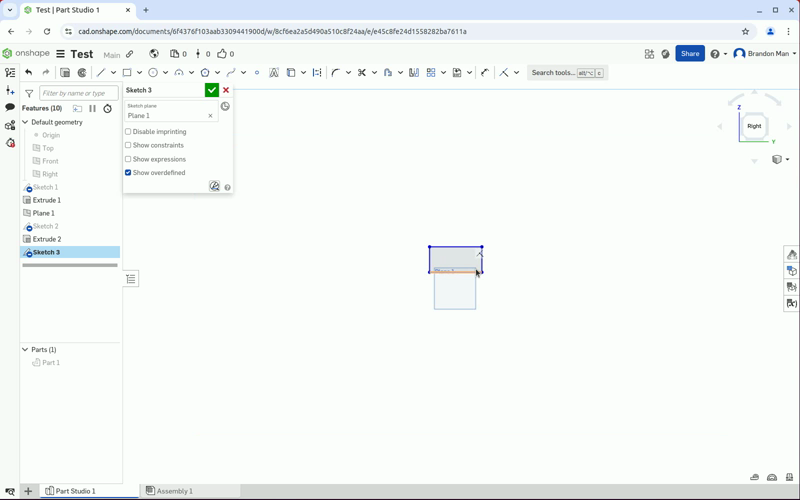
scroll(6)
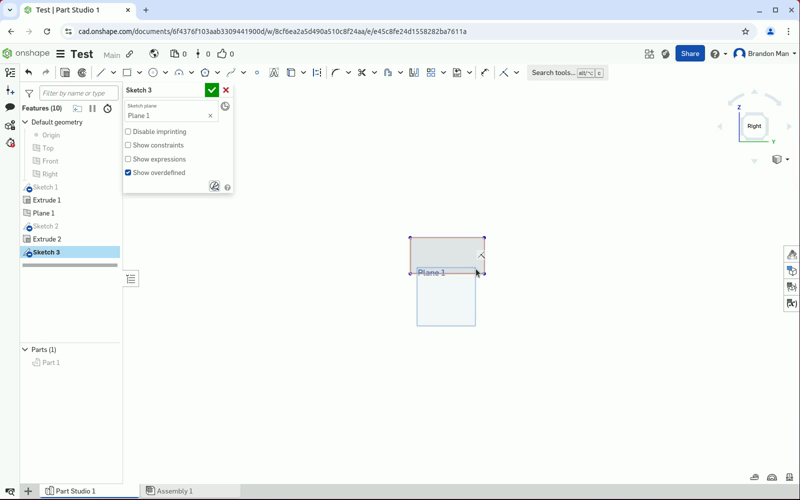
scroll(6)
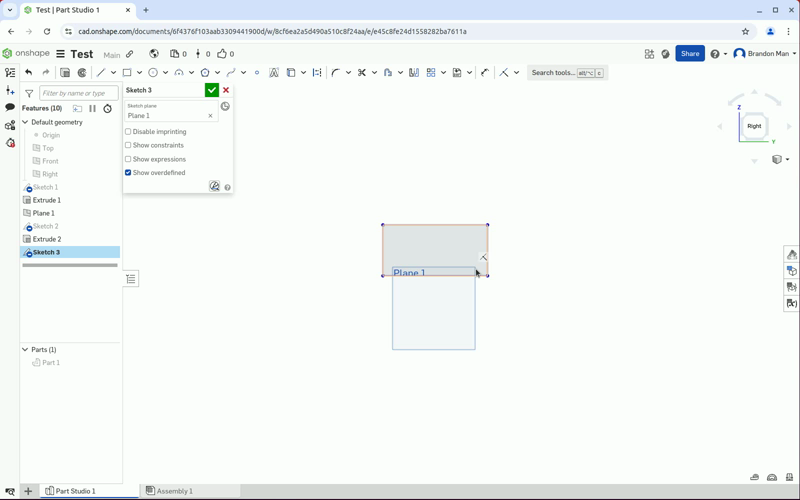
scroll(6)
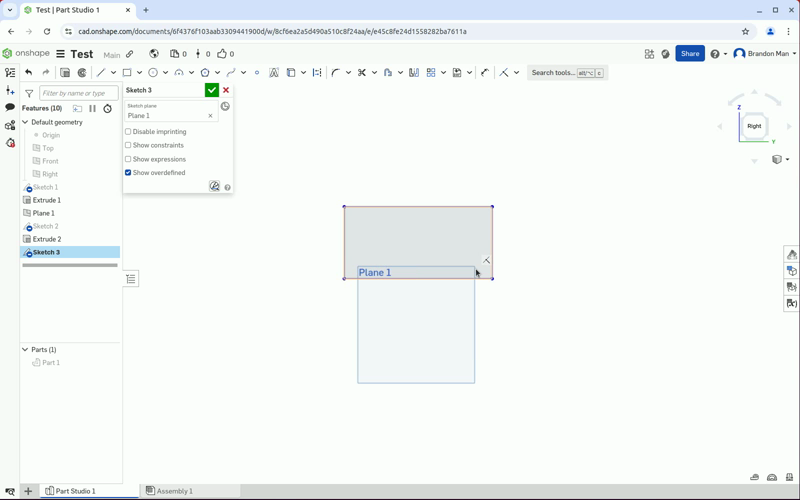
scroll(6)
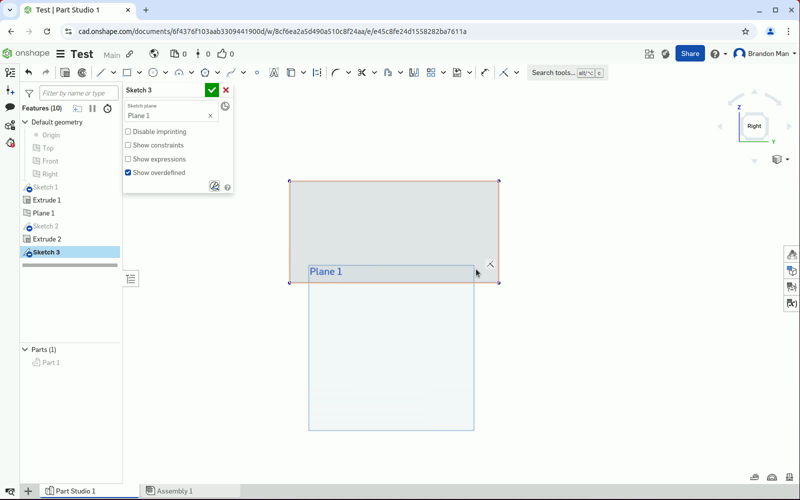
scroll(6)
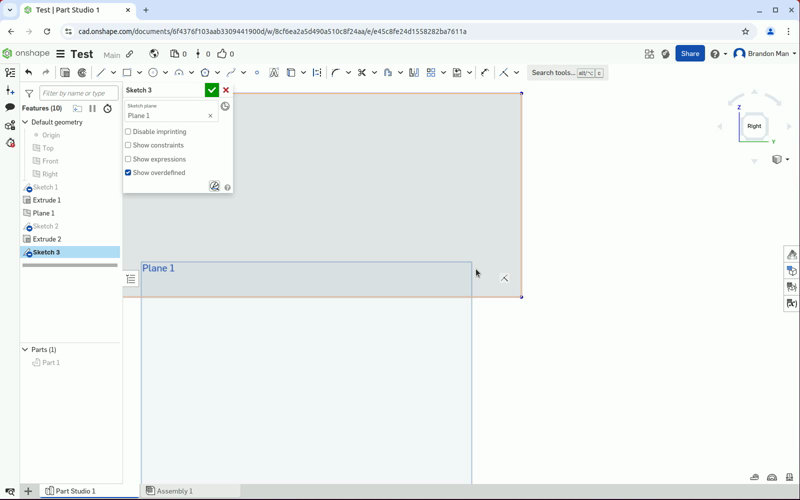
click(476, 268)
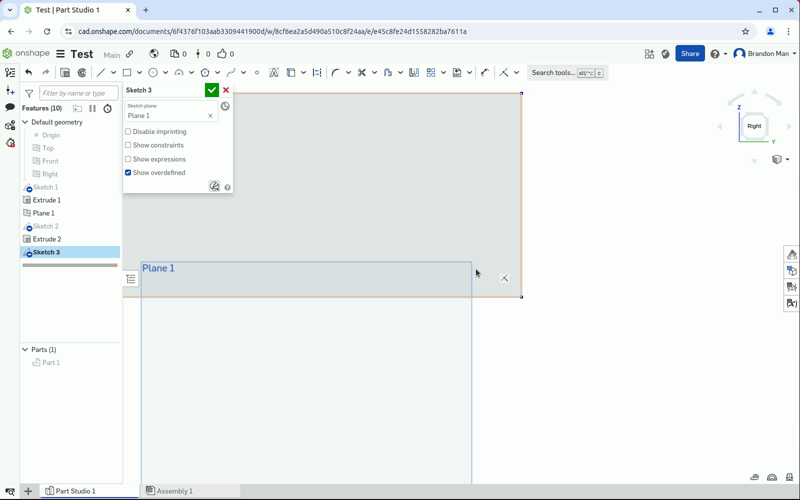
scroll(-6)
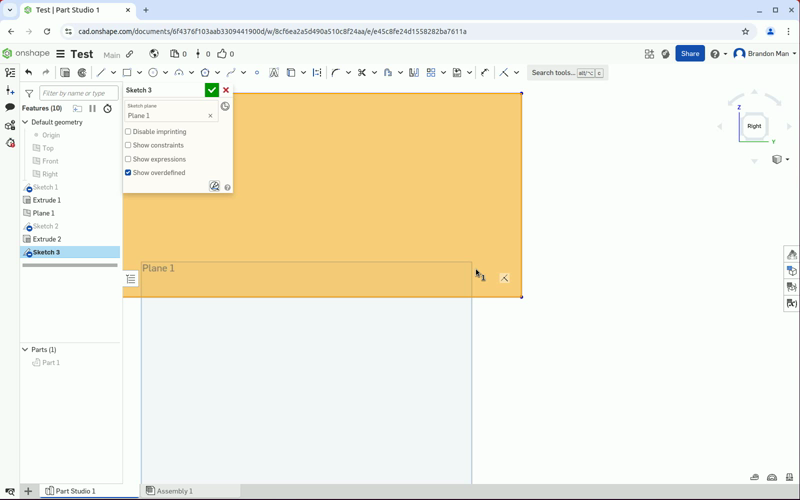
scroll(-6)
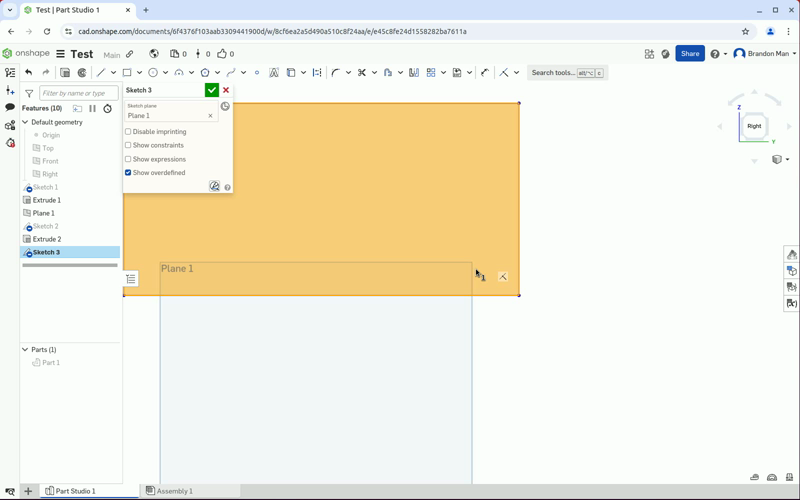
scroll(-6)
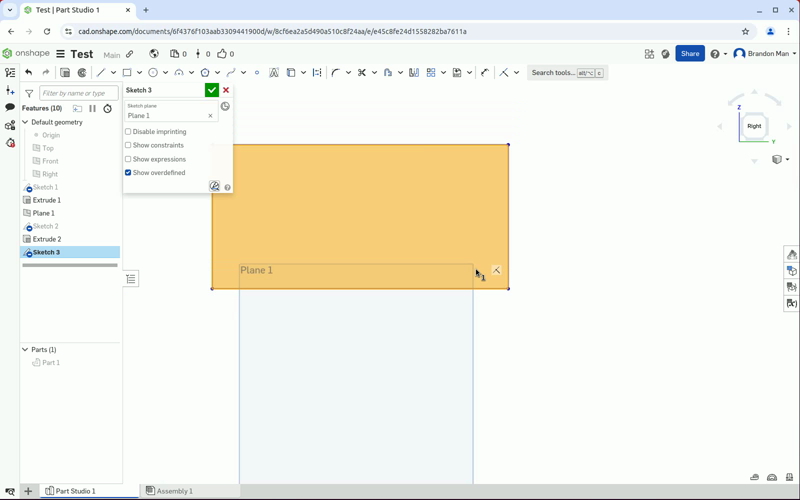
scroll(-6)
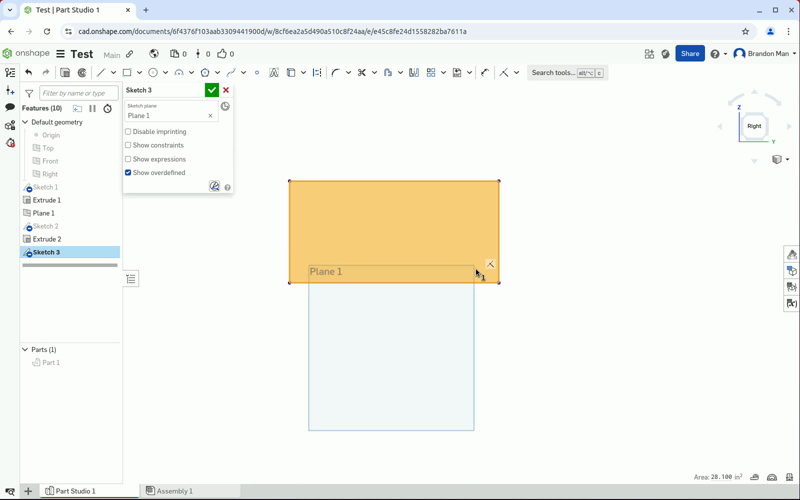
scroll(-6)
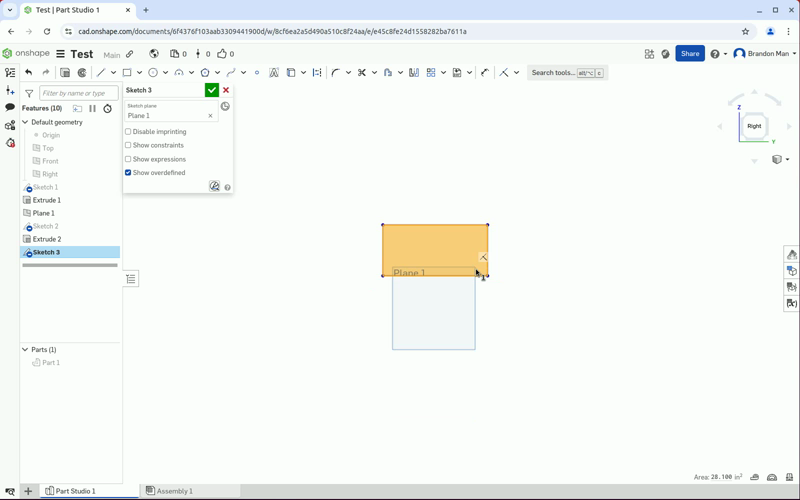
scroll(-6)
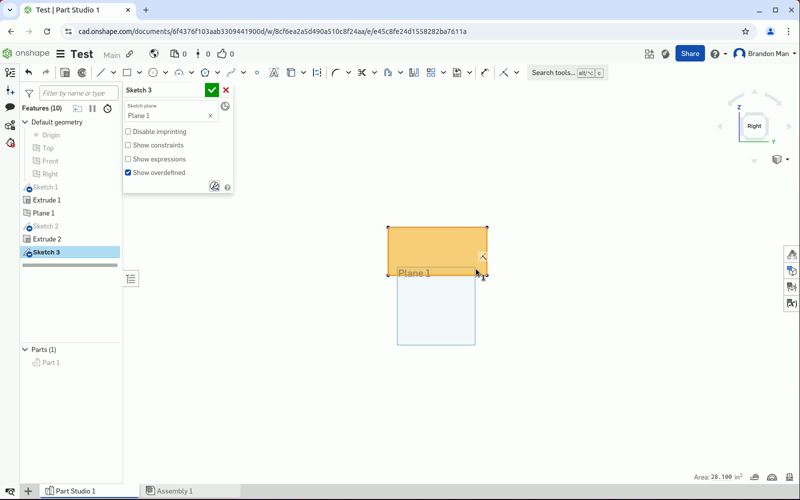
scroll(-6)
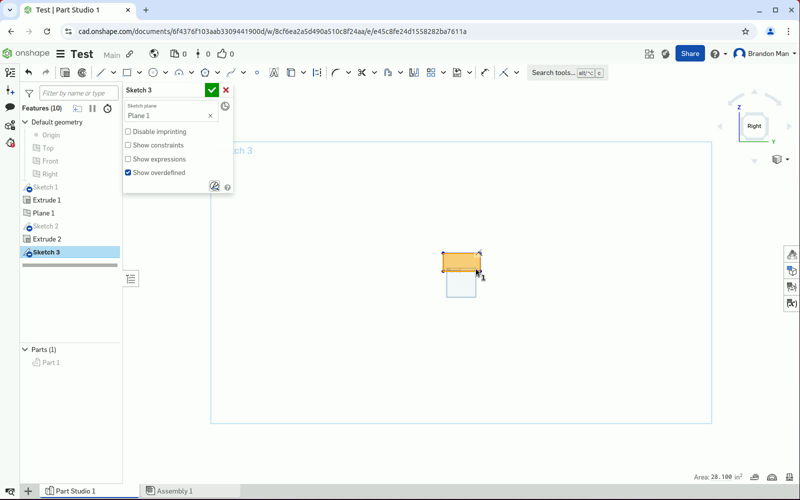
mouse_move(73, 352)
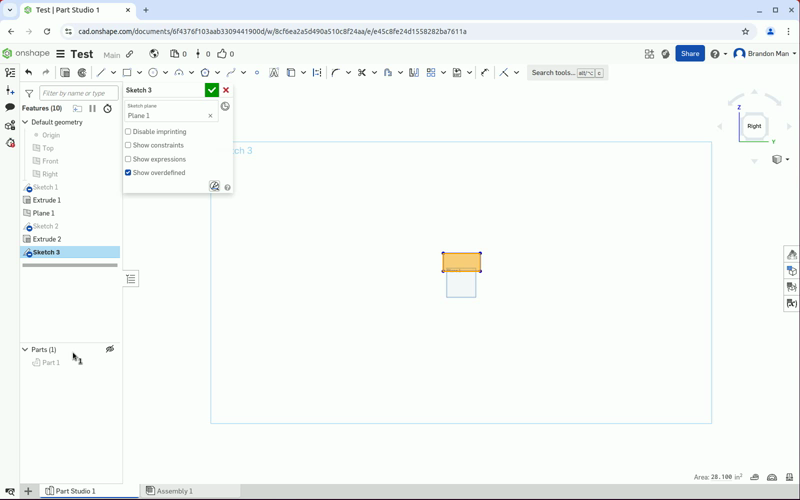
key(shift+y)
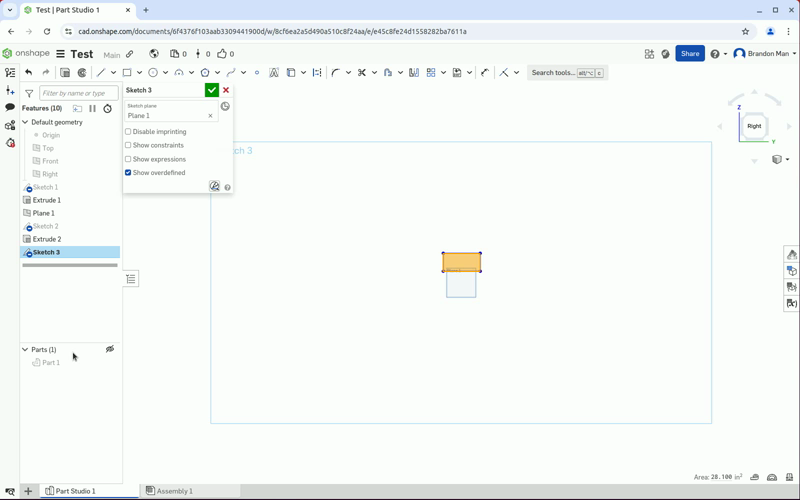
key(shift+e)
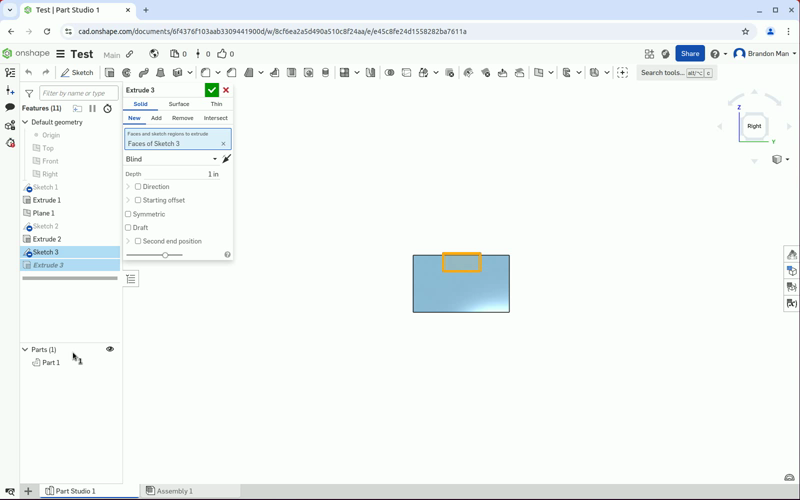
mouse_move(143, 106)
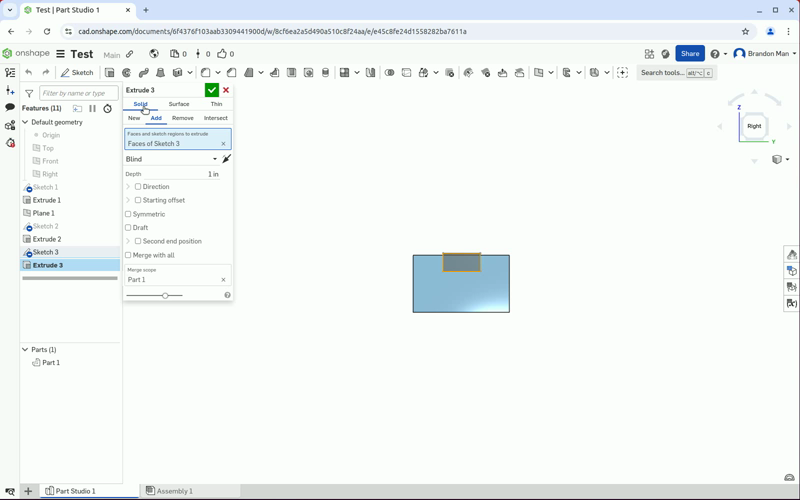
click(143, 106)
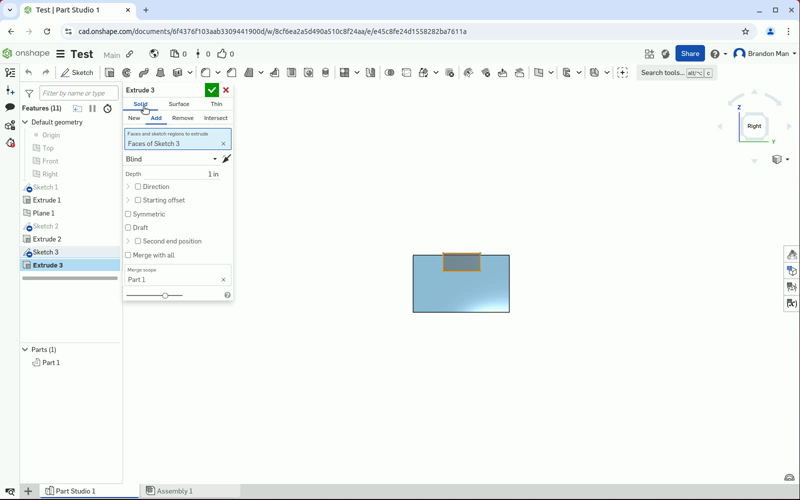
mouse_move(186, 120)
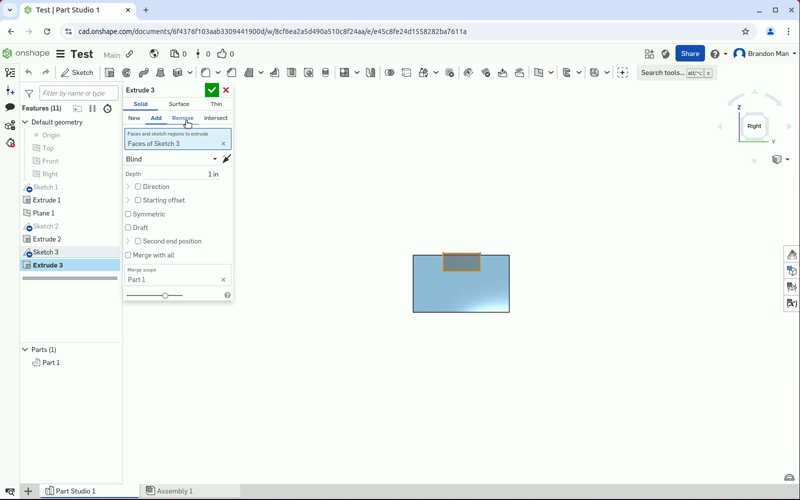
click(186, 120)
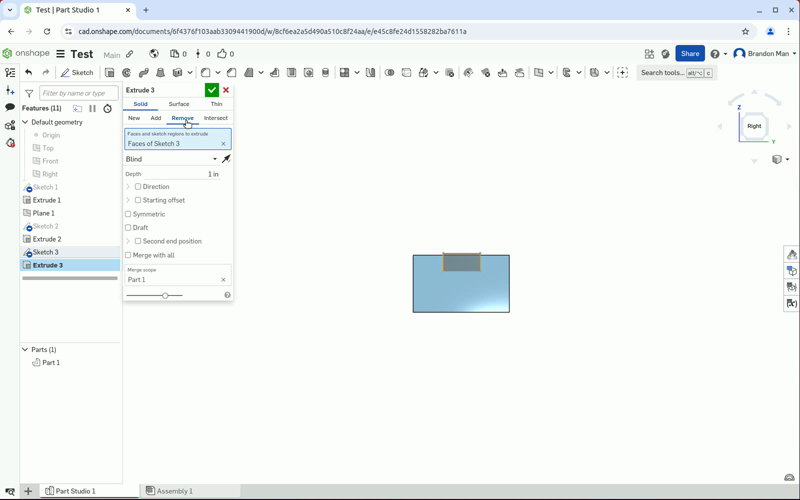
key(tab, 4)
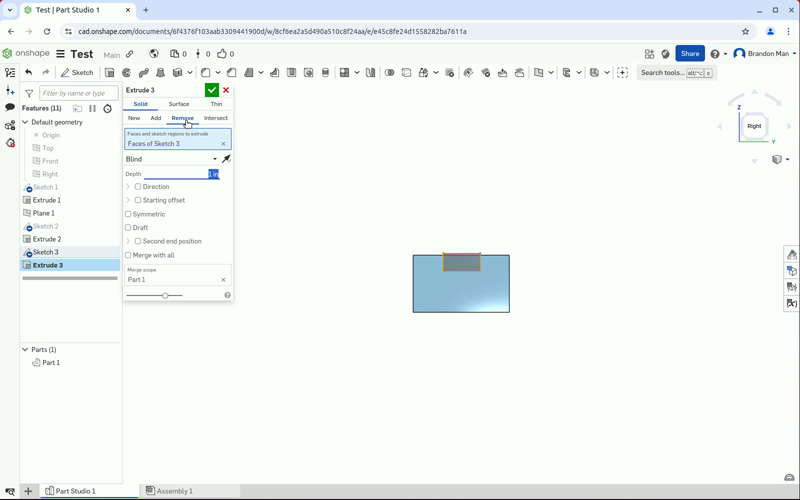
text(27.441)
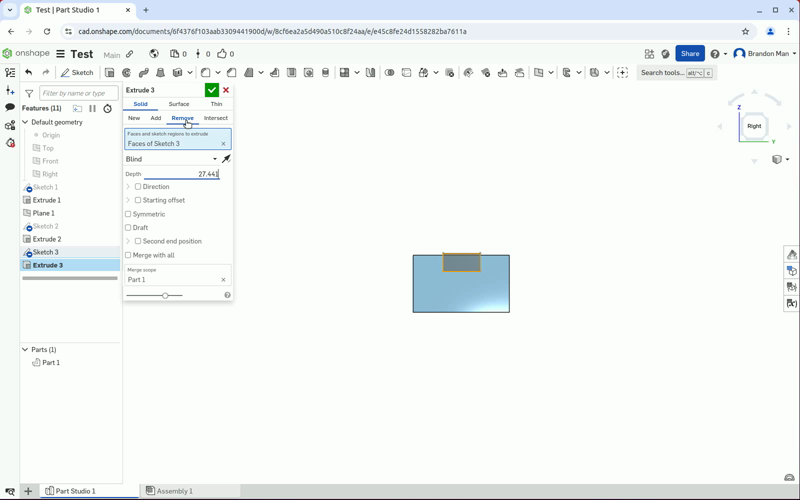
key(tab, 6)
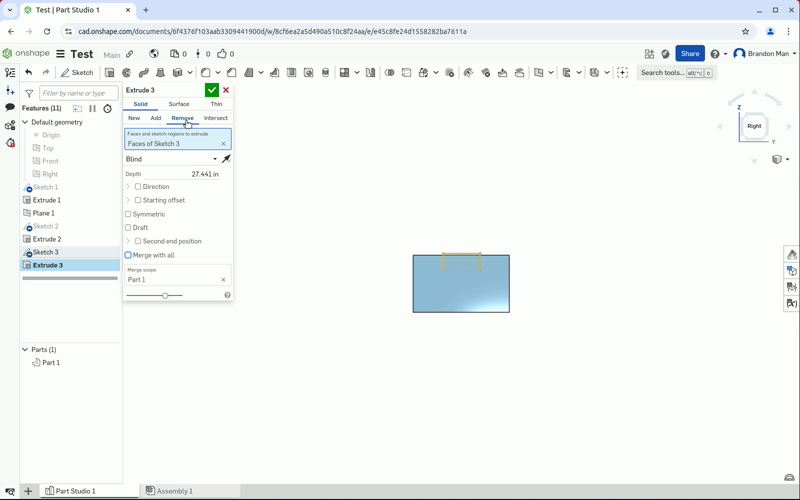
key(space)
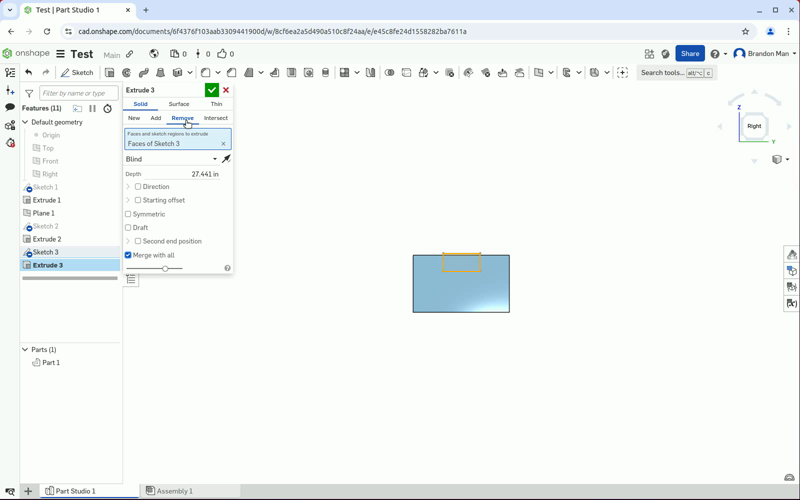
key(enter)
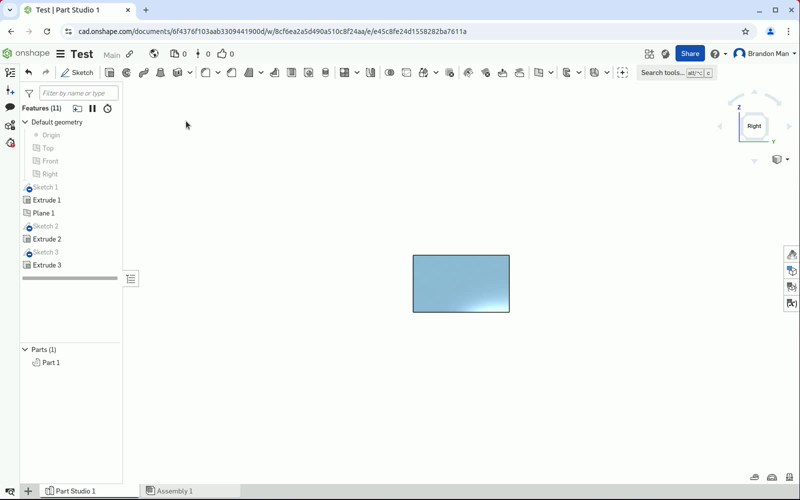
key(shift+h)
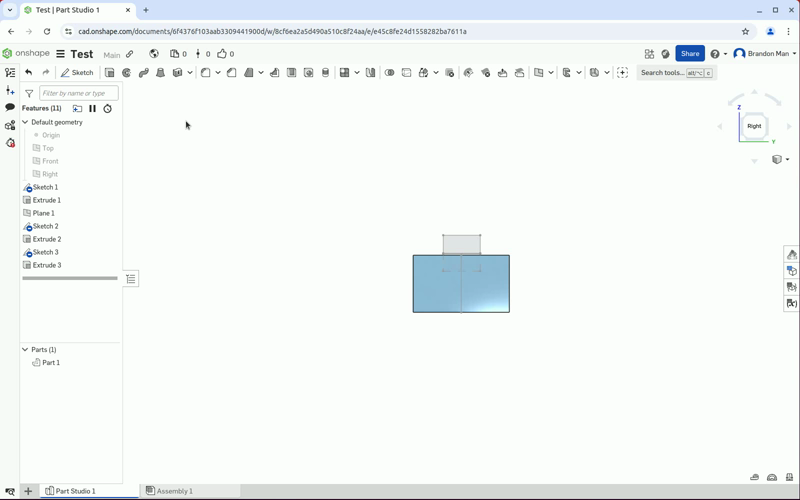
key(shift+h)
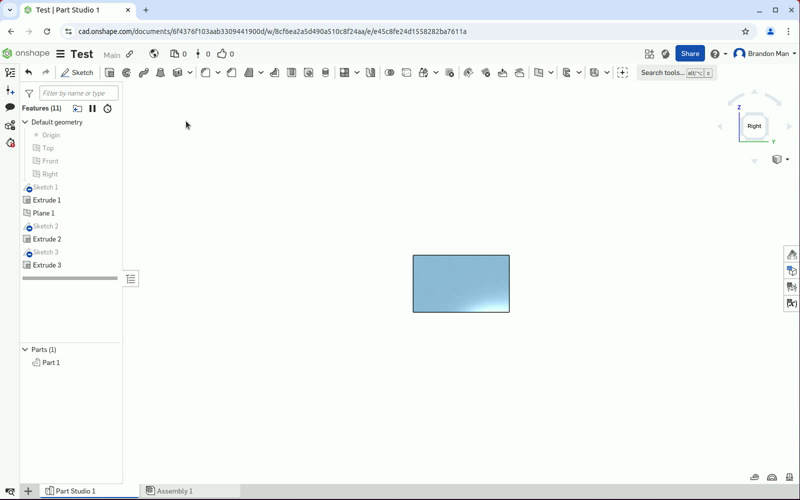
mouse_move(73, 189)
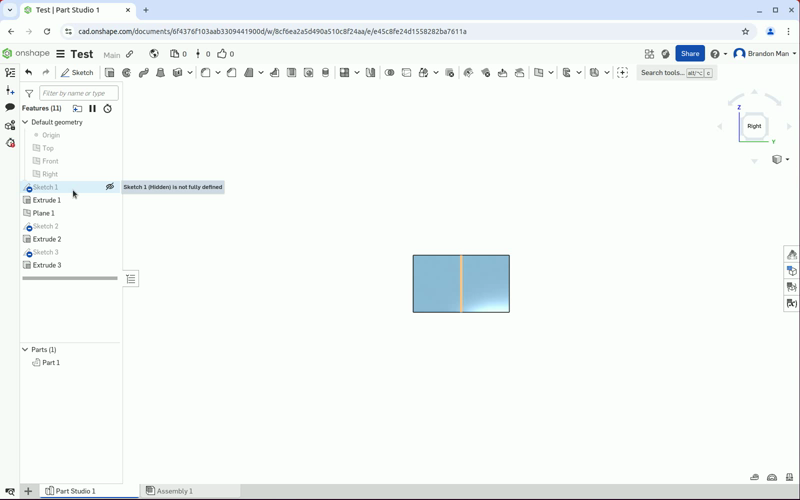
click(73, 189)
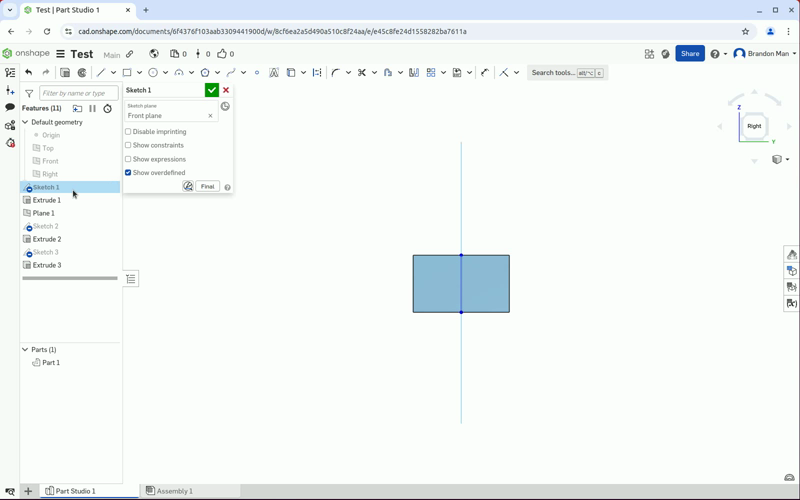
mouse_move(229, 92)
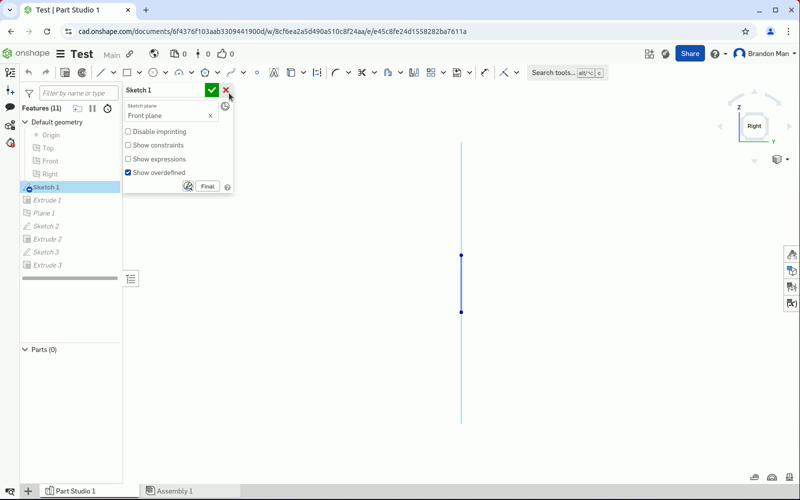
click(229, 92)
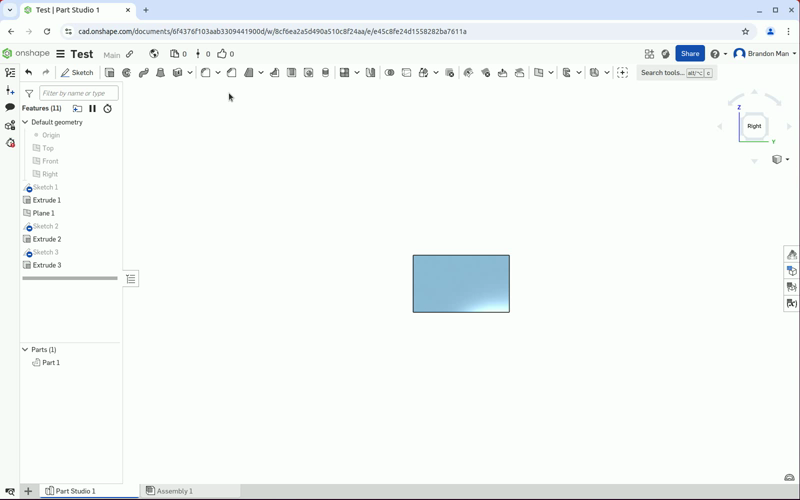
mouse_move(73, 352)
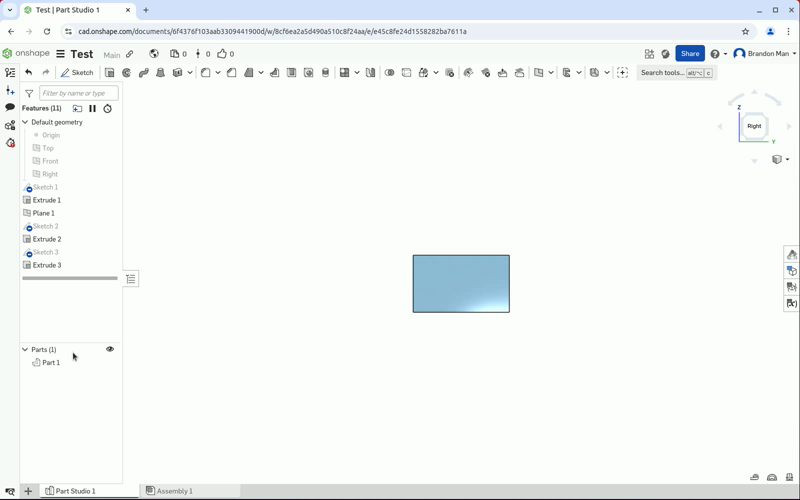
key(y)
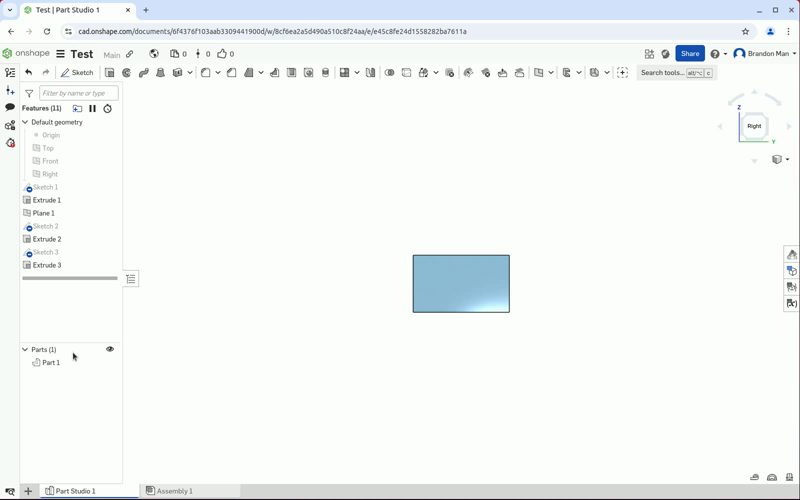
key(shift+p)
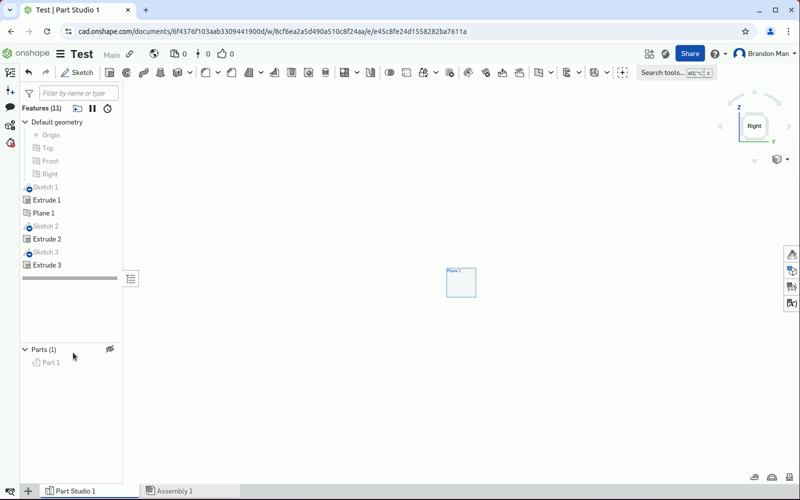
key(space)
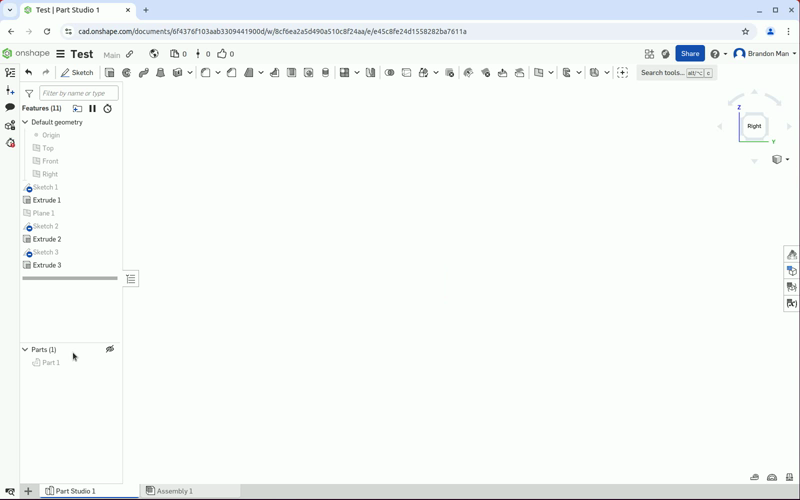
key_down(shift)
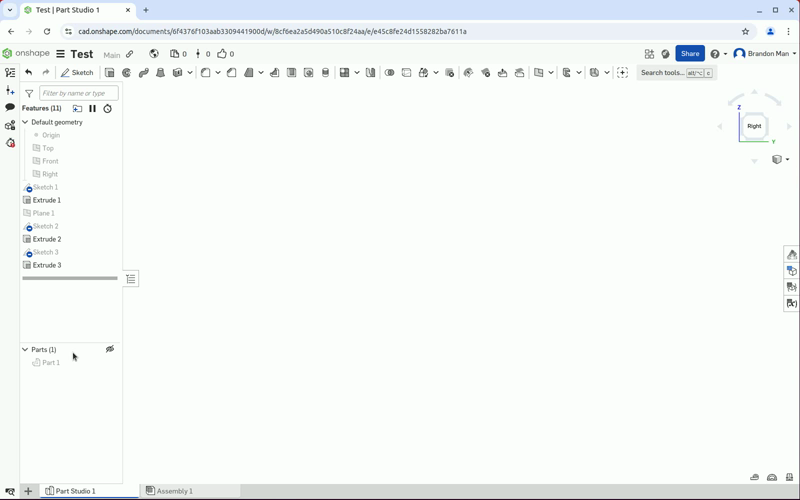
key(right)
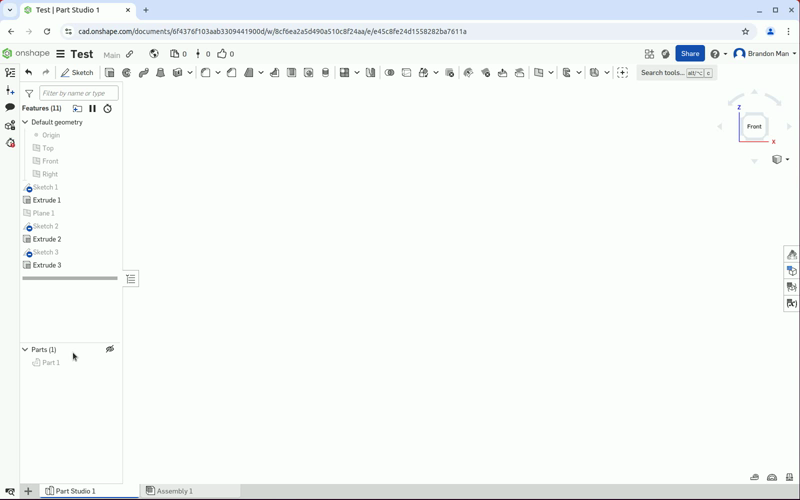
key_up(shift)
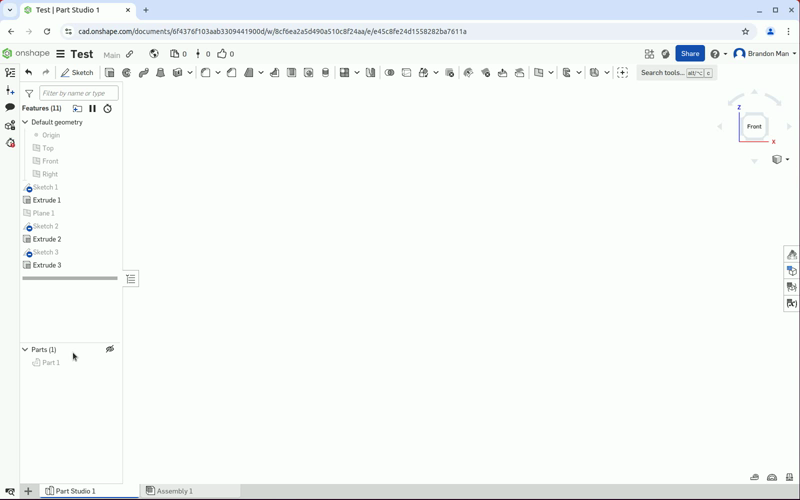
mouse_move(73, 352)
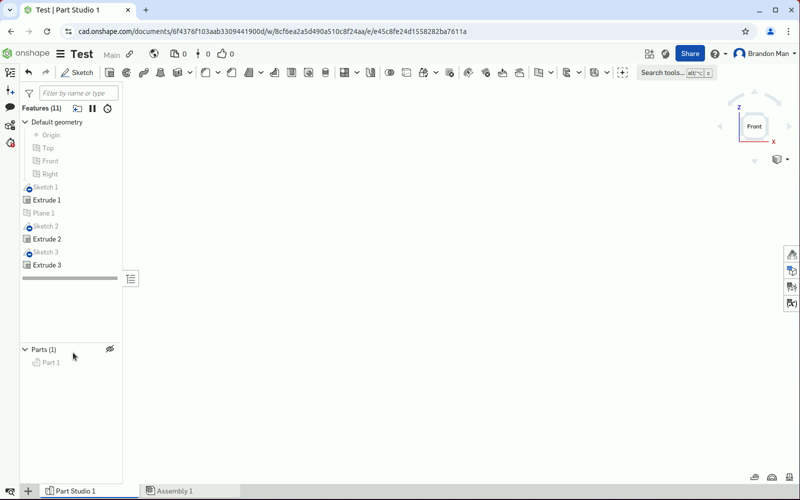
key(shift+y)
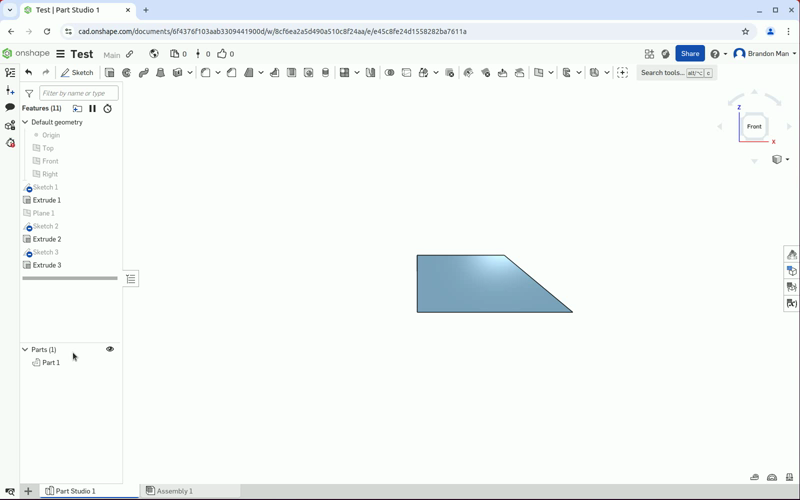
mouse_move(541, 75)
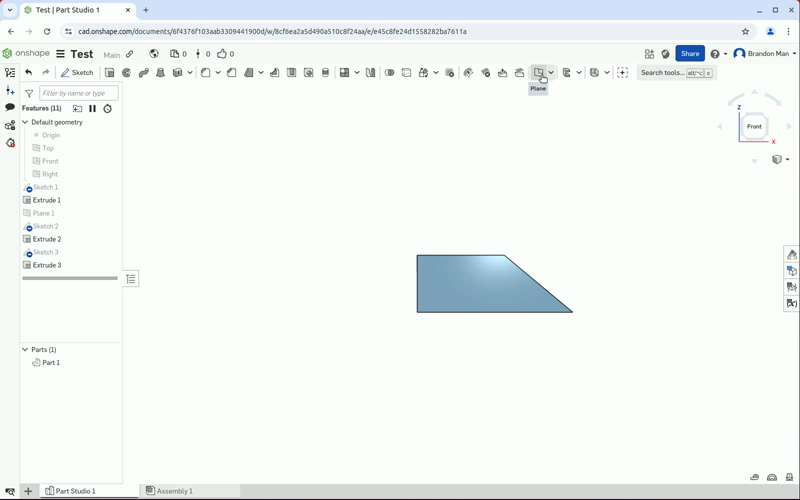
click(541, 75)
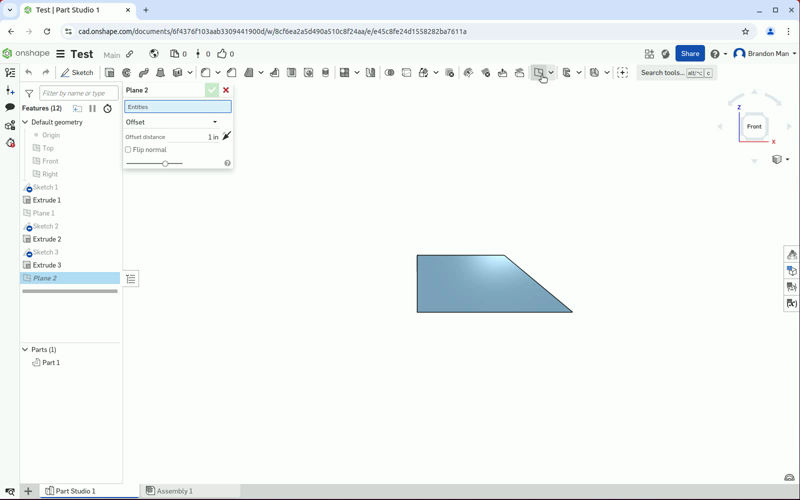
mouse_move(73, 163)
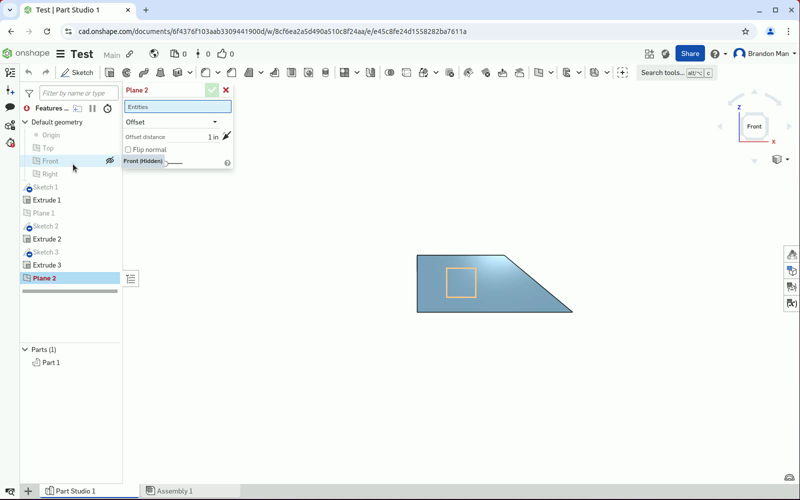
click(73, 163)
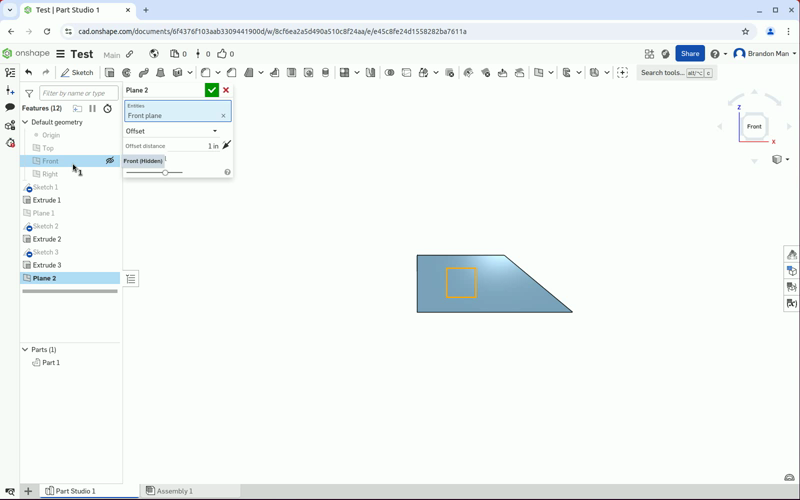
key(tab, 2)
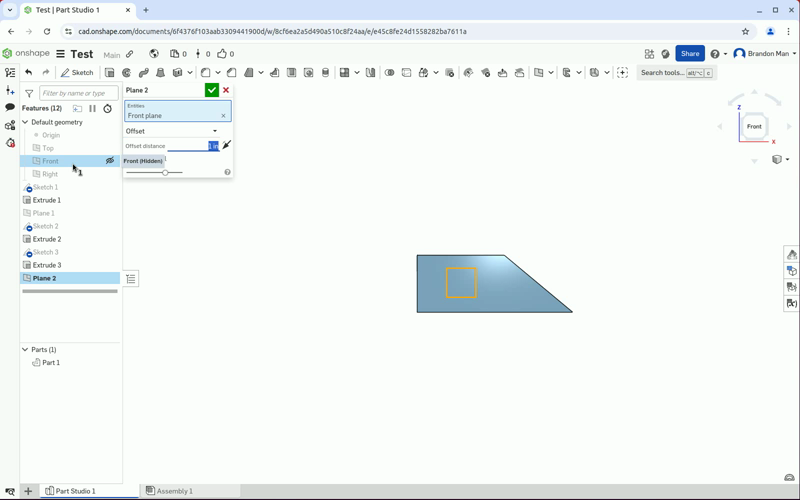
text(9.86)
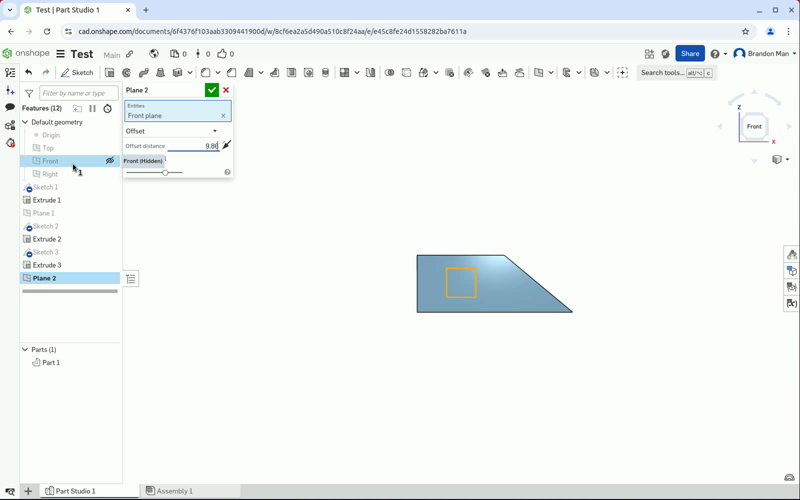
key(enter, 2)
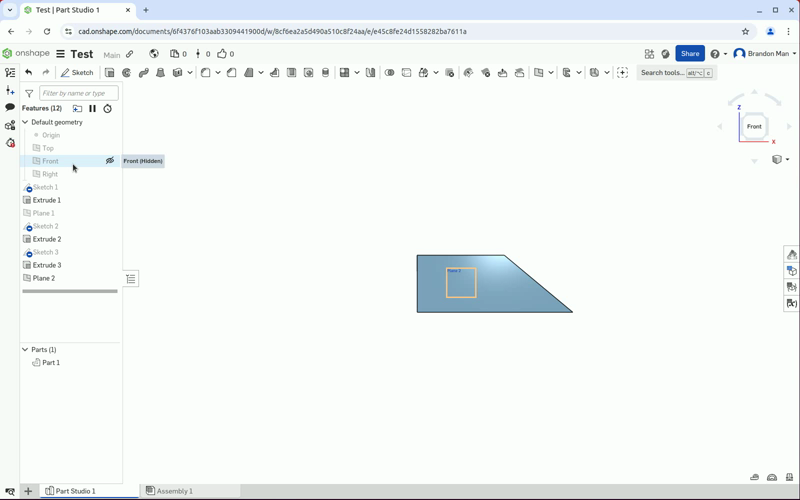
key(shift+s)
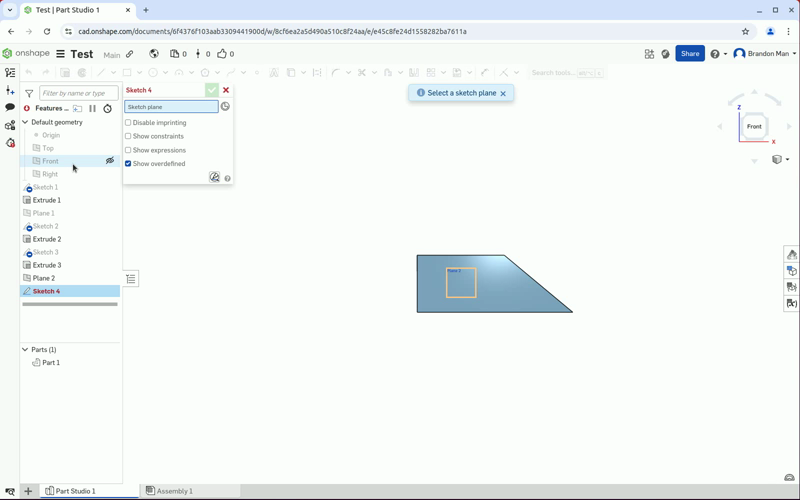
mouse_move(73, 280)
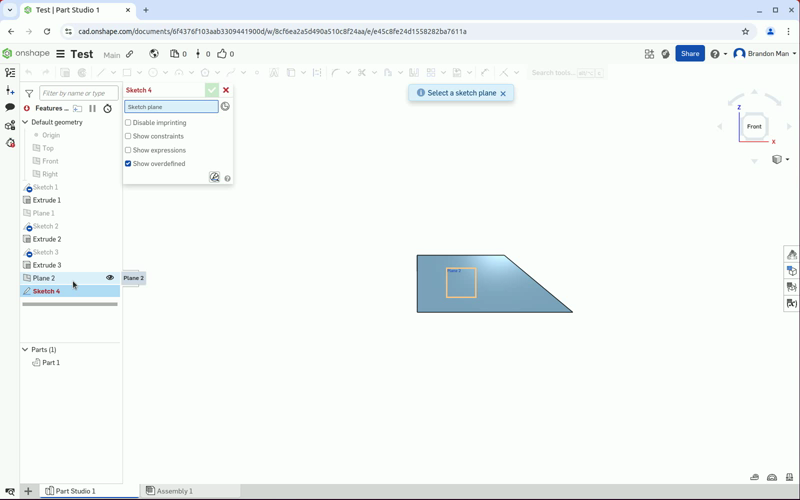
click(73, 280)
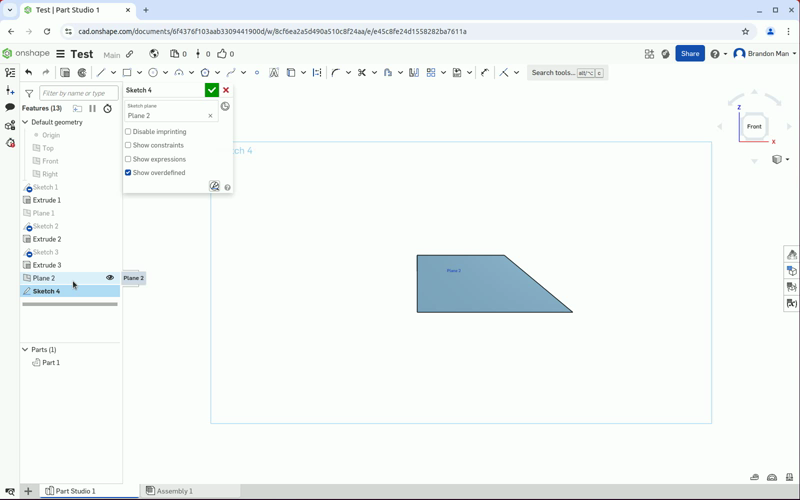
mouse_move(73, 352)
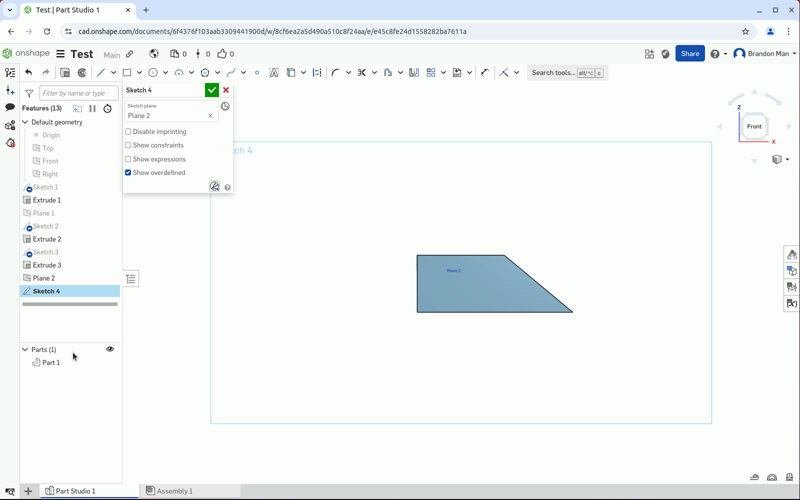
key(y)
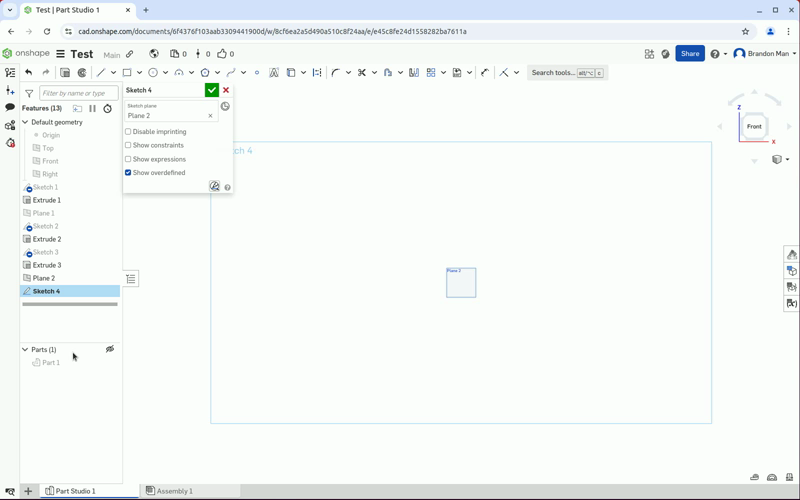
key(l)
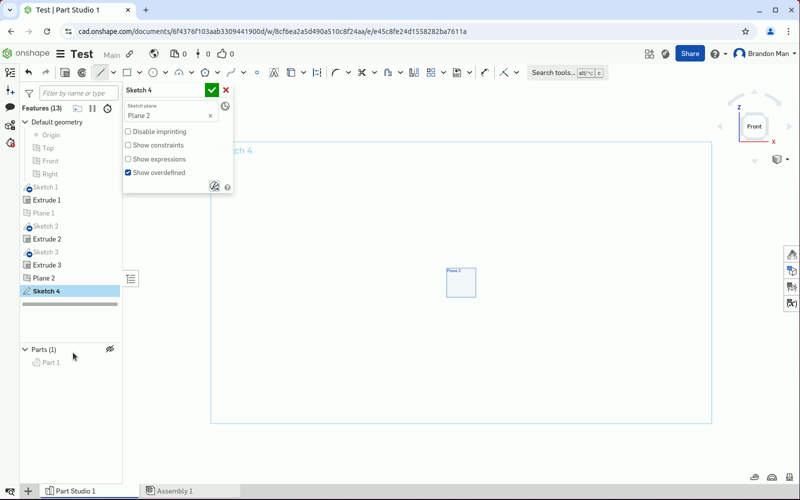
key_down(shift)
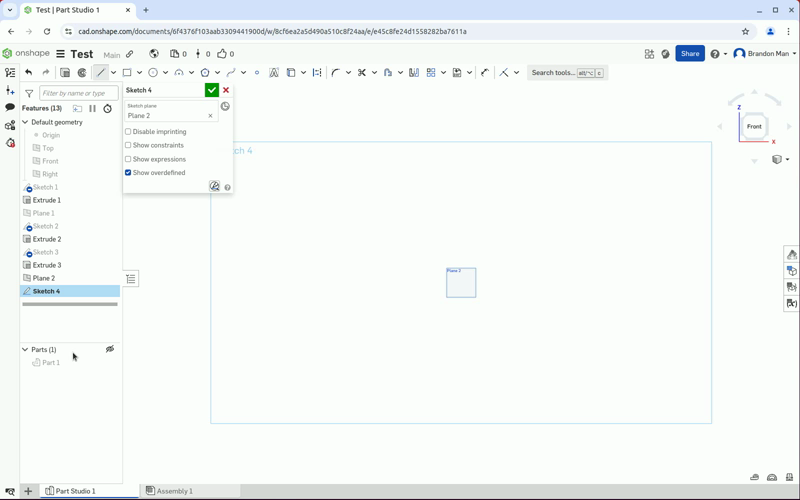
mouse_move(532, 321)
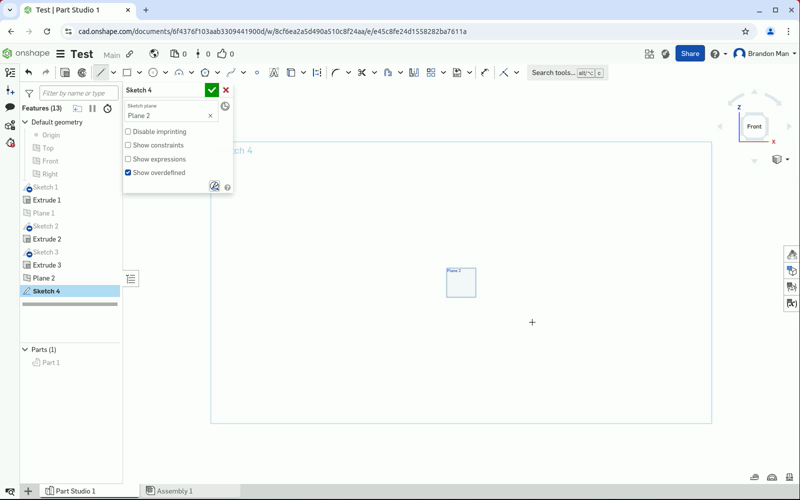
click(532, 321)
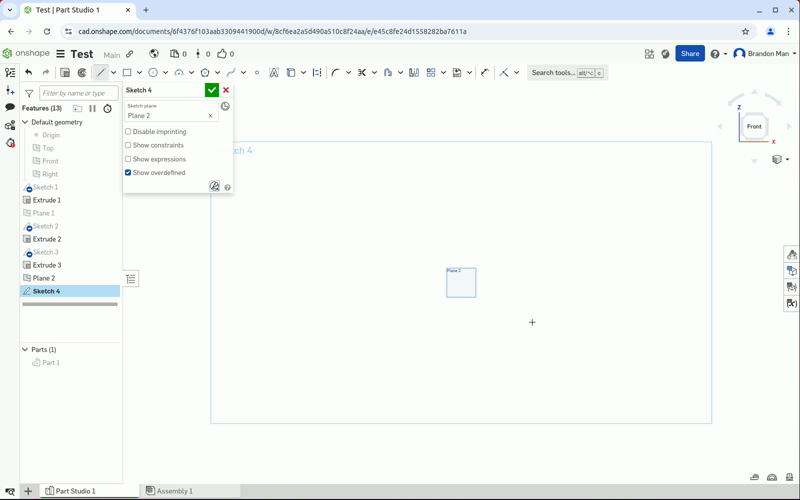
key_up(shift)
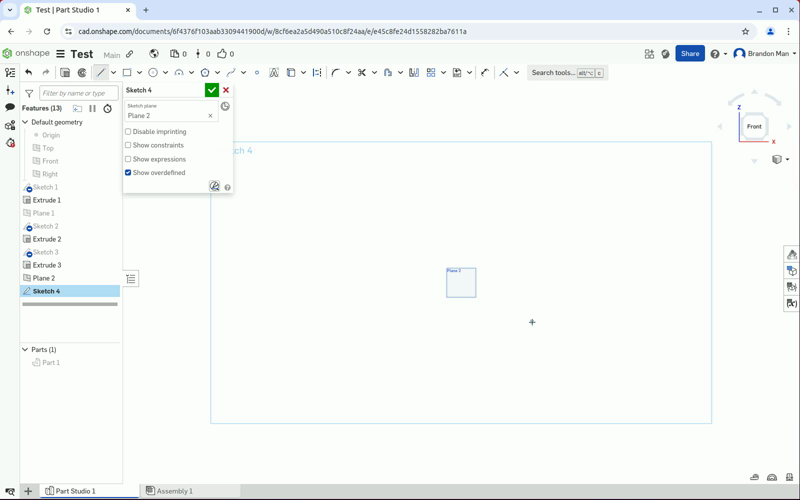
key_down(shift)
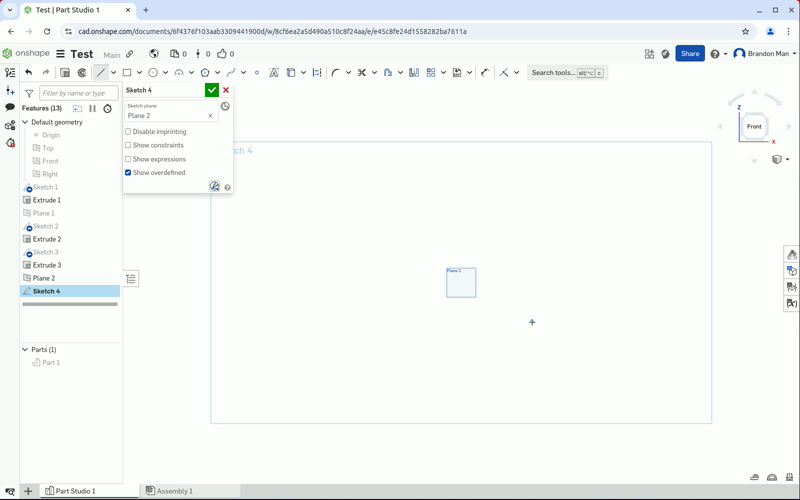
mouse_move(562, 321)
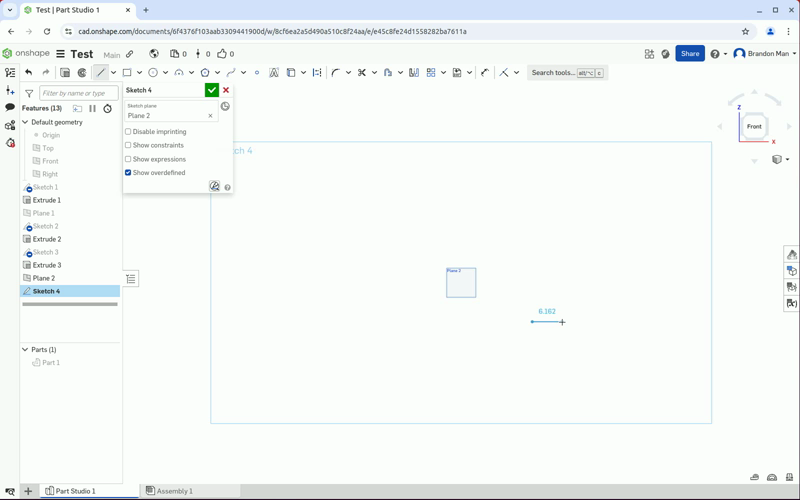
mouse_move(577, 321)
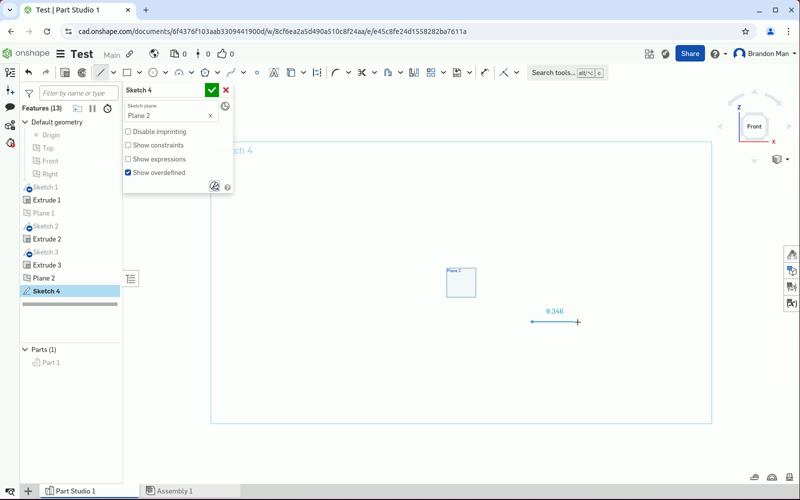
click(577, 321)
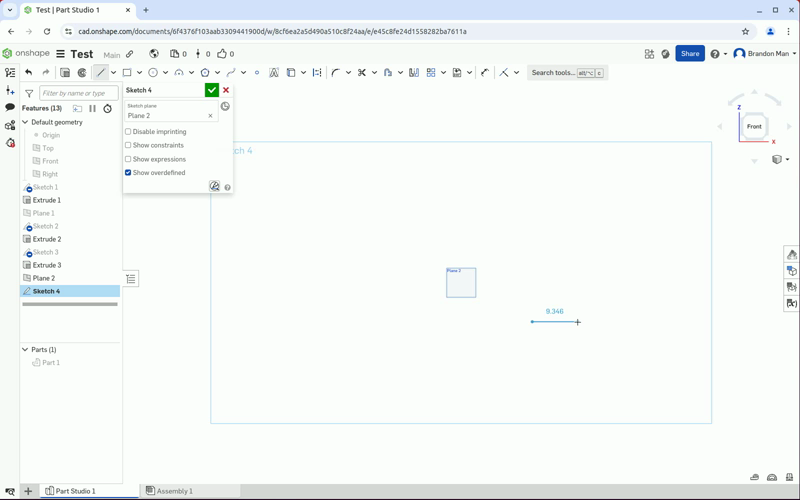
key_up(shift)
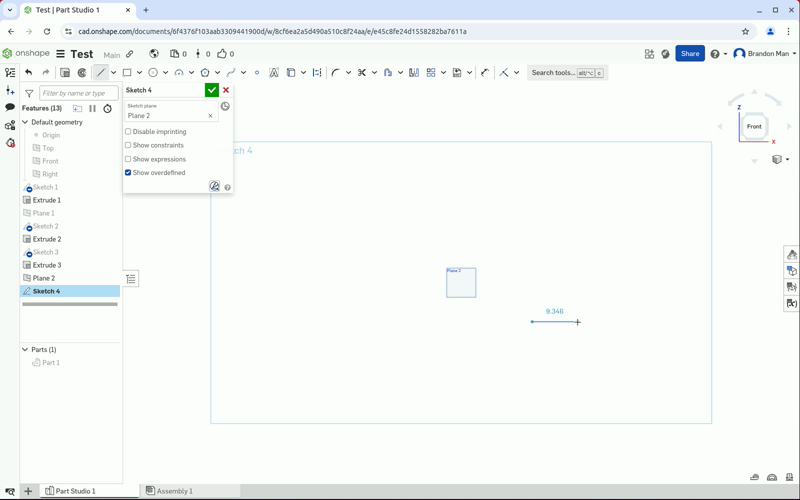
key_down(shift)
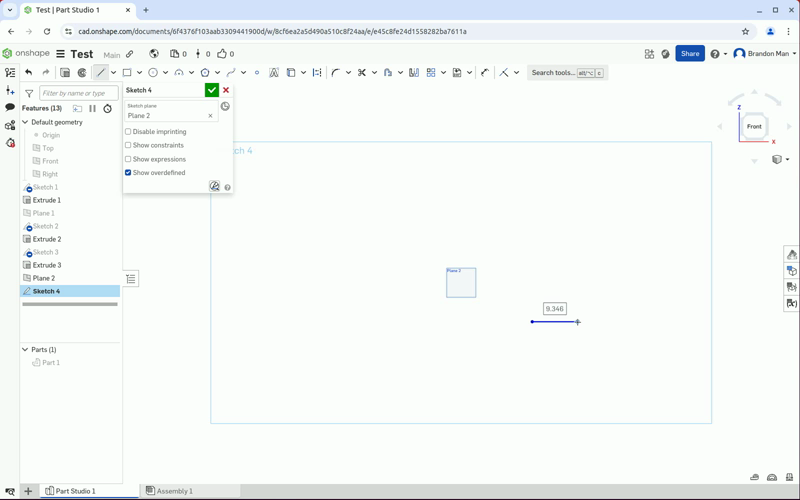
mouse_move(589, 321)
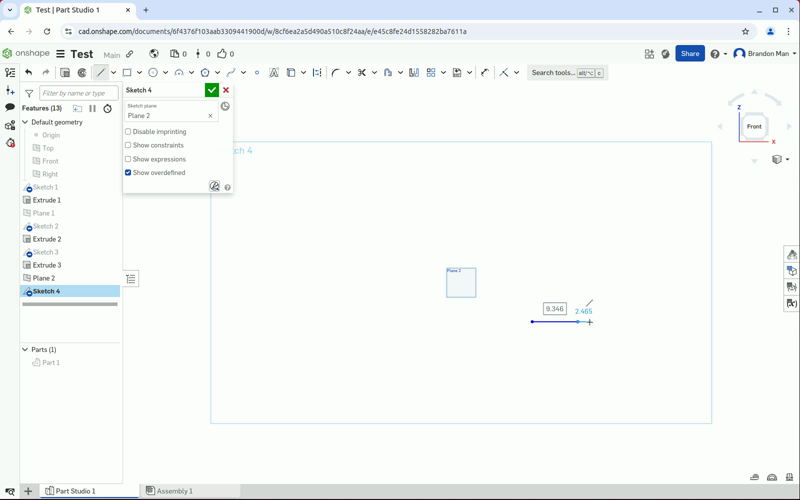
mouse_move(577, 276)
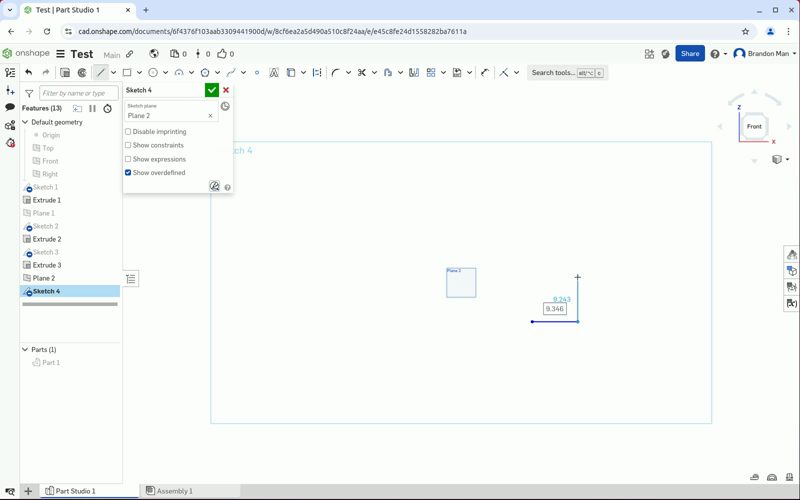
click(577, 276)
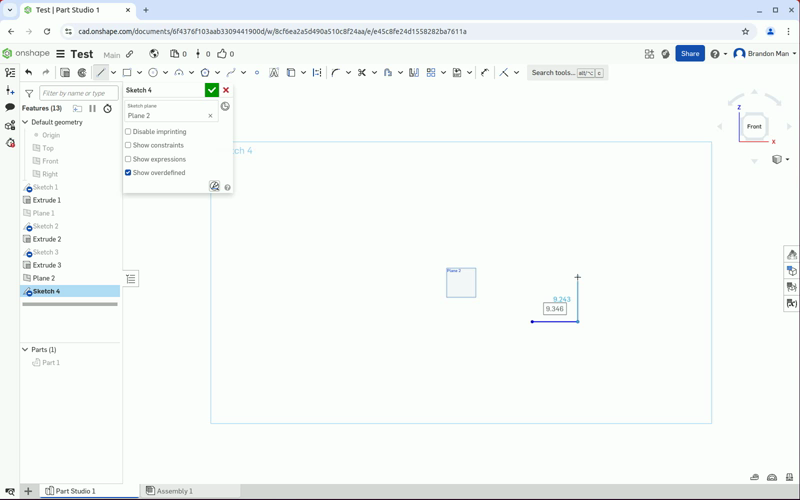
key_up(shift)
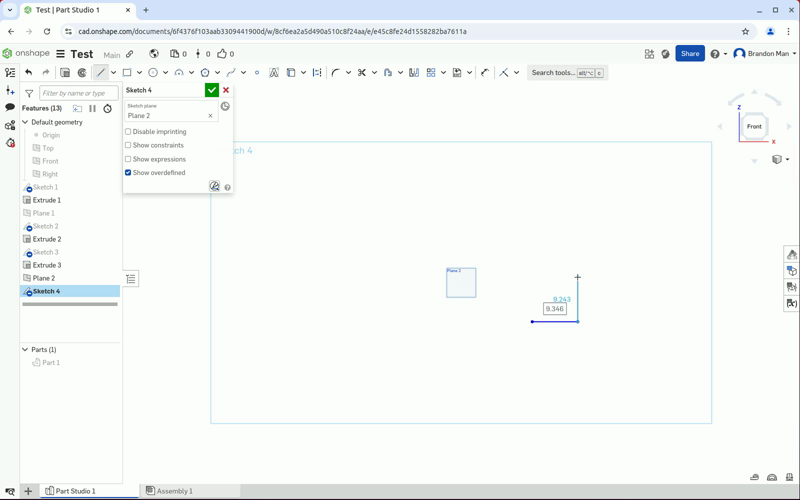
key_down(shift)
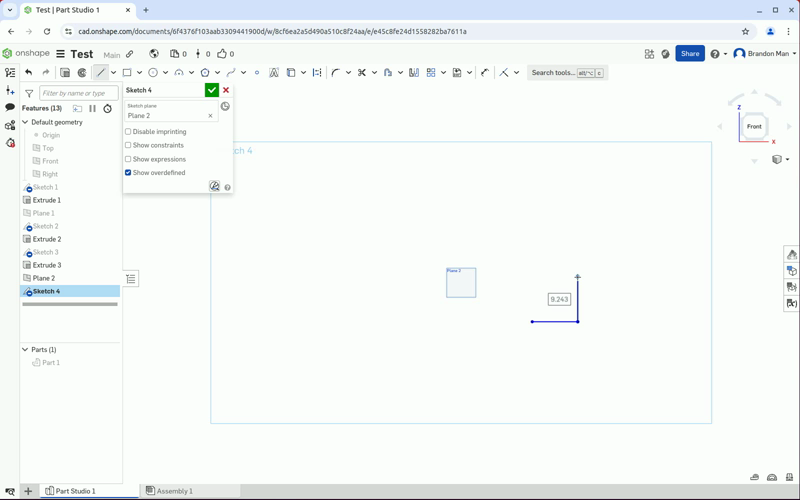
mouse_move(589, 276)
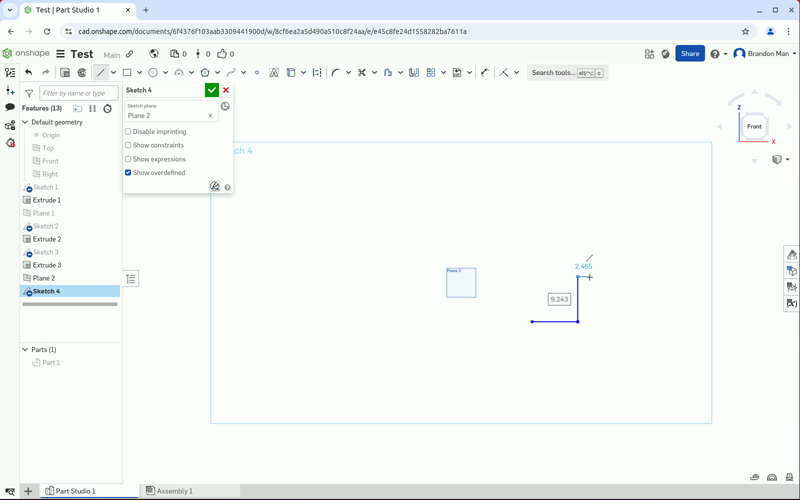
mouse_move(532, 276)
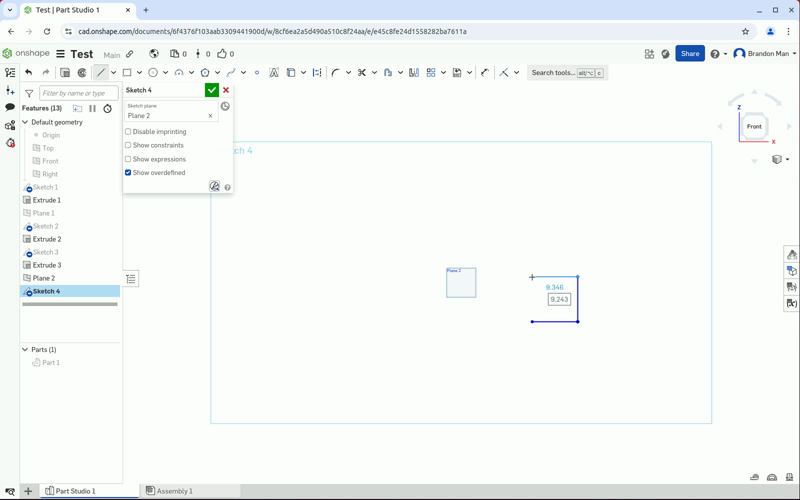
click(532, 276)
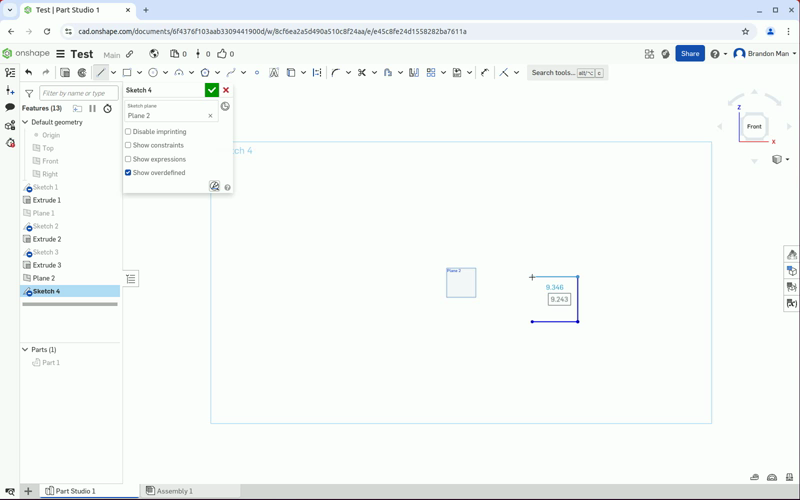
key_up(shift)
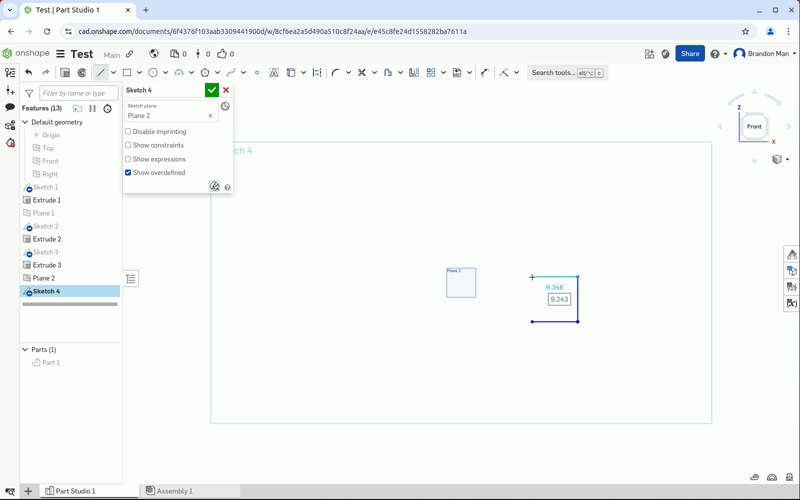
key_down(shift)
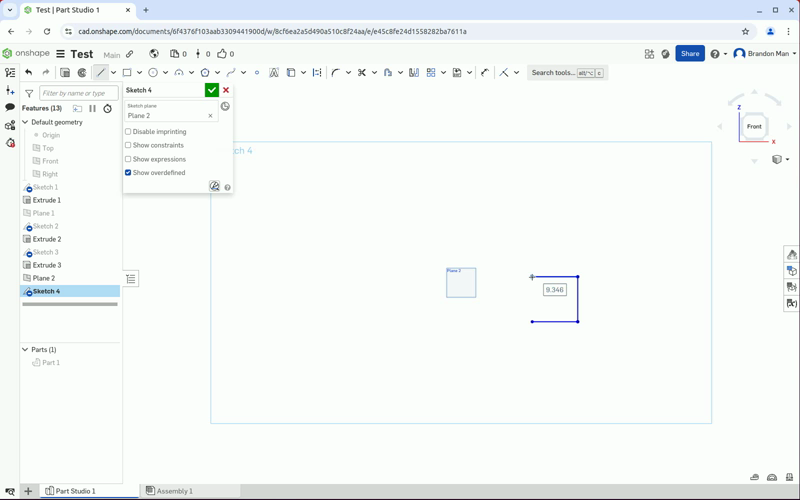
mouse_move(562, 276)
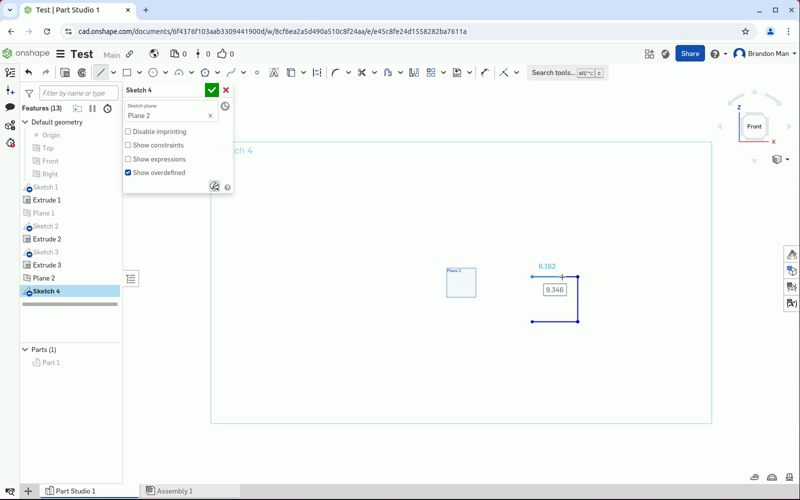
mouse_move(574, 311)
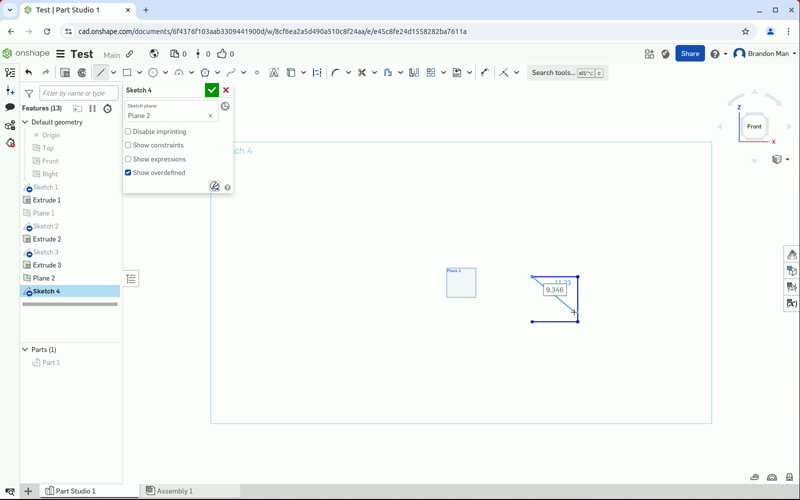
click(574, 311)
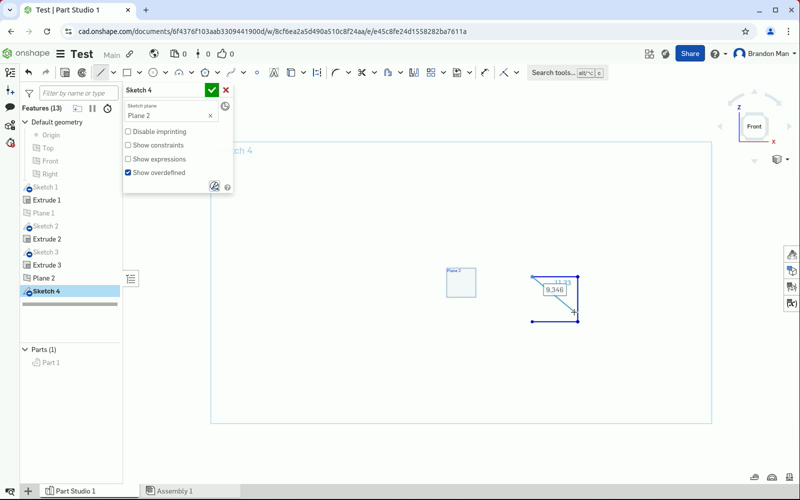
key_up(shift)
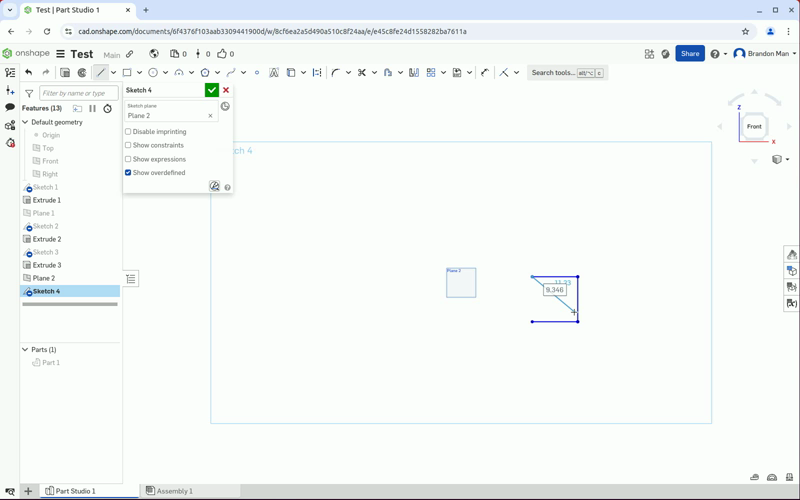
key_down(shift)
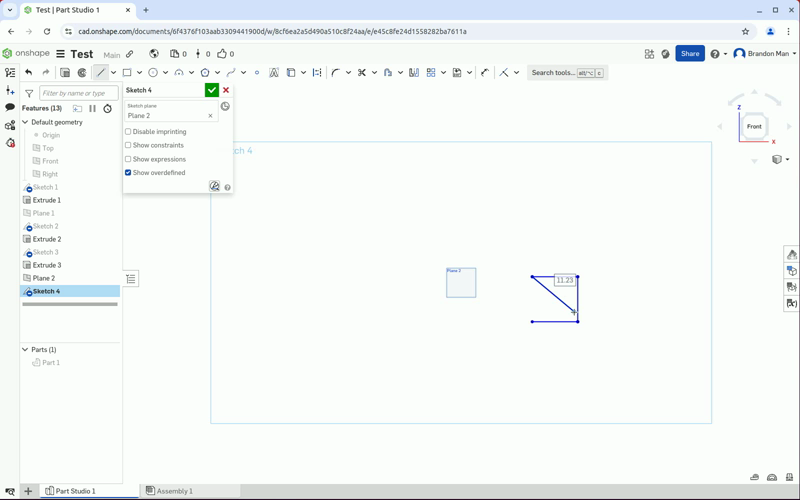
mouse_move(589, 311)
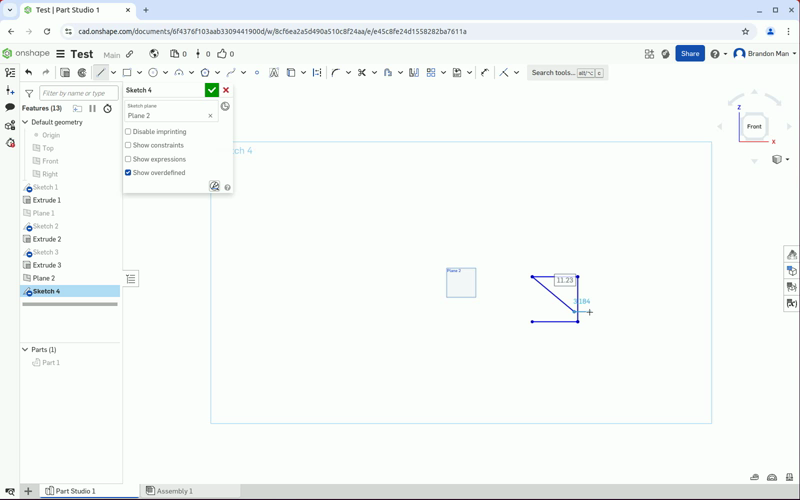
mouse_move(532, 311)
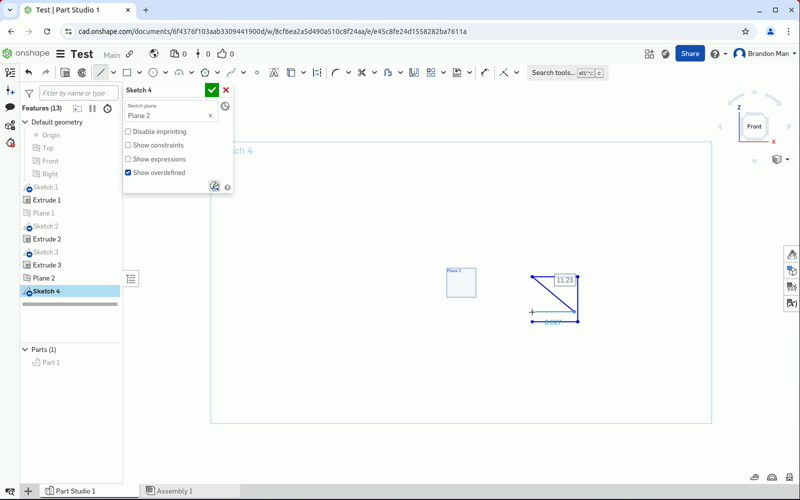
click(532, 311)
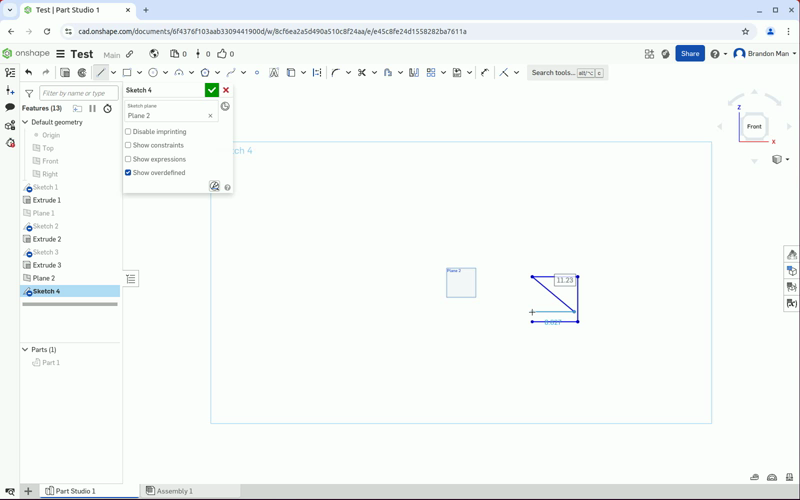
key_up(shift)
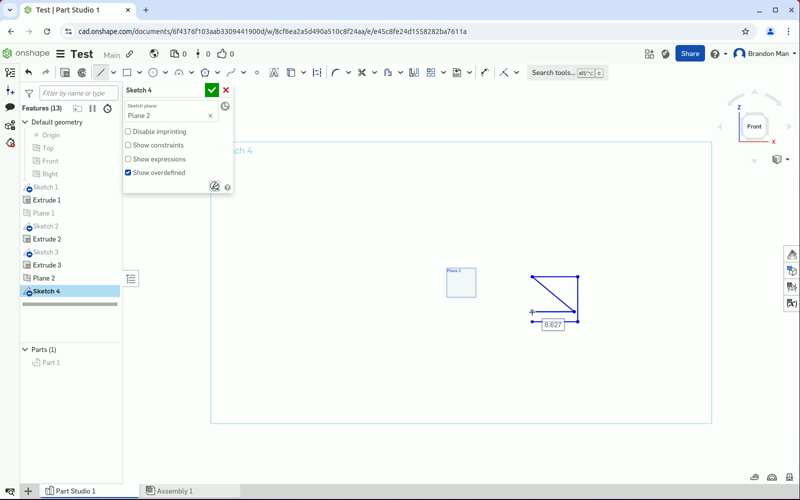
mouse_move(562, 311)
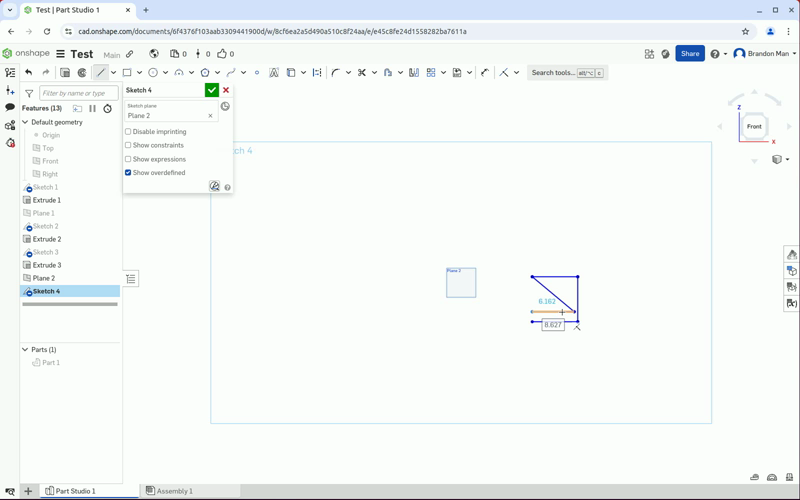
key_down(shift)
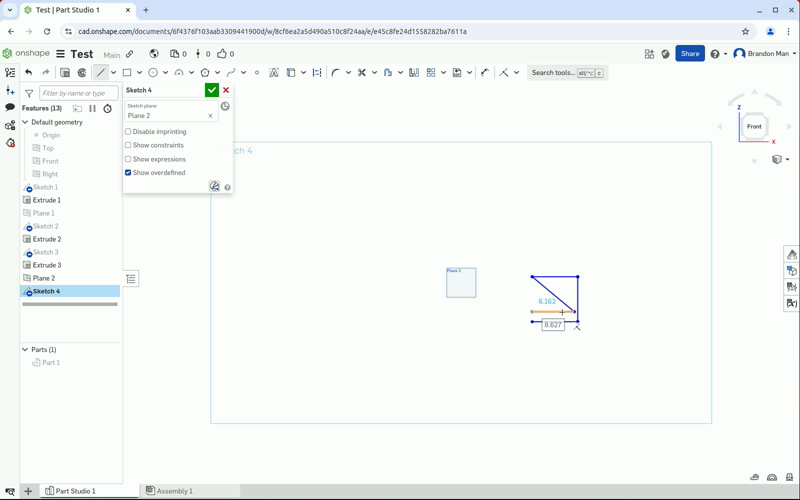
mouse_move(532, 321)
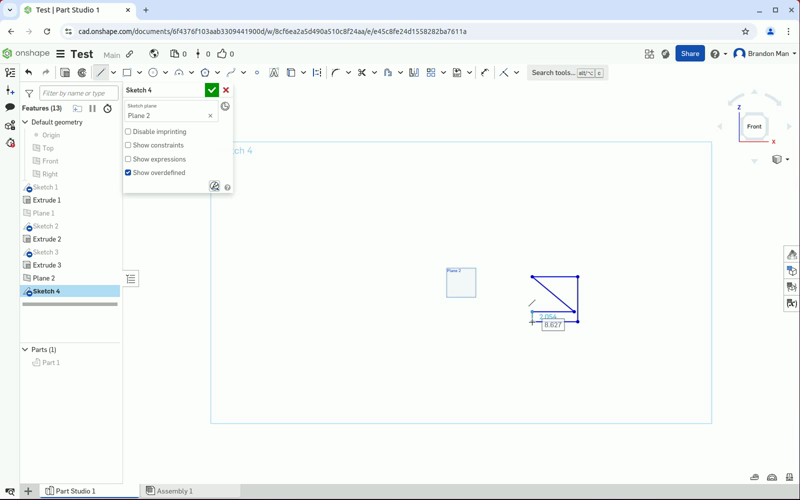
key_up(shift)
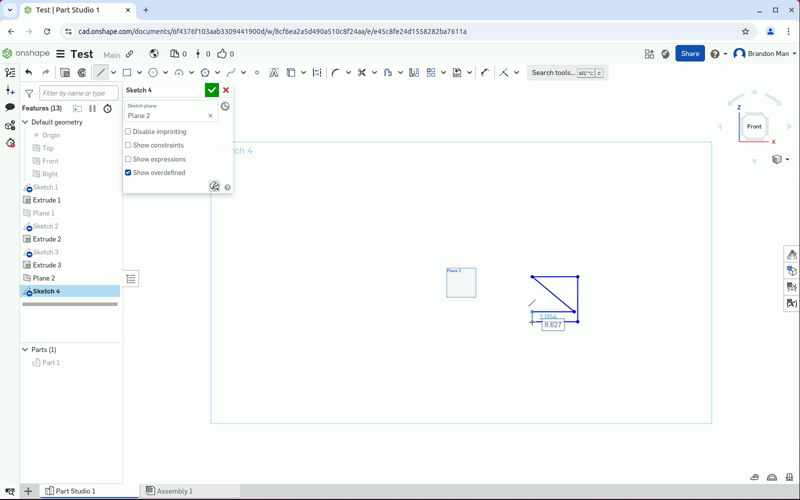
click(532, 321)
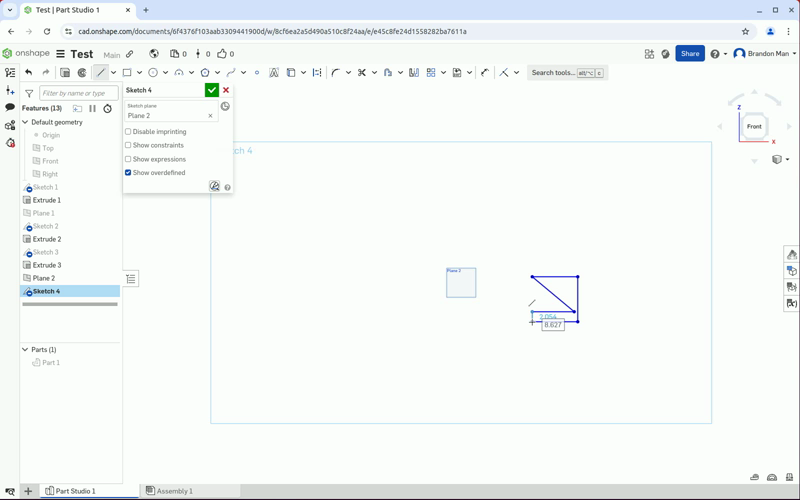
key(esc)
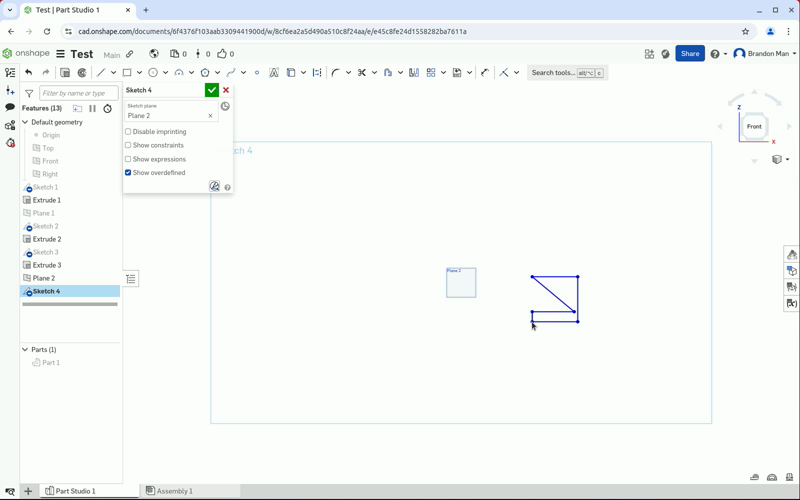
mouse_move(565, 294)
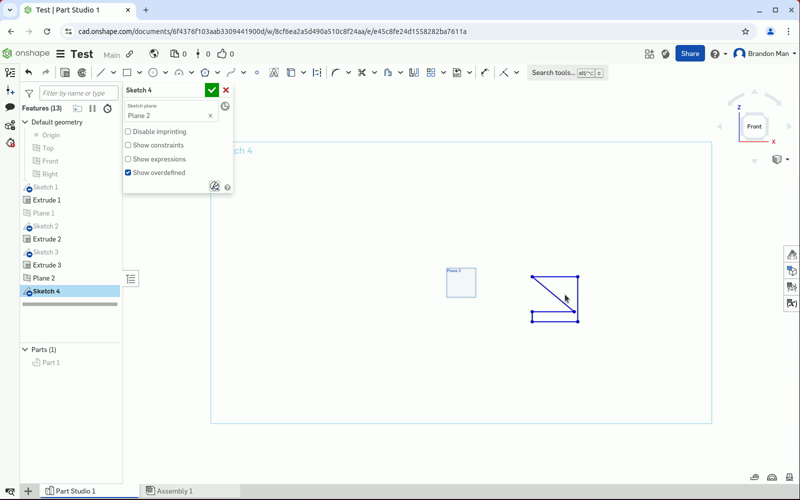
scroll(6)
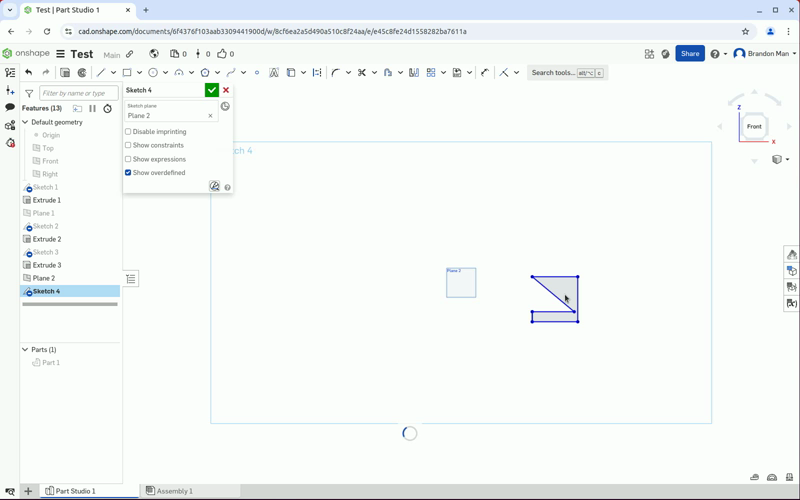
scroll(6)
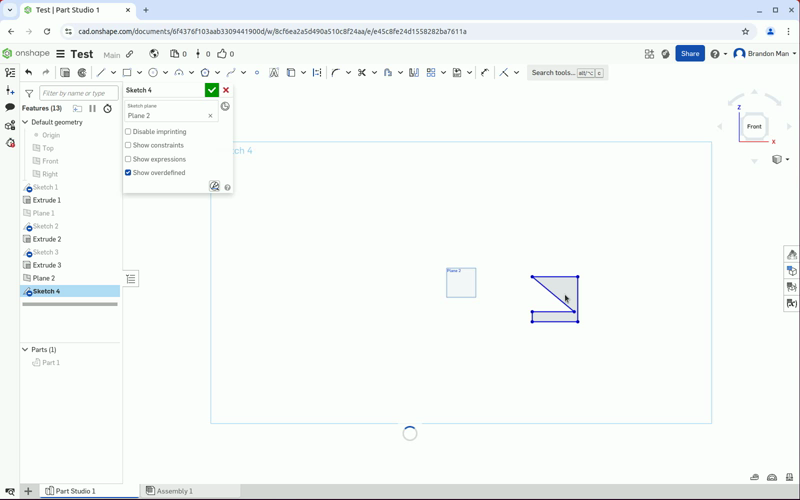
scroll(6)
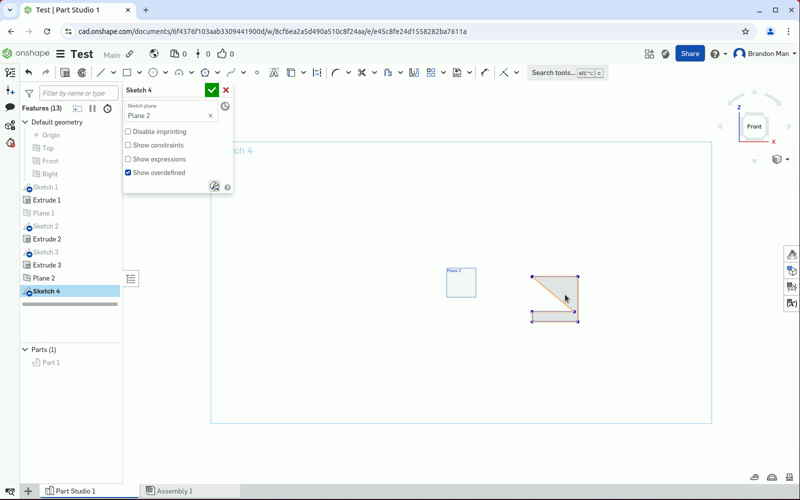
scroll(6)
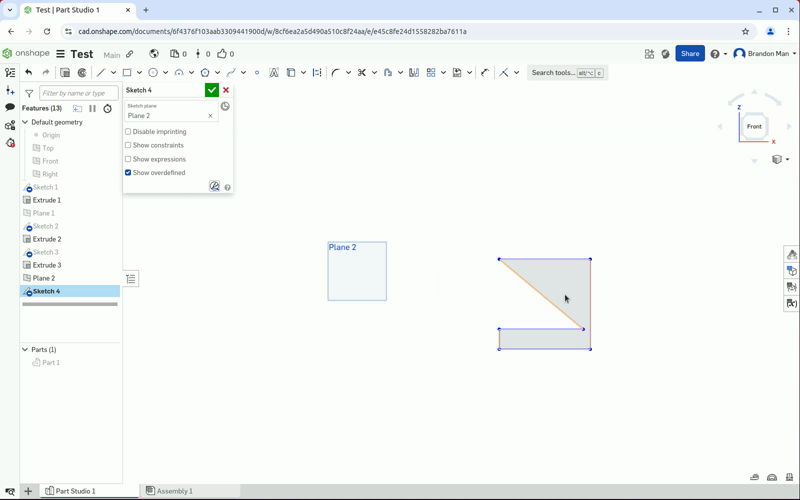
scroll(6)
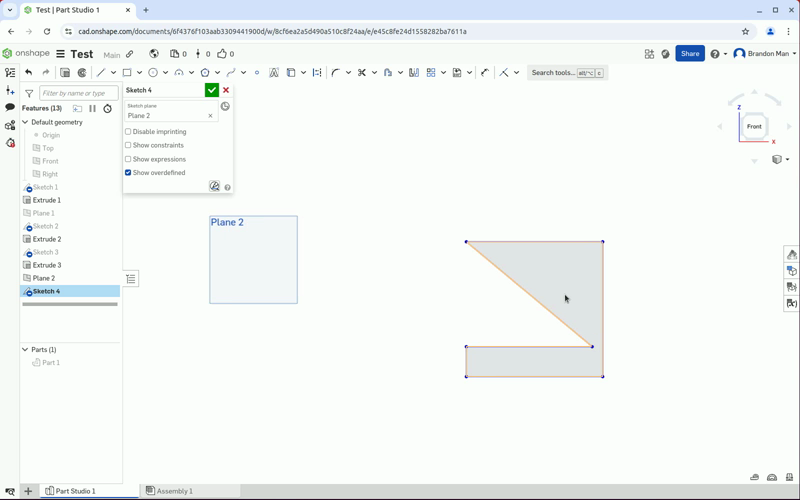
scroll(6)
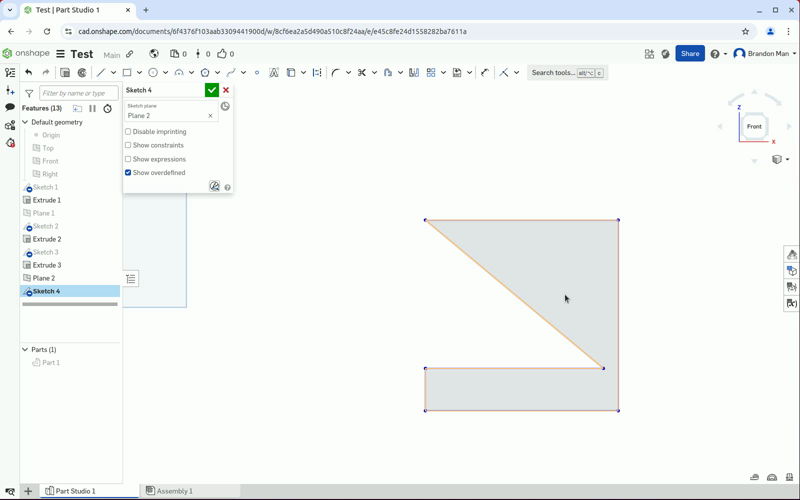
scroll(6)
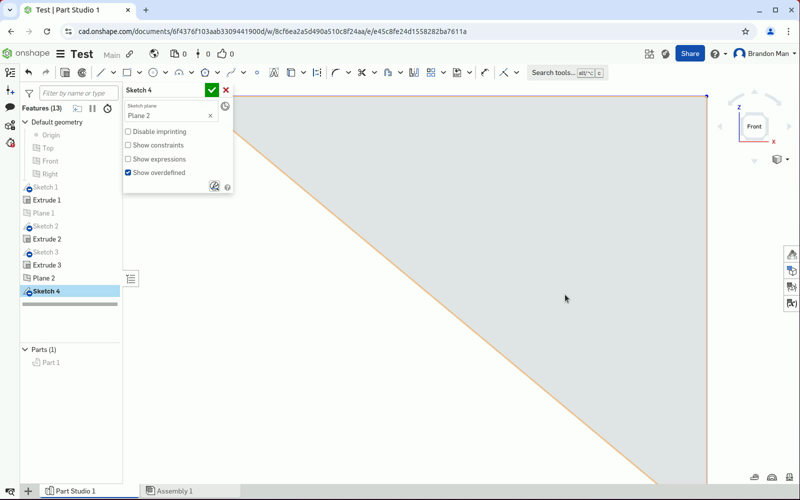
click(565, 294)
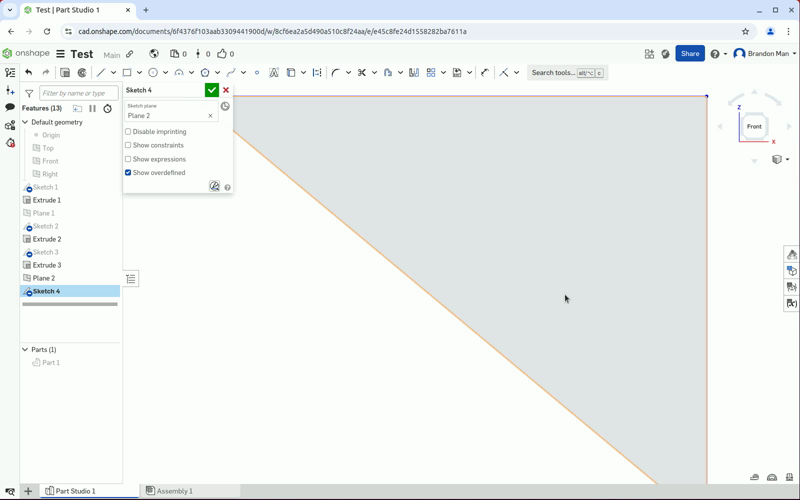
scroll(-6)
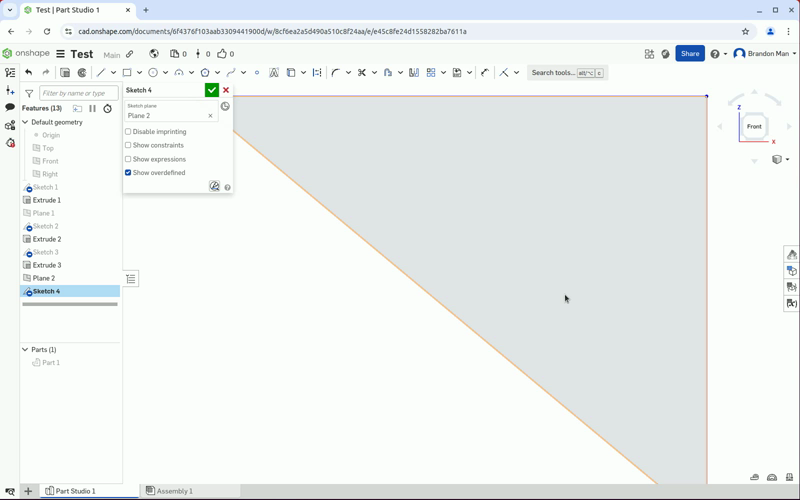
scroll(-6)
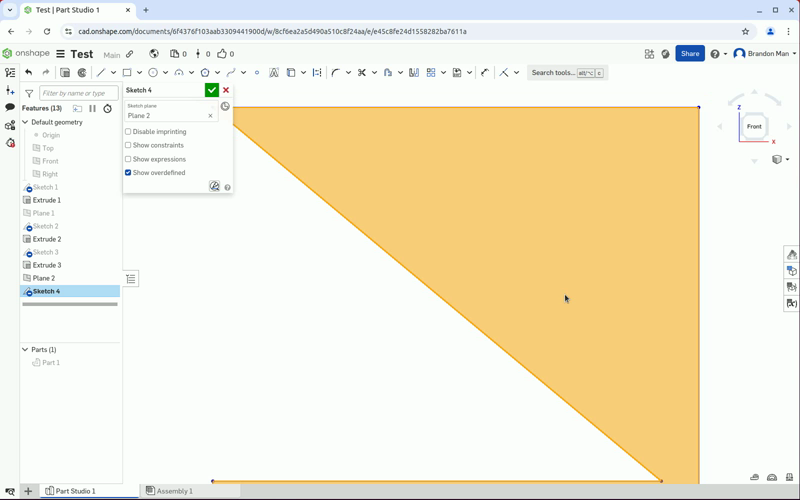
scroll(-6)
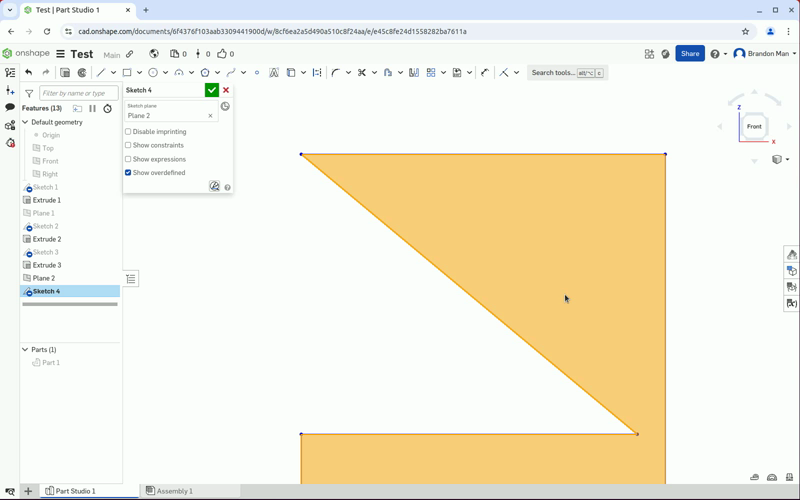
scroll(-6)
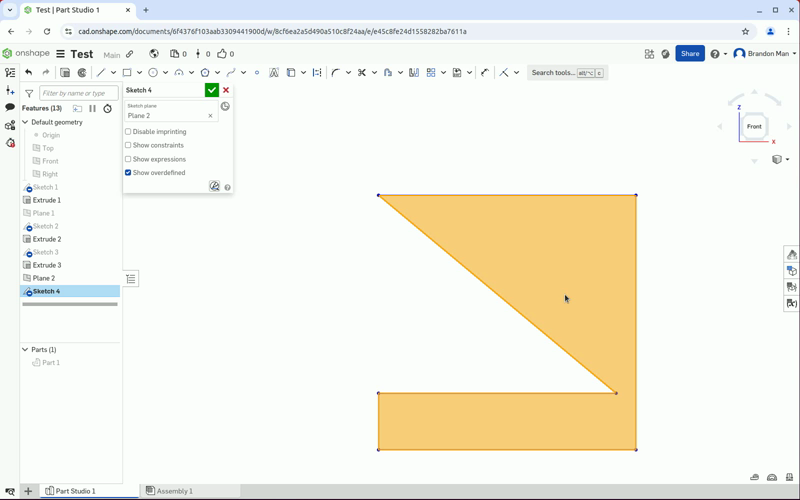
scroll(-6)
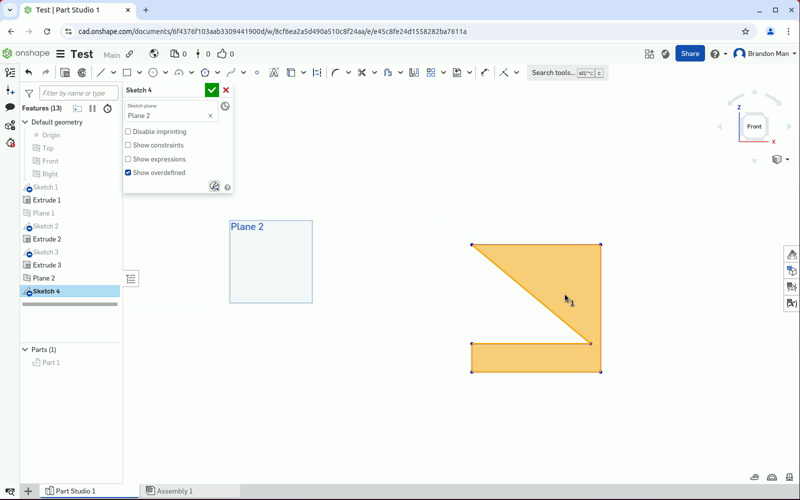
scroll(-6)
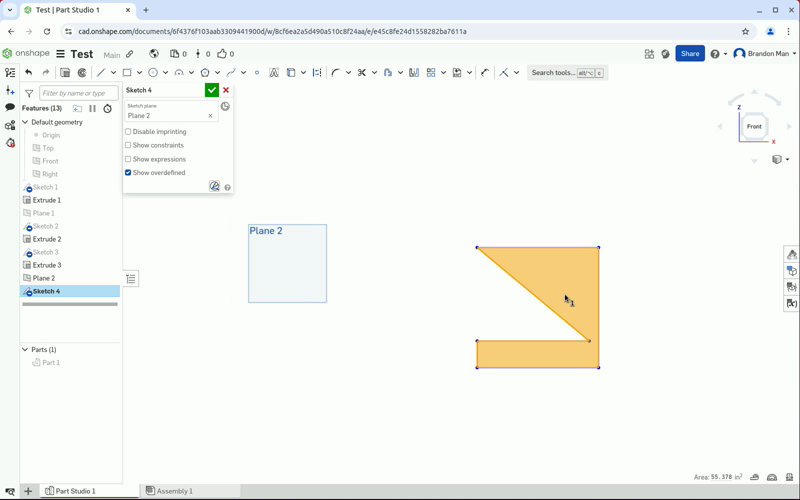
scroll(-6)
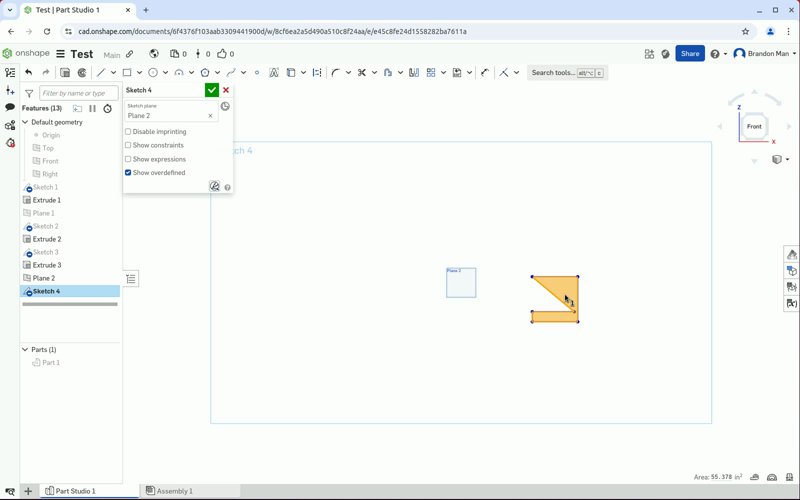
mouse_move(73, 352)
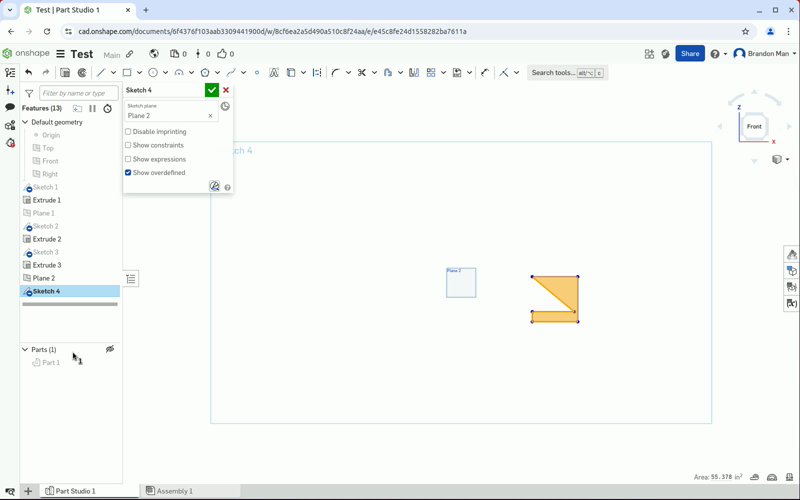
key(shift+y)
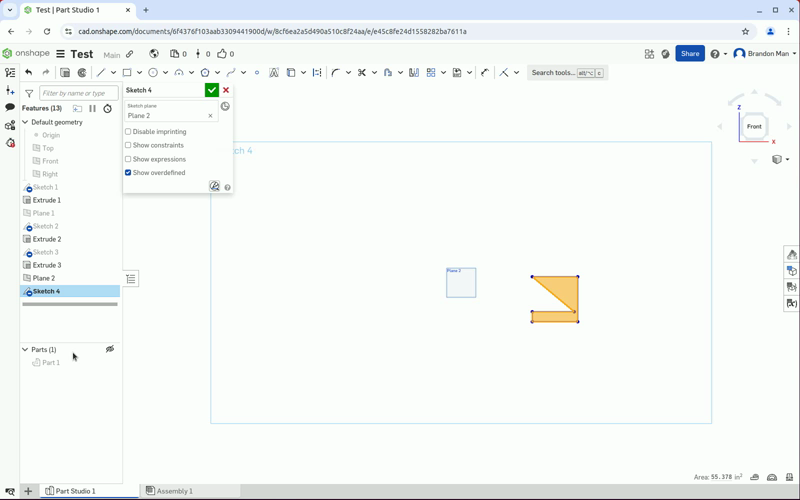
key(shift+e)
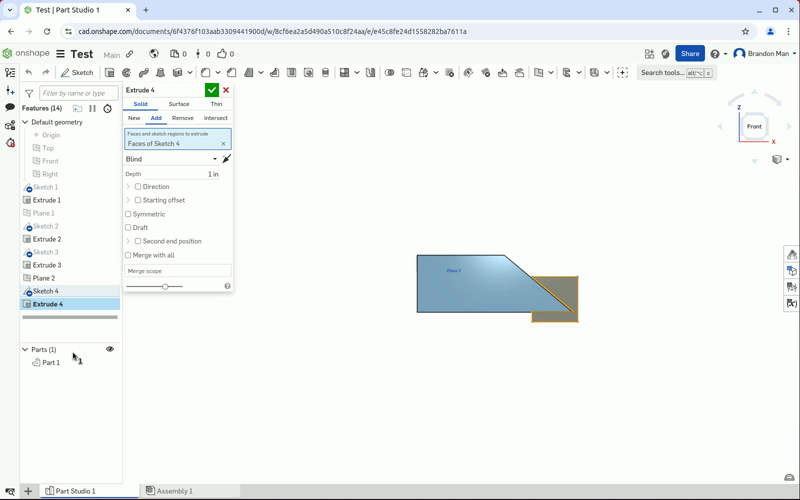
mouse_move(143, 106)
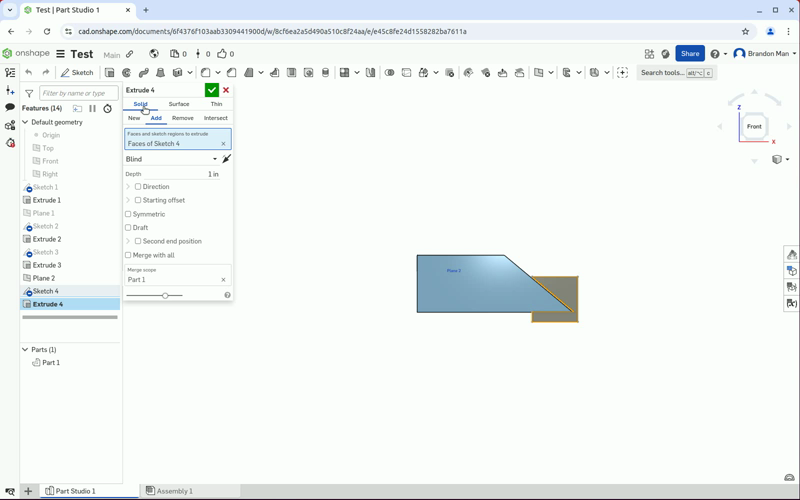
click(143, 106)
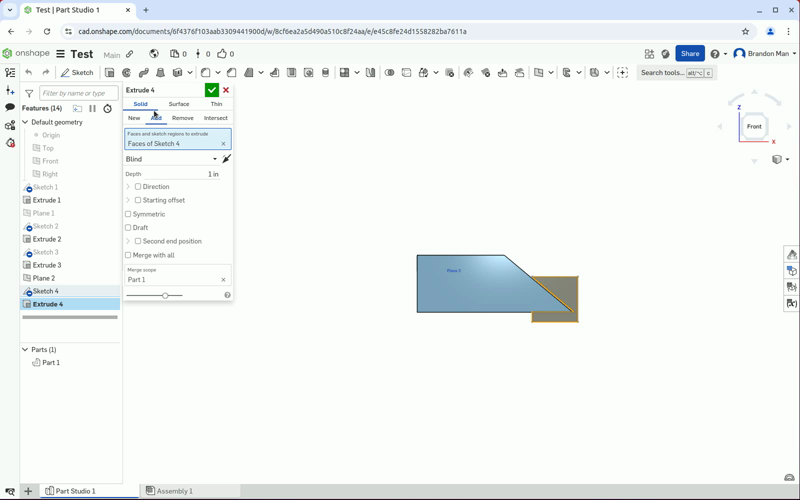
mouse_move(186, 120)
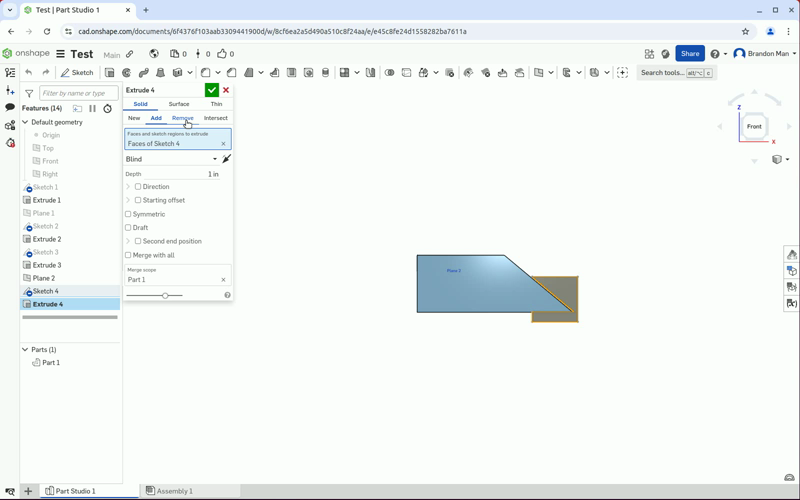
click(186, 120)
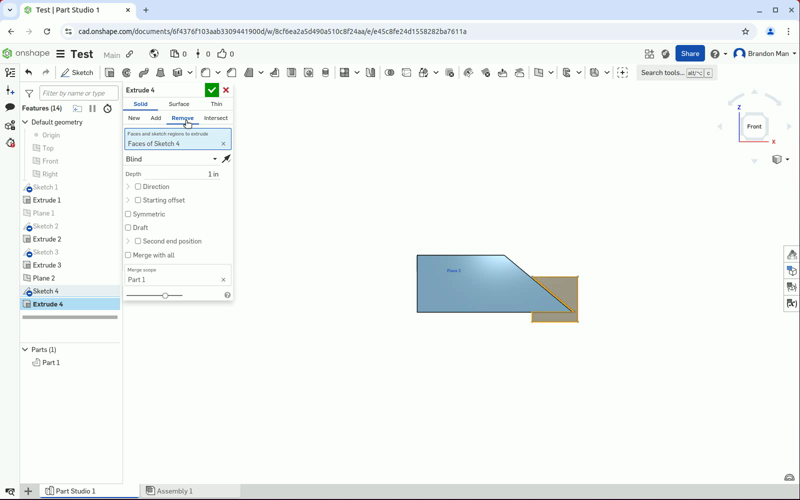
key(tab, 4)
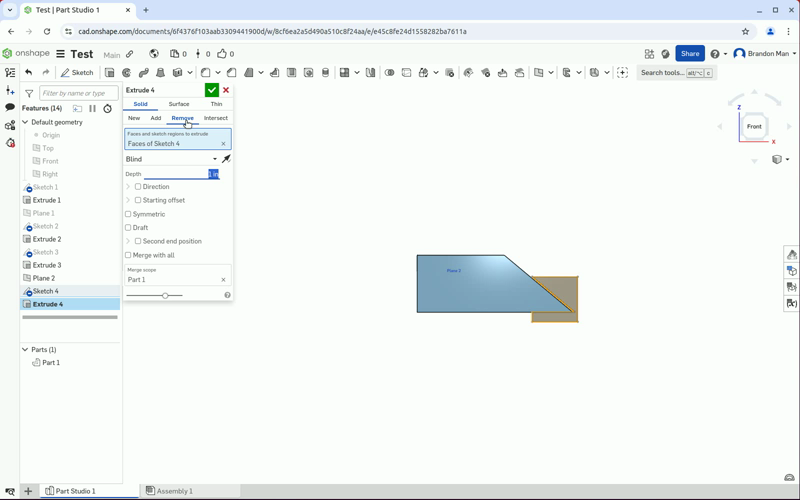
text(19.738)
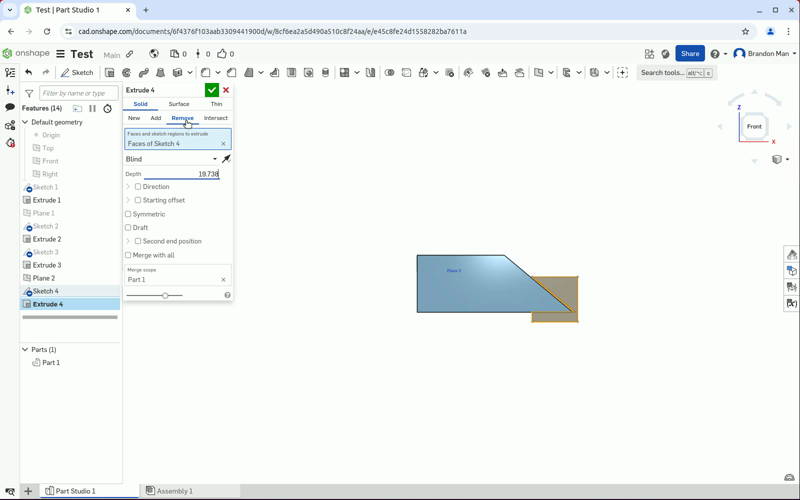
key(tab, 6)
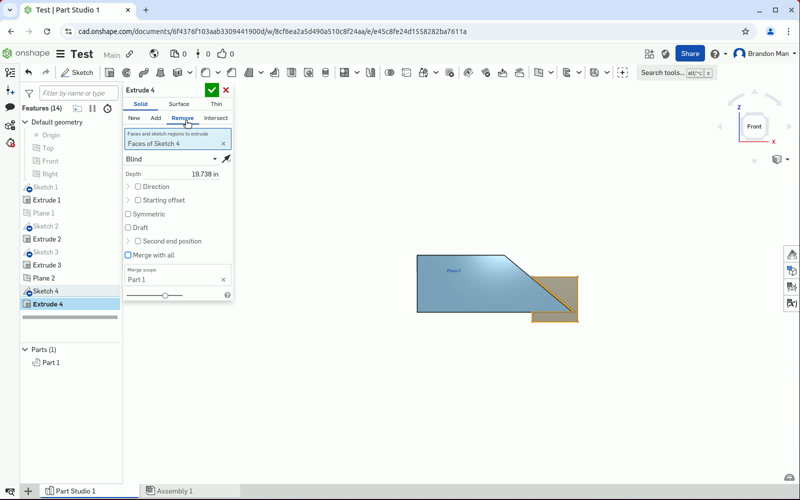
key(space)
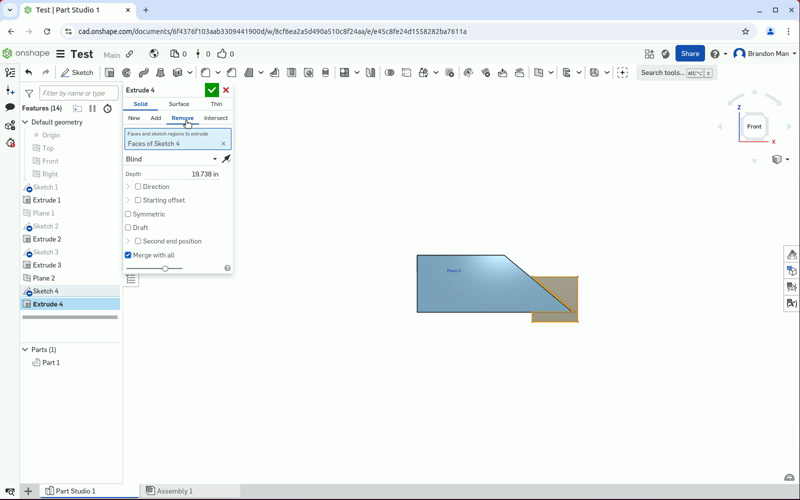
key(enter)
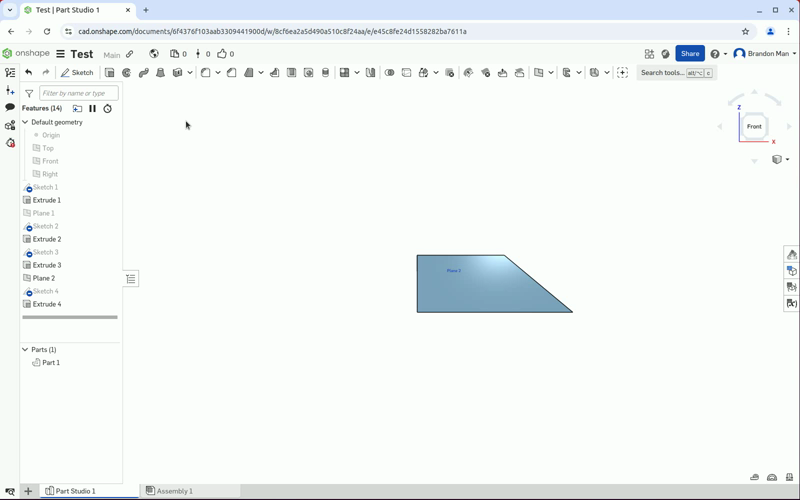
key(shift+h)
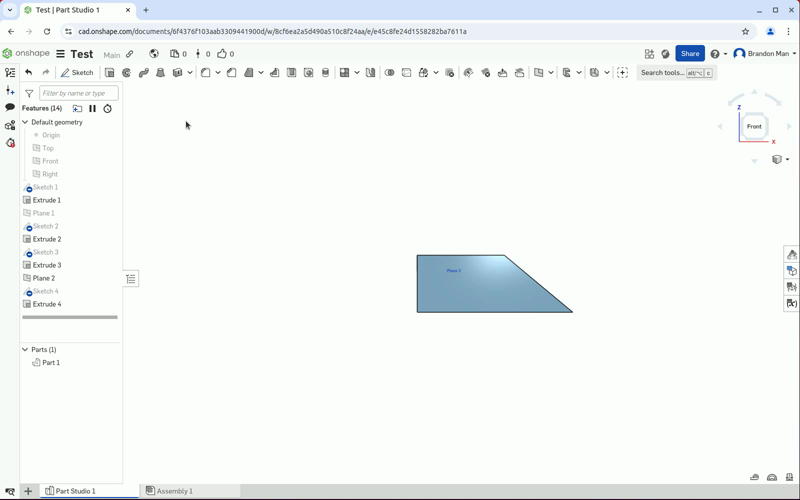
key(shift+h)
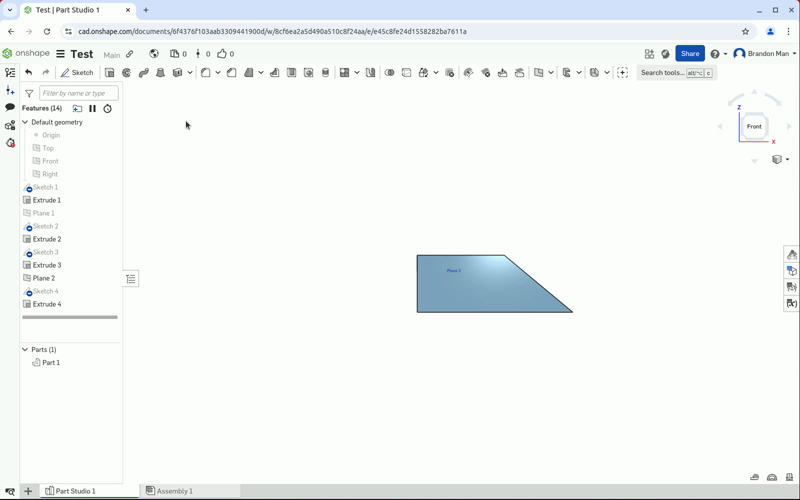
mouse_move(73, 189)
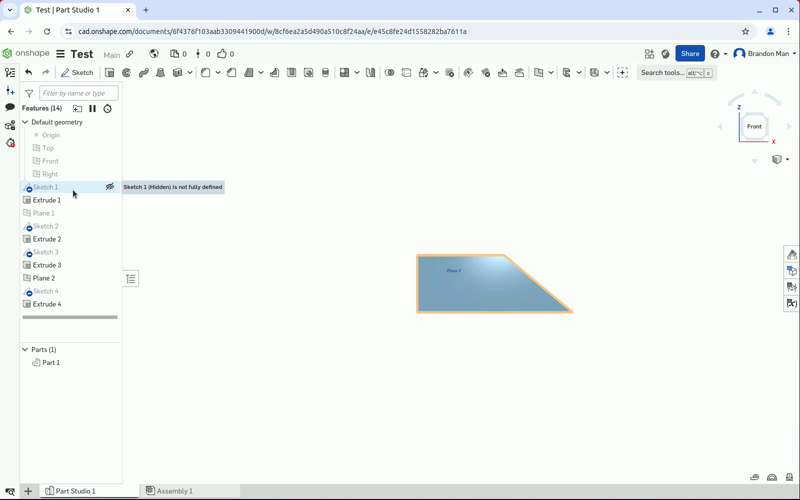
click(73, 189)
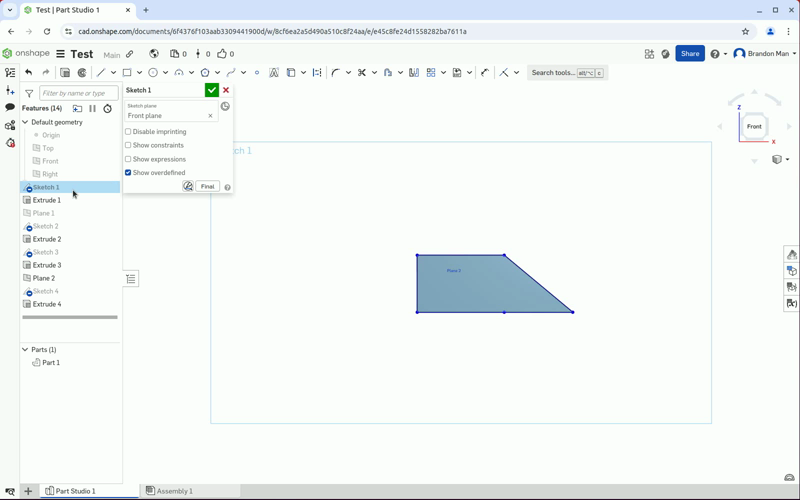
mouse_move(229, 92)
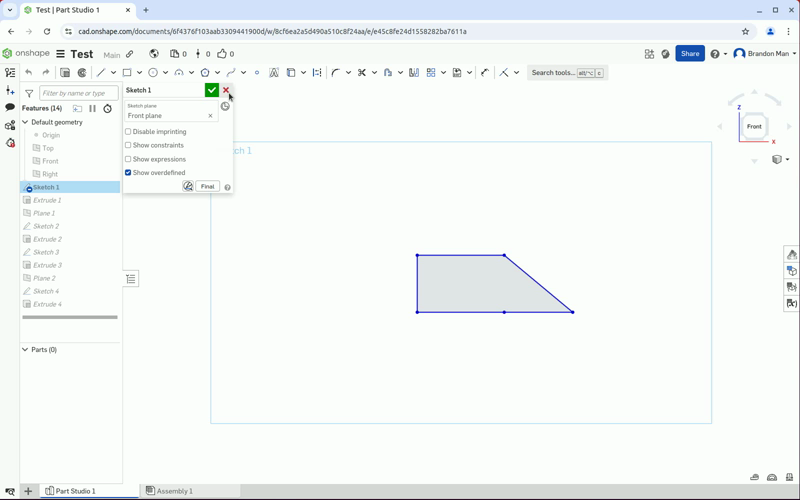
click(229, 92)
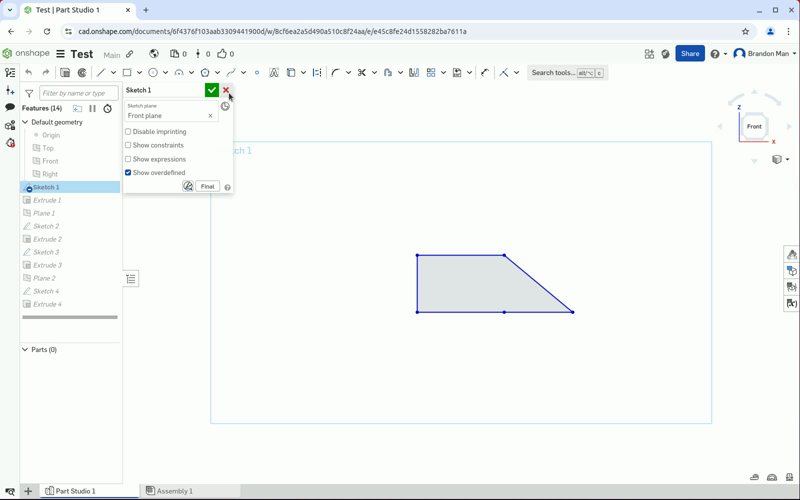
key(shift+s)
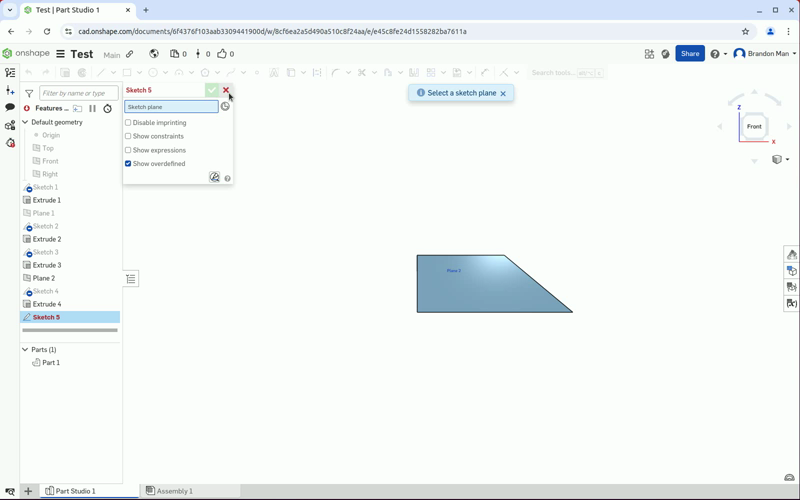
mouse_move(73, 280)
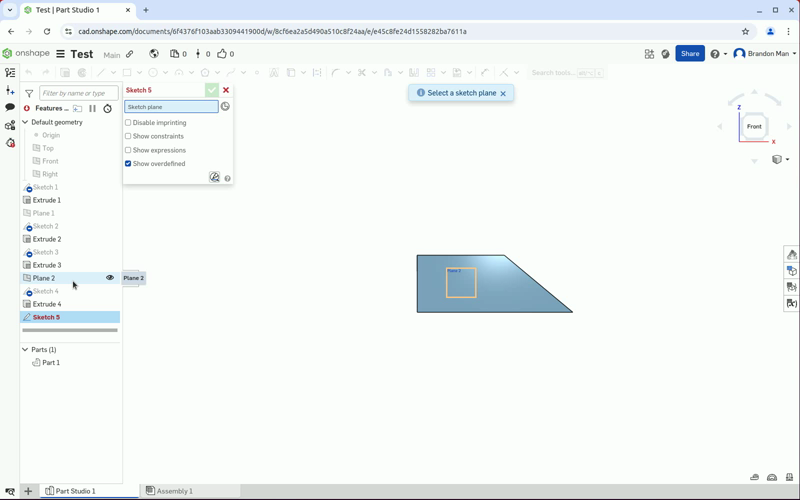
click(73, 280)
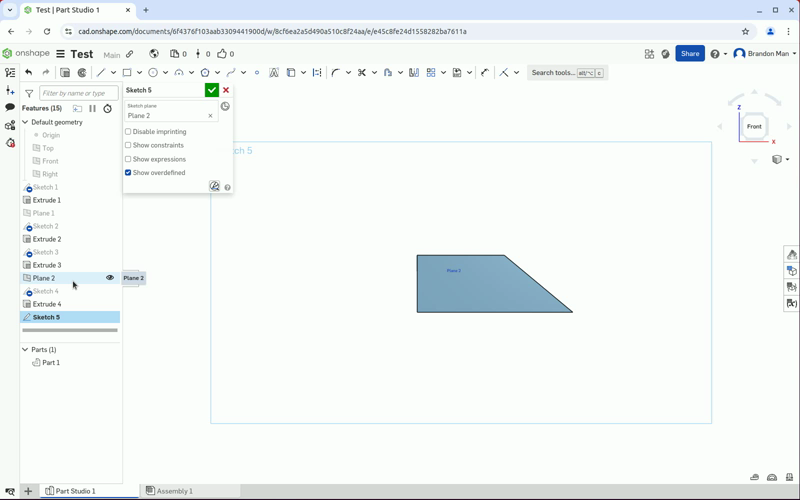
mouse_move(73, 352)
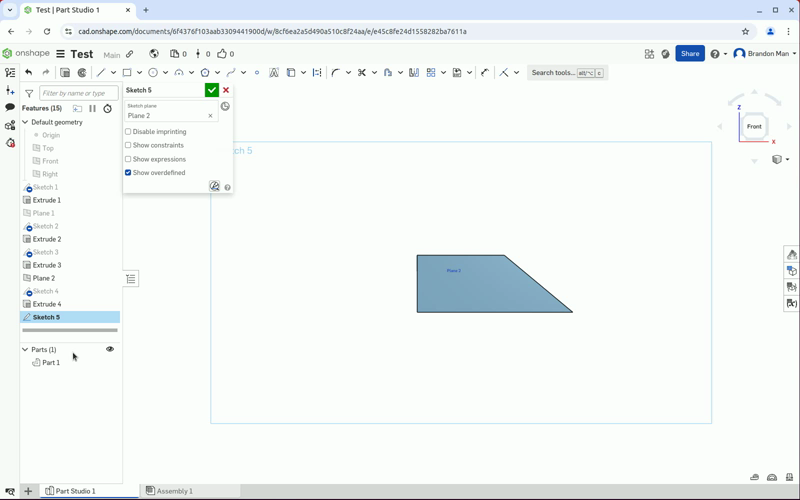
key(y)
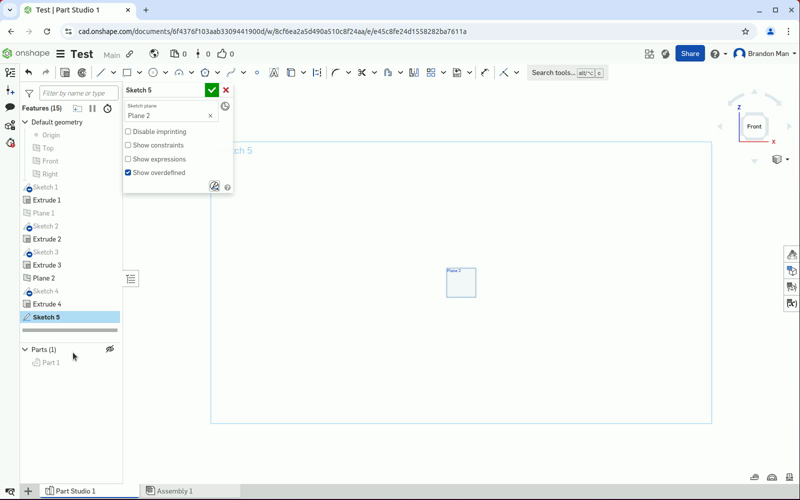
key(l)
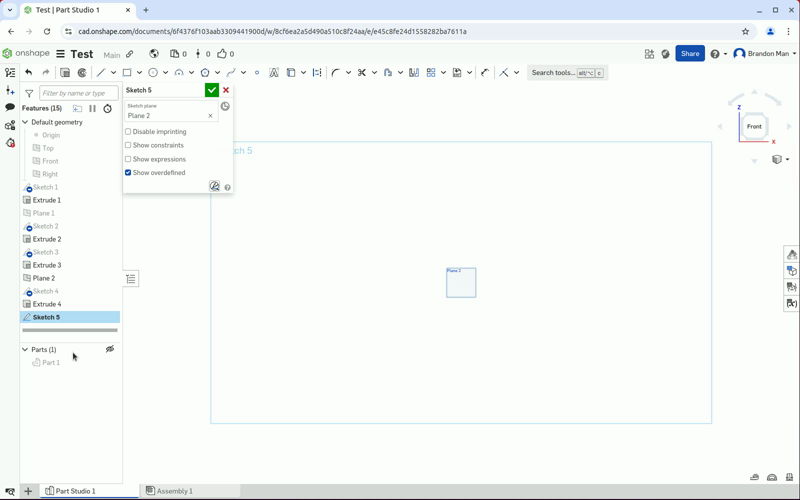
key_down(shift)
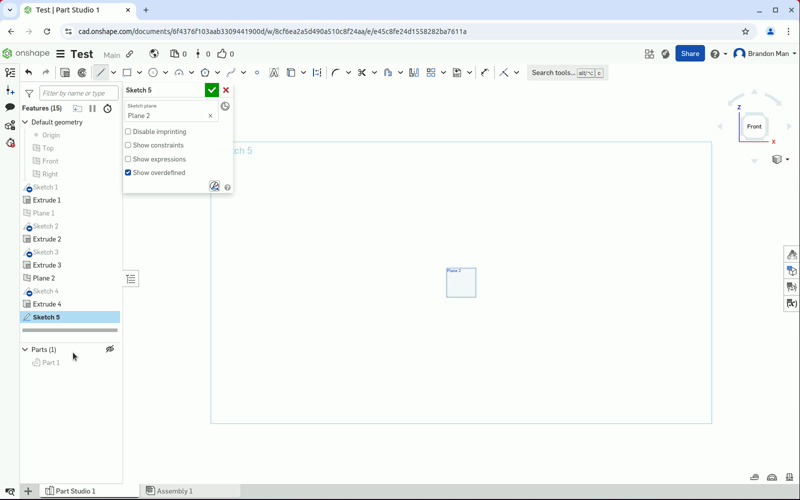
mouse_move(539, 321)
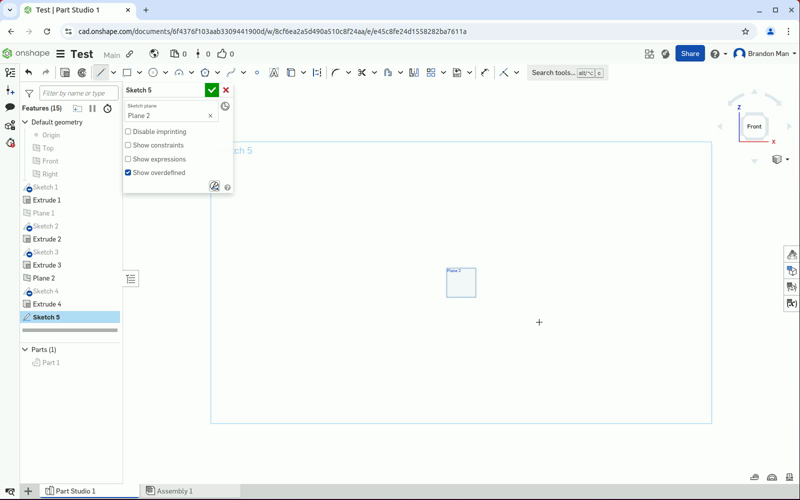
click(539, 321)
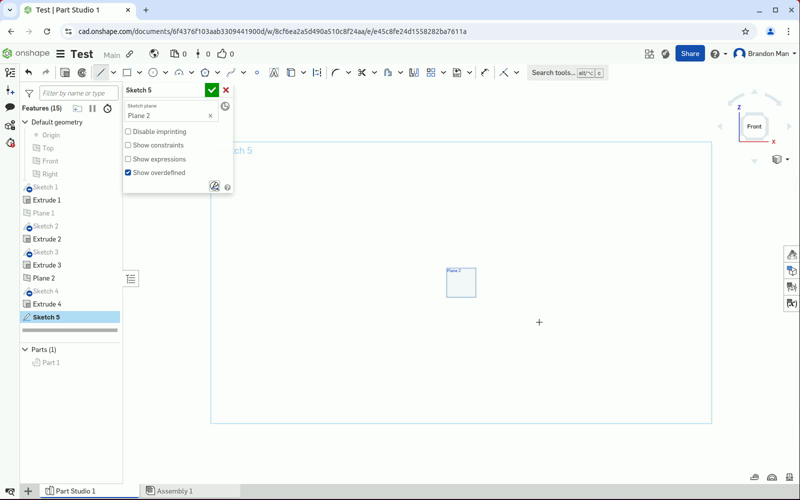
key_up(shift)
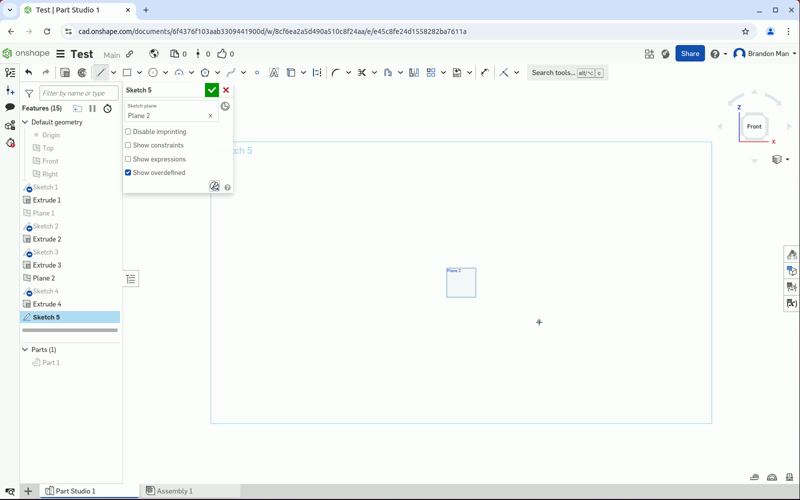
key_down(shift)
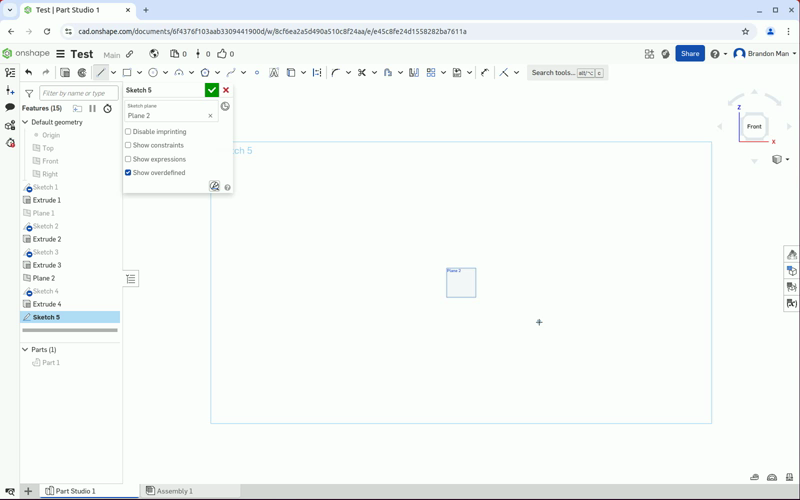
mouse_move(569, 321)
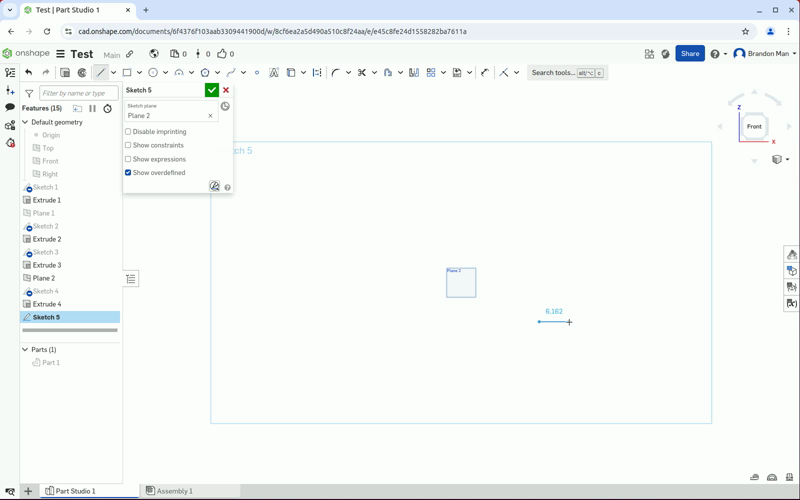
mouse_move(575, 321)
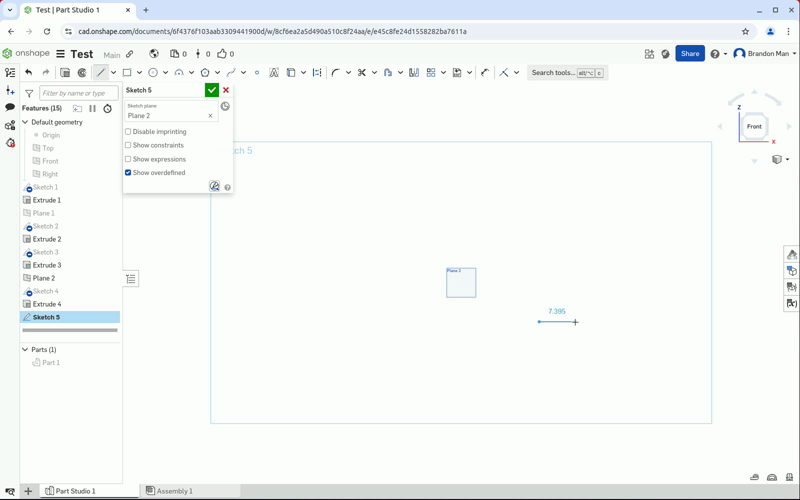
click(575, 321)
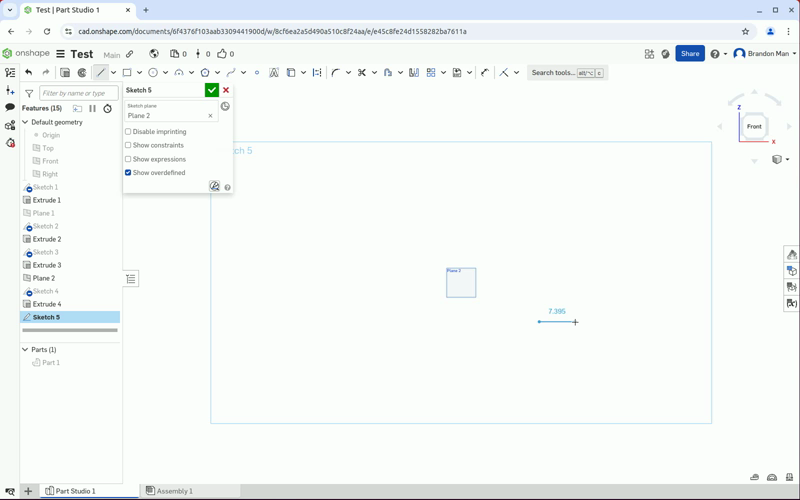
key_up(shift)
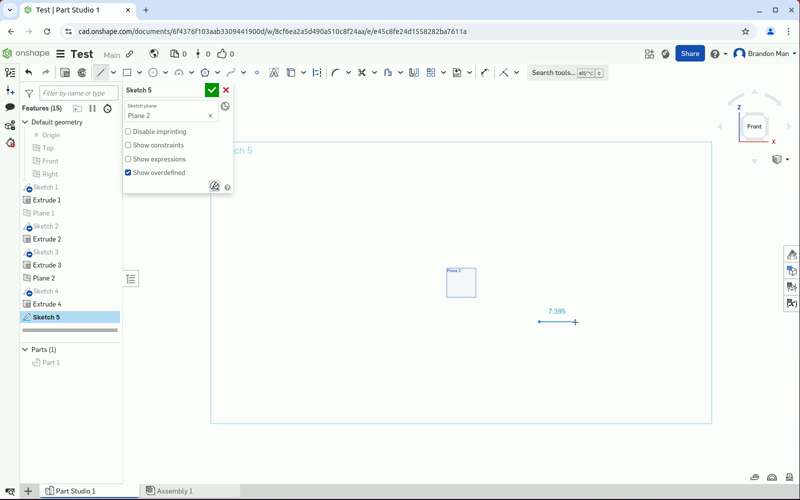
key_down(shift)
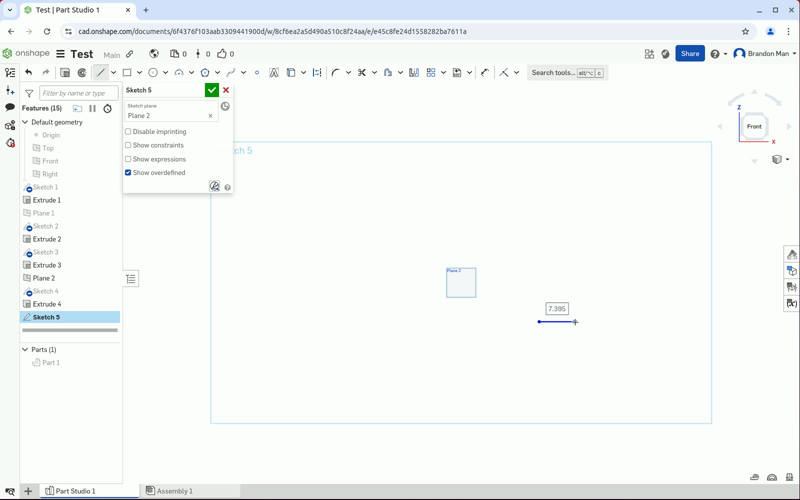
mouse_move(589, 321)
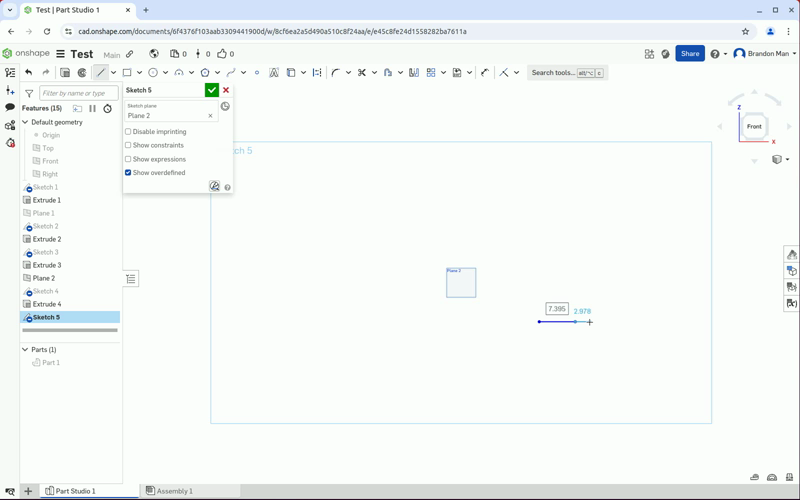
mouse_move(575, 282)
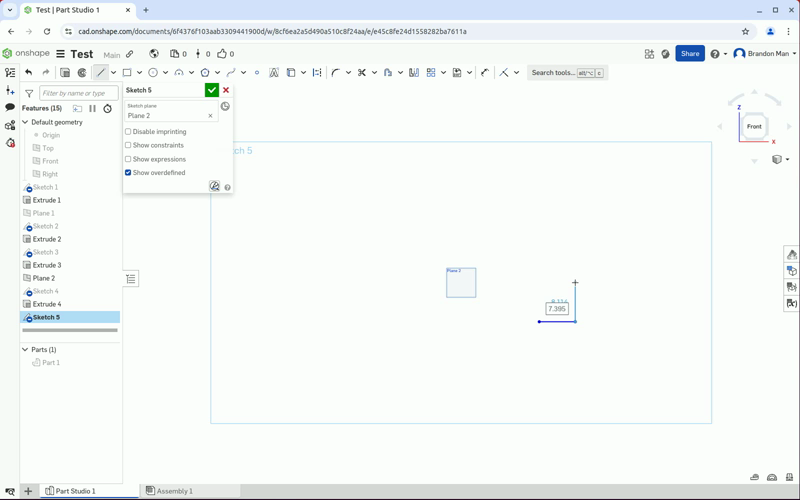
click(575, 282)
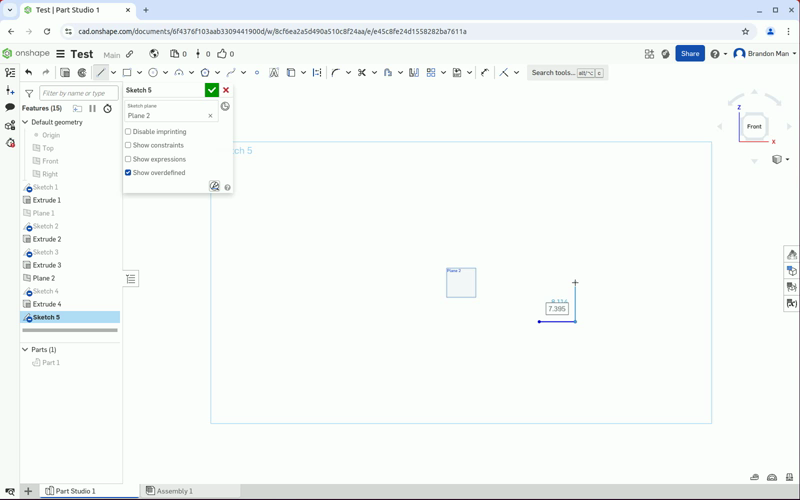
key_up(shift)
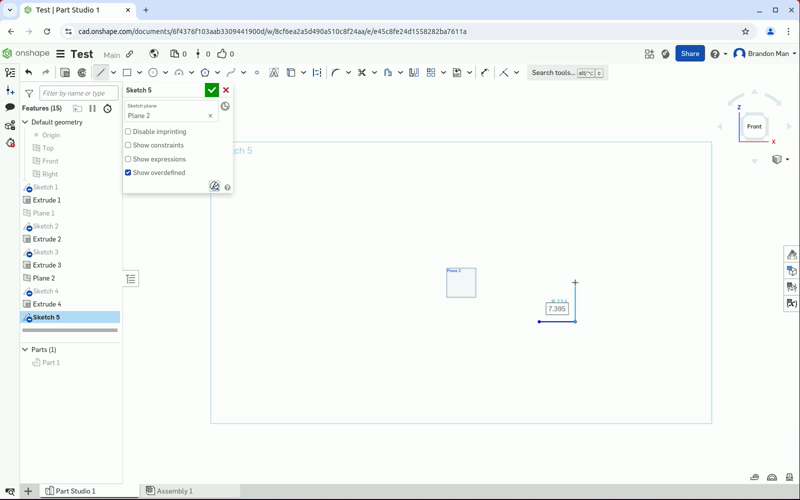
key_down(shift)
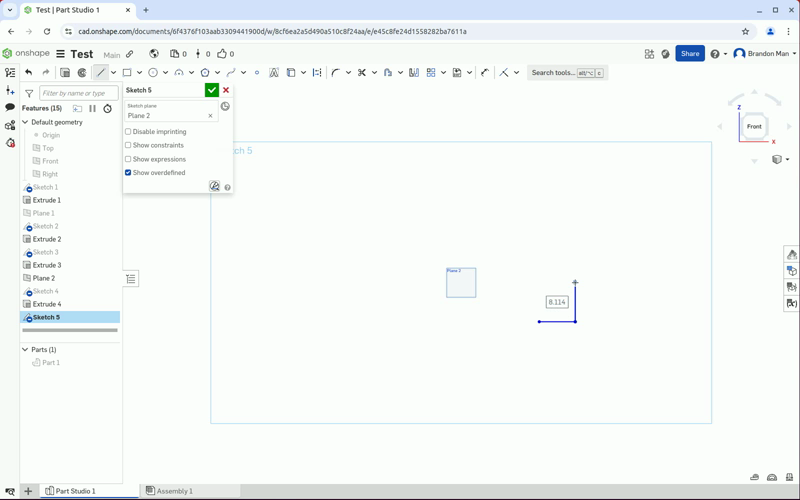
mouse_move(589, 282)
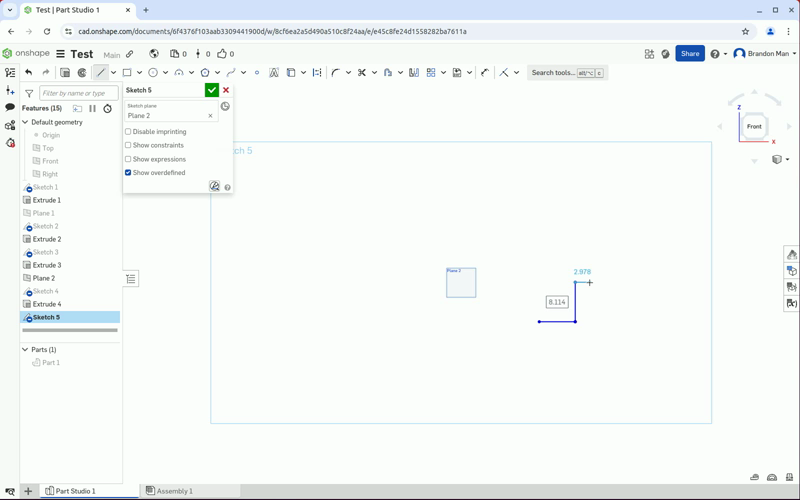
mouse_move(539, 282)
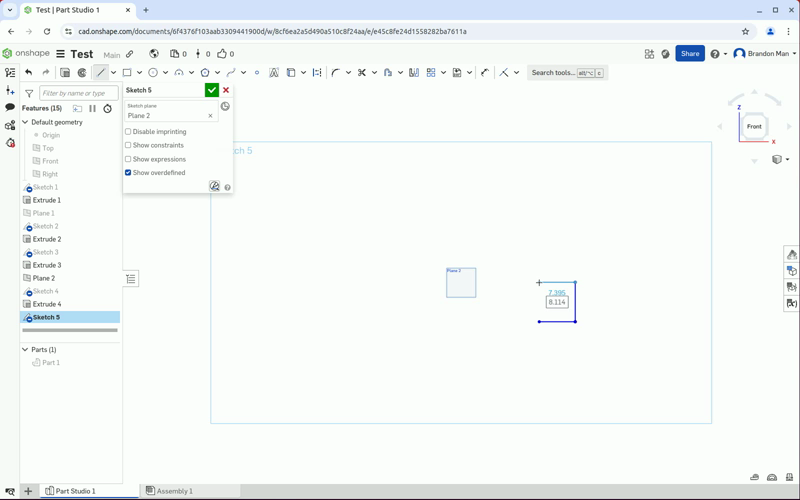
click(539, 282)
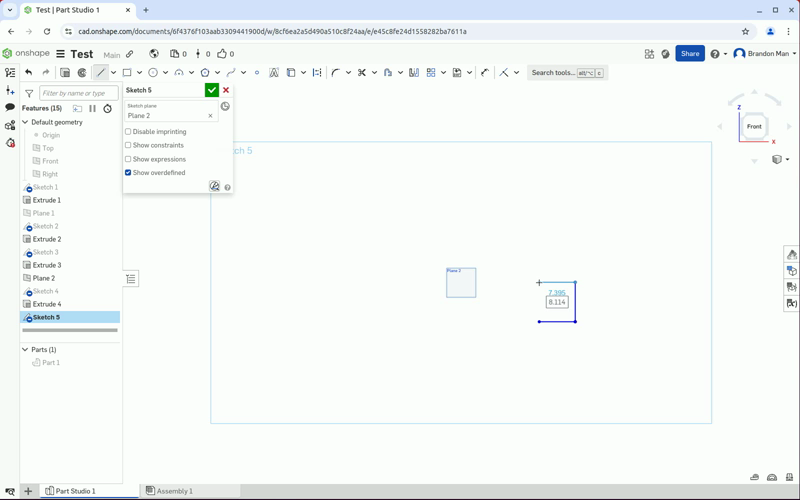
key_up(shift)
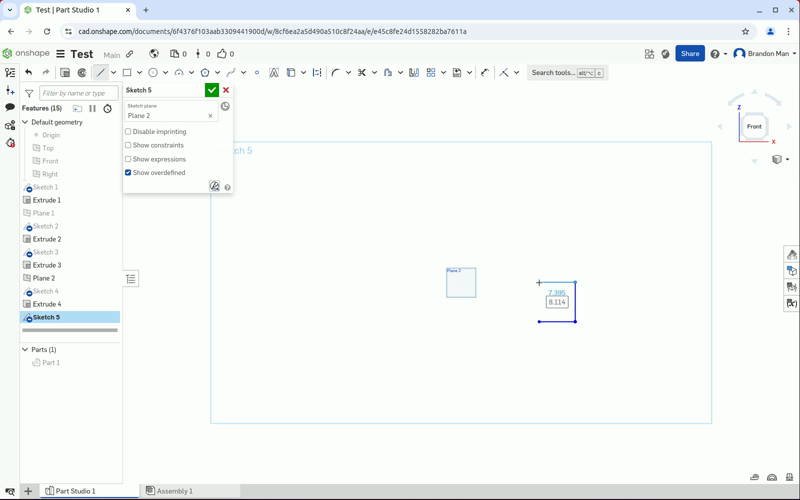
key_down(shift)
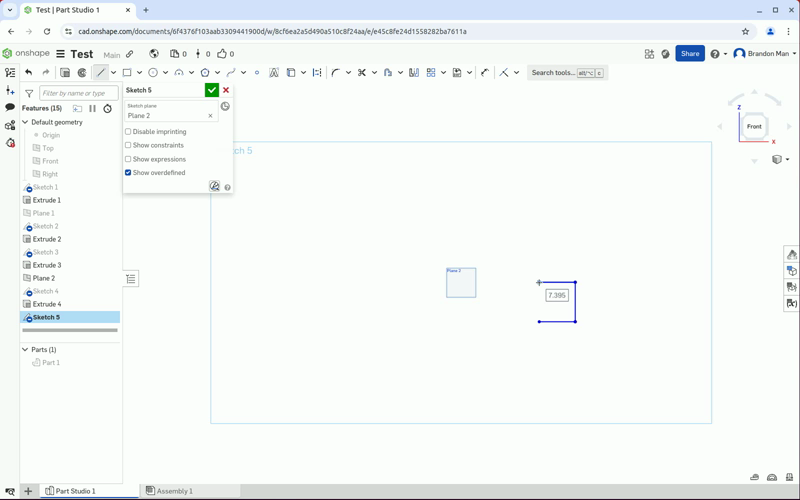
mouse_move(569, 282)
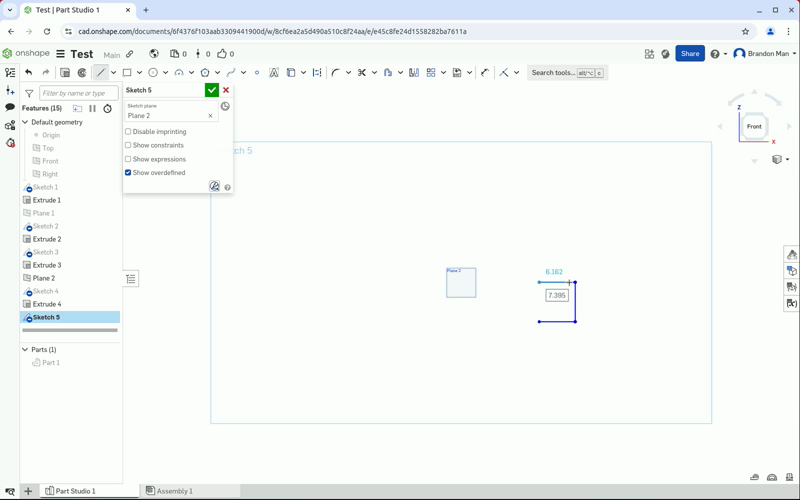
mouse_move(574, 311)
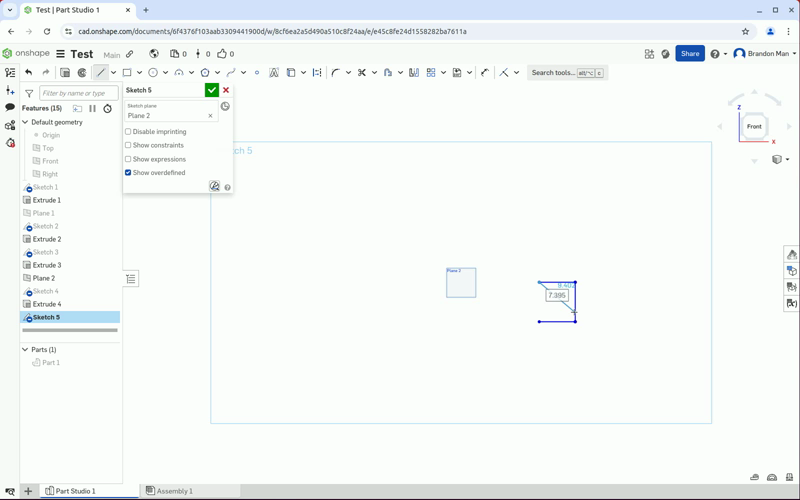
click(574, 311)
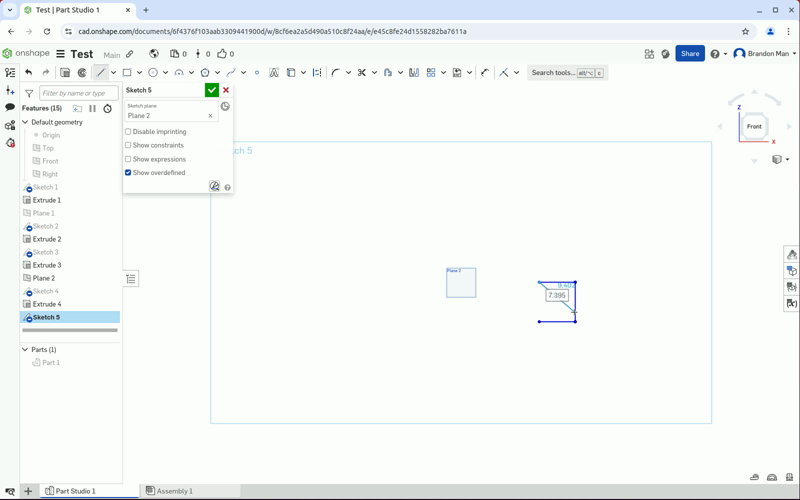
key_up(shift)
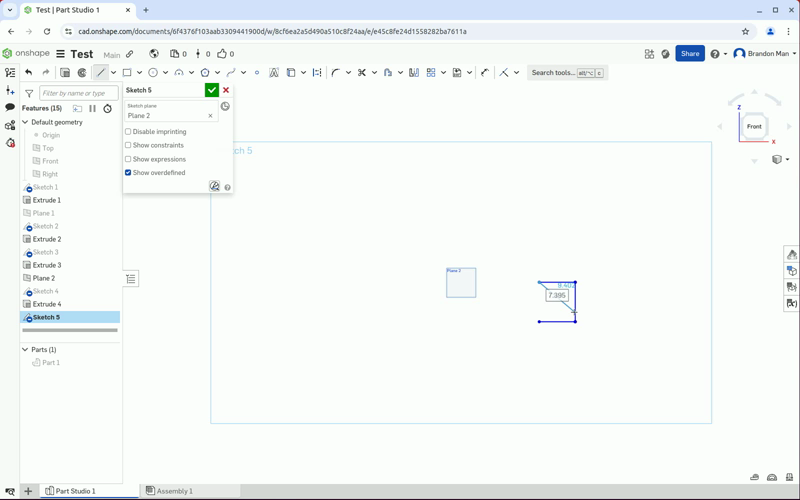
key_down(shift)
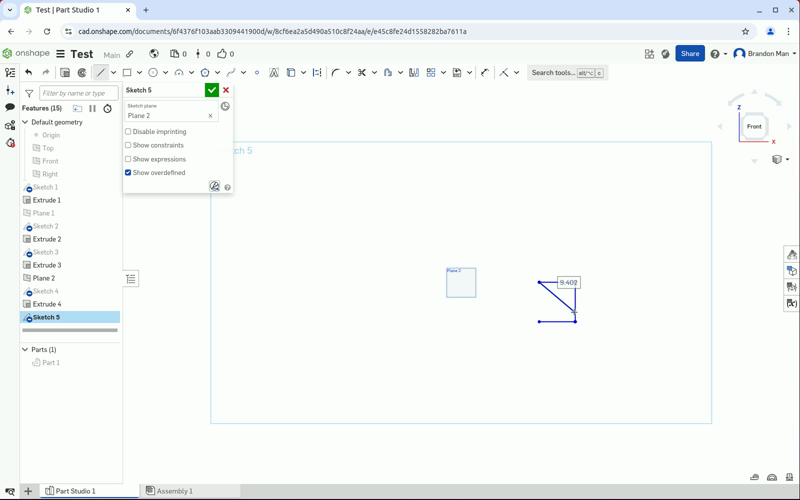
mouse_move(589, 311)
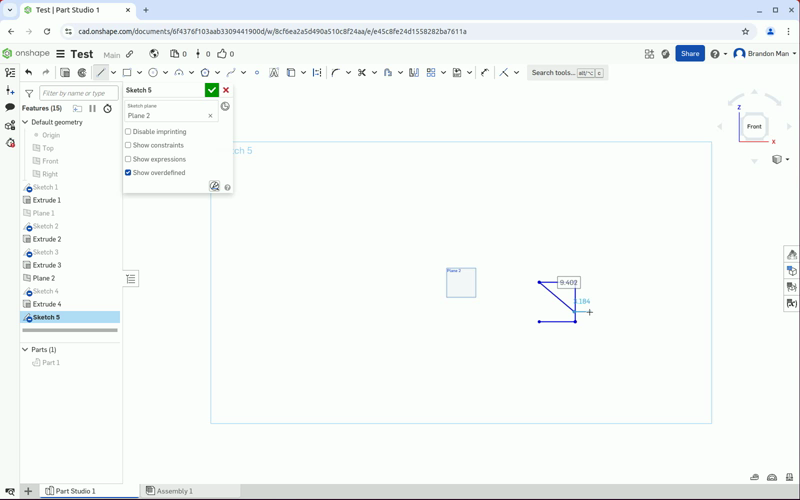
mouse_move(539, 311)
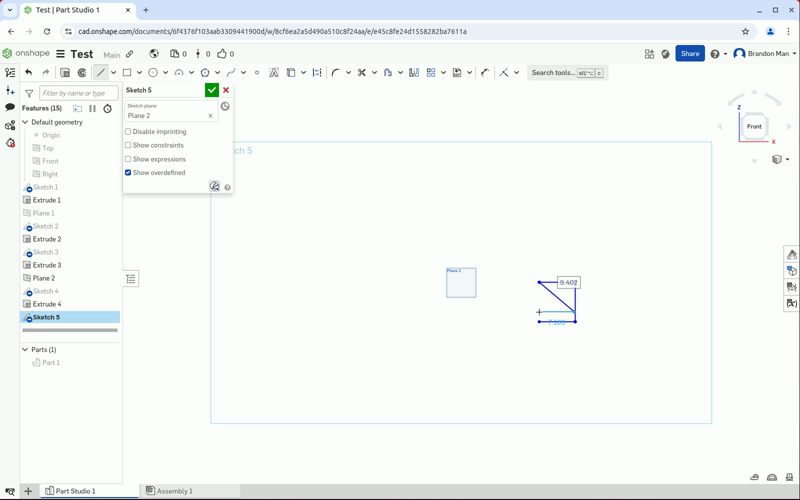
click(539, 311)
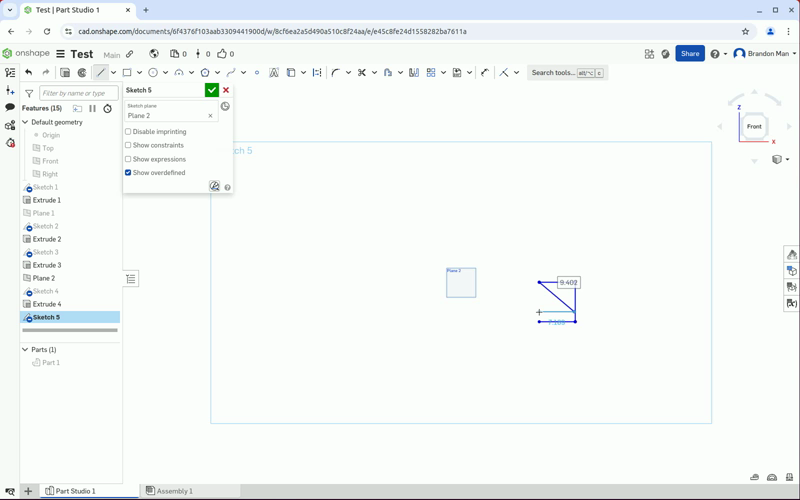
key_up(shift)
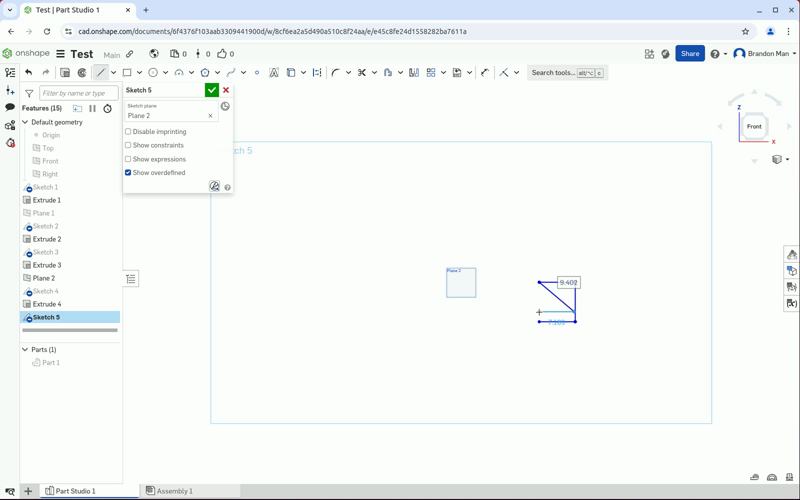
mouse_move(569, 311)
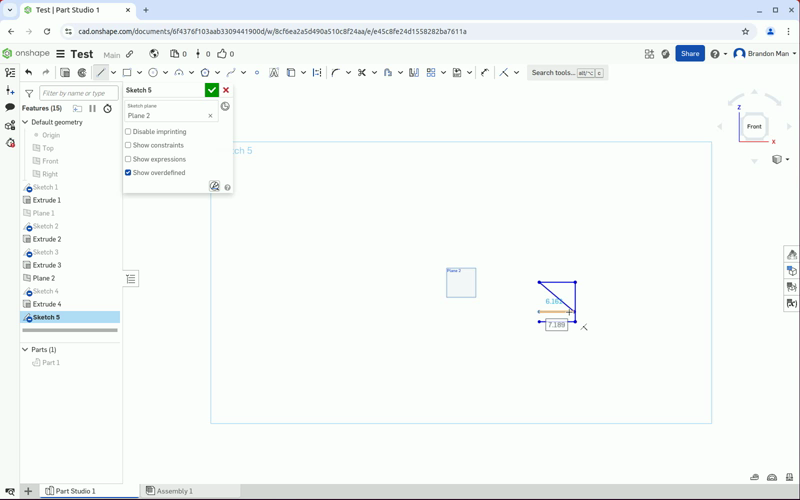
key_down(shift)
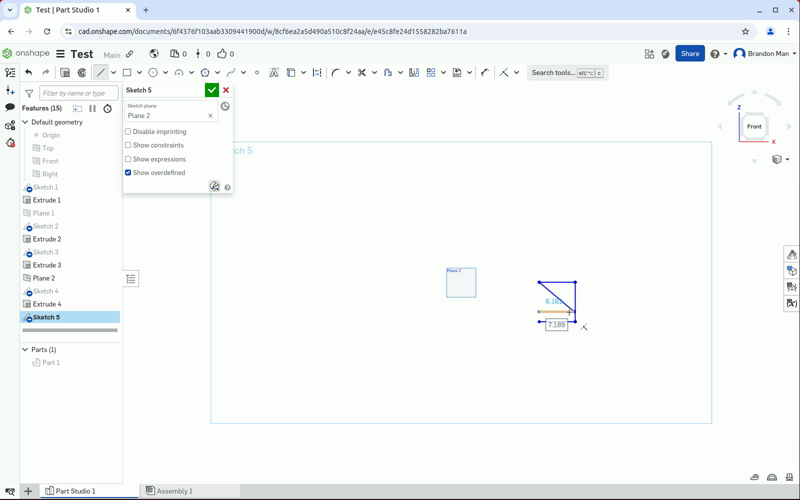
mouse_move(539, 321)
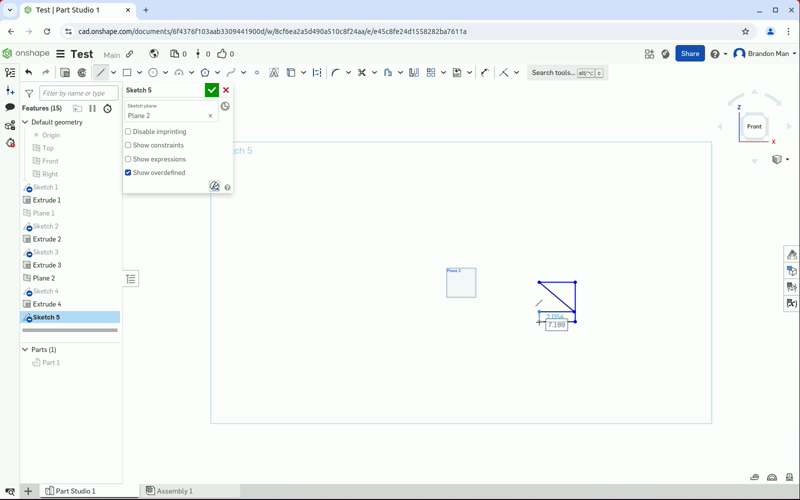
key_up(shift)
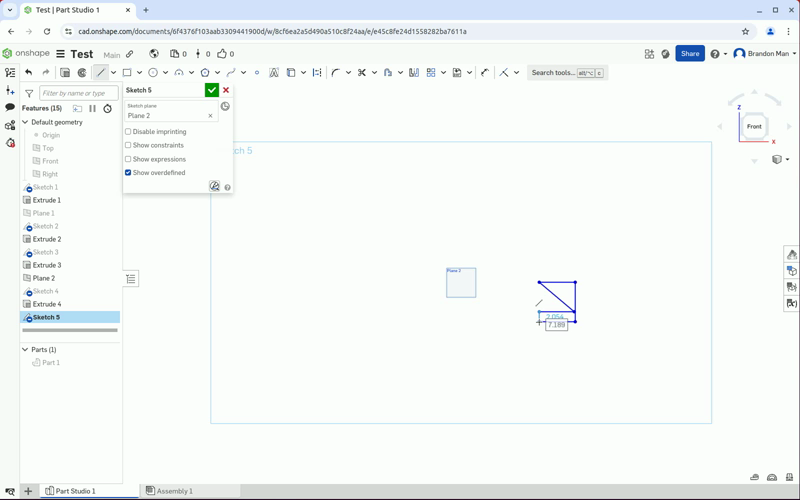
click(539, 321)
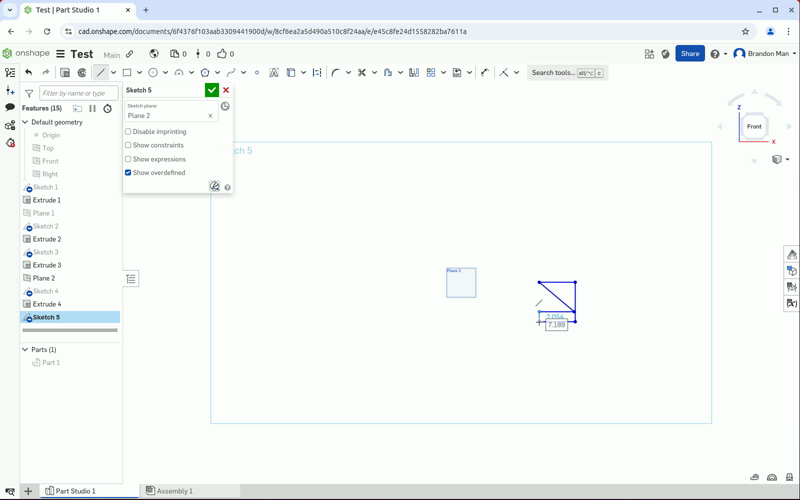
key(esc)
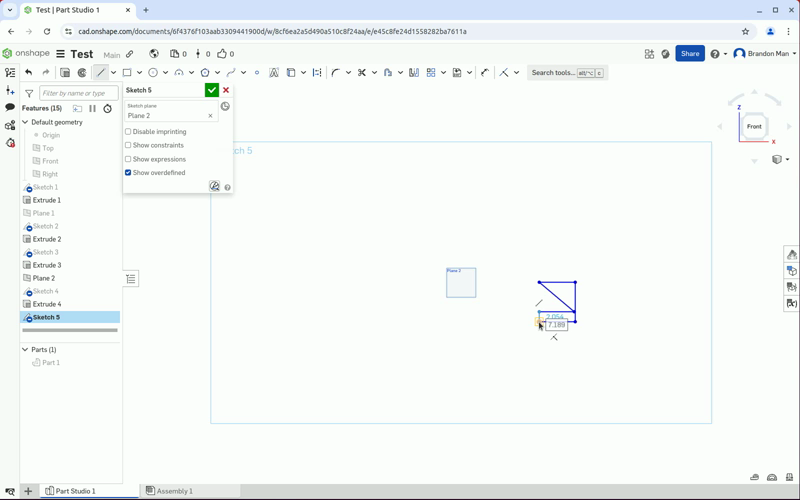
mouse_move(565, 292)
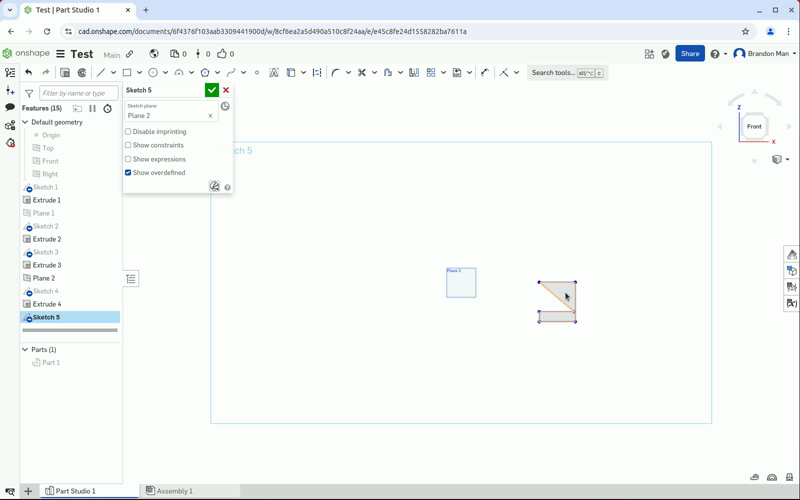
scroll(6)
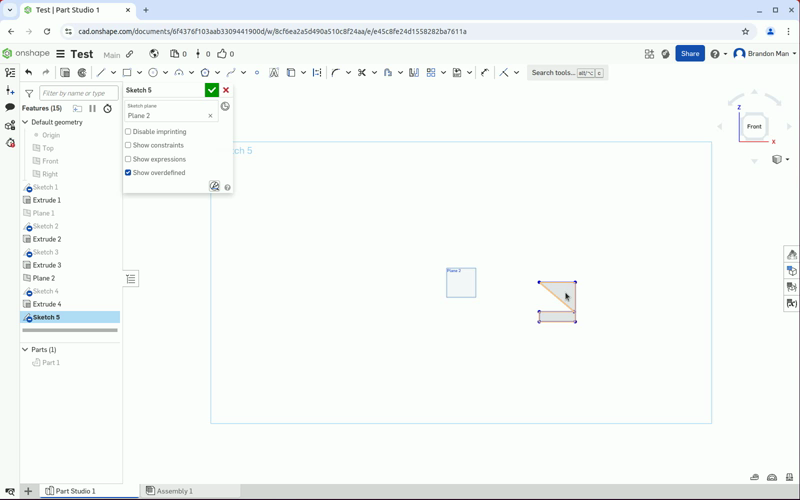
scroll(6)
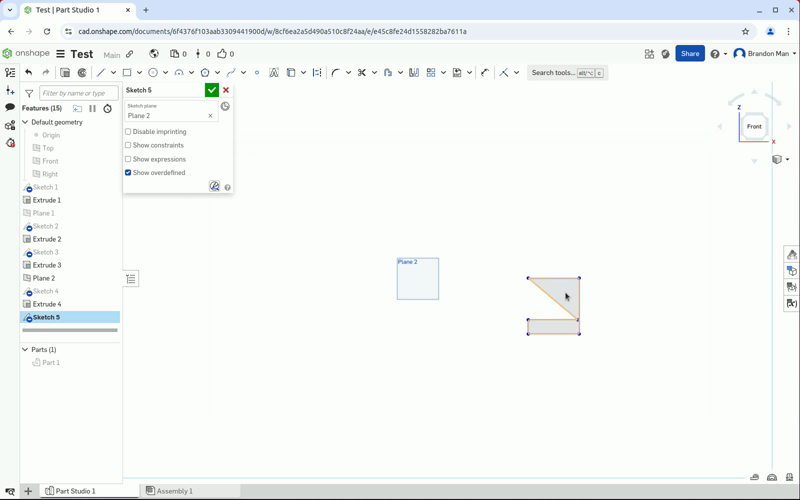
scroll(6)
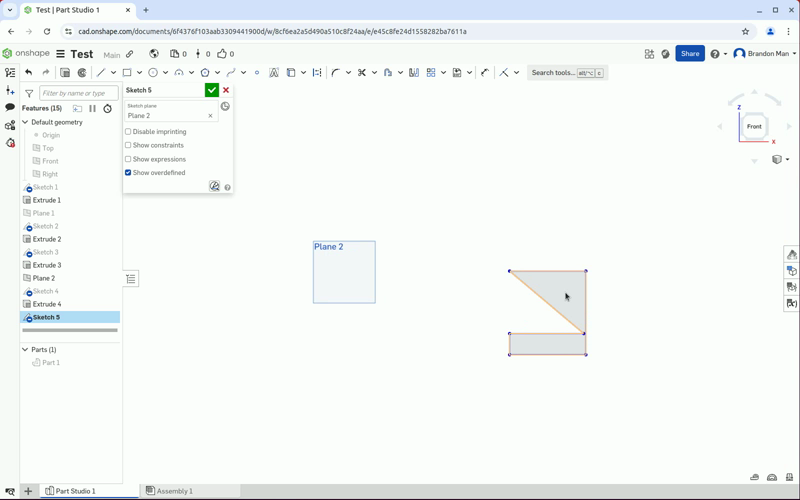
scroll(6)
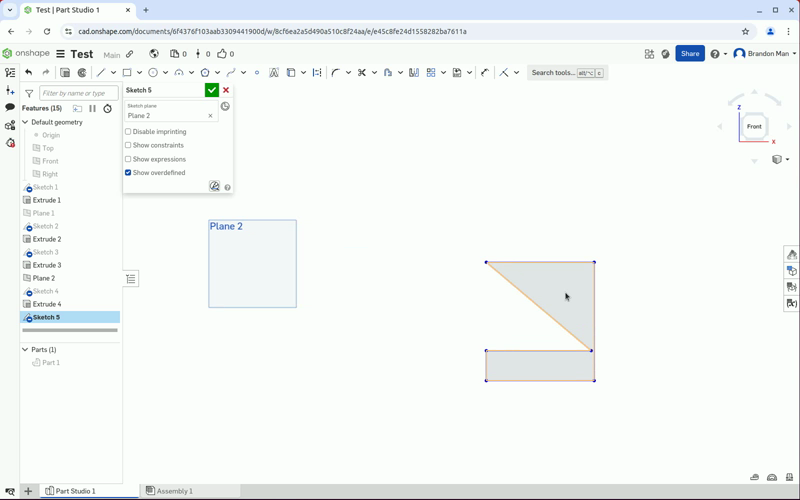
scroll(6)
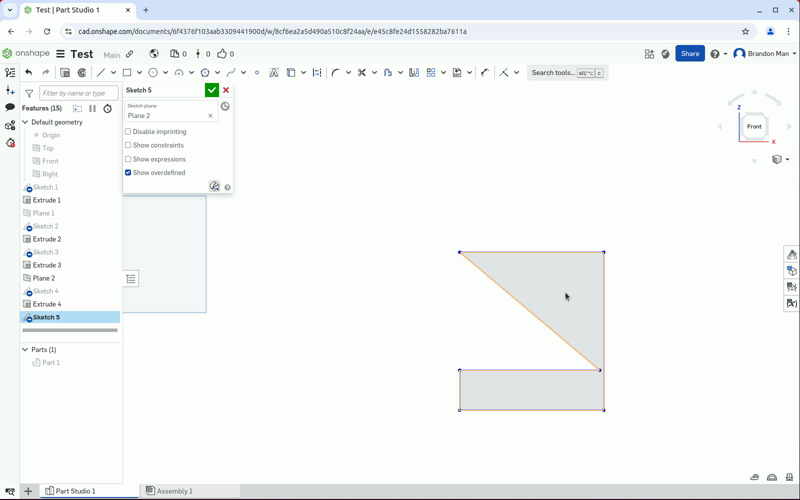
scroll(6)
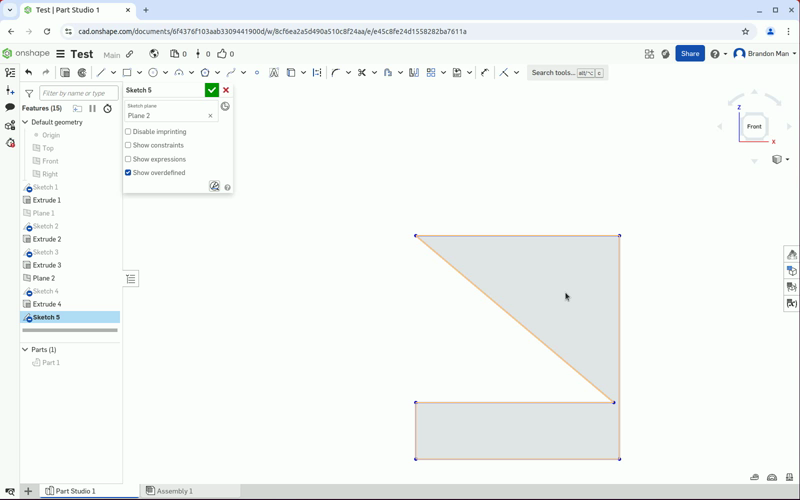
scroll(6)
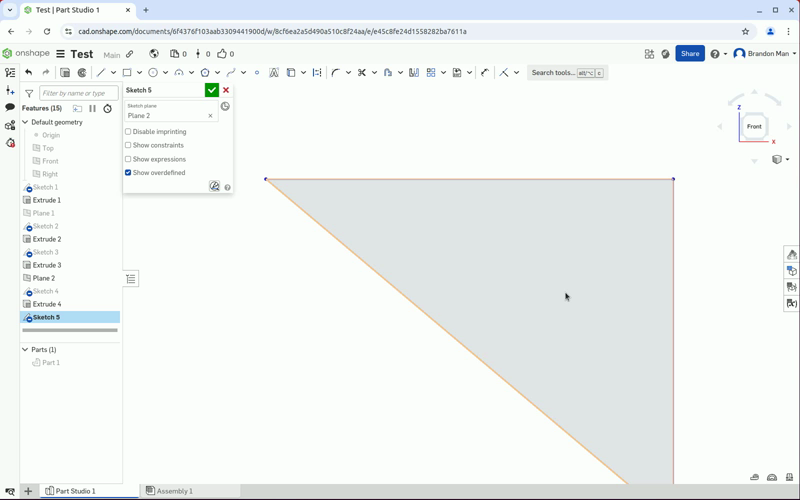
click(565, 292)
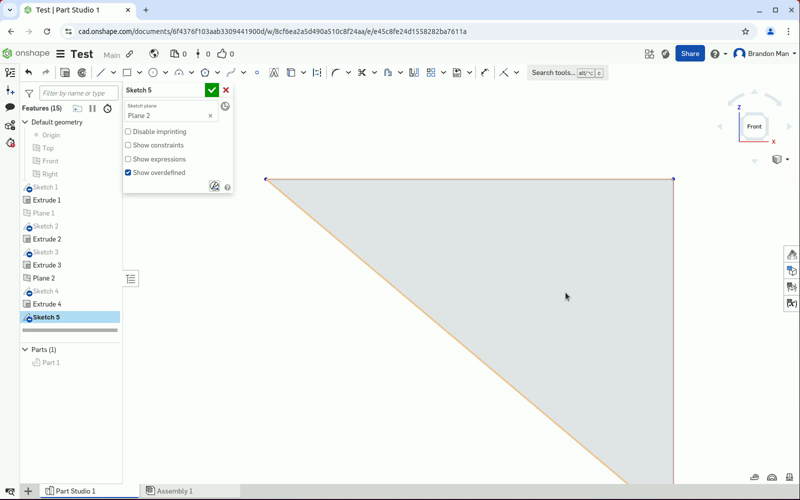
scroll(-6)
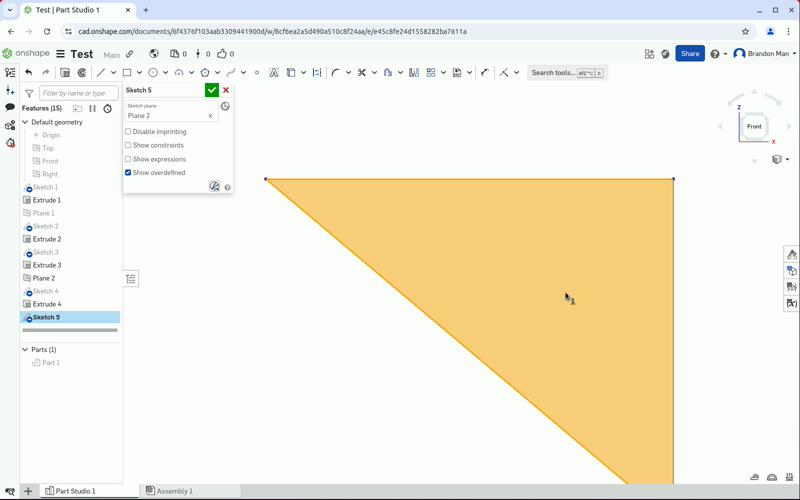
scroll(-6)
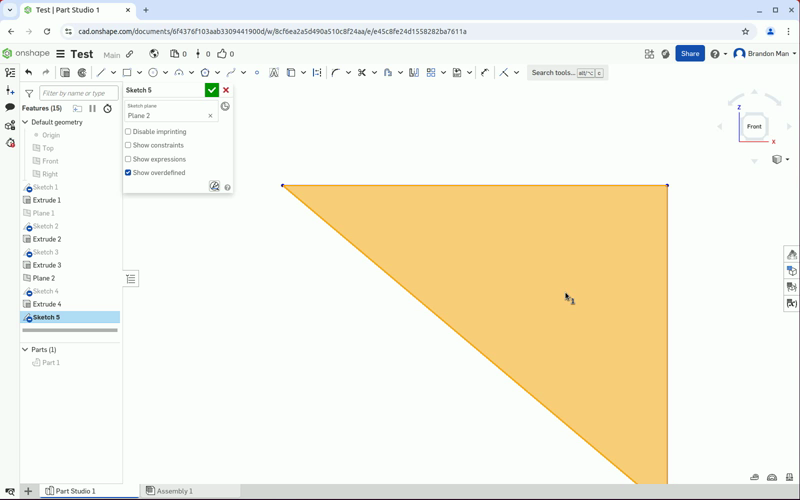
scroll(-6)
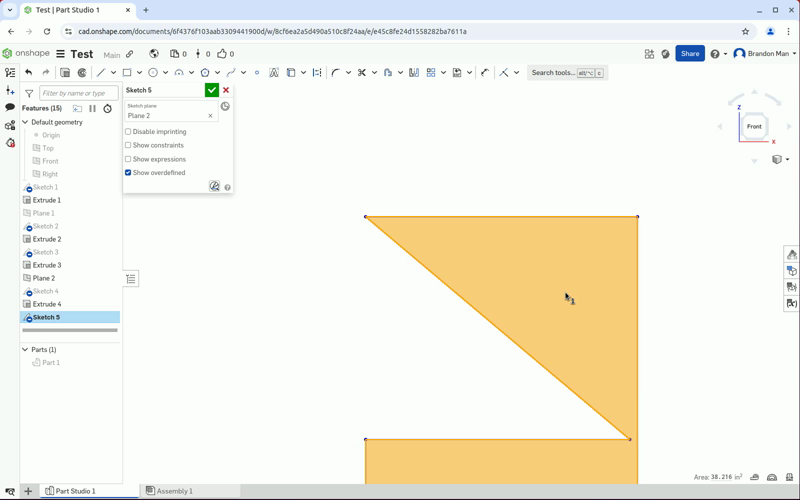
scroll(-6)
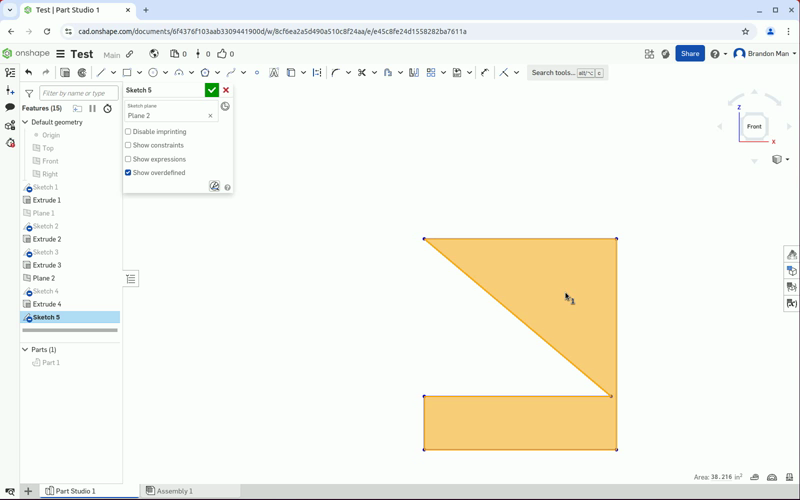
scroll(-6)
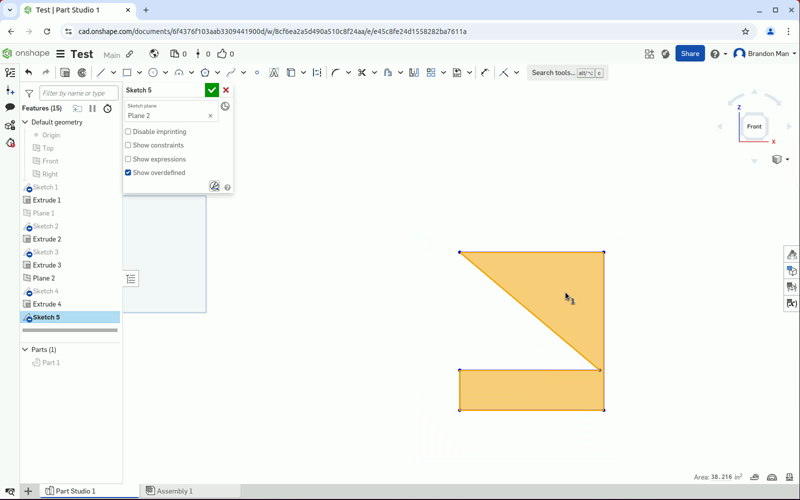
scroll(-6)
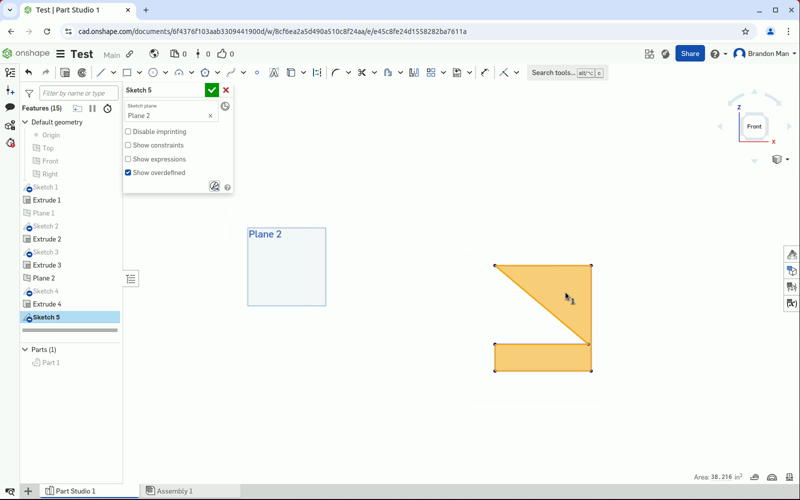
scroll(-6)
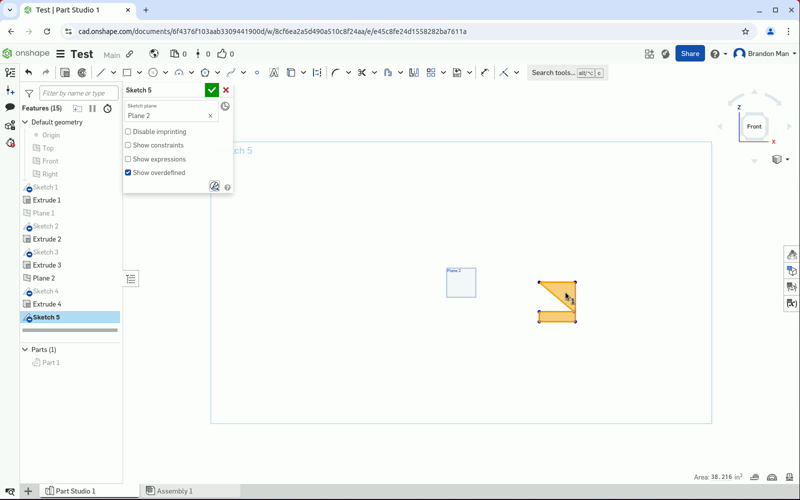
mouse_move(73, 352)
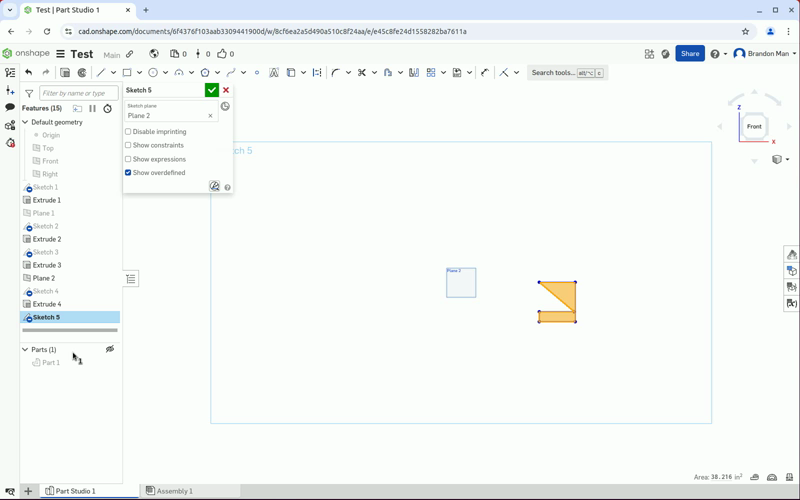
key(shift+y)
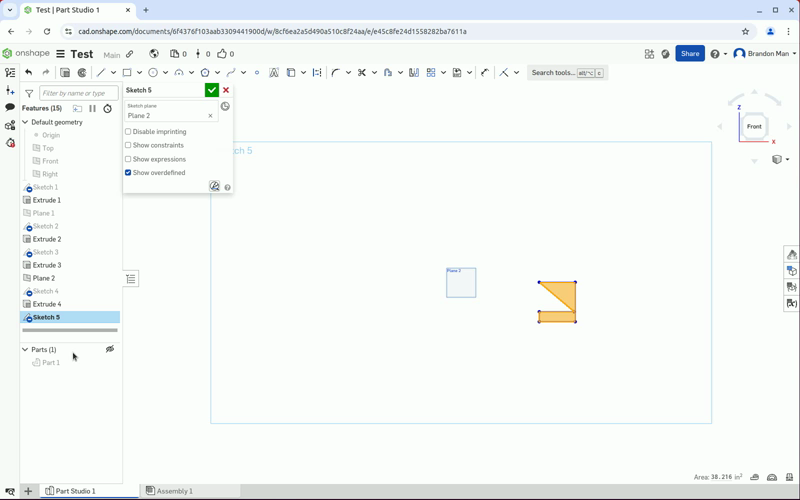
key(shift+e)
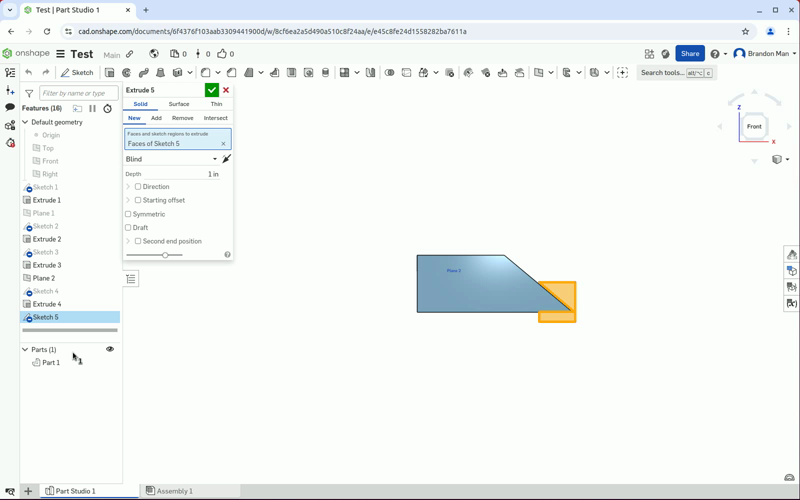
mouse_move(143, 106)
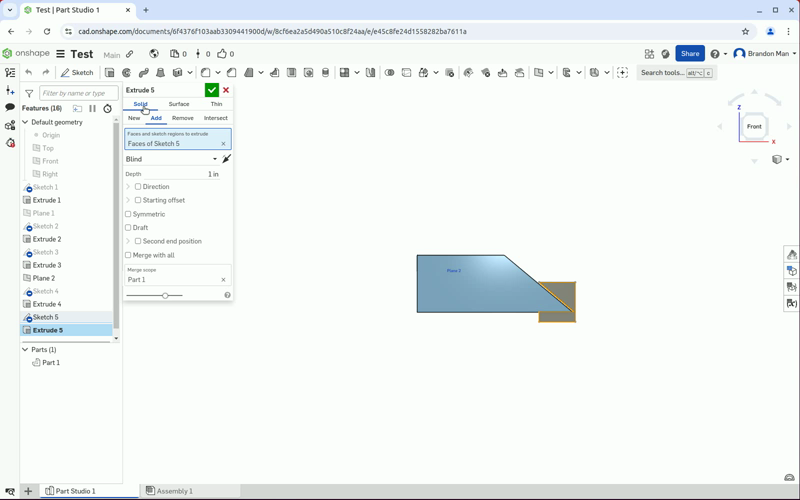
click(143, 106)
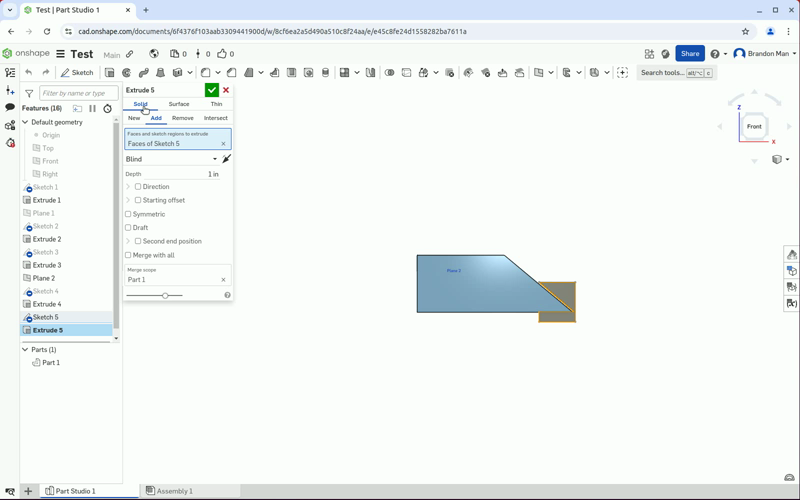
mouse_move(186, 120)
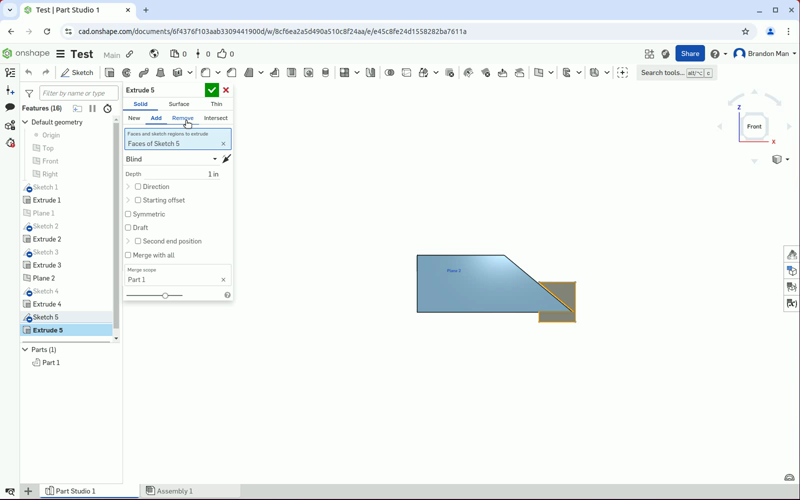
click(186, 120)
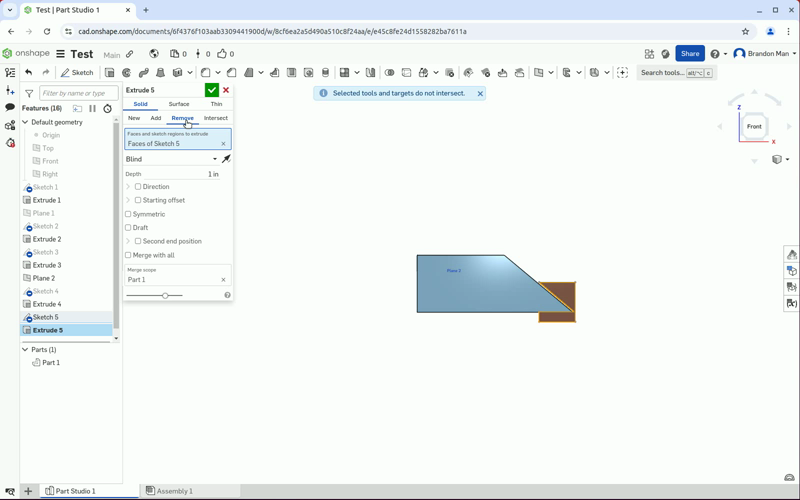
key(tab, 4)
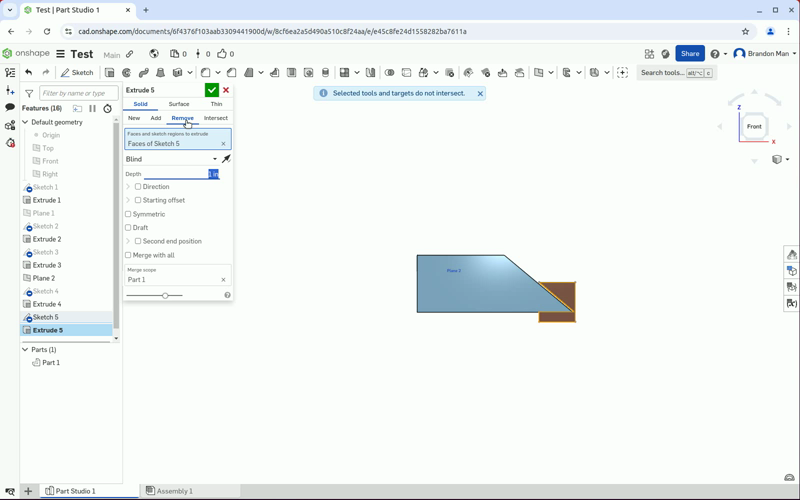
text(5.296)
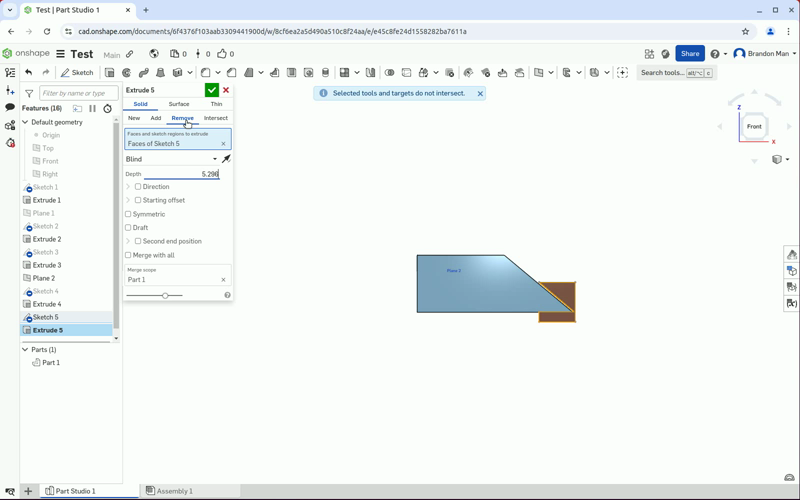
key(tab, 6)
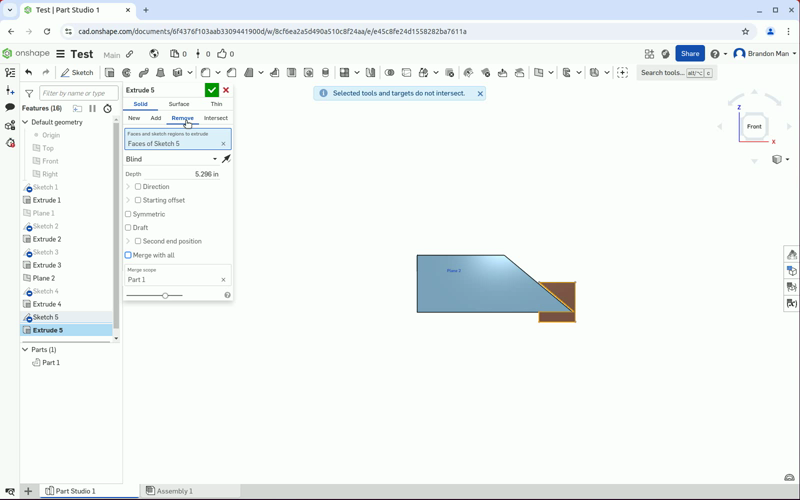
key(space)
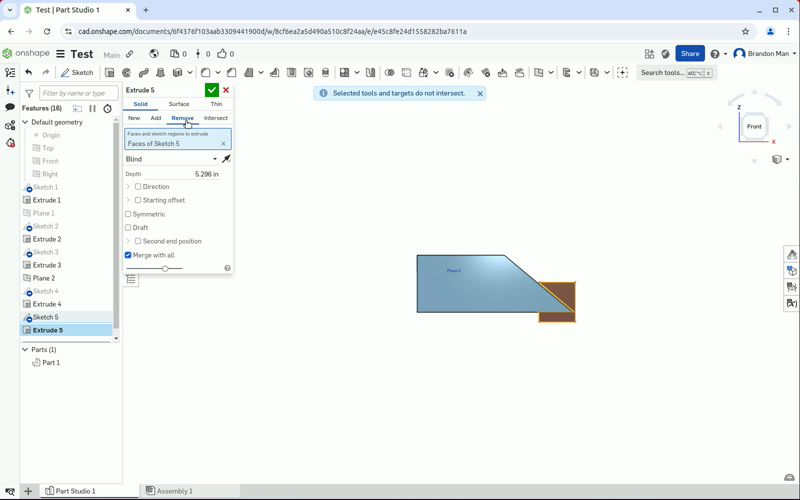
key(enter)
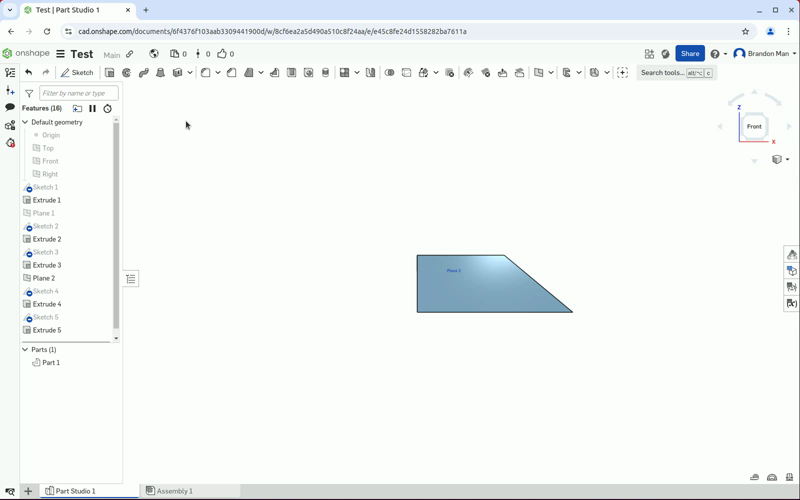
key(shift+h)
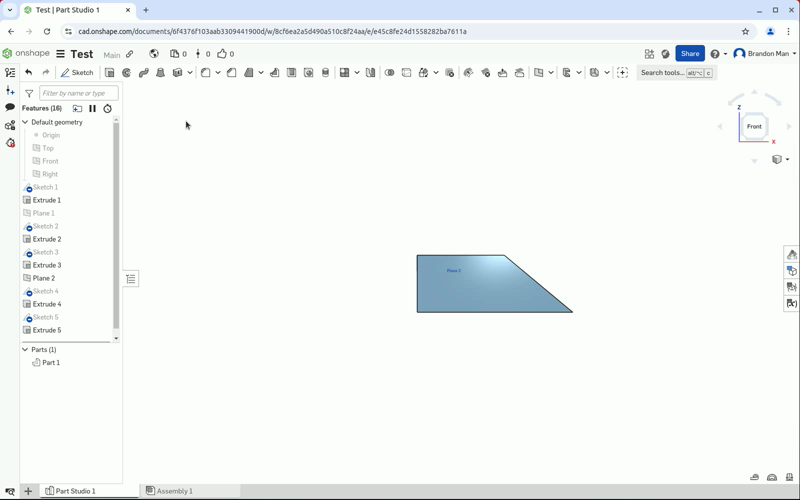
key(shift+h)
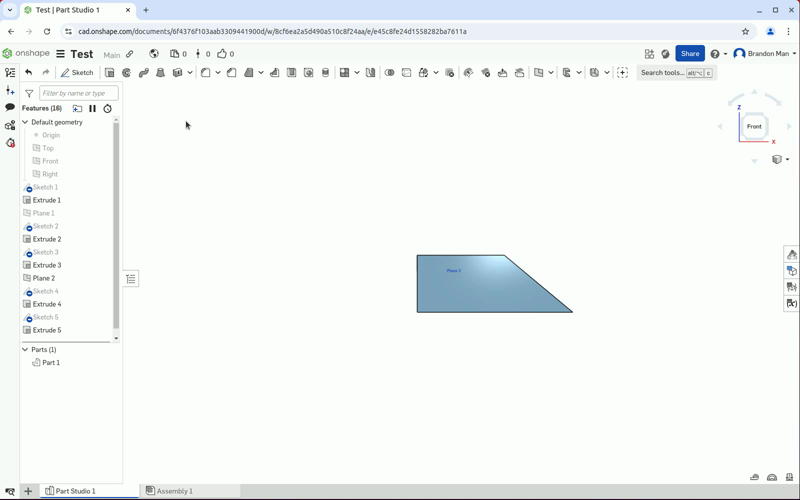
mouse_move(69, 189)
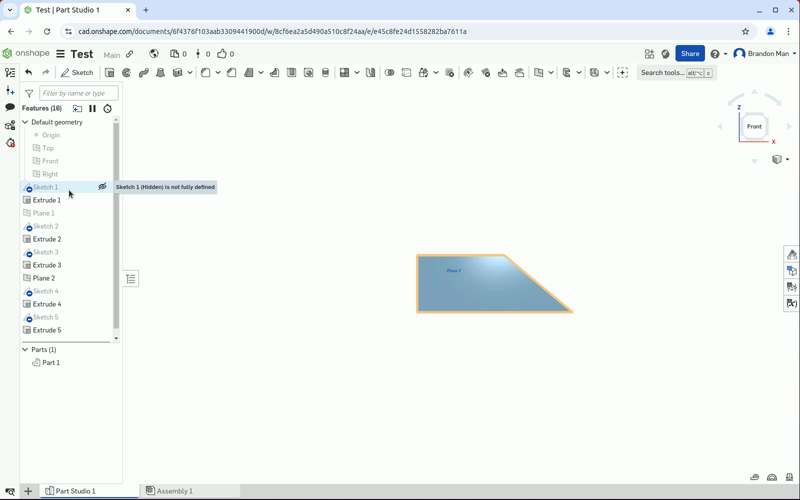
click(69, 189)
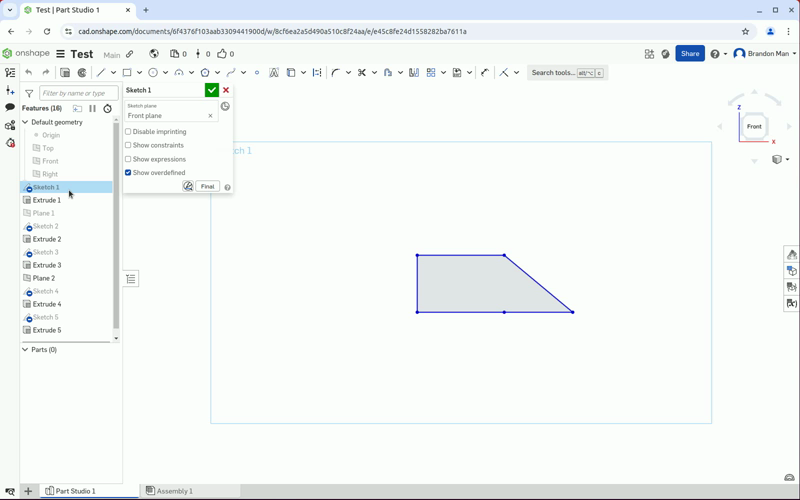
mouse_move(229, 92)
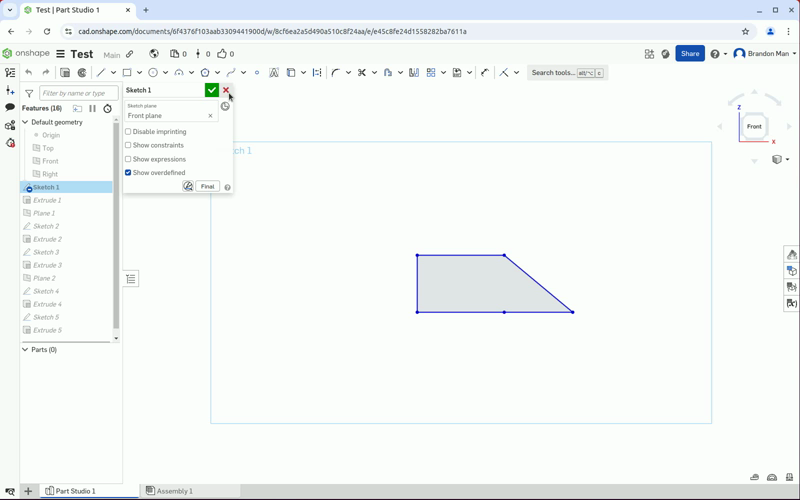
click(229, 92)
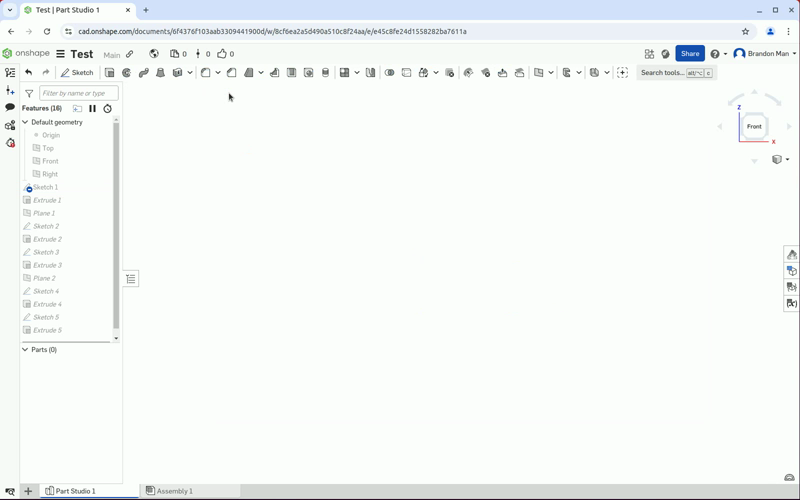
key(shift+s)
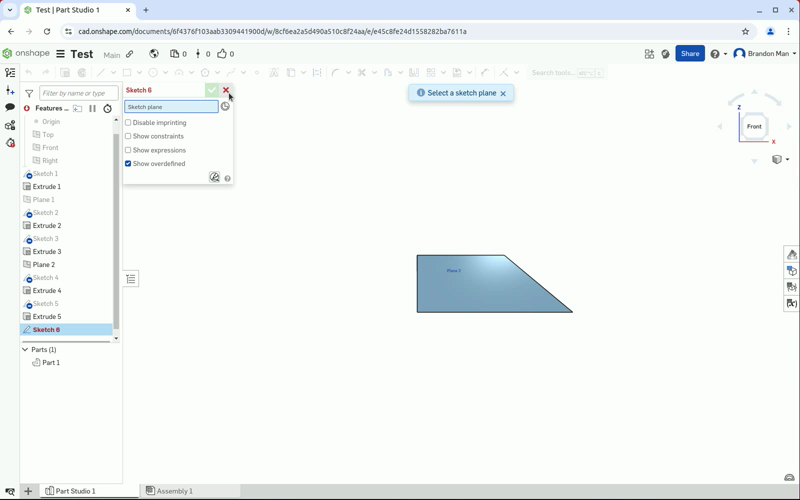
mouse_move(69, 267)
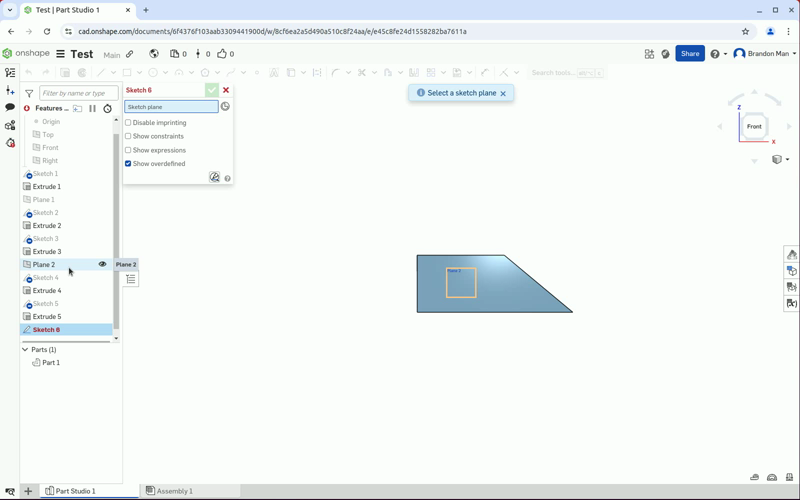
click(69, 267)
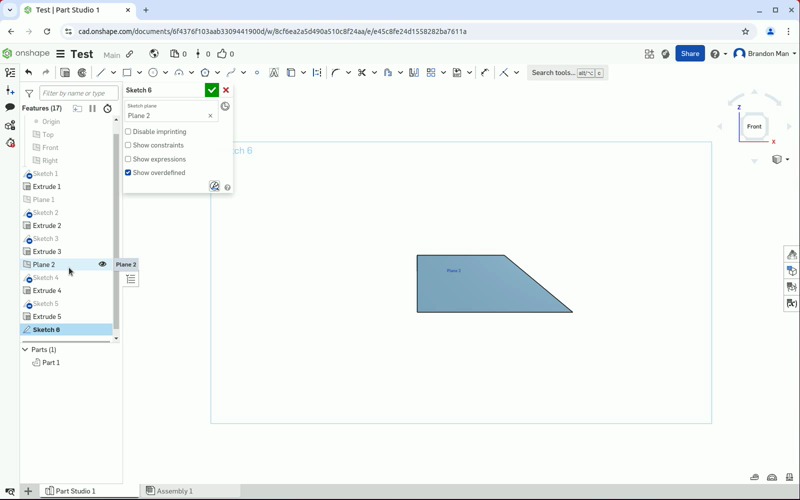
mouse_move(73, 352)
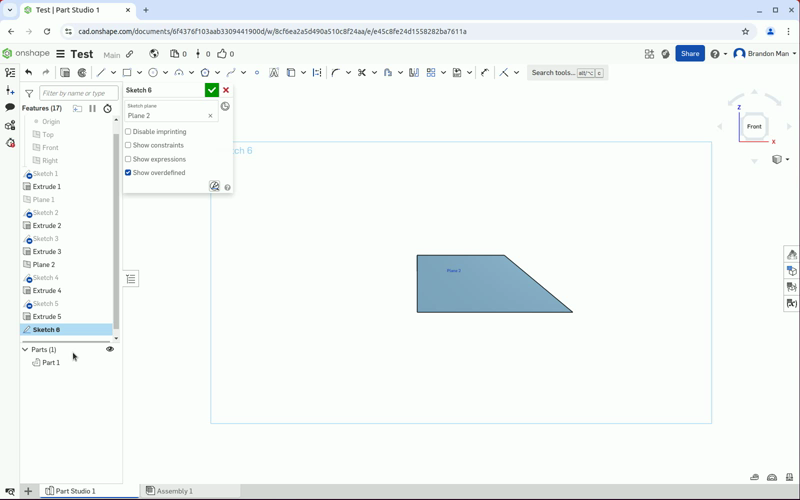
key(y)
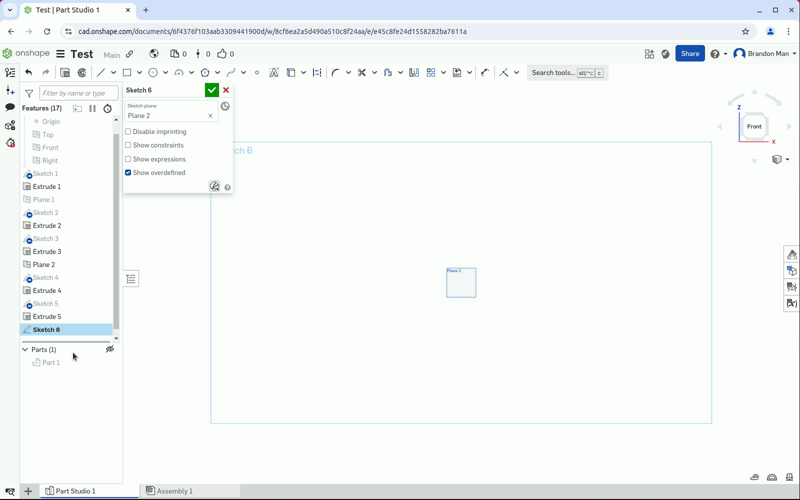
key(l)
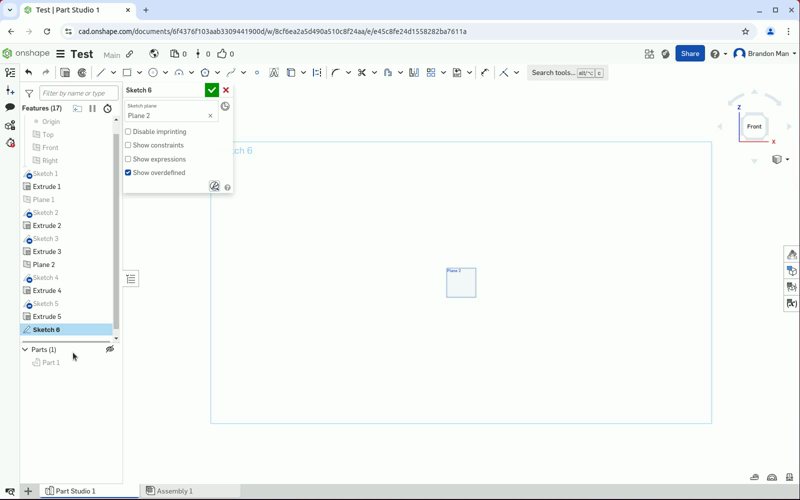
key_down(shift)
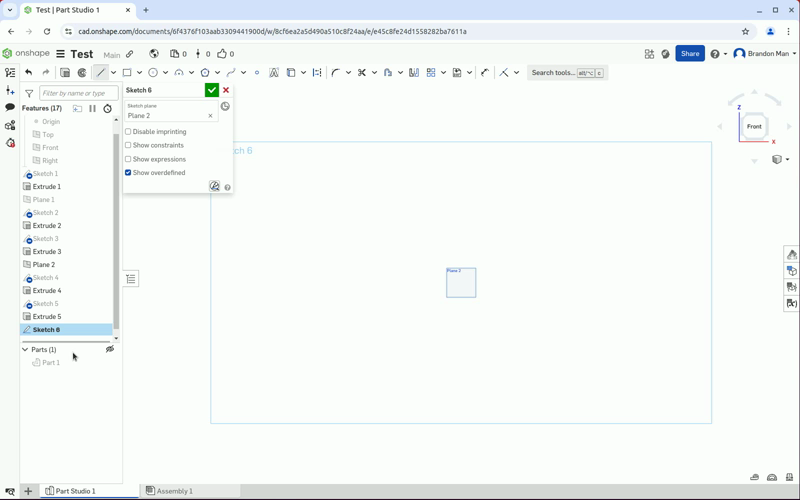
mouse_move(539, 312)
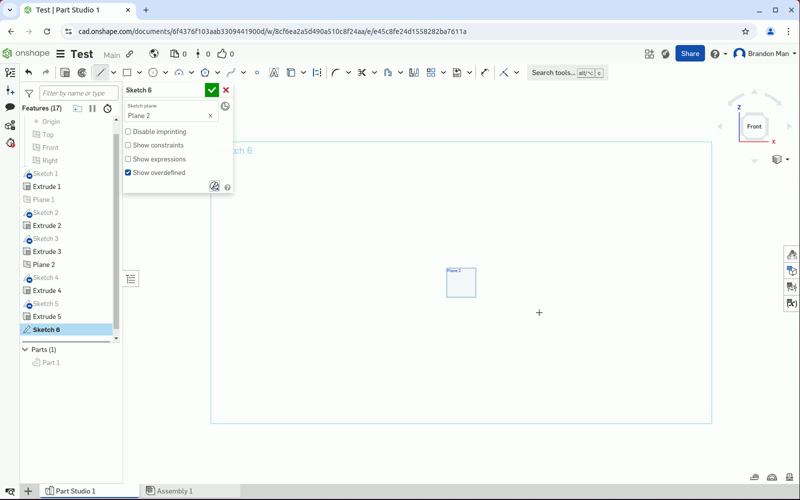
click(539, 312)
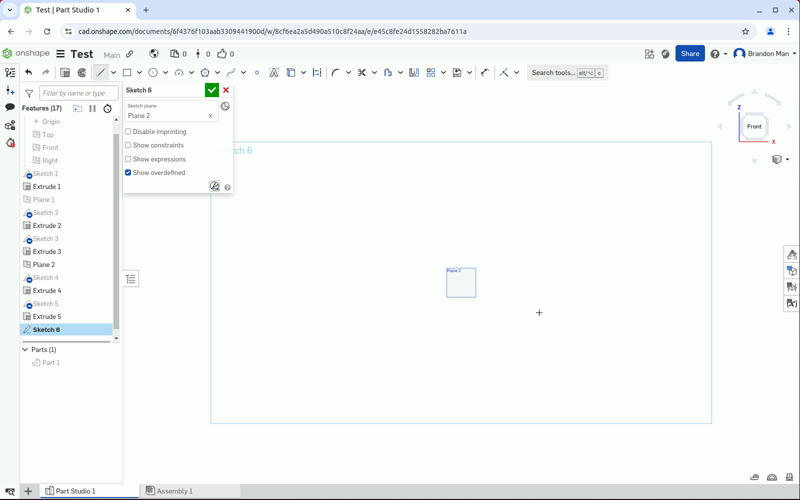
key_up(shift)
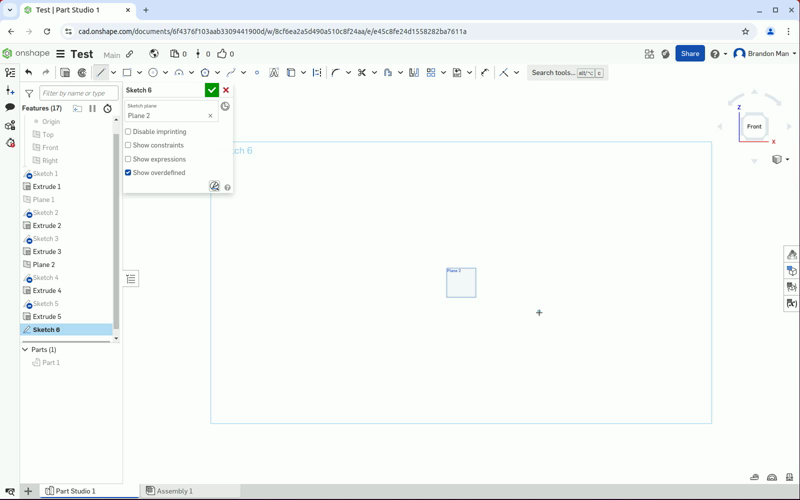
key_down(shift)
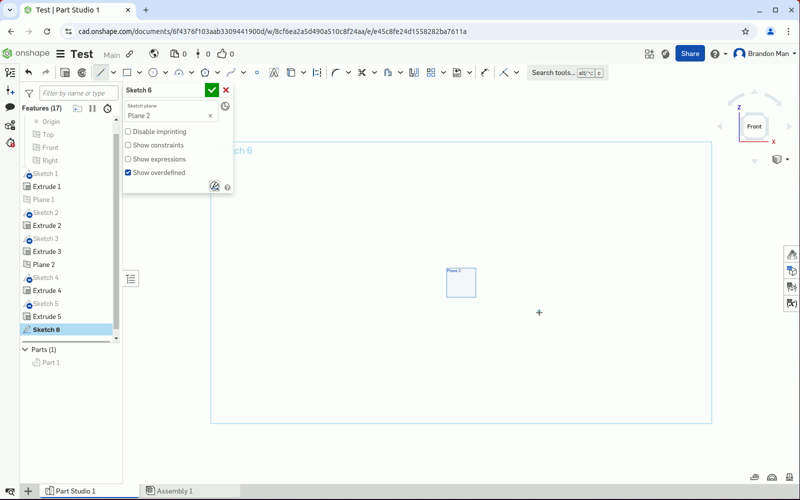
mouse_move(569, 312)
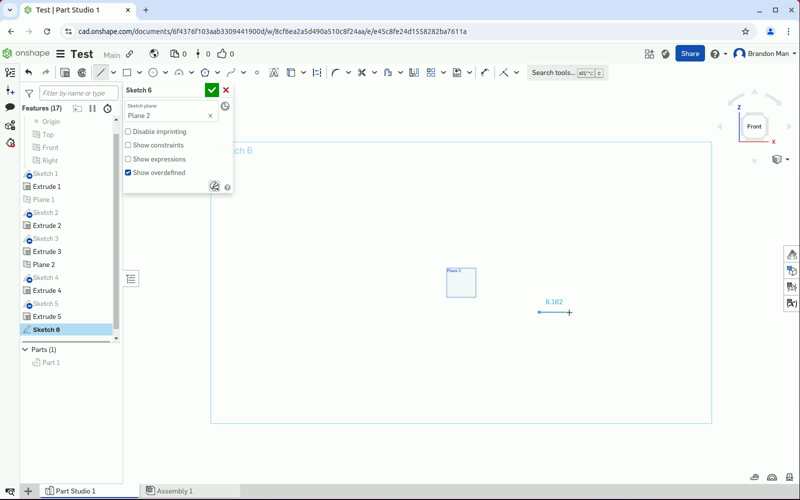
mouse_move(573, 312)
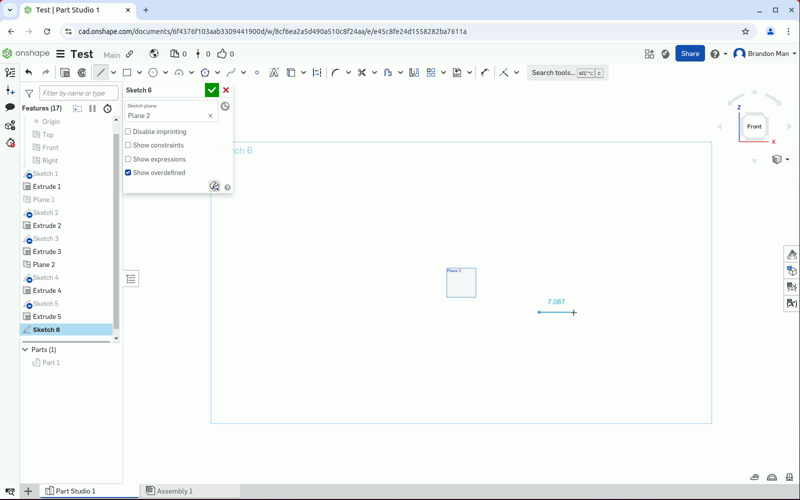
click(573, 312)
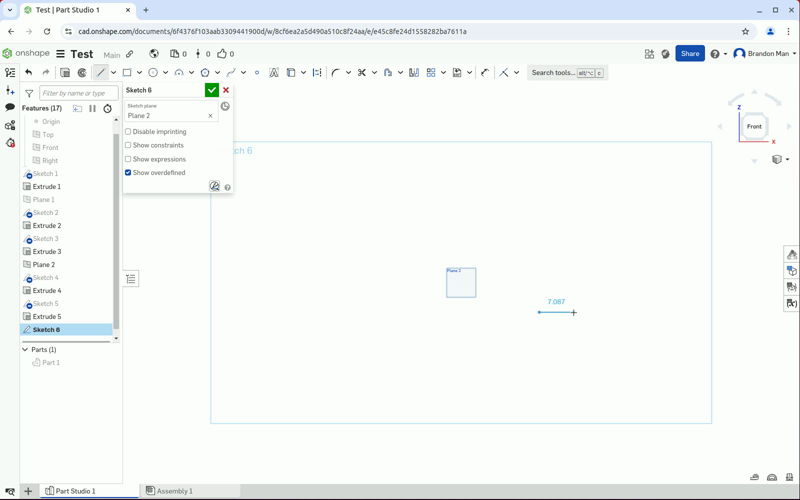
key_up(shift)
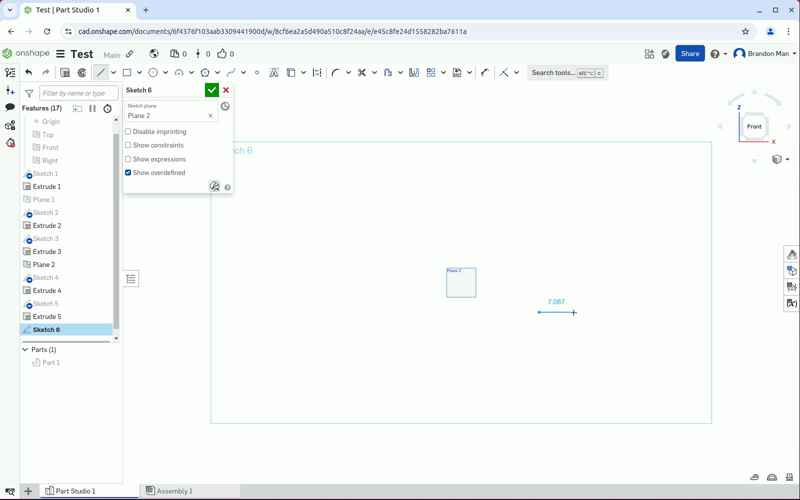
key_down(shift)
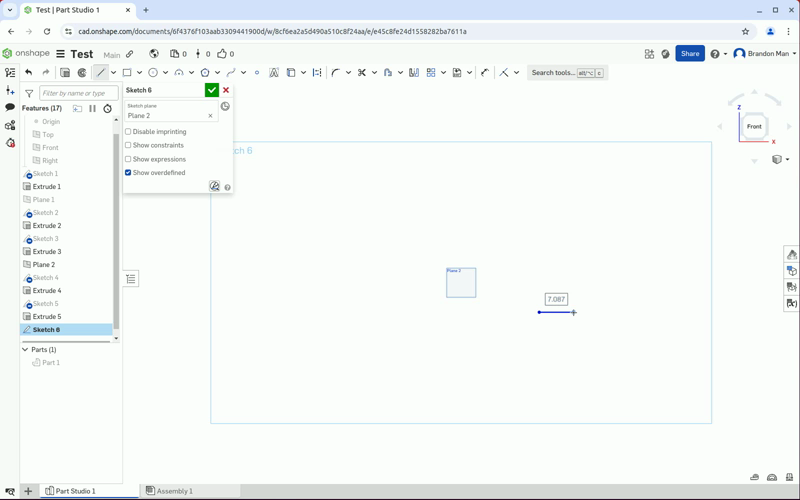
mouse_move(589, 312)
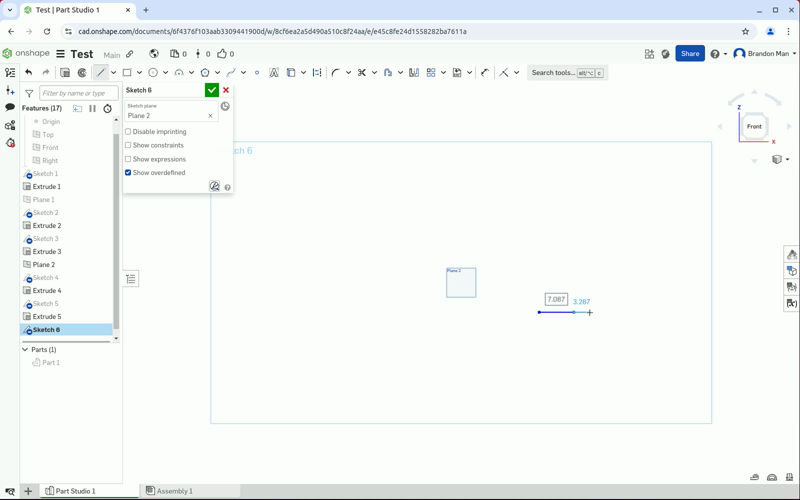
mouse_move(539, 282)
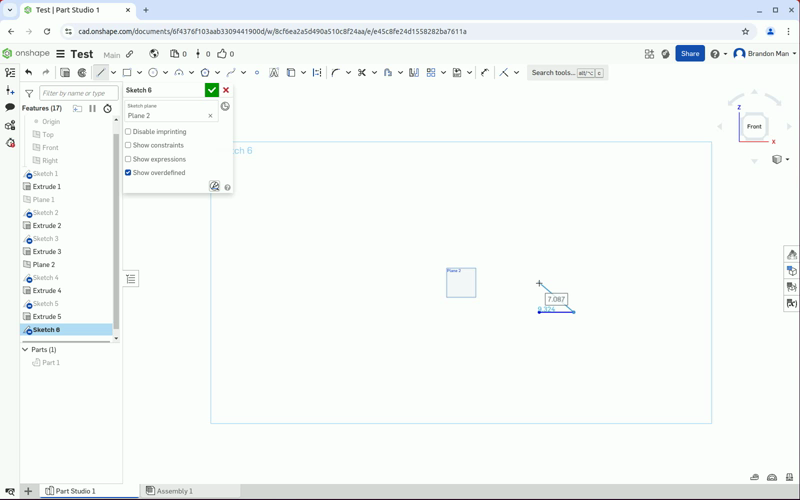
click(539, 282)
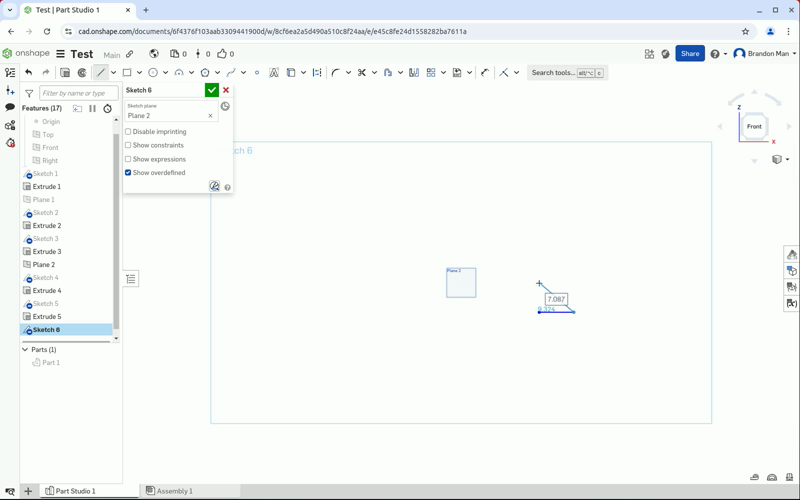
key_up(shift)
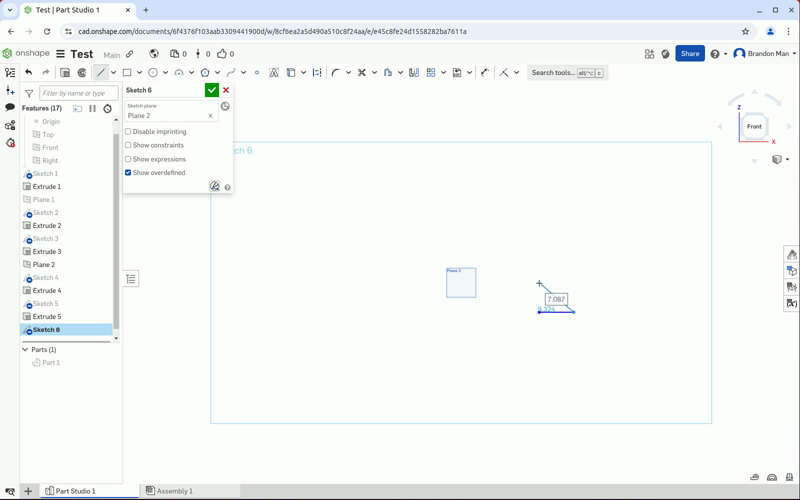
mouse_move(569, 282)
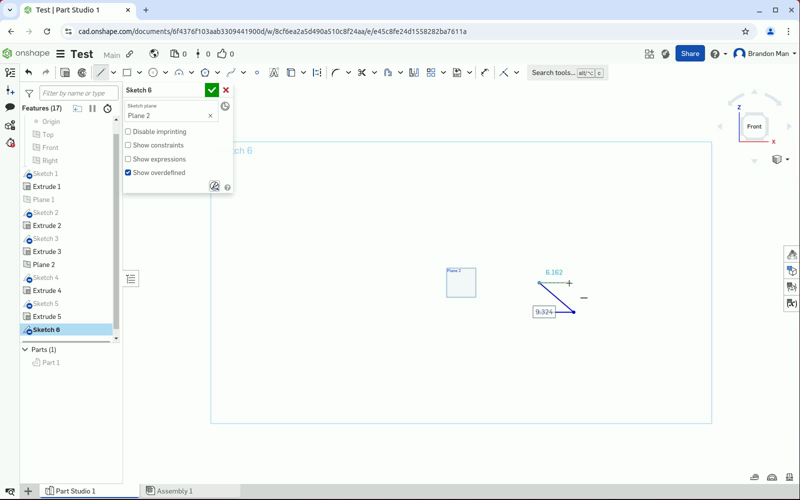
key_down(shift)
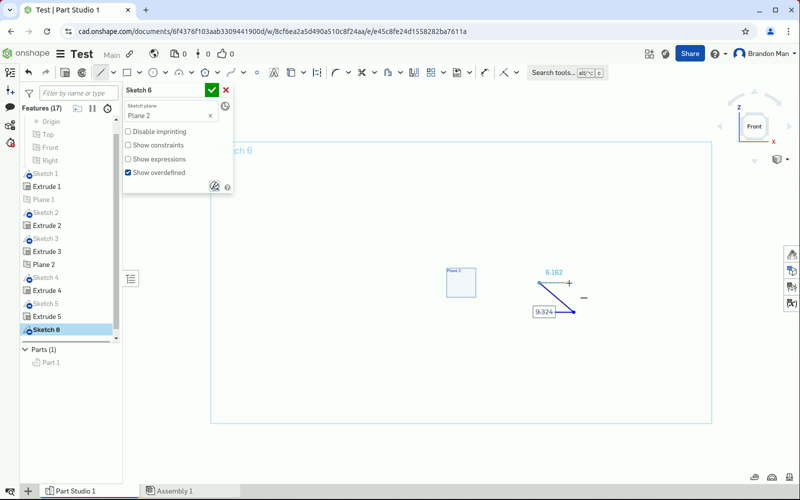
mouse_move(539, 312)
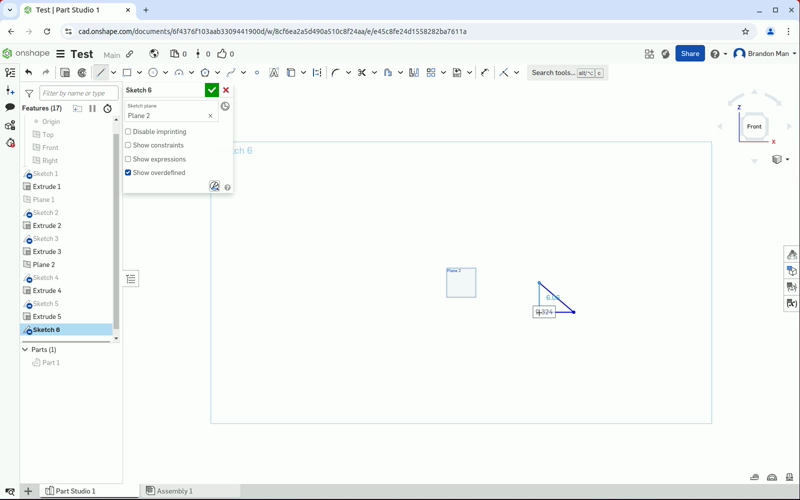
key_up(shift)
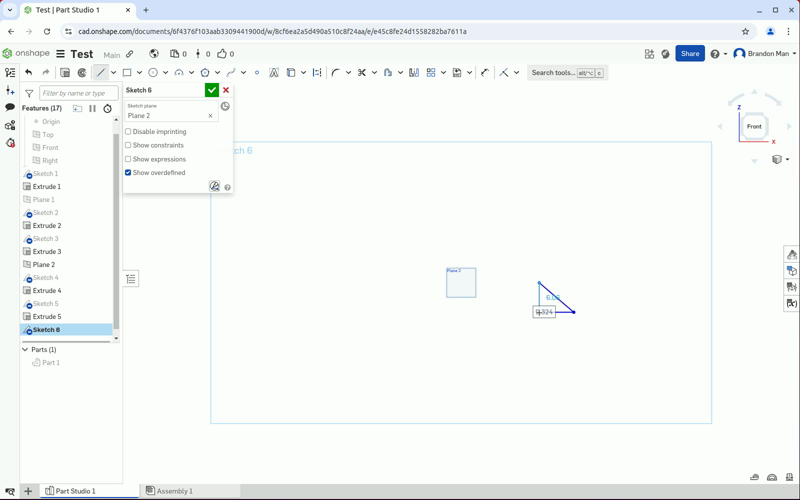
click(539, 312)
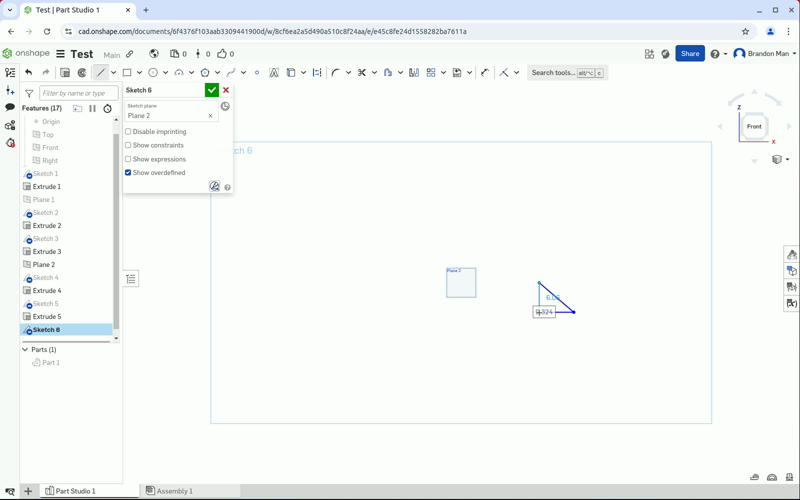
key(esc)
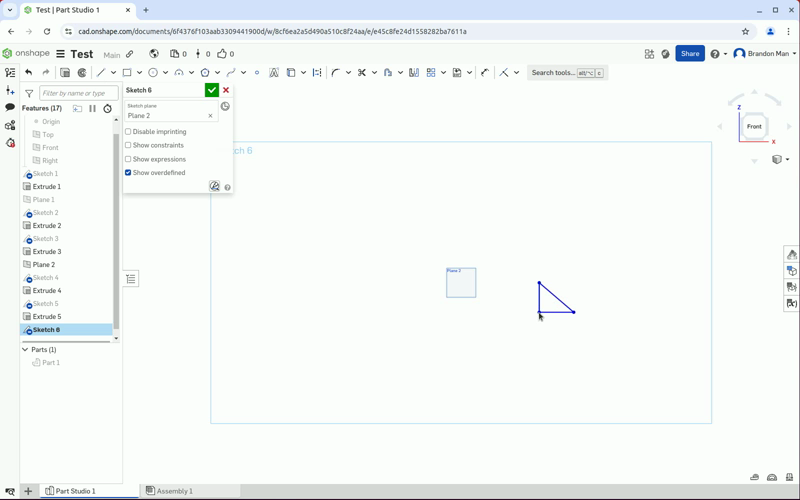
mouse_move(543, 291)
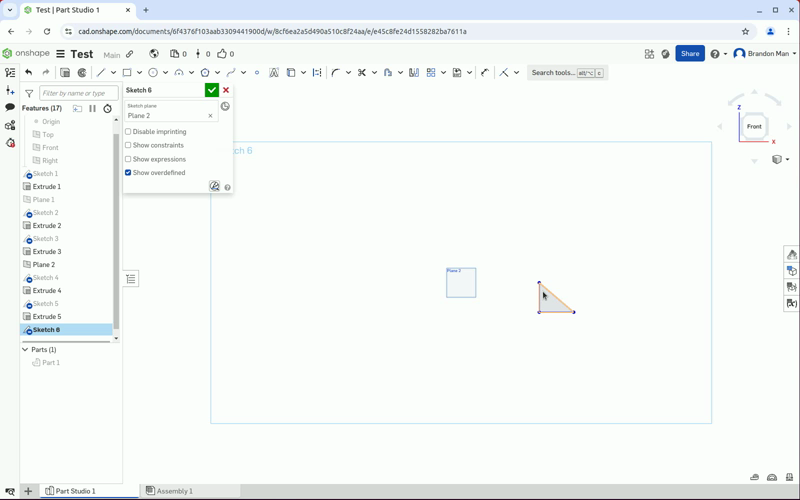
scroll(6)
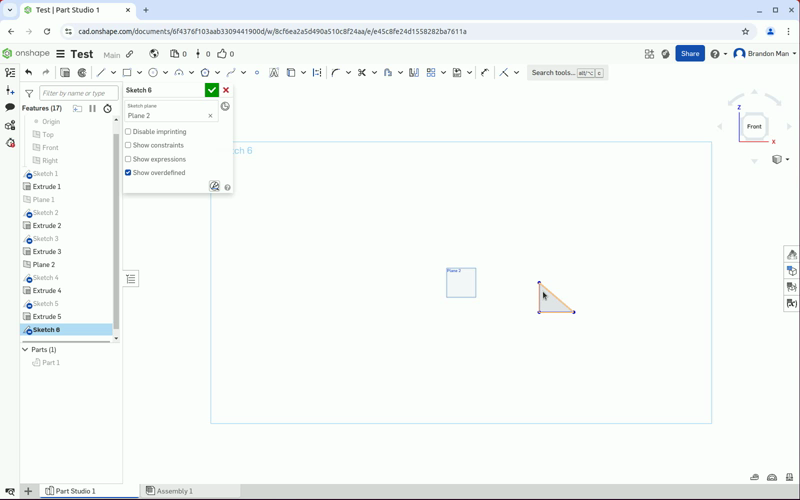
scroll(6)
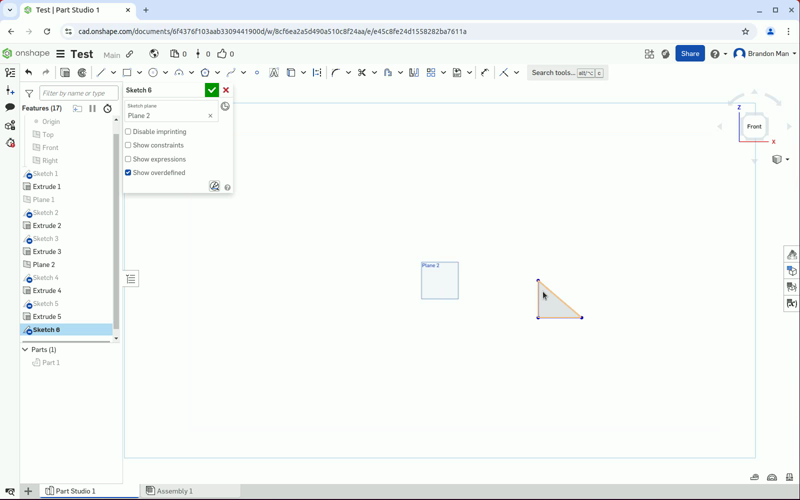
scroll(6)
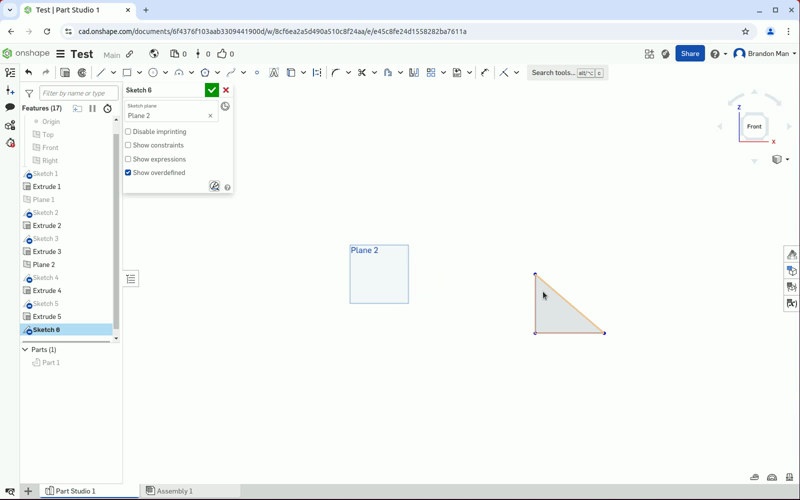
scroll(6)
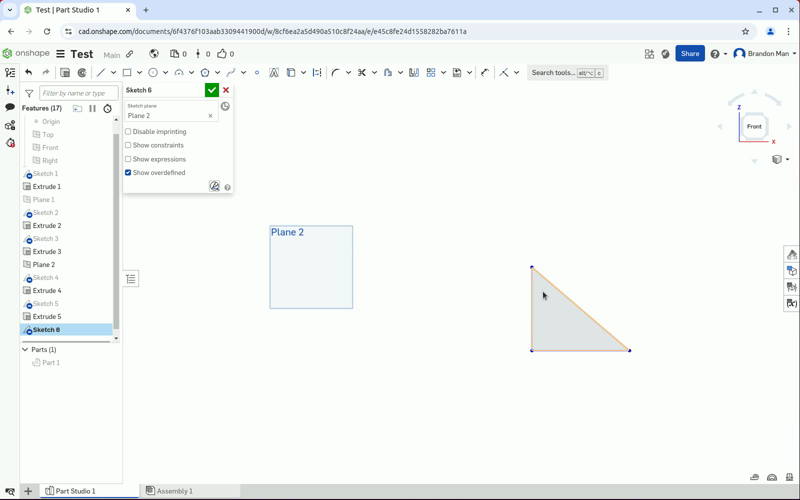
scroll(6)
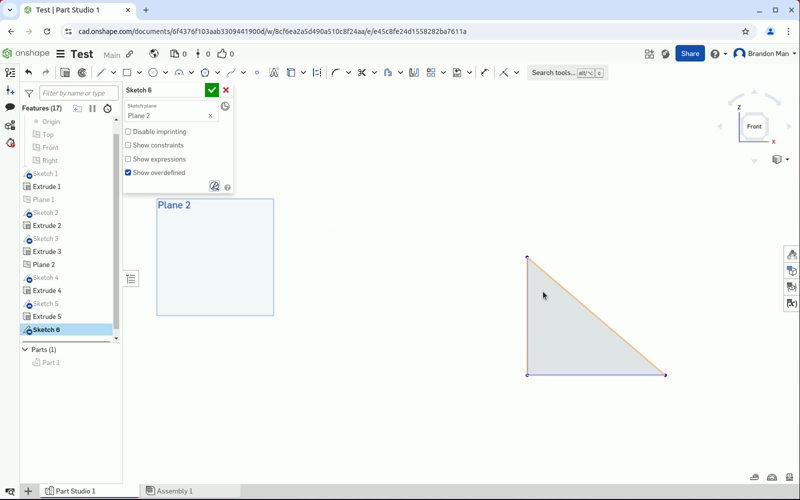
scroll(6)
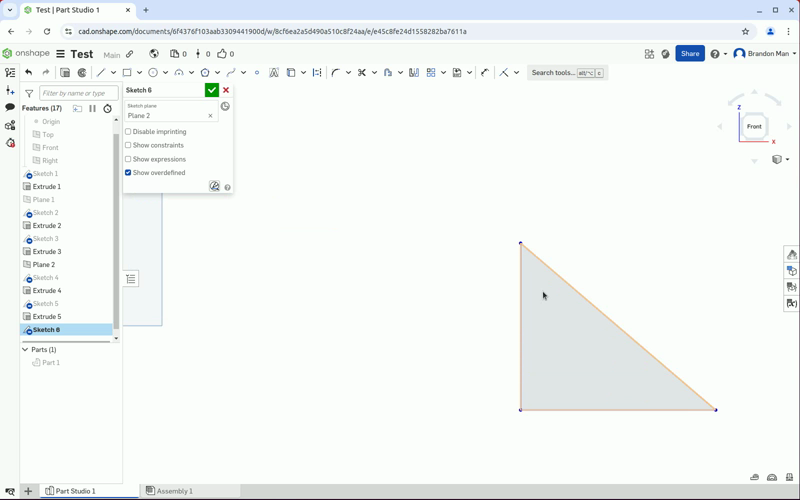
scroll(6)
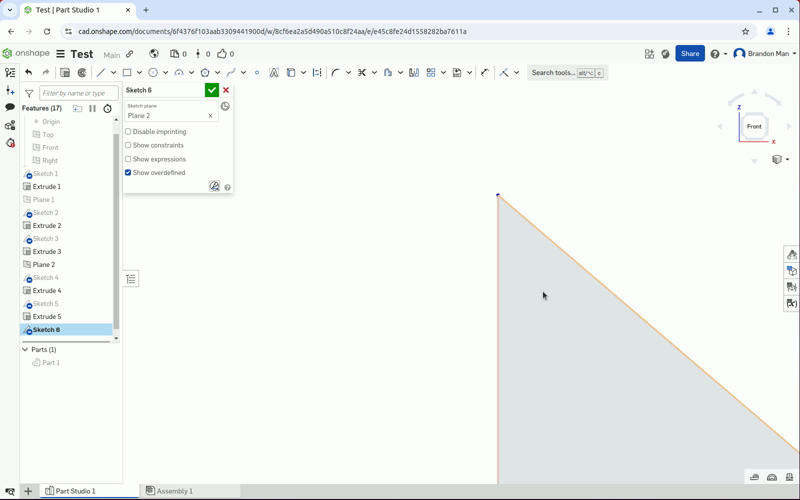
click(543, 291)
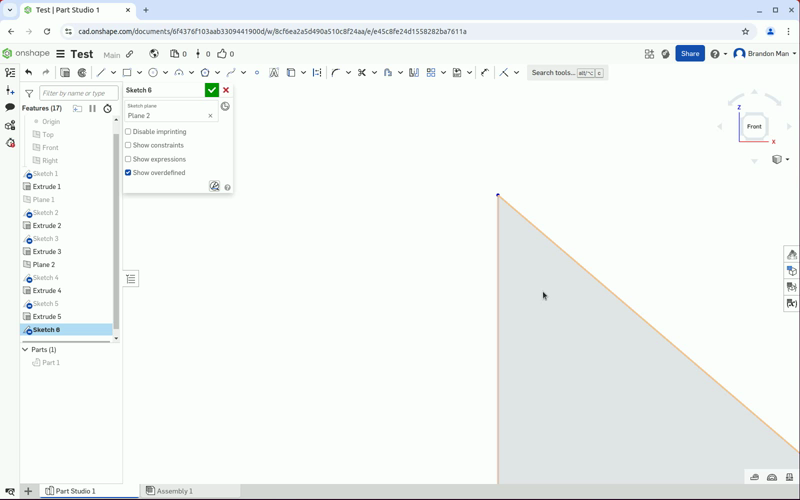
scroll(-6)
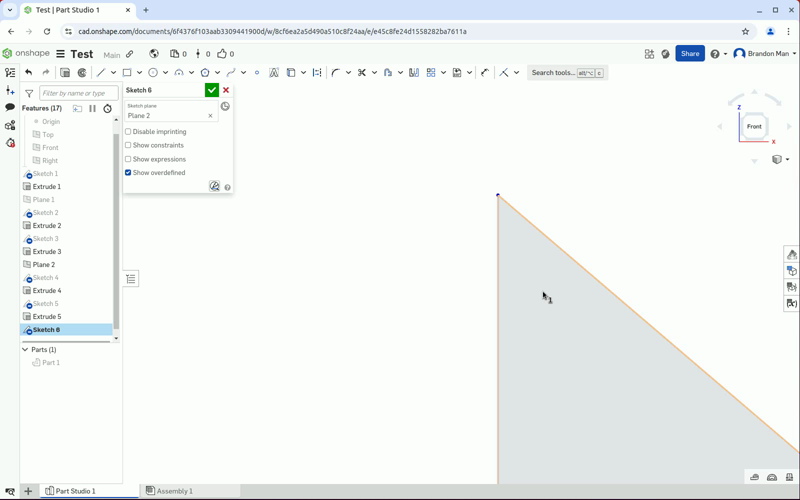
scroll(-6)
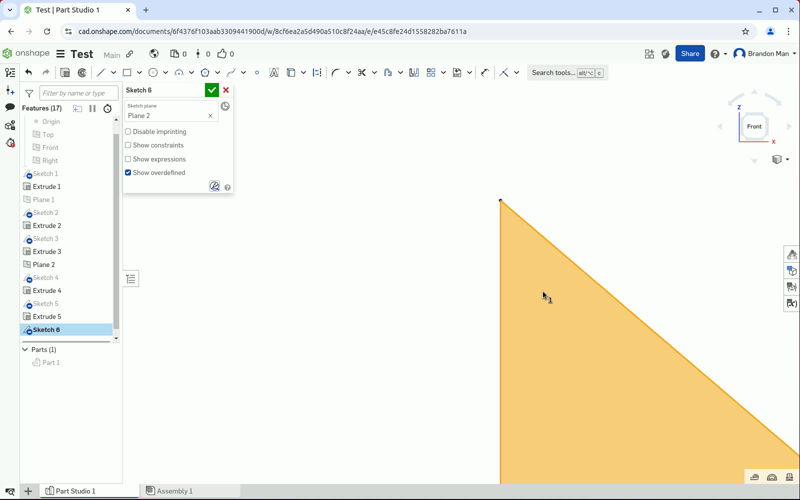
scroll(-6)
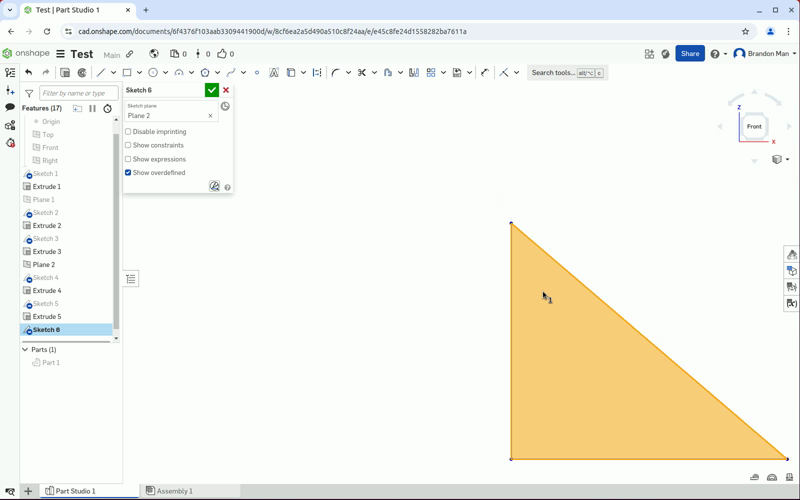
scroll(-6)
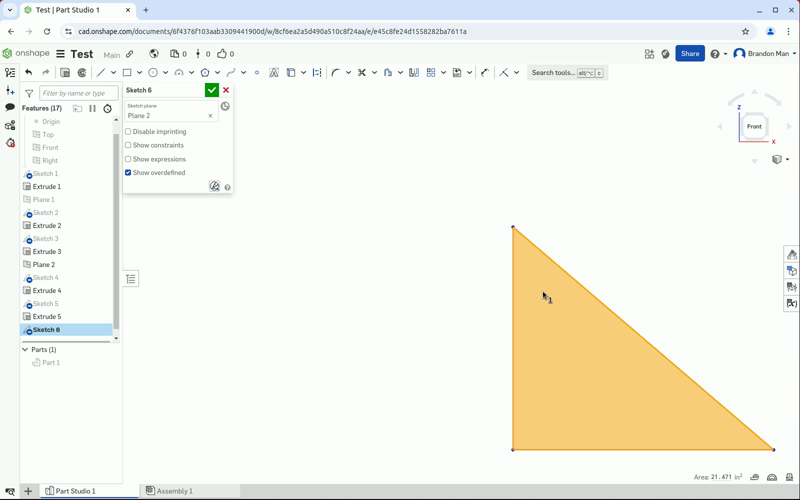
scroll(-6)
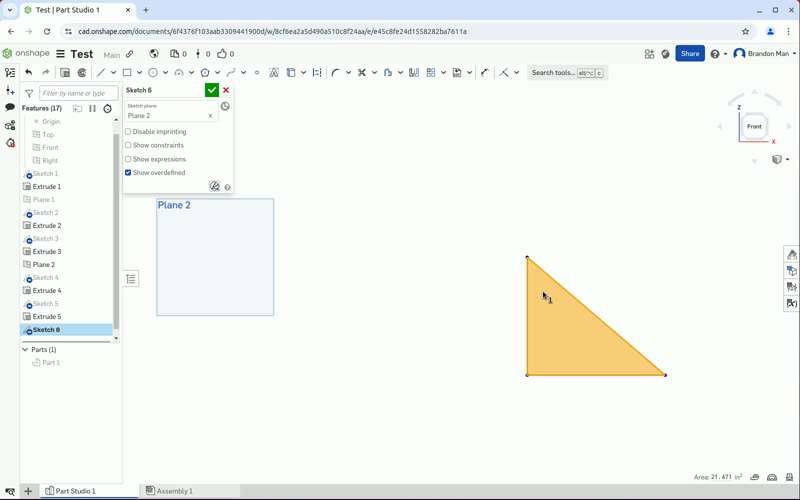
scroll(-6)
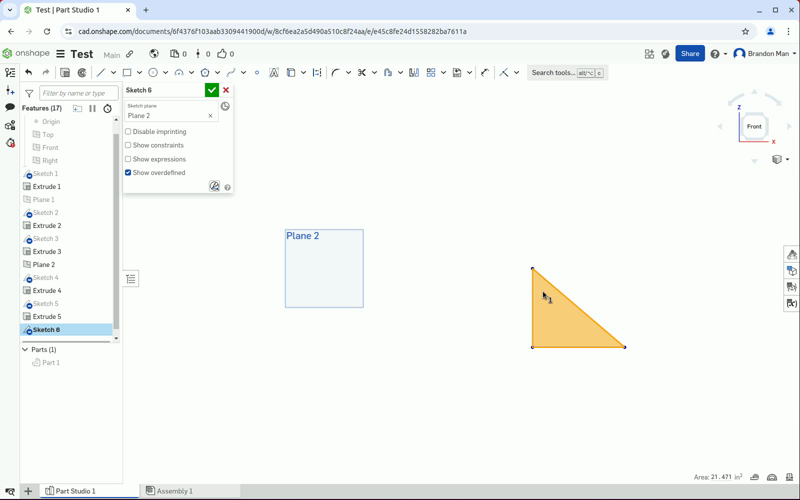
scroll(-6)
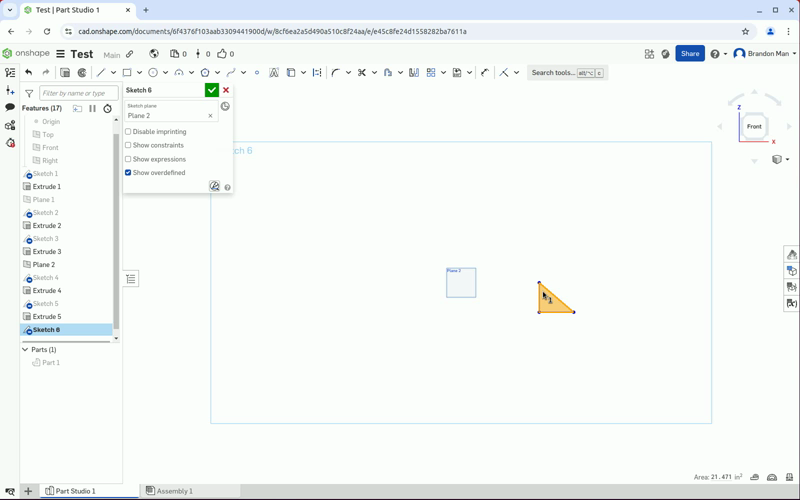
mouse_move(73, 352)
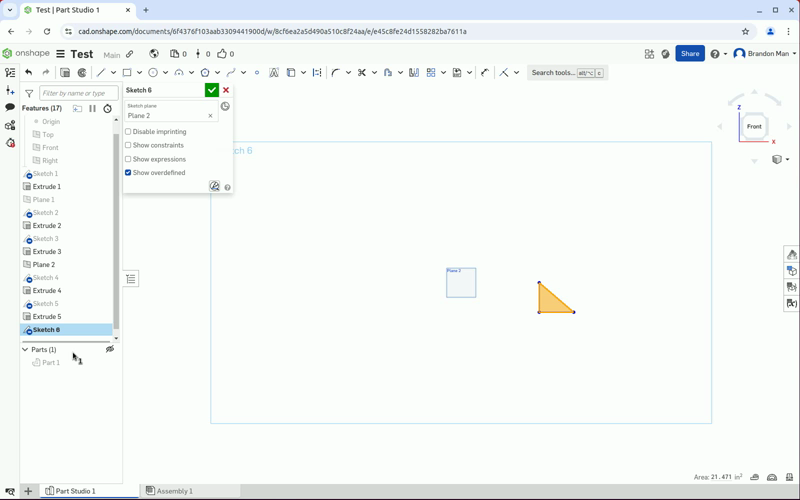
key(shift+y)
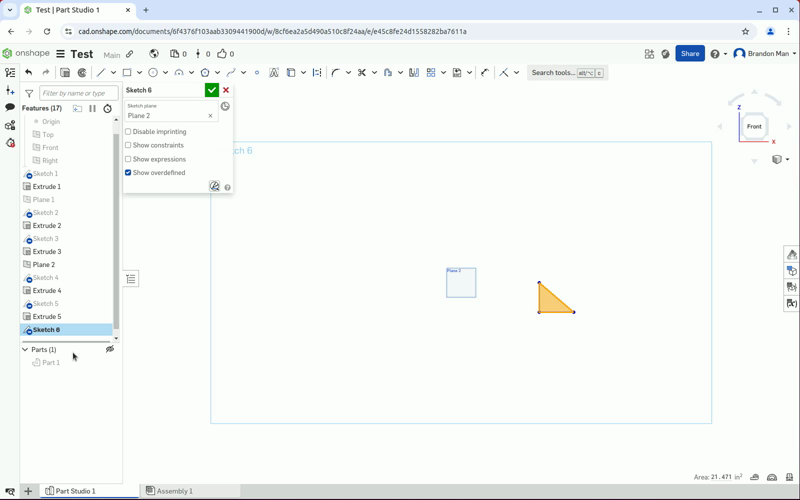
key(shift+e)
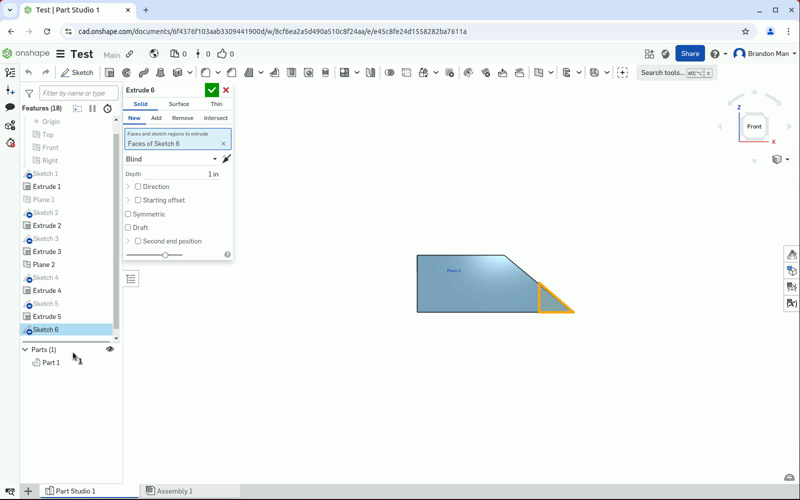
mouse_move(143, 106)
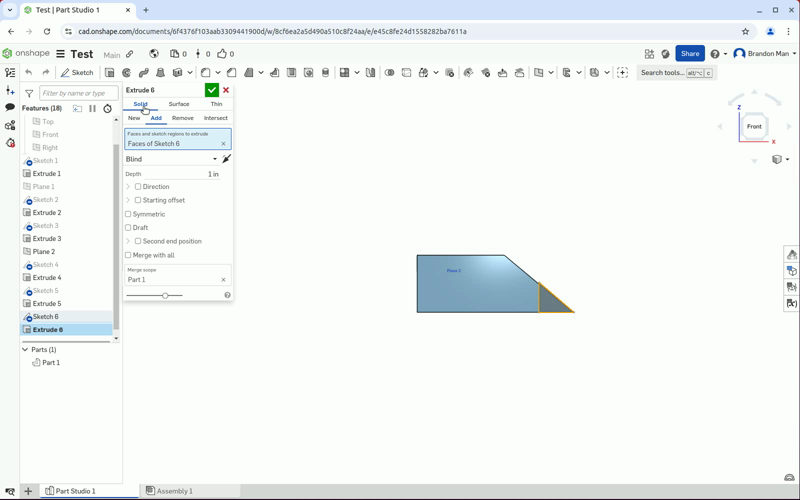
click(143, 106)
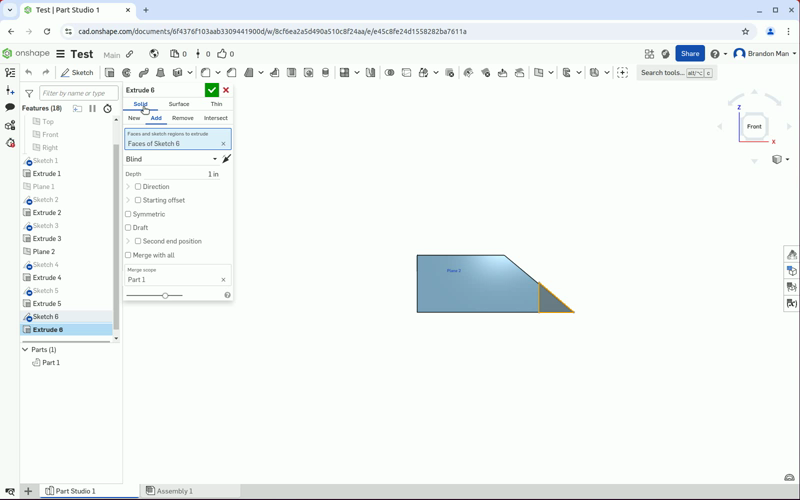
mouse_move(186, 120)
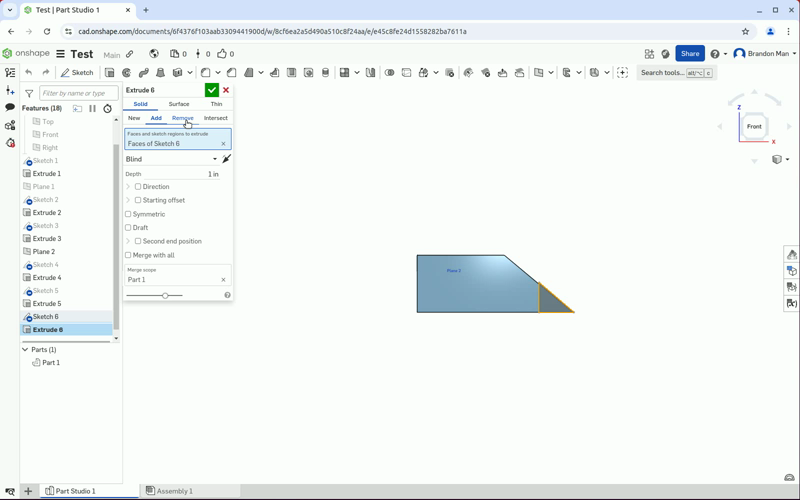
click(186, 120)
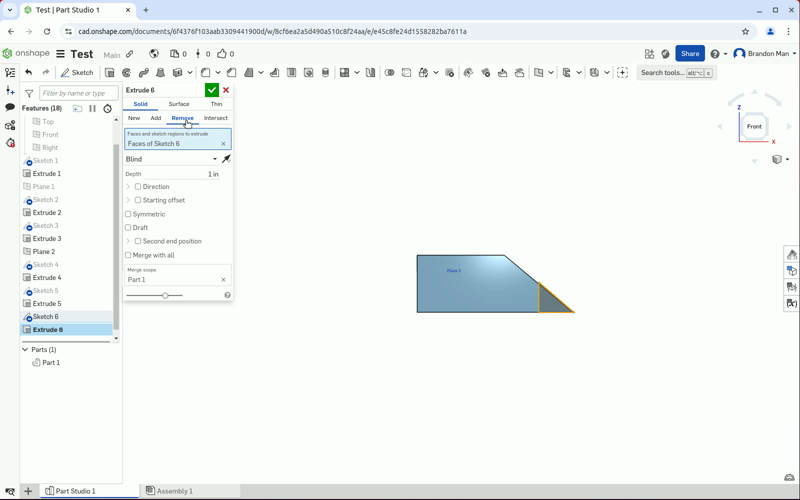
key(tab, 4)
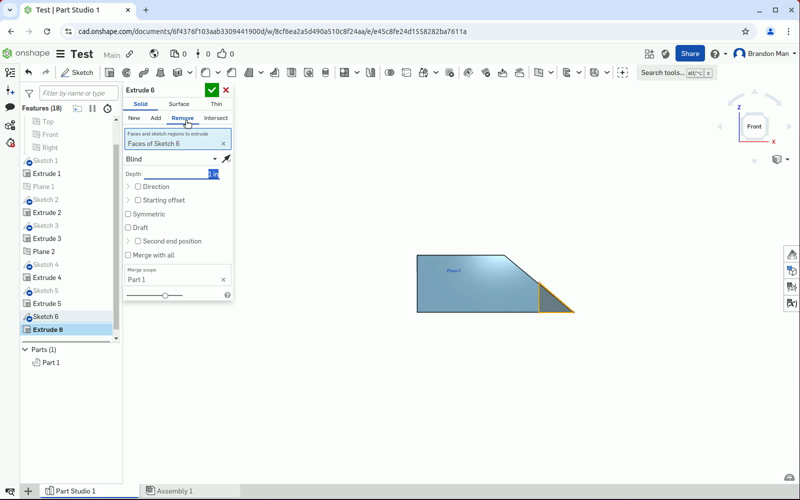
text(5.296)
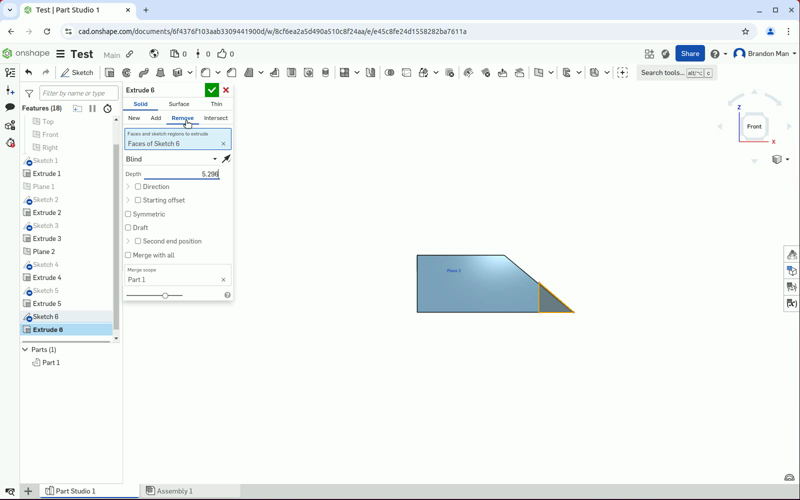
key(tab, 6)
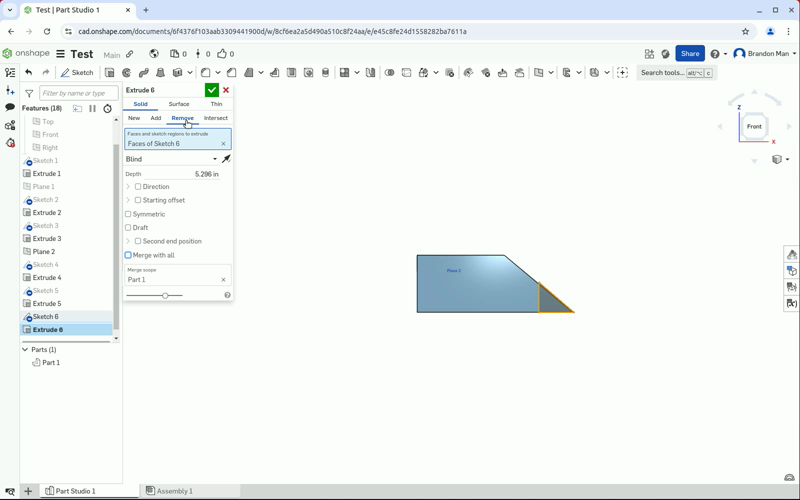
key(space)
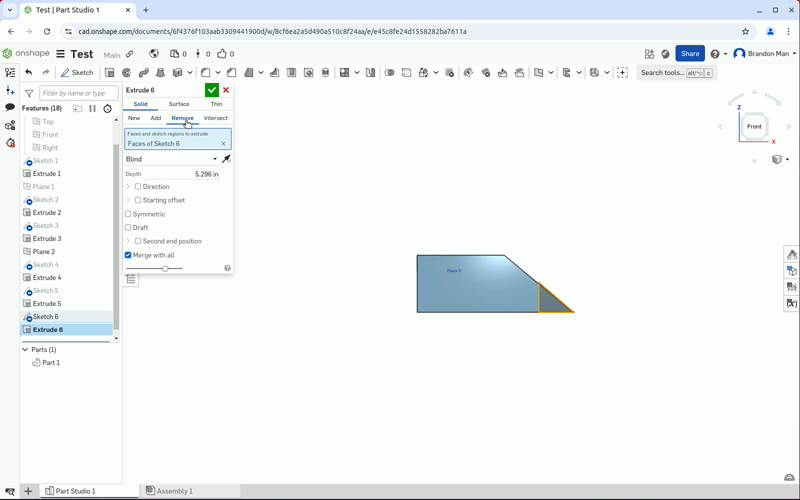
key(enter)
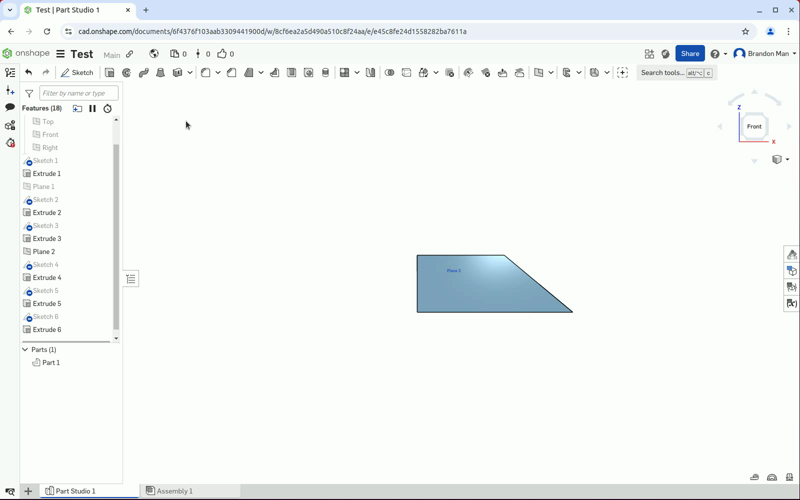
key(shift+h)
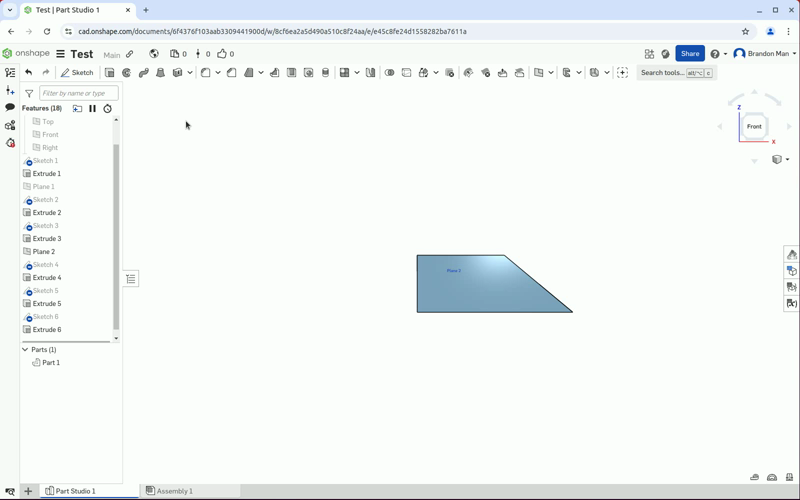
key(shift+h)
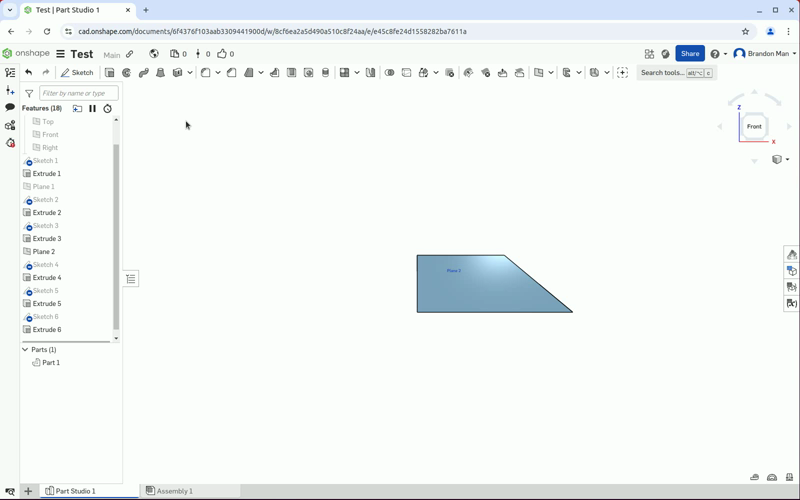
mouse_move(69, 163)
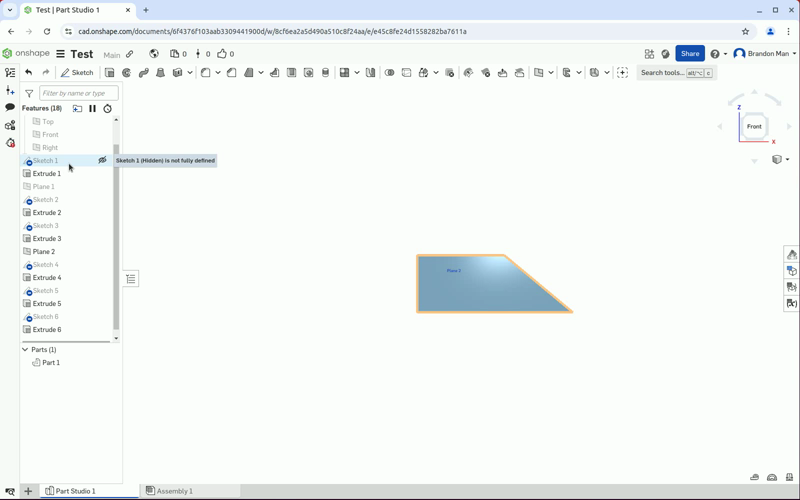
click(69, 163)
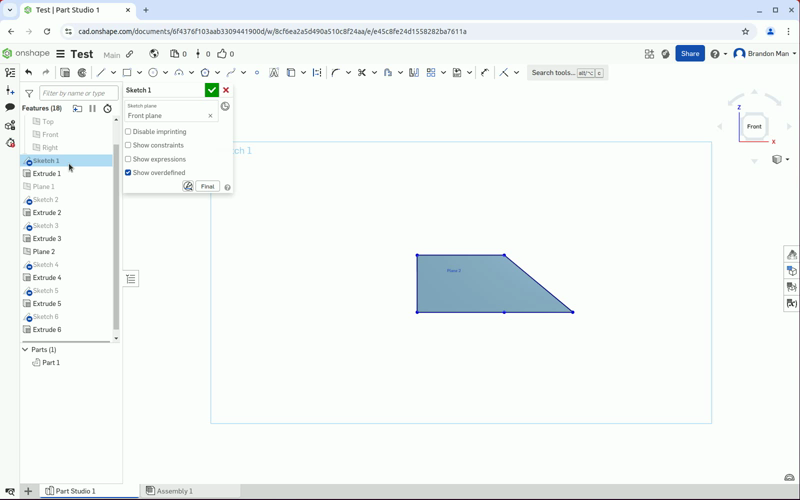
mouse_move(229, 92)
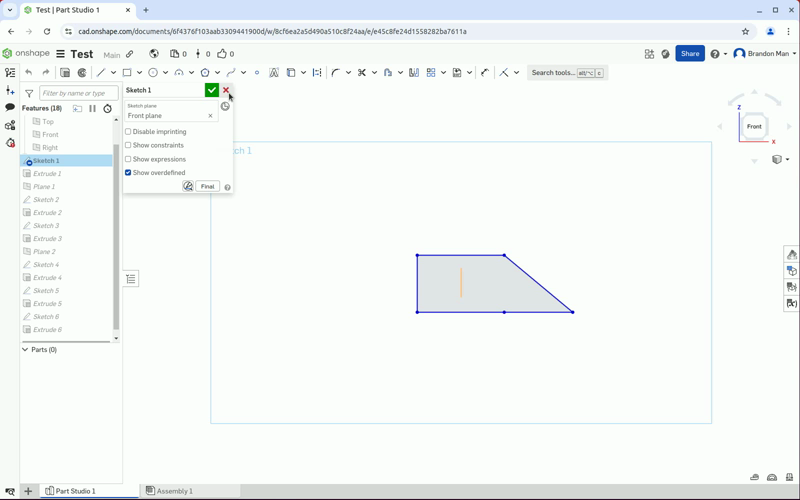
click(229, 92)
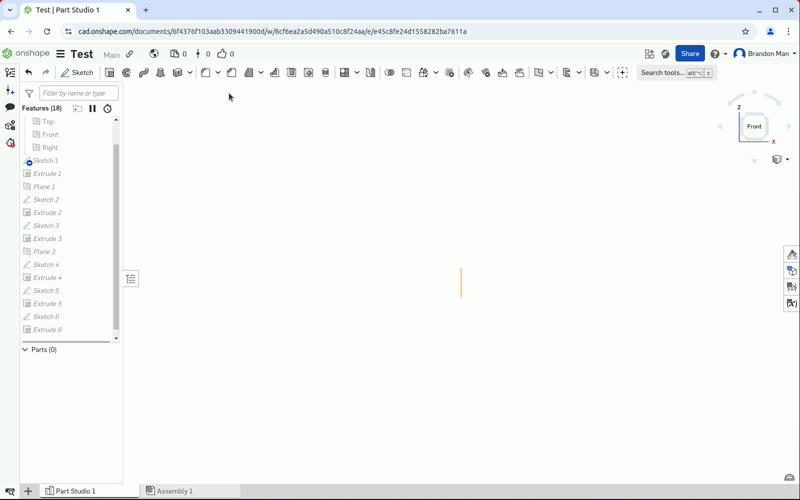
mouse_move(73, 352)
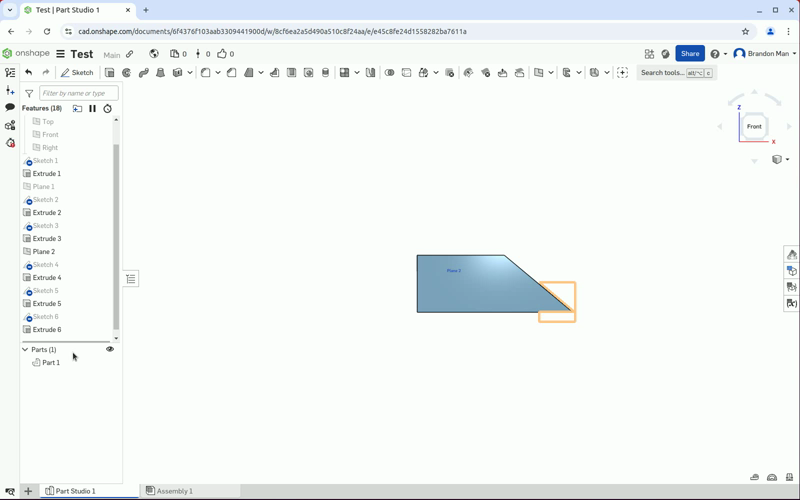
key(y)
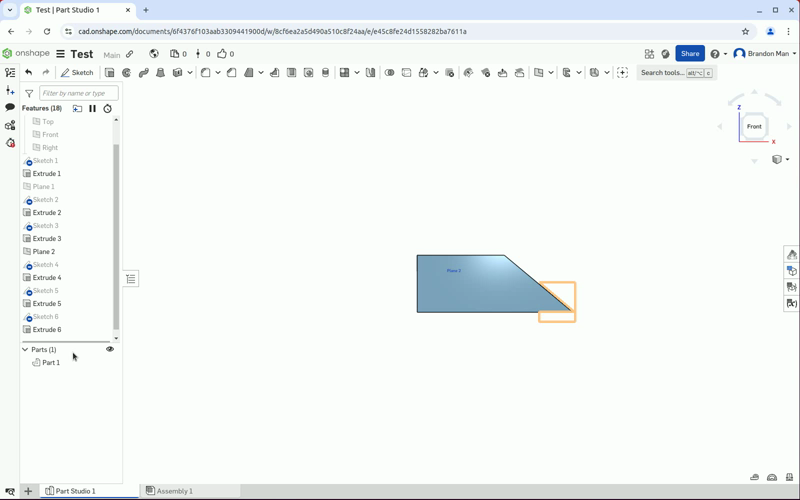
key(shift+p)
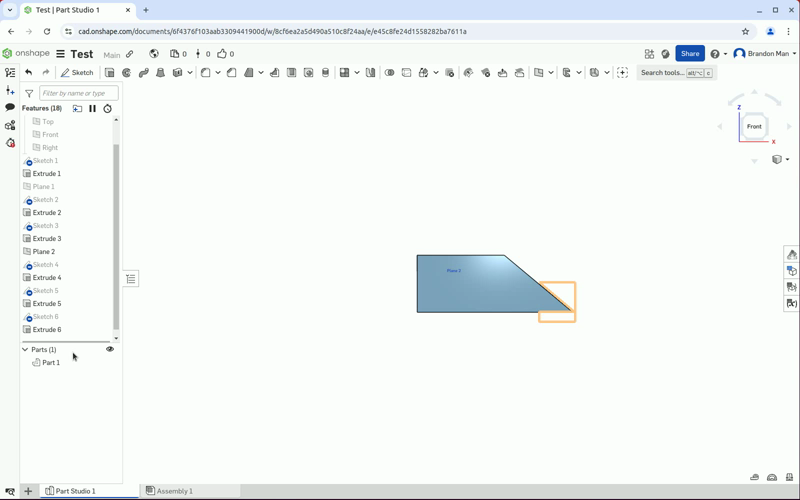
key(space)
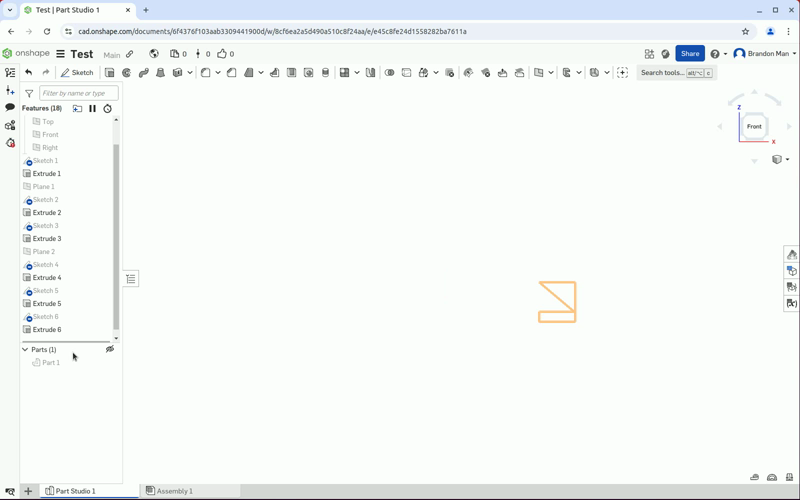
key_down(shift)
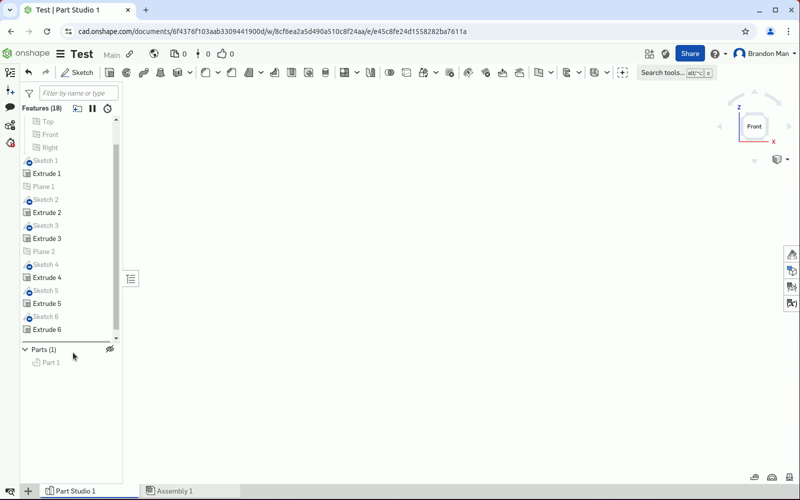
key(left)
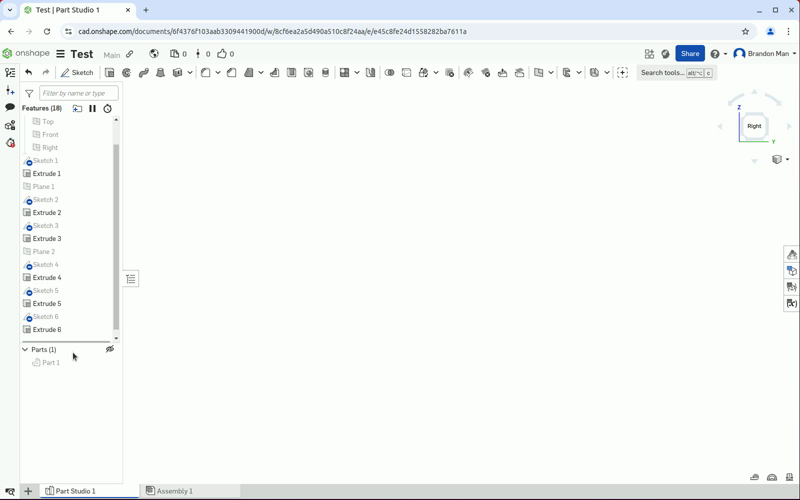
key_up(shift)
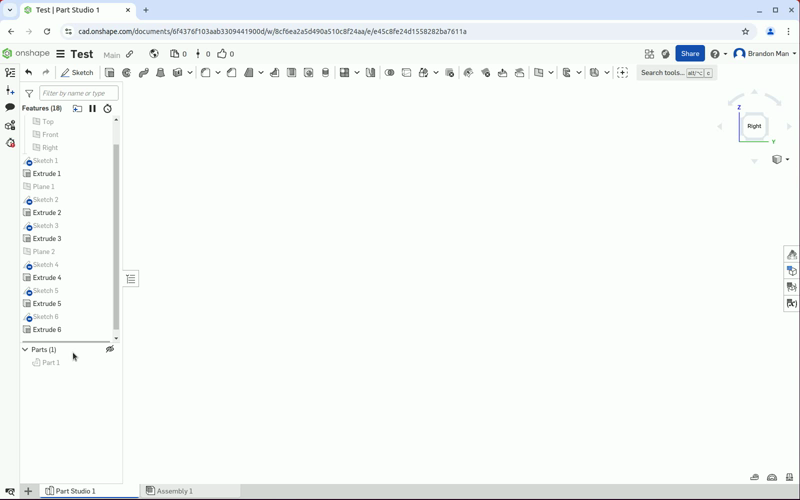
mouse_move(73, 352)
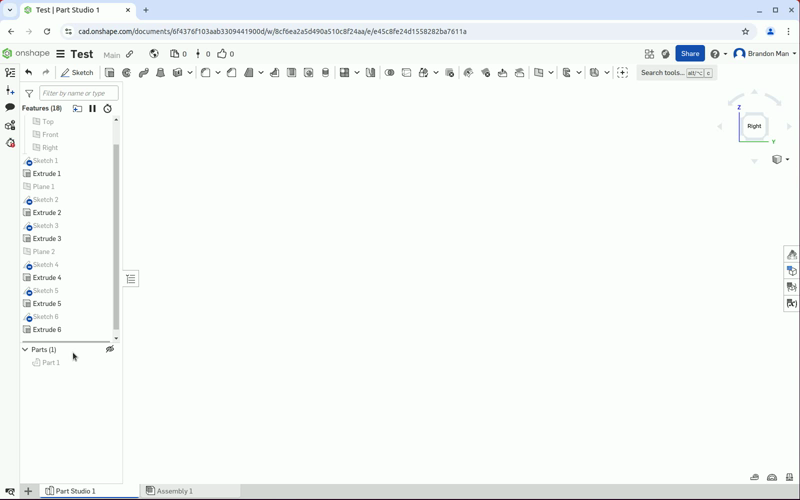
key(shift+y)
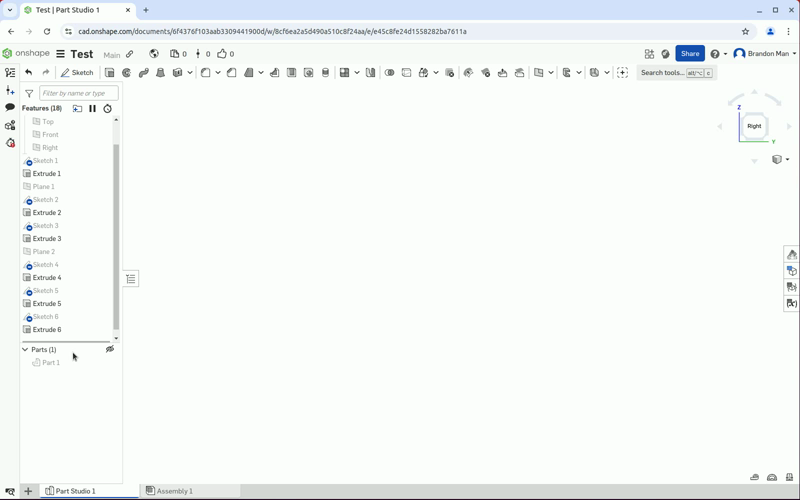
key(shift+s)
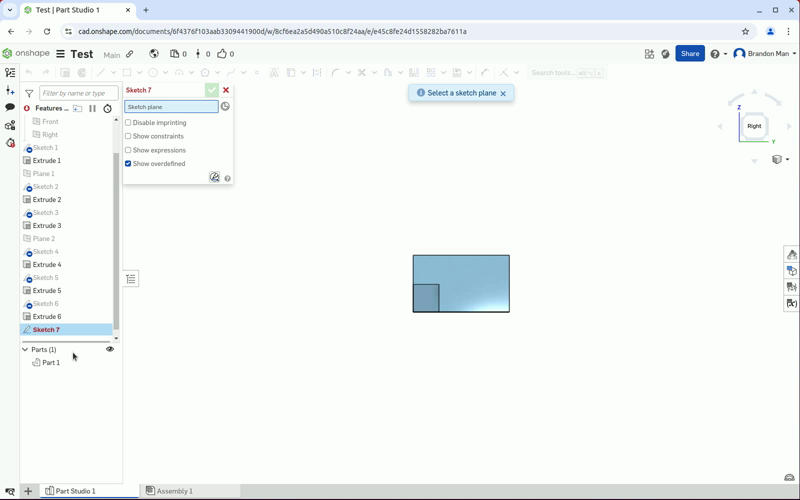
mouse_move(69, 176)
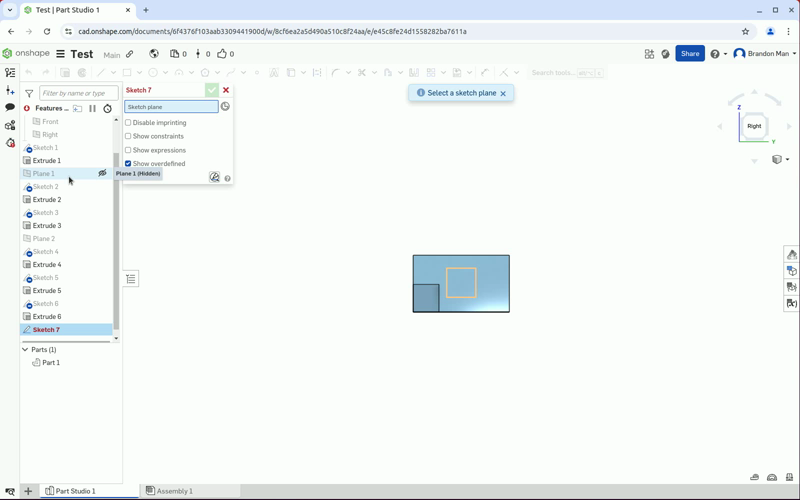
click(69, 176)
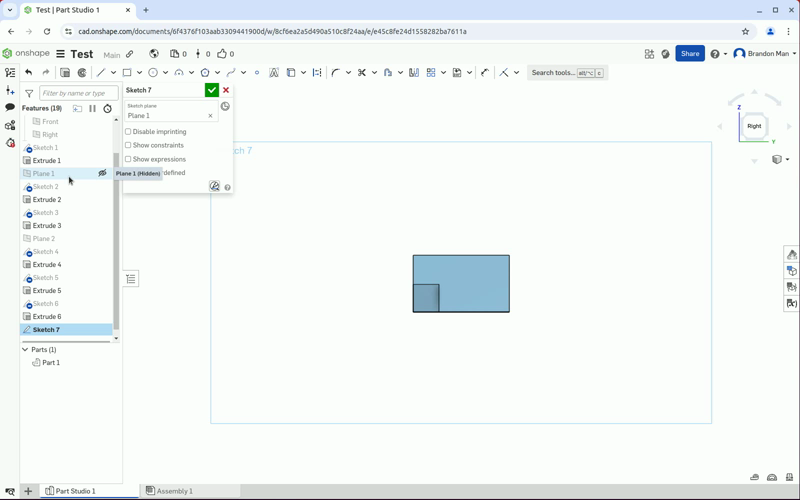
mouse_move(73, 352)
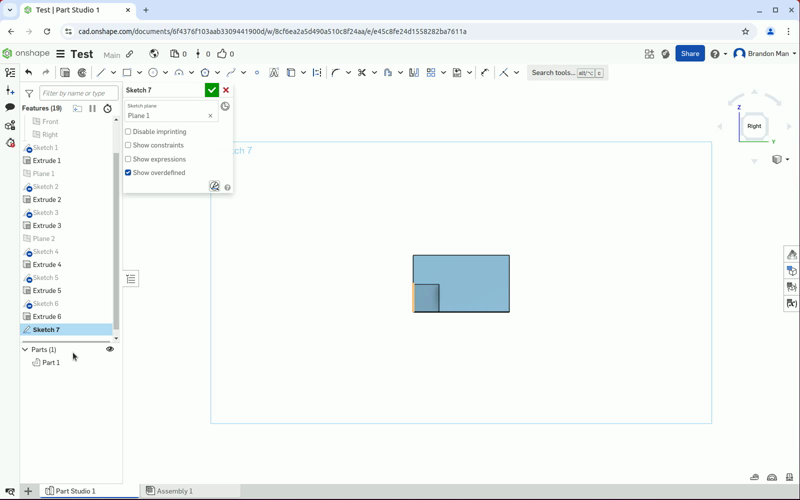
key(y)
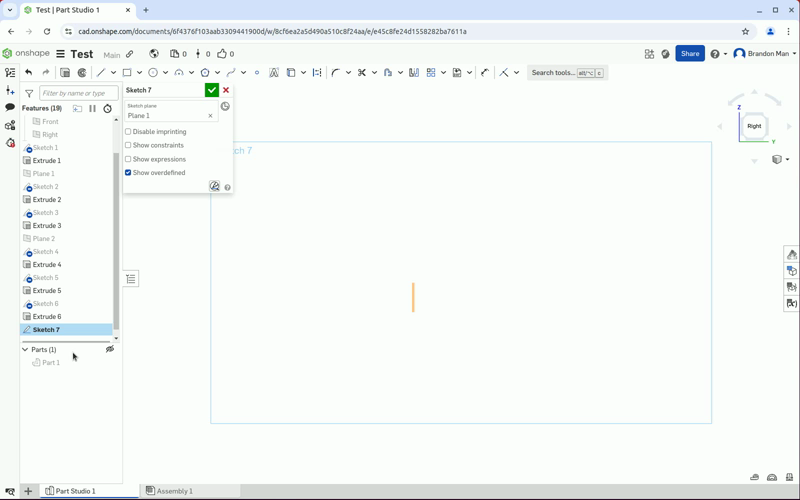
key(l)
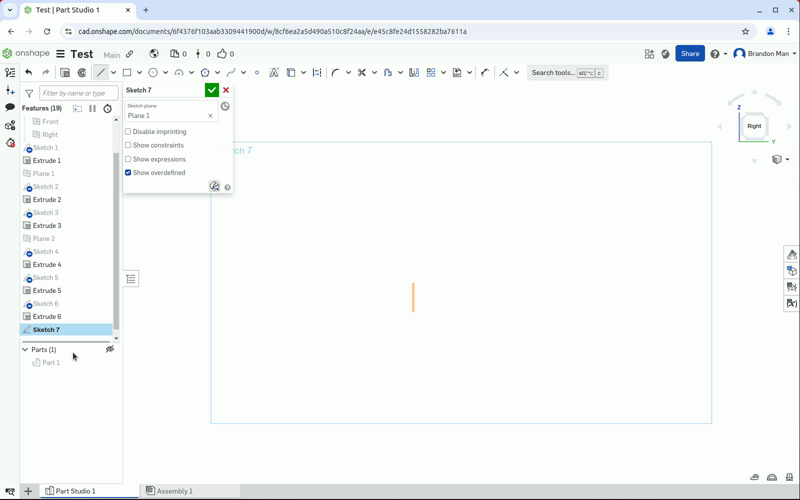
key_down(shift)
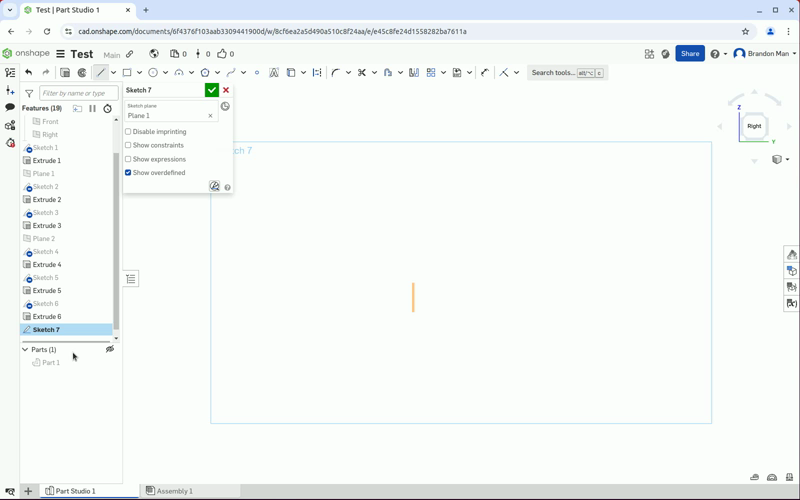
mouse_move(486, 319)
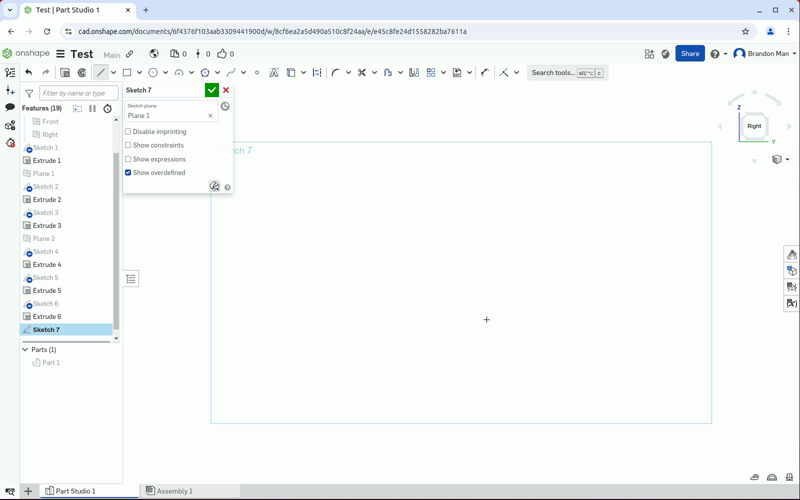
click(486, 319)
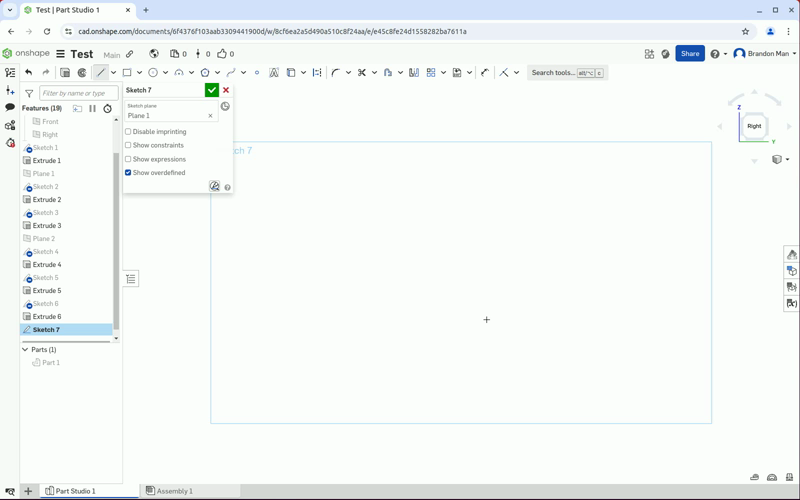
key_up(shift)
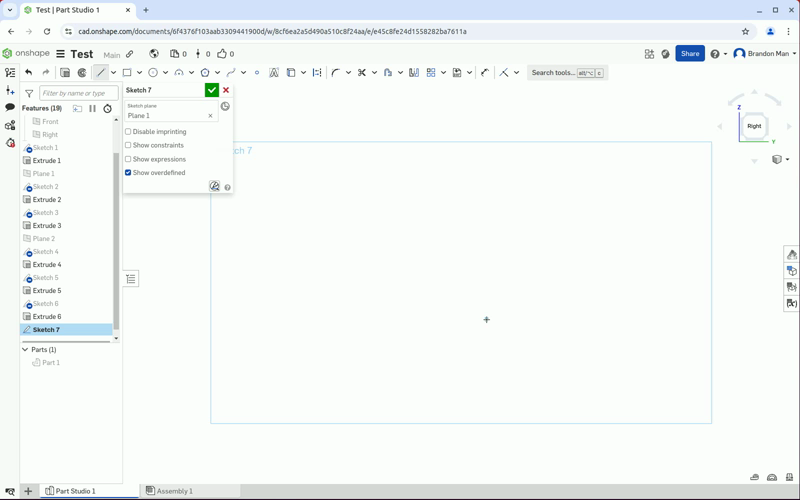
key_down(shift)
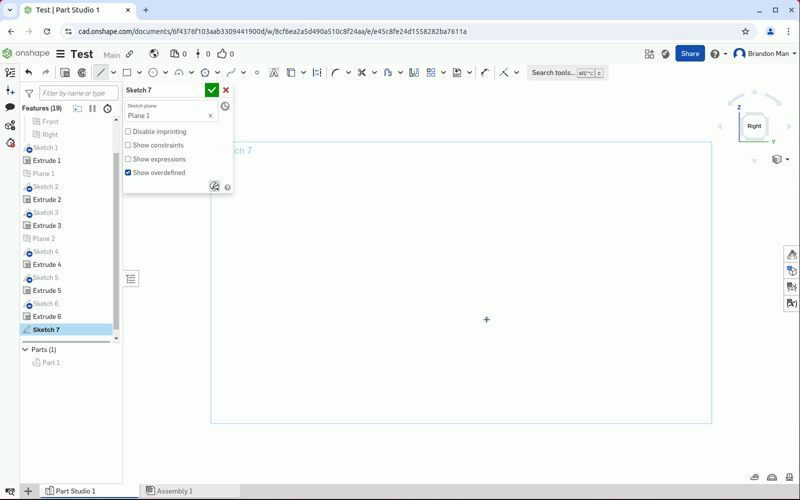
mouse_move(516, 319)
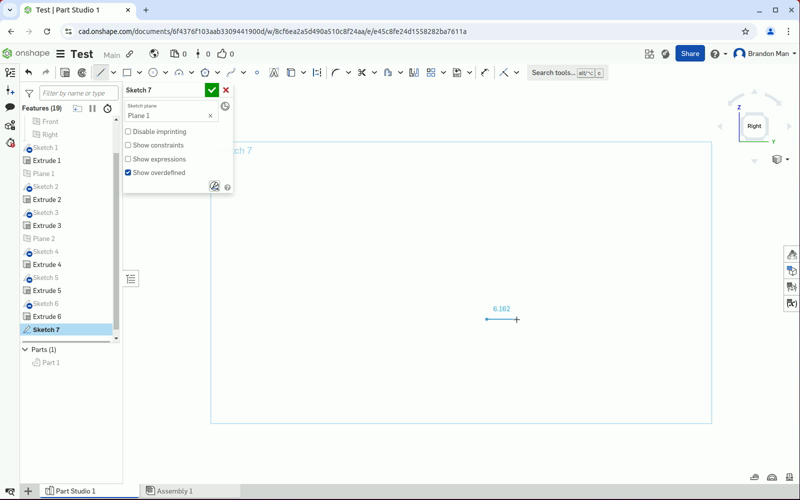
mouse_move(515, 319)
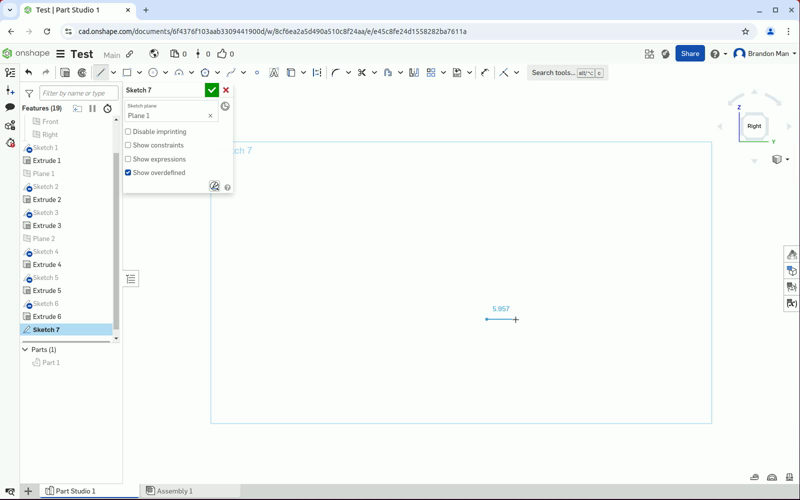
click(515, 319)
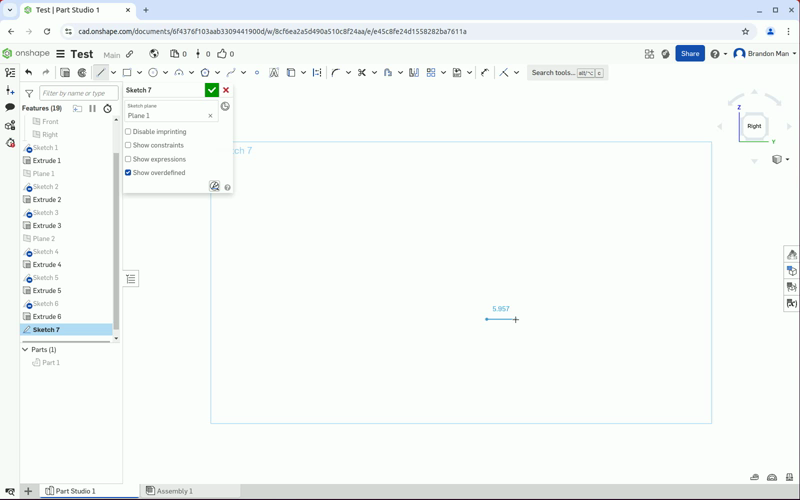
key_up(shift)
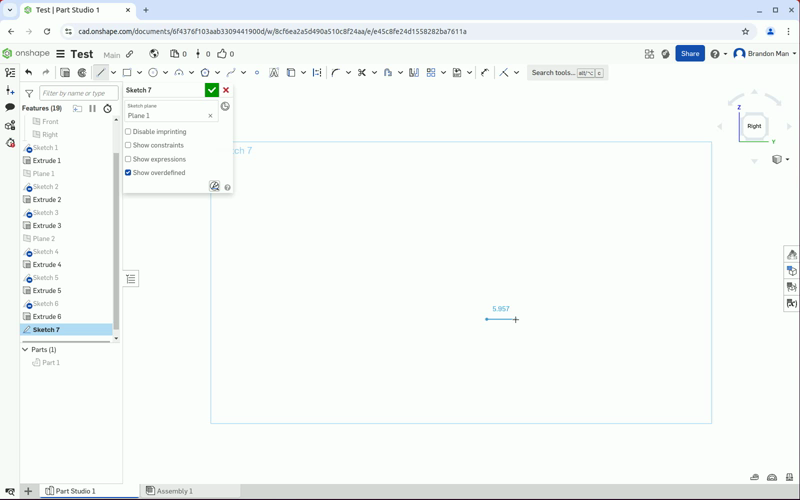
key_down(shift)
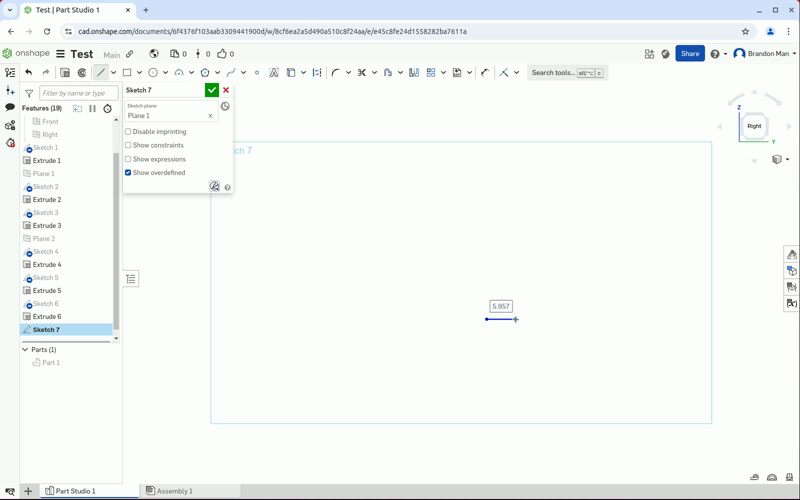
mouse_move(545, 319)
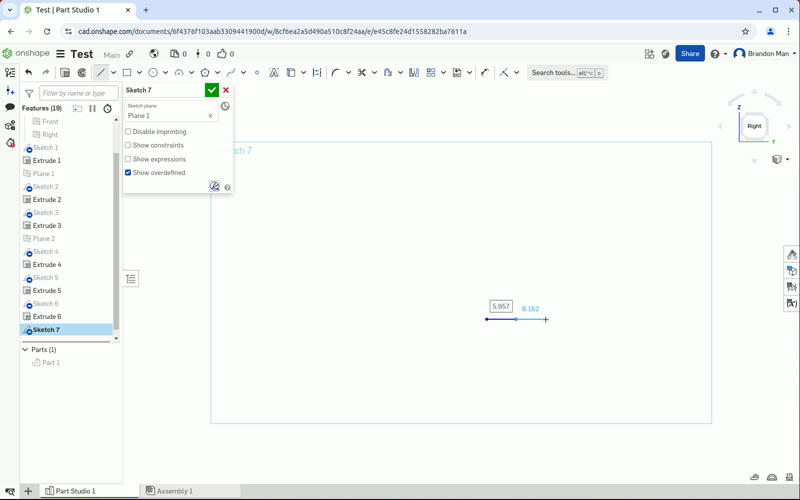
mouse_move(515, 296)
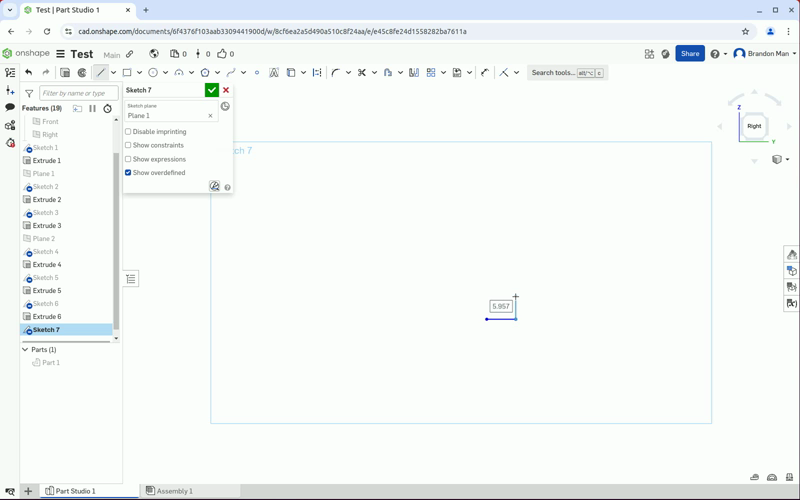
click(515, 296)
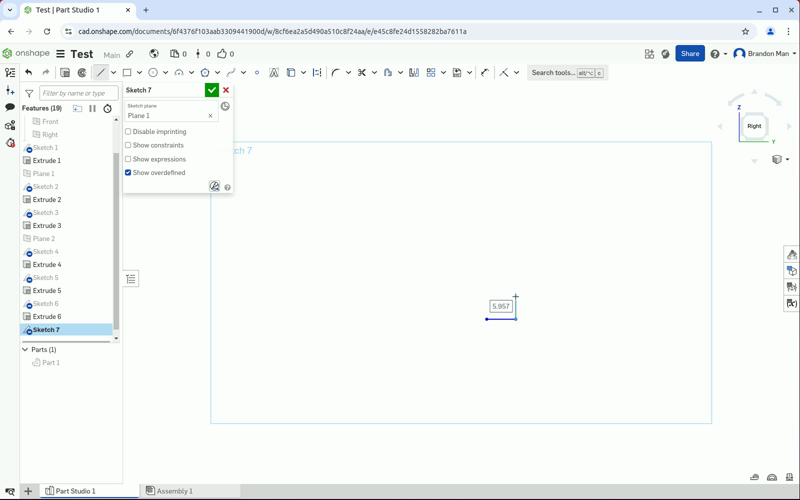
key_up(shift)
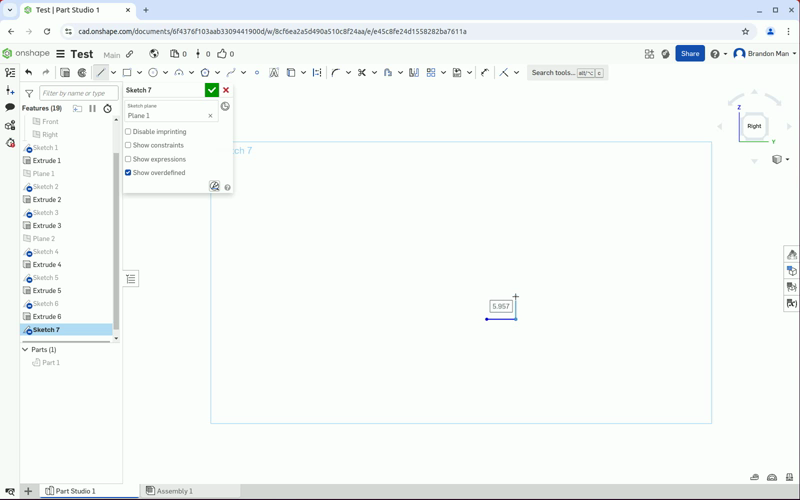
key_down(shift)
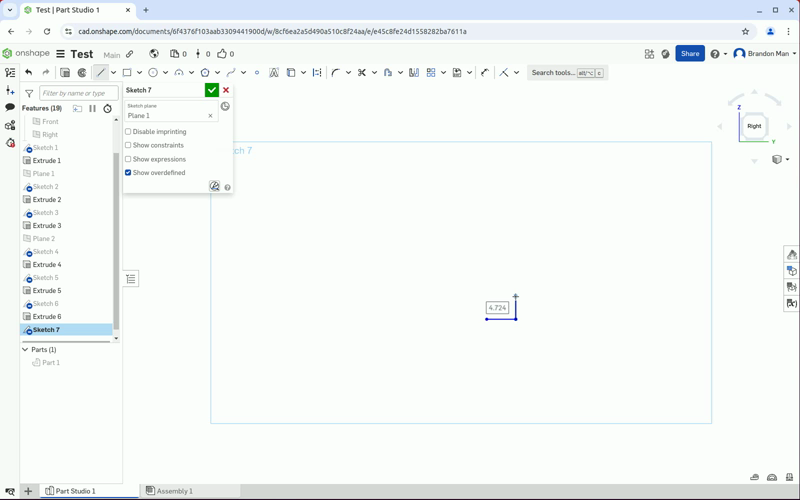
mouse_move(545, 296)
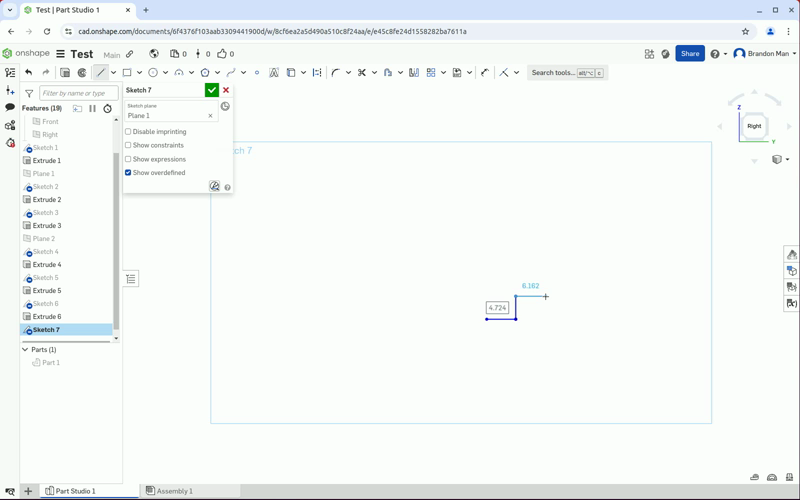
mouse_move(509, 296)
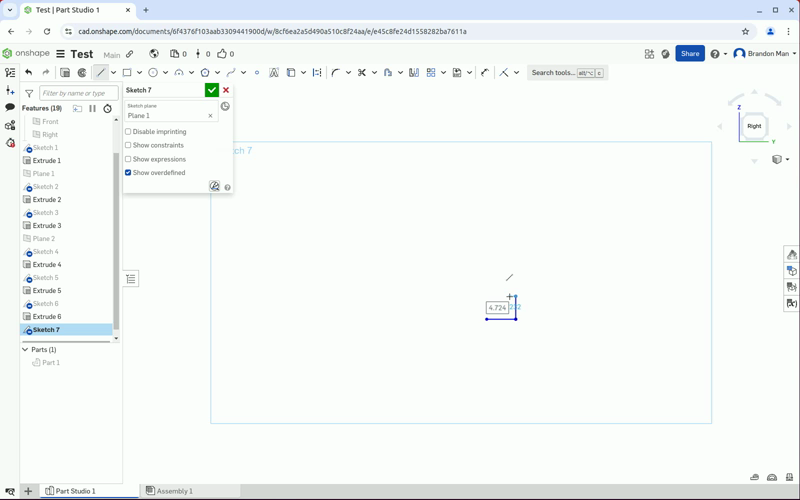
scroll(6)
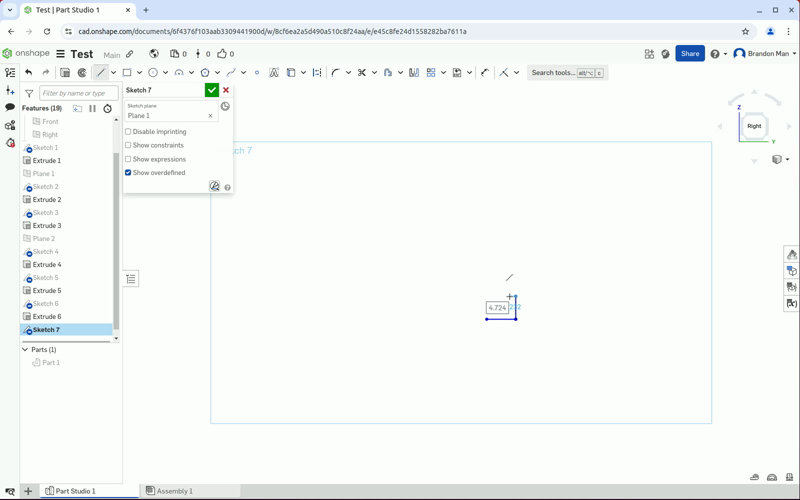
scroll(6)
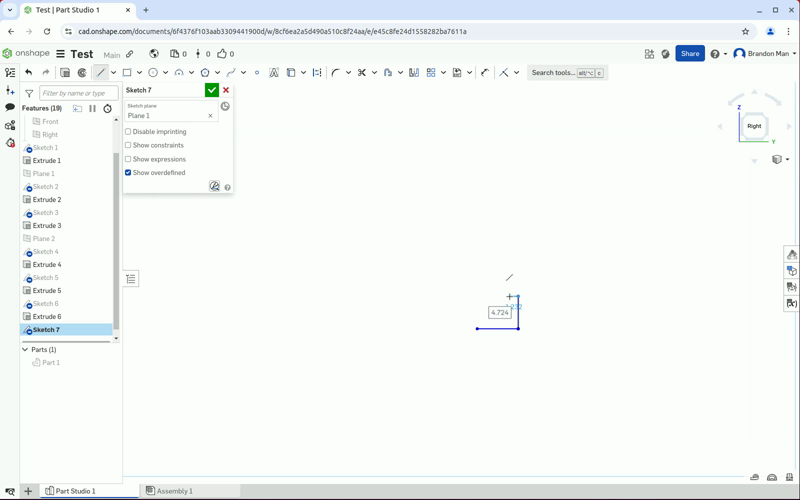
scroll(6)
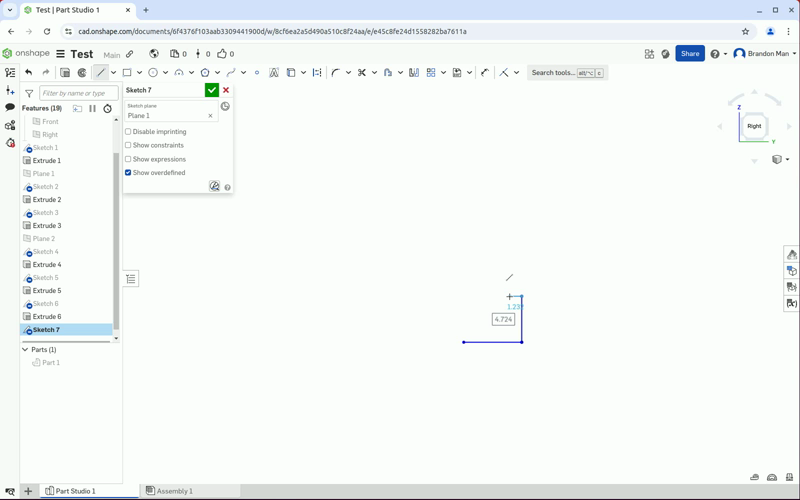
scroll(6)
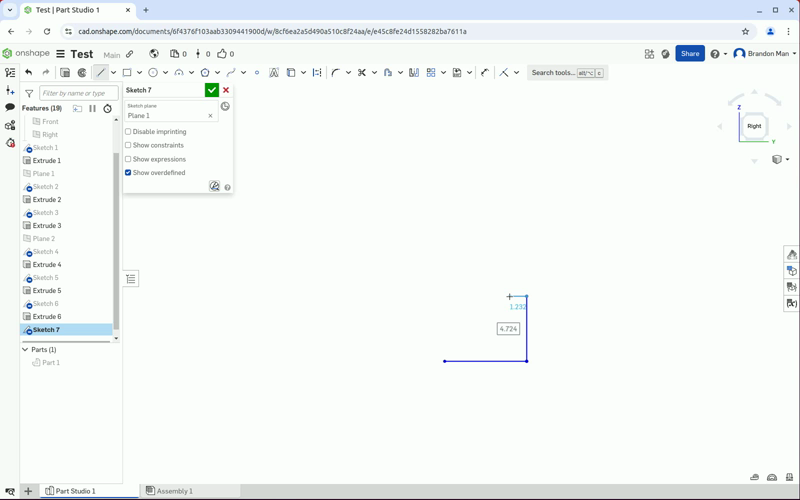
scroll(6)
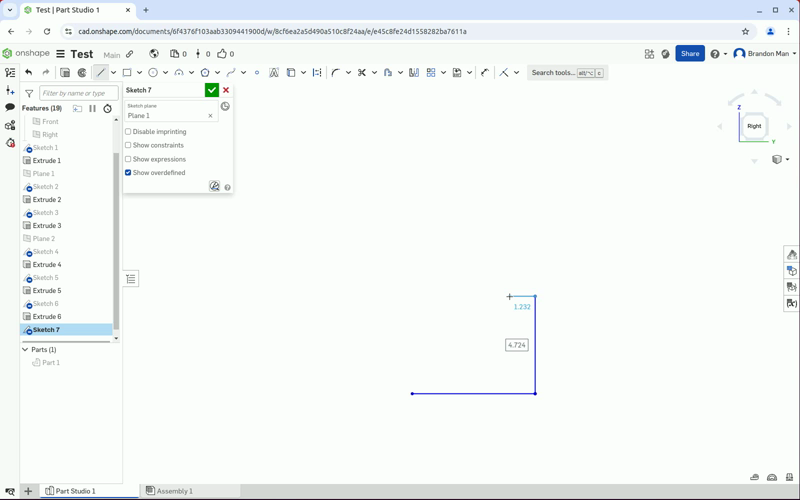
scroll(6)
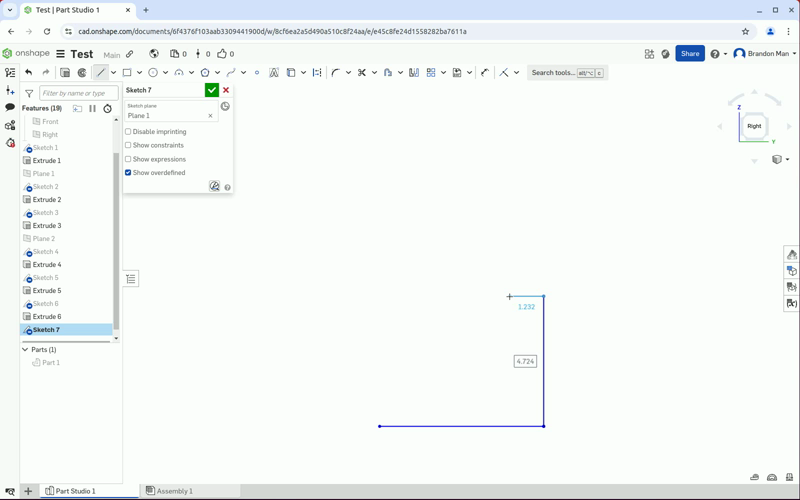
scroll(6)
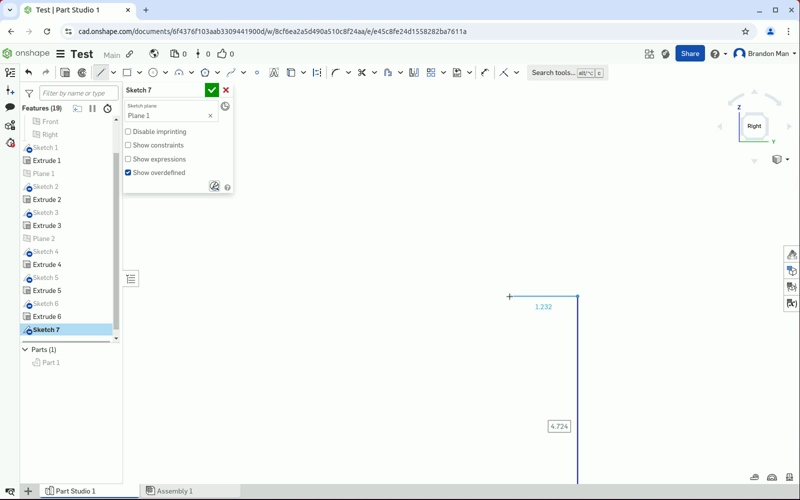
click(509, 296)
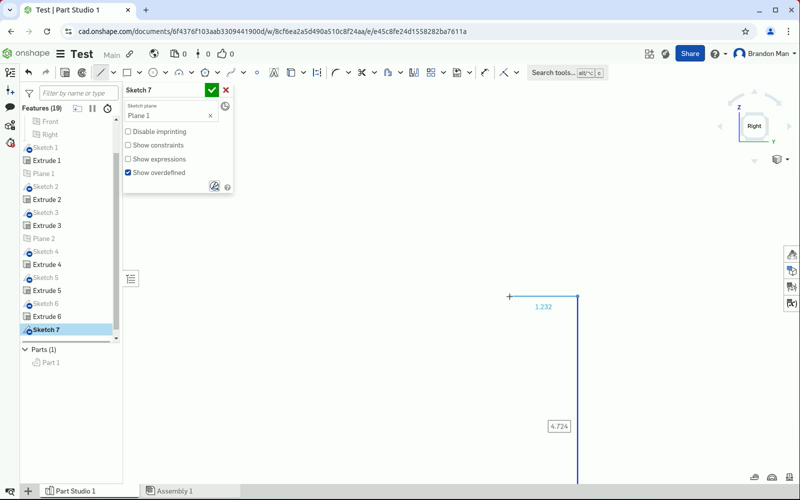
scroll(-6)
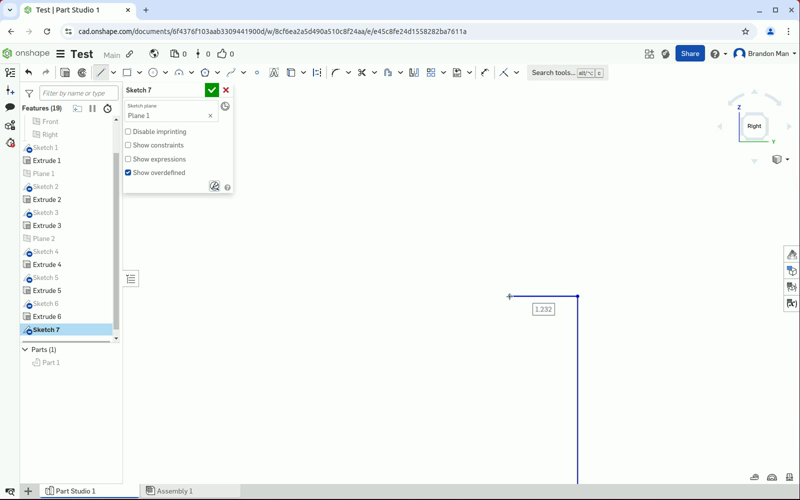
scroll(-6)
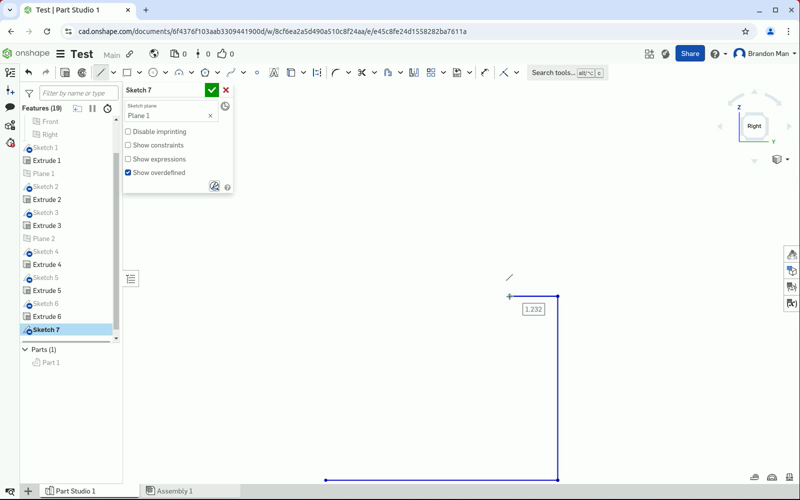
scroll(-6)
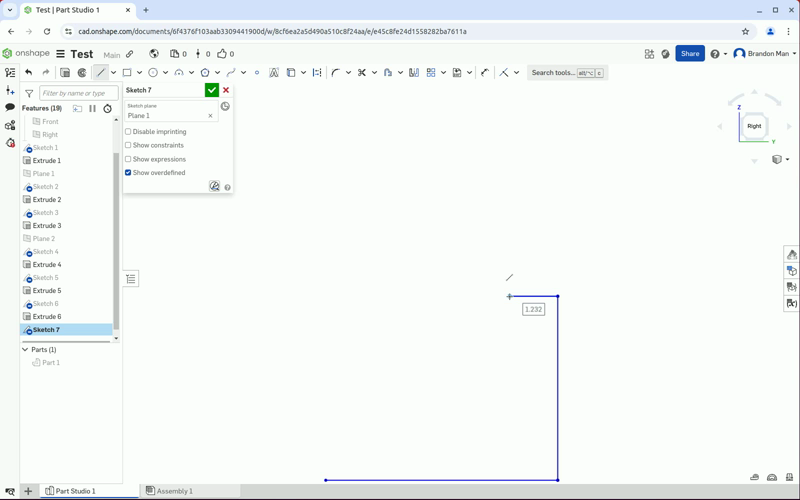
scroll(-6)
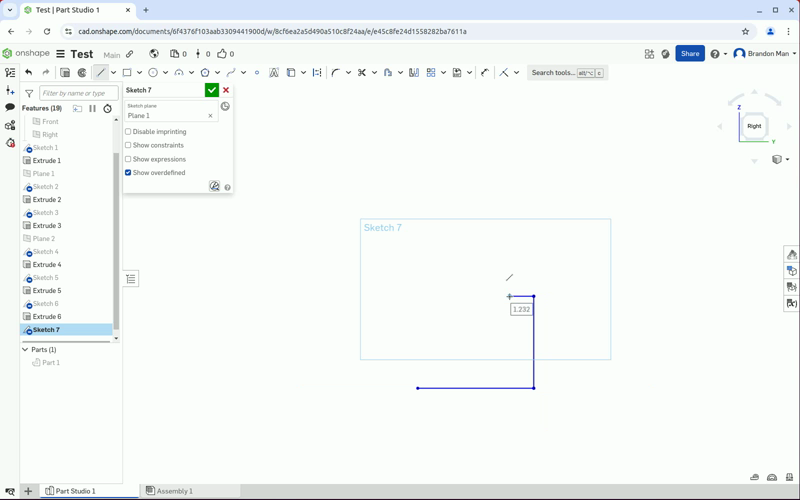
scroll(-6)
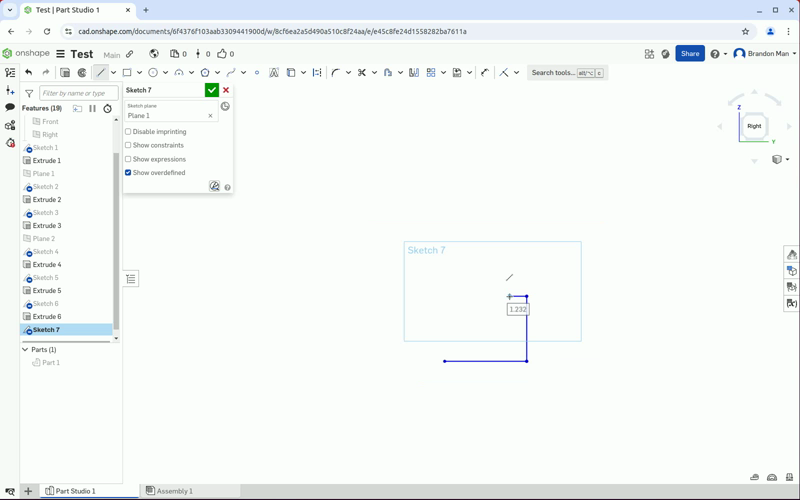
scroll(-6)
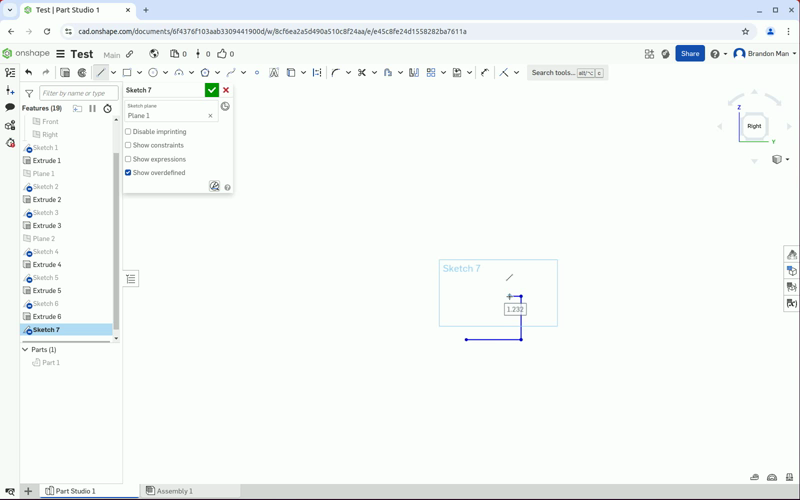
scroll(-6)
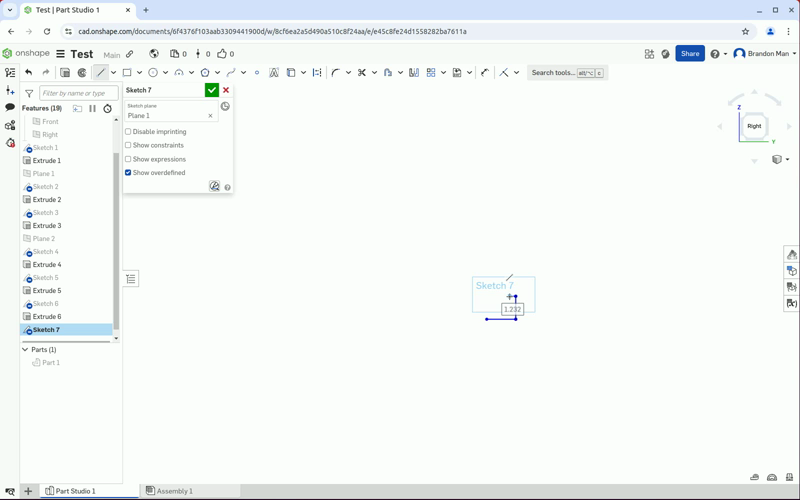
key_up(shift)
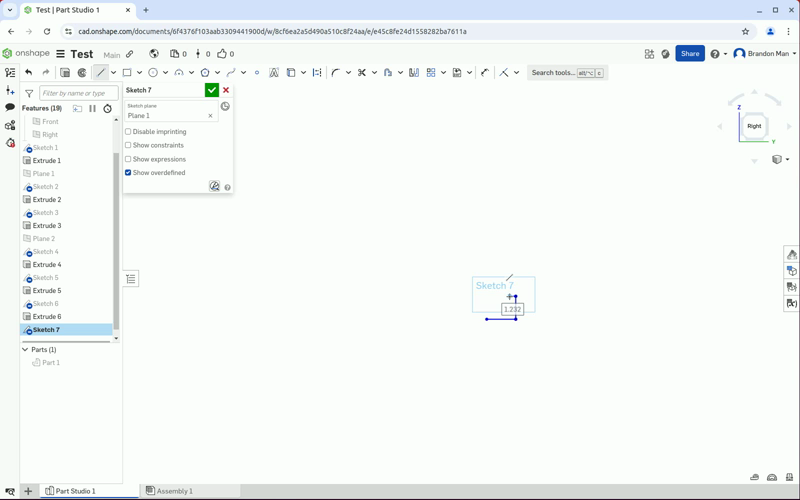
key_down(shift)
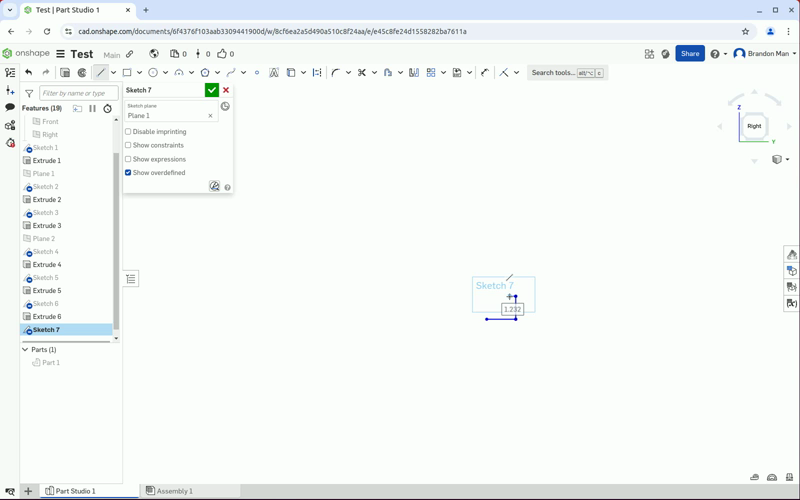
mouse_move(539, 296)
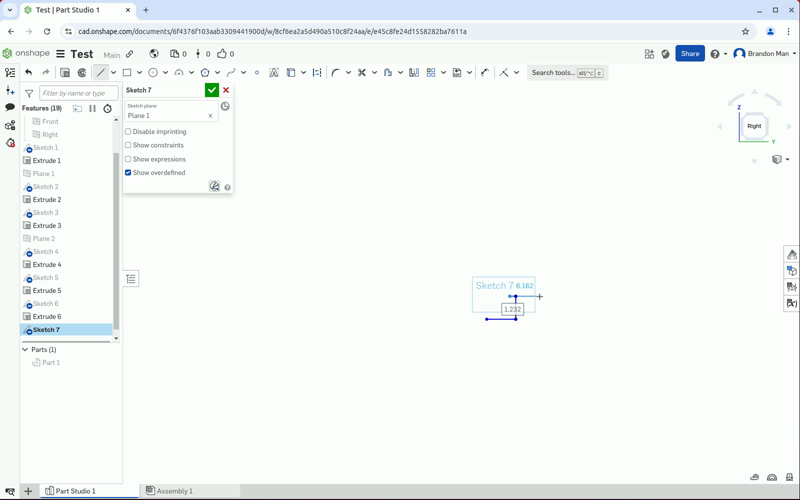
mouse_move(509, 311)
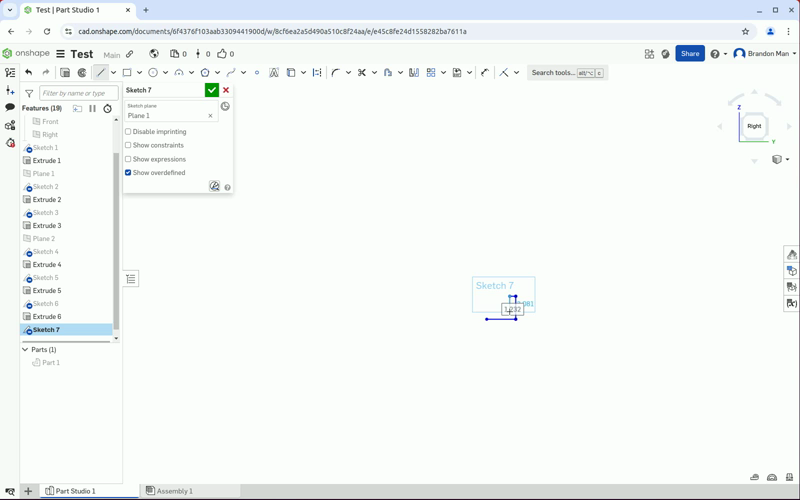
click(509, 311)
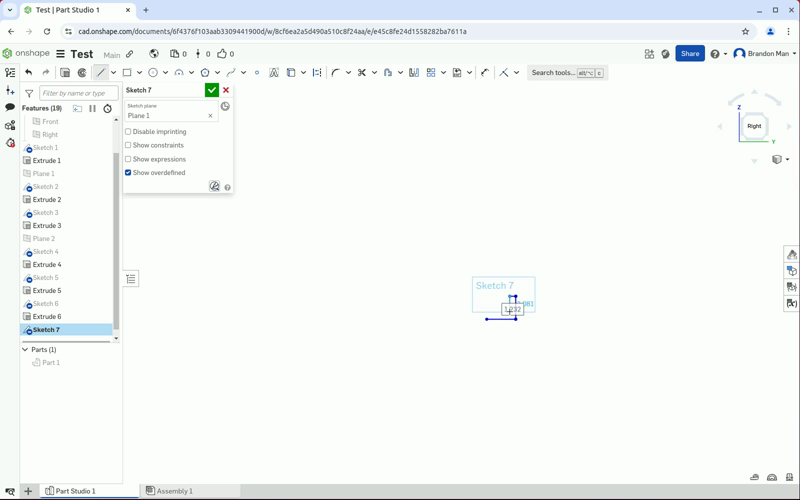
key_up(shift)
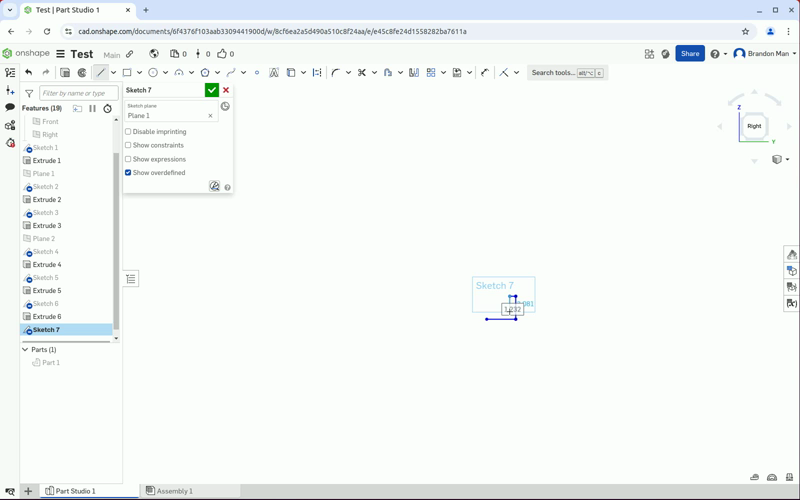
key_down(shift)
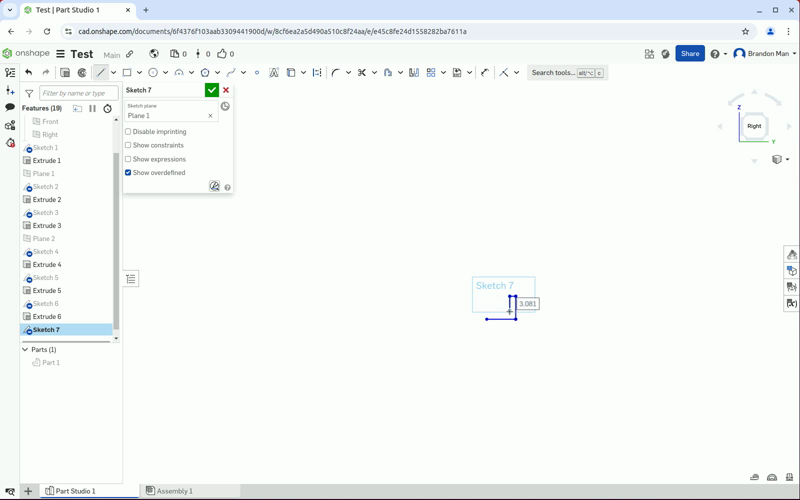
mouse_move(539, 311)
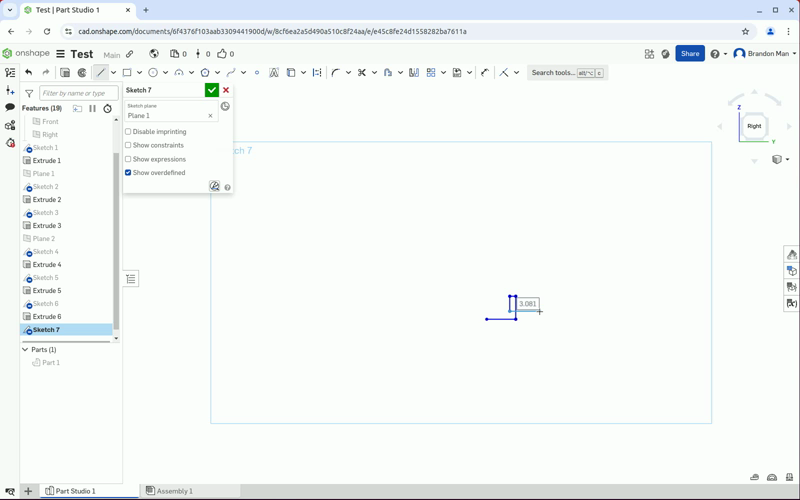
mouse_move(486, 311)
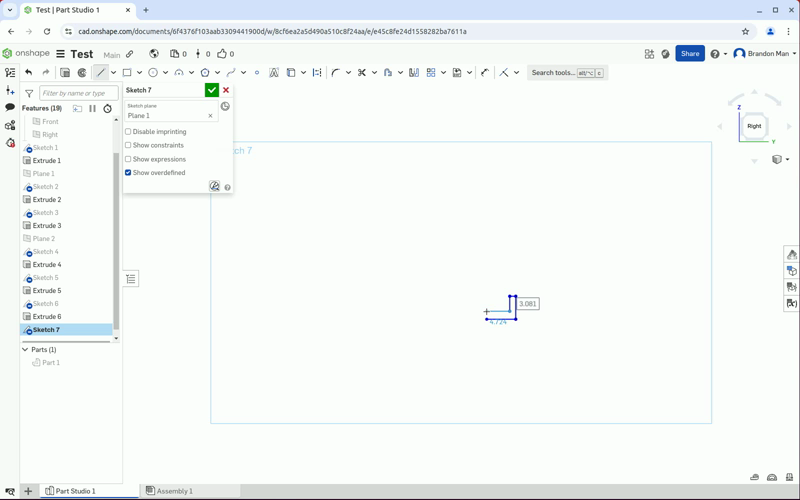
click(486, 311)
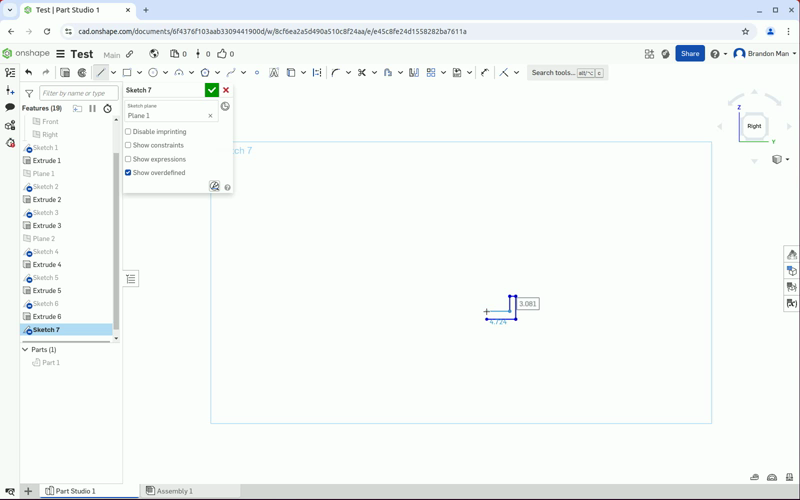
key_up(shift)
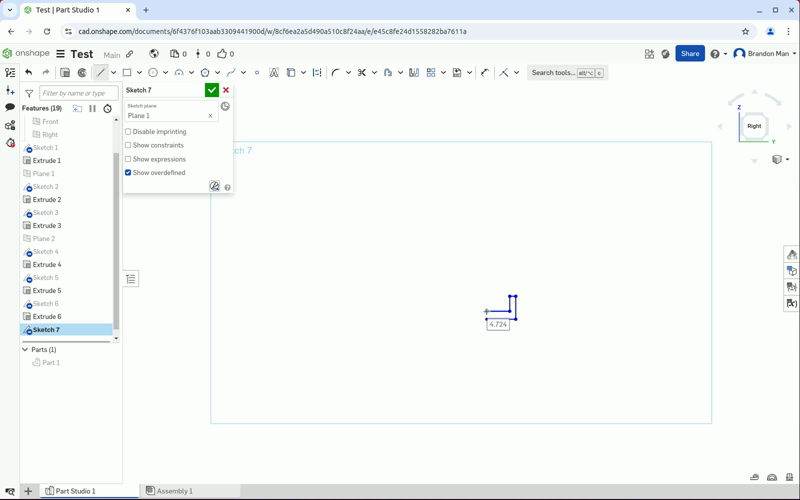
mouse_move(516, 311)
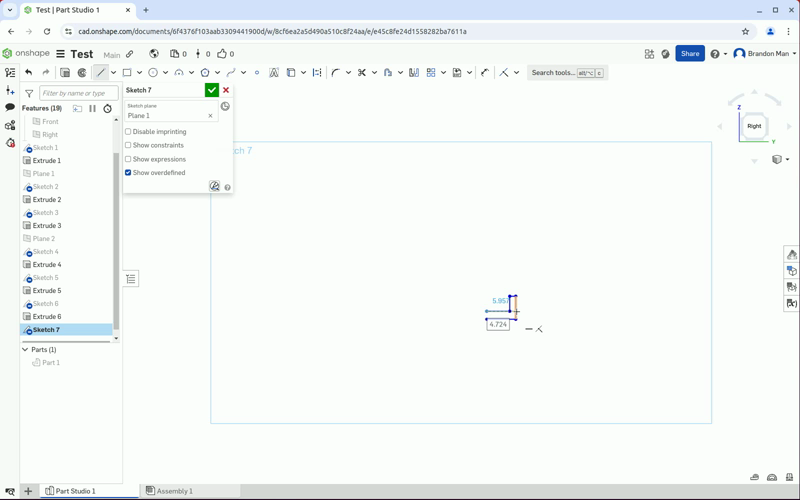
key_down(shift)
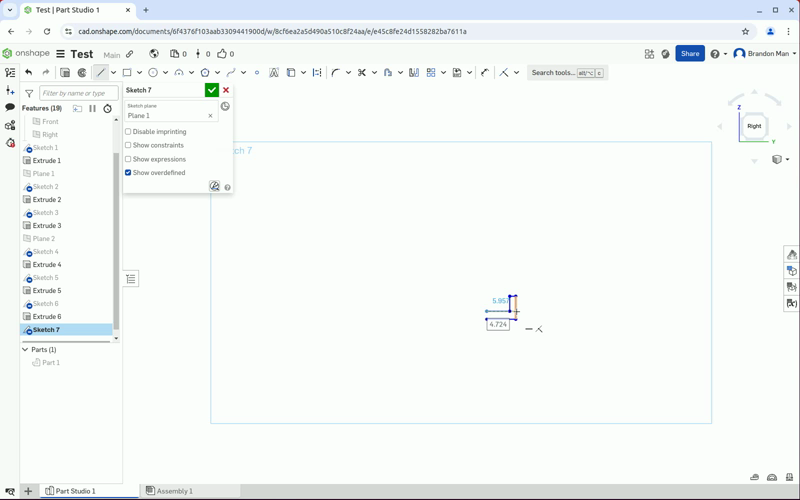
mouse_move(486, 319)
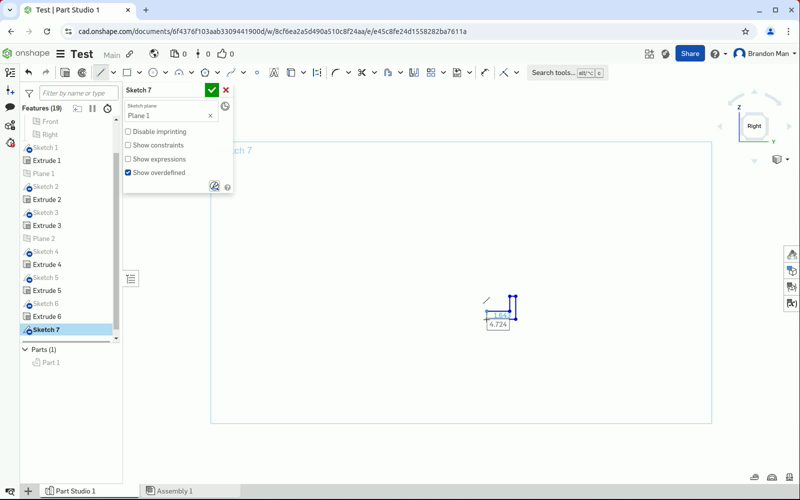
key_up(shift)
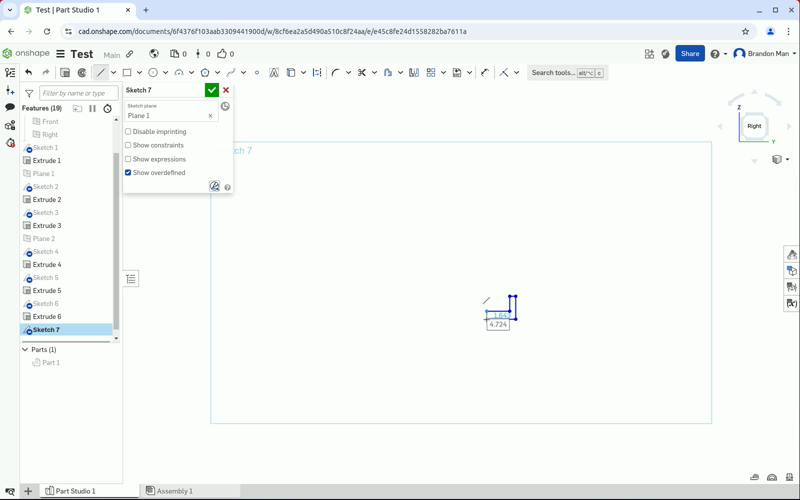
click(486, 319)
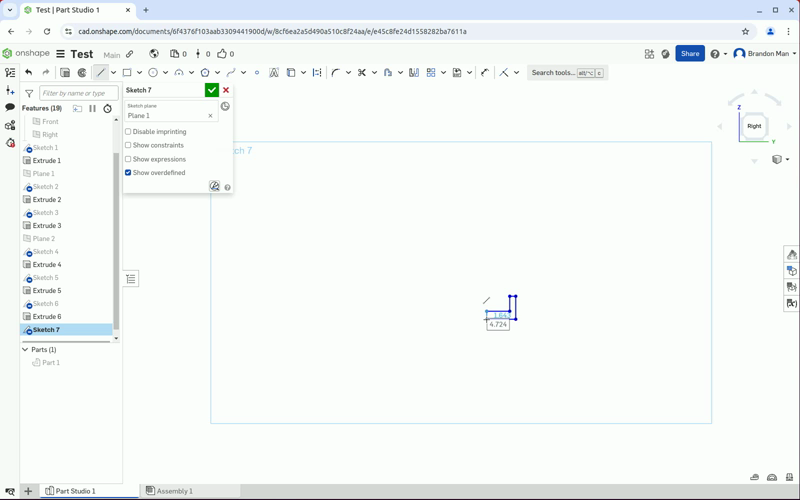
key(esc)
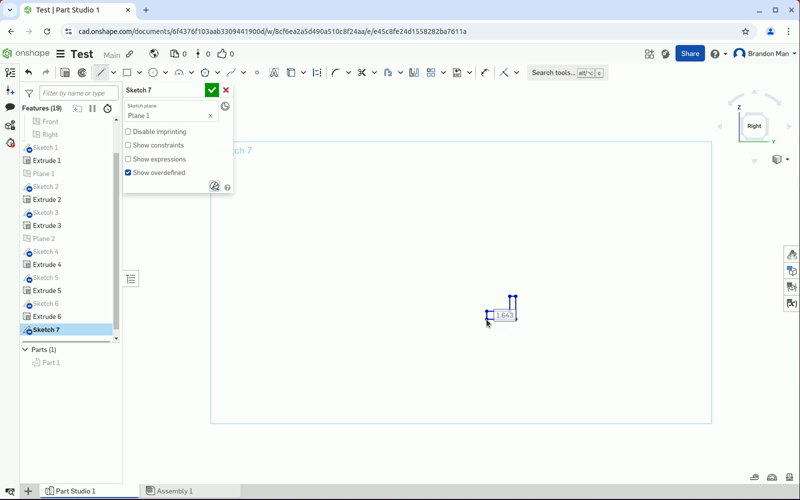
mouse_move(491, 312)
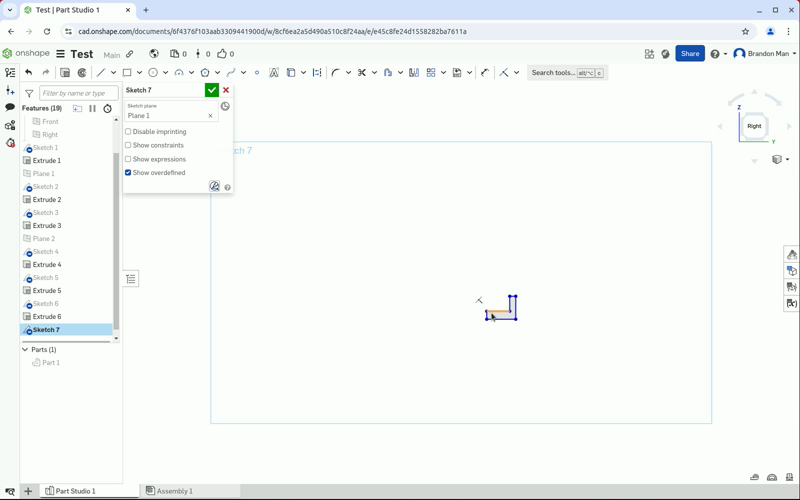
scroll(6)
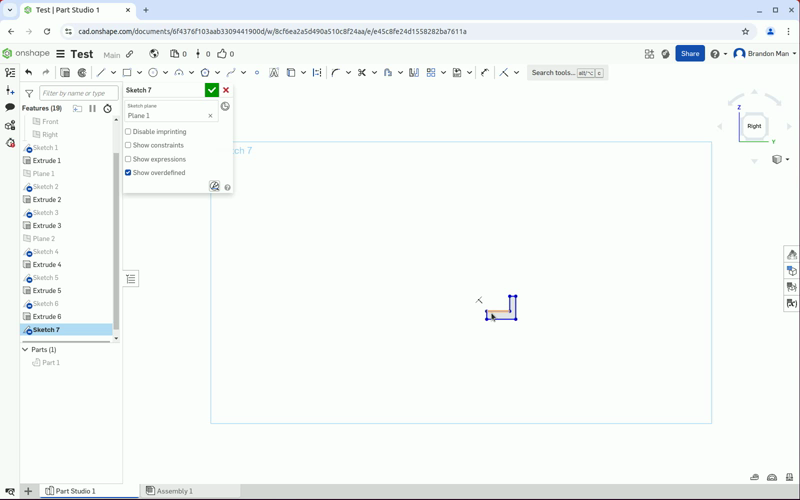
scroll(6)
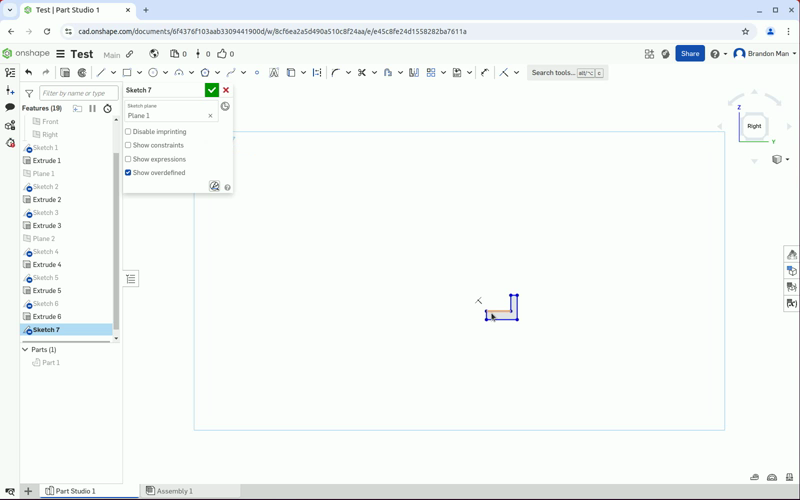
scroll(6)
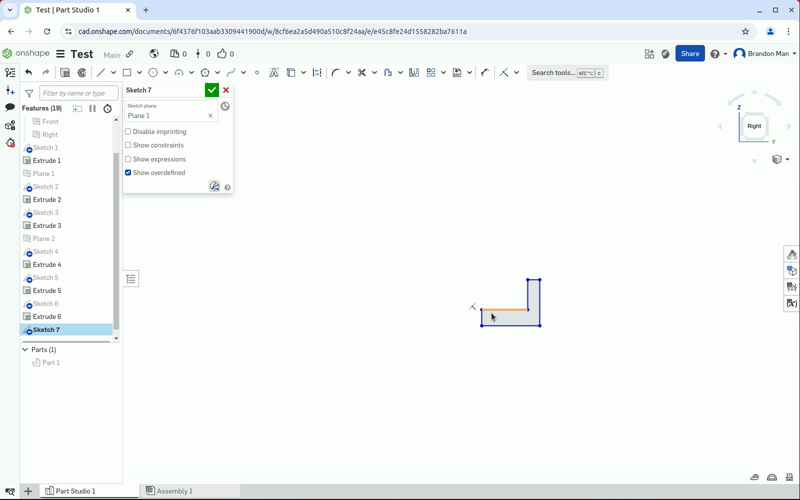
scroll(6)
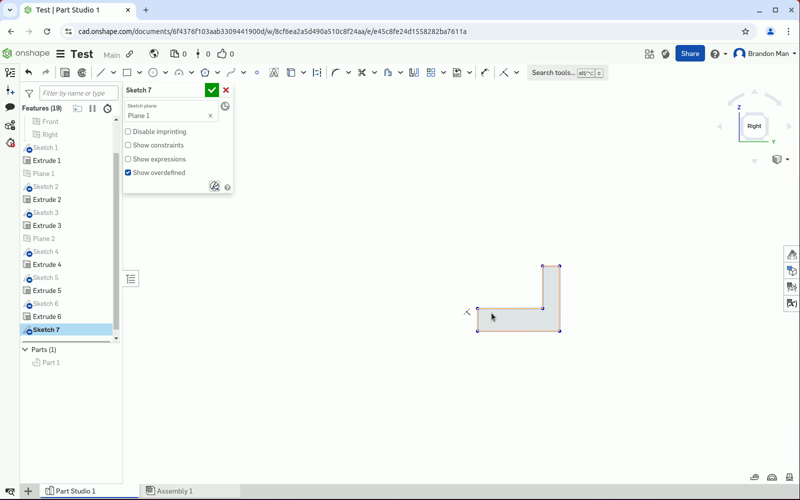
scroll(6)
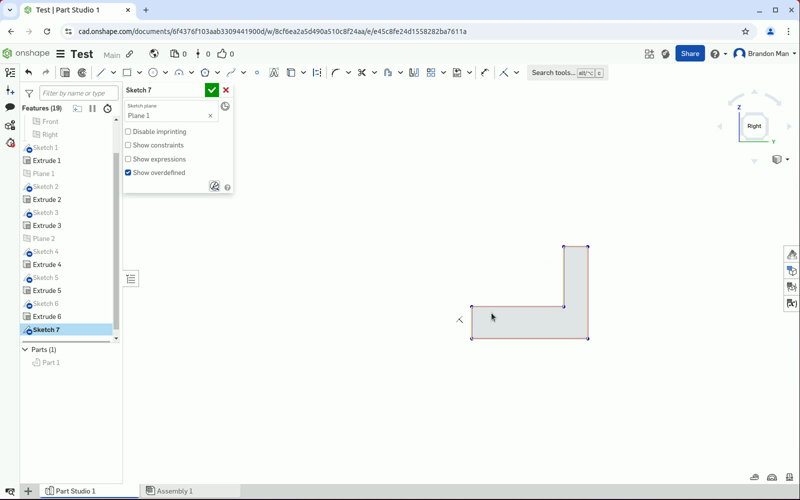
scroll(6)
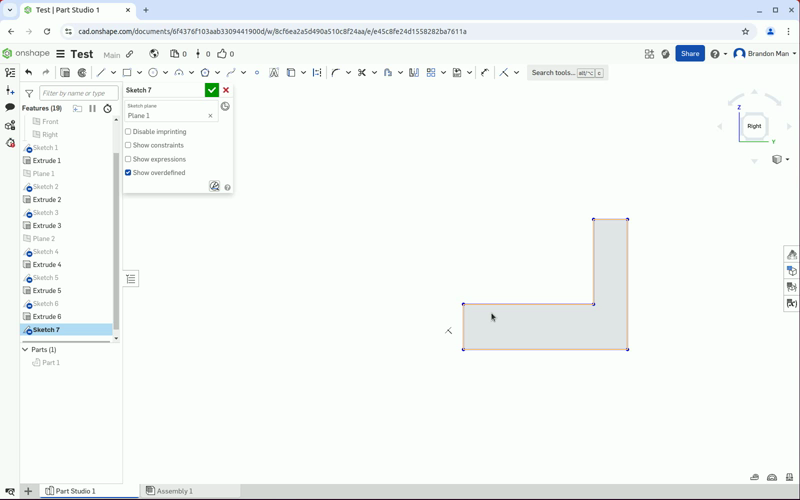
scroll(6)
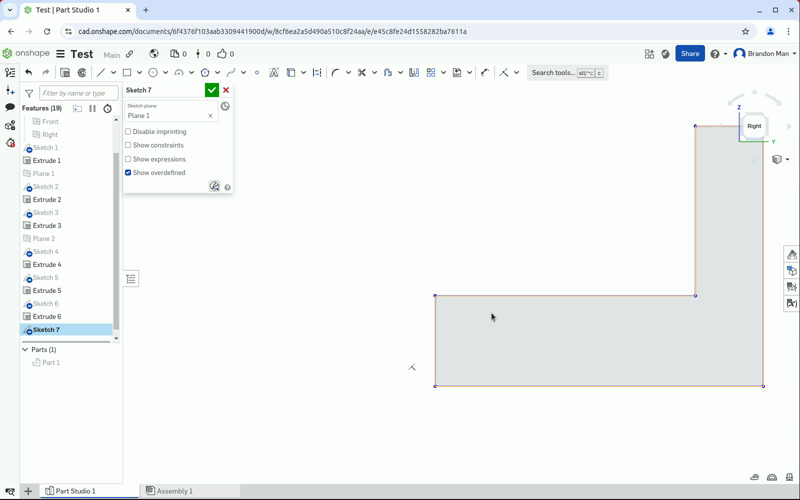
click(491, 312)
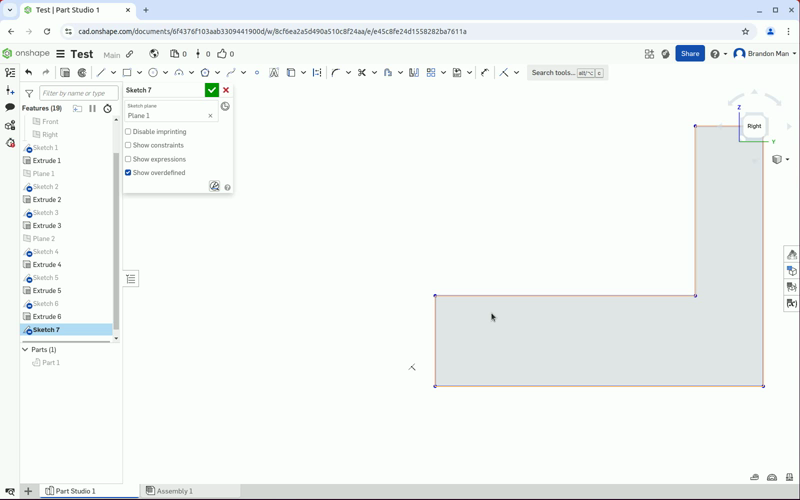
scroll(-6)
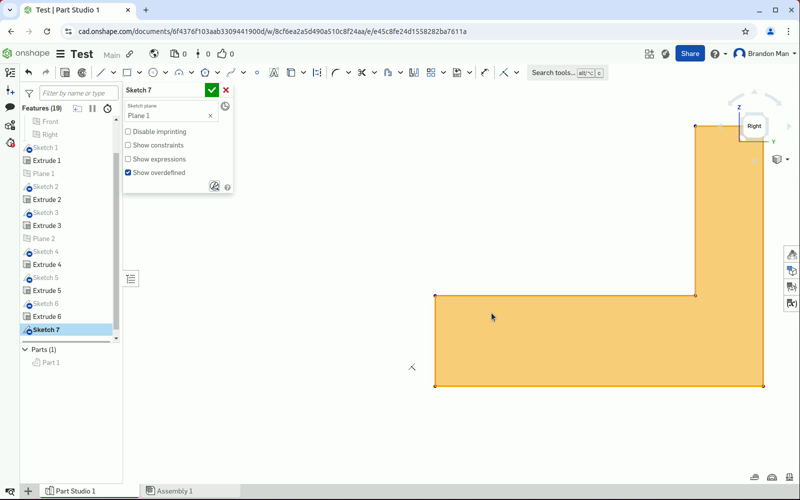
scroll(-6)
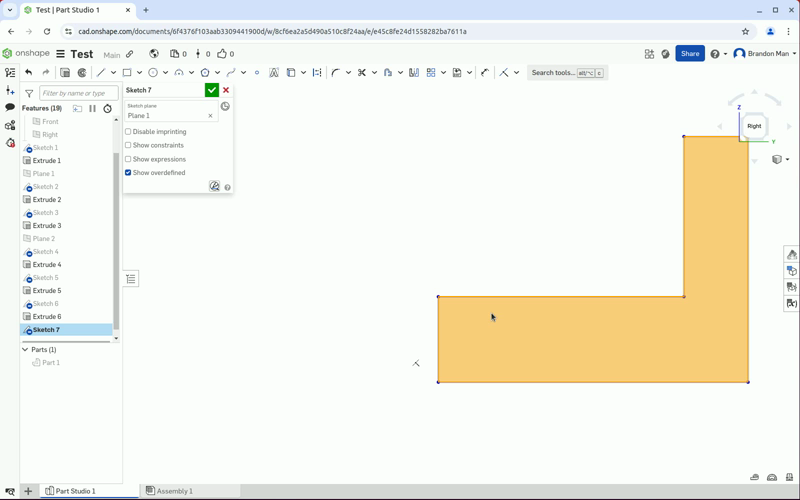
scroll(-6)
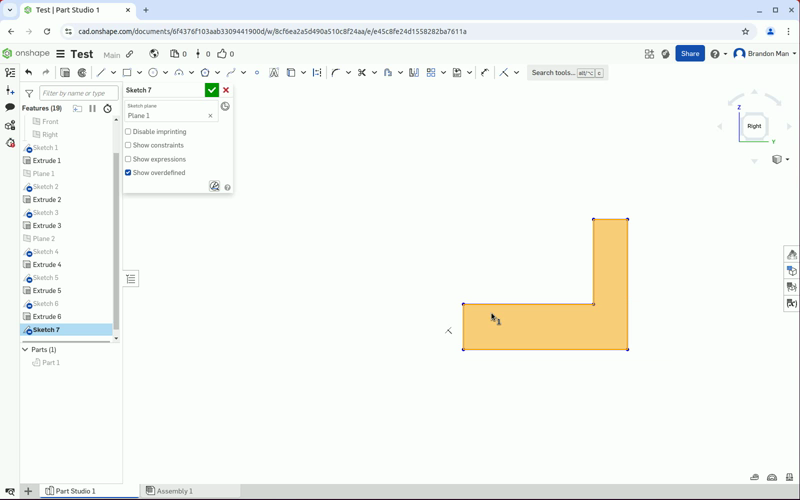
scroll(-6)
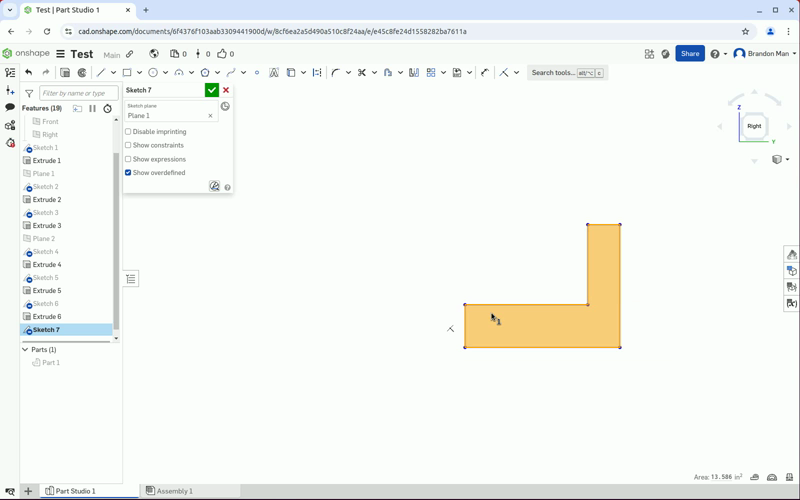
scroll(-6)
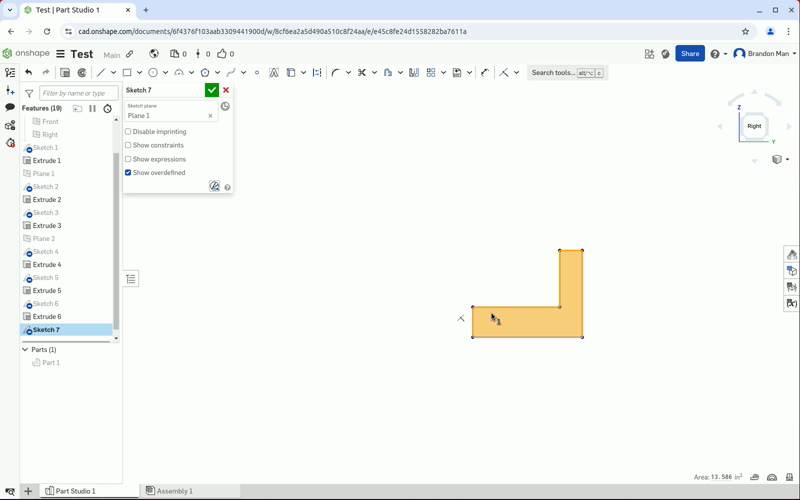
scroll(-6)
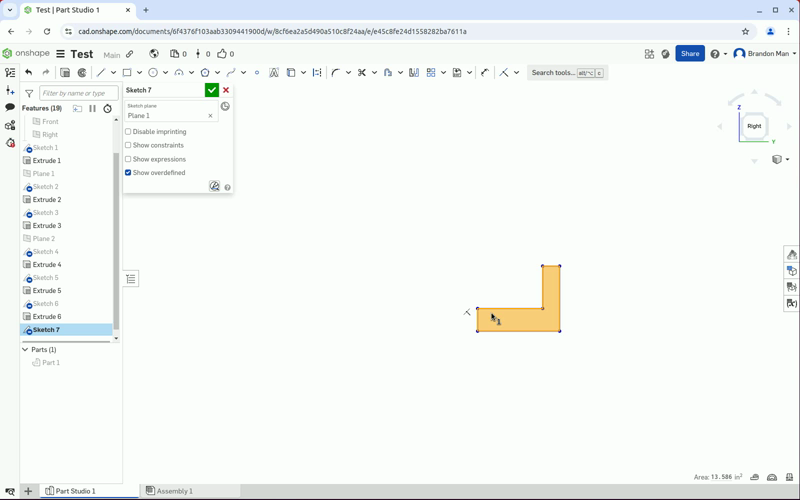
scroll(-6)
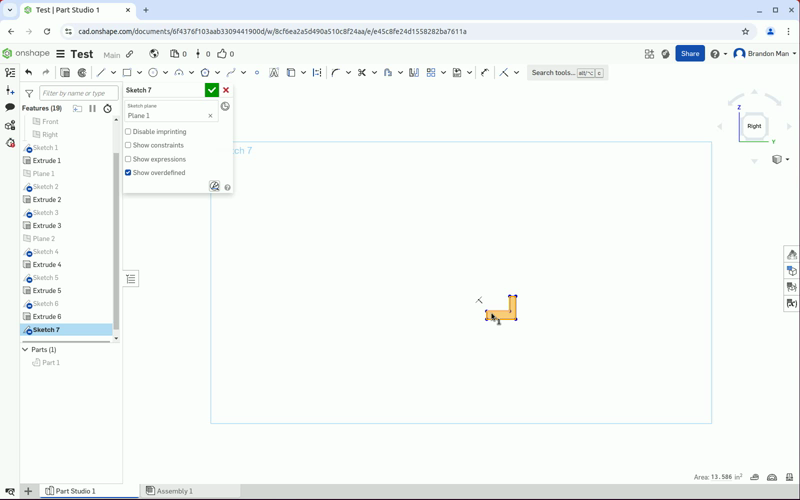
mouse_move(73, 352)
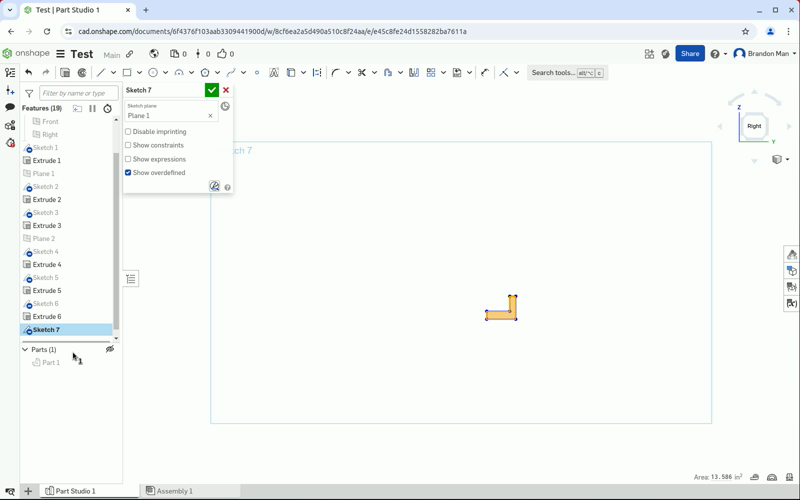
key(shift+y)
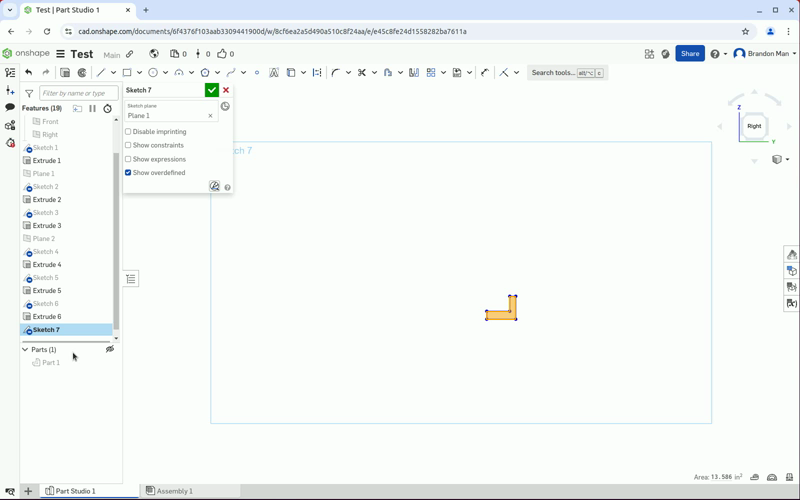
key(shift+e)
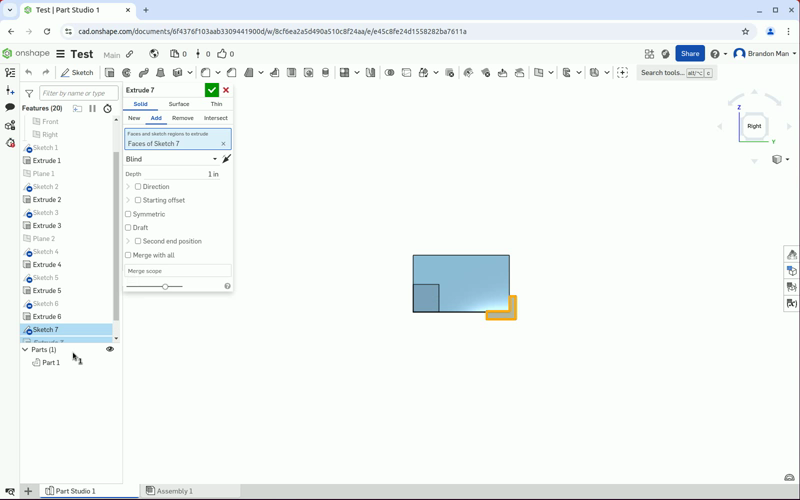
mouse_move(143, 106)
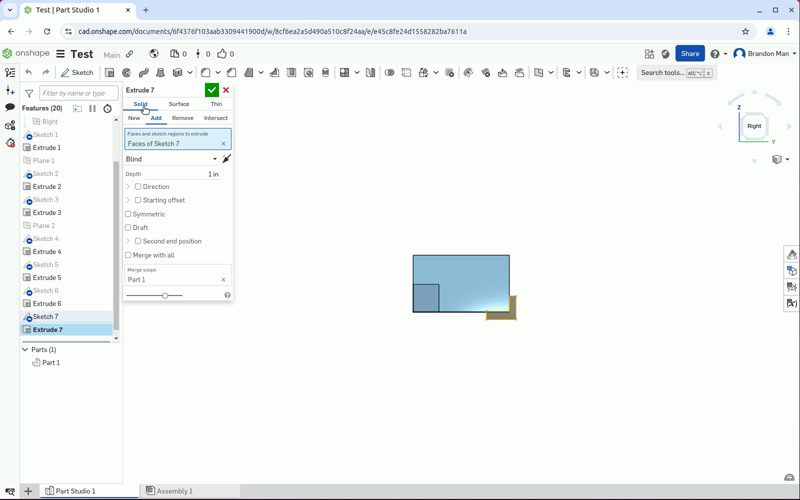
click(143, 106)
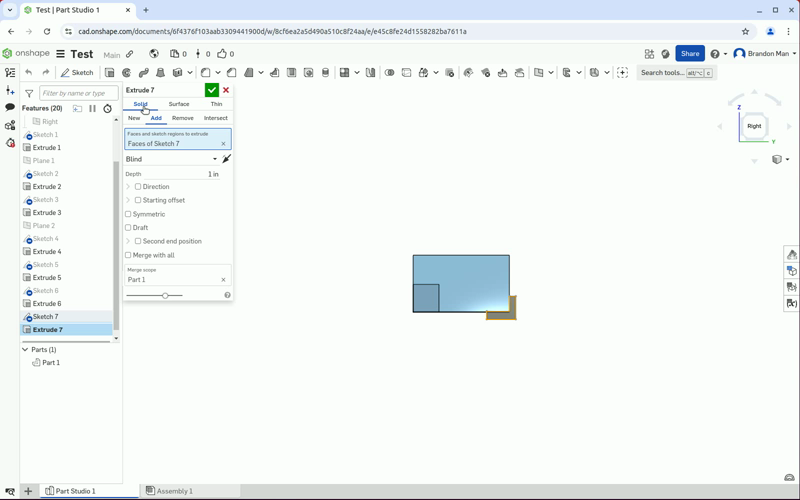
mouse_move(186, 120)
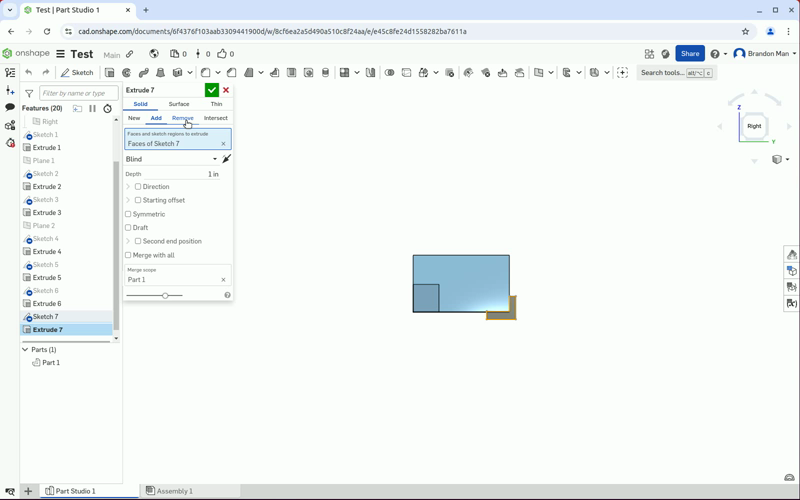
click(186, 120)
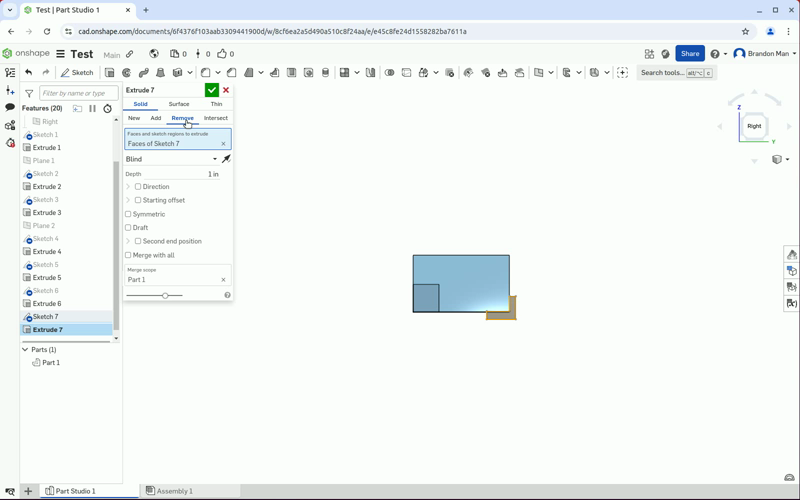
key(tab, 4)
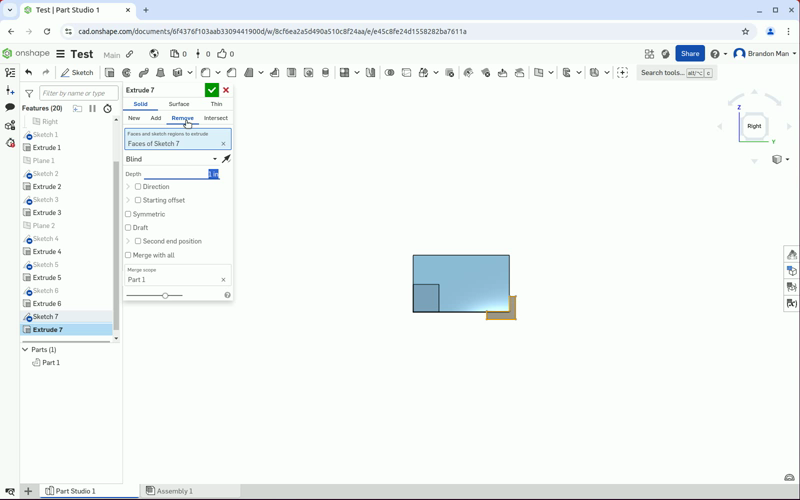
text(19.738)
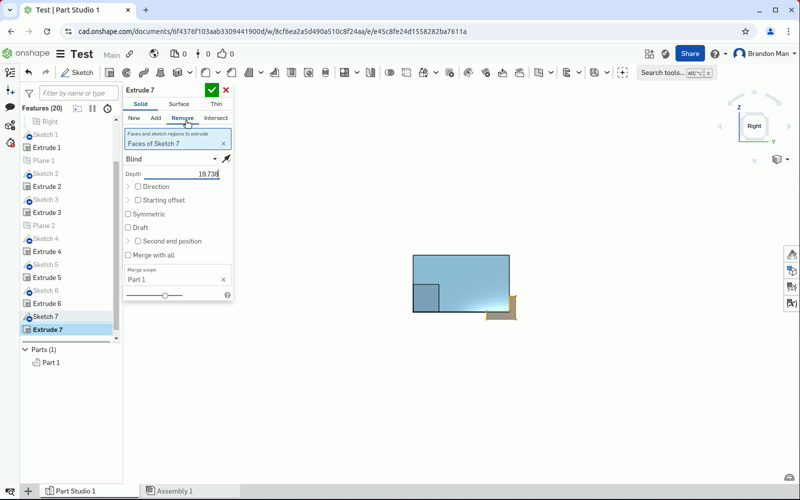
key(tab, 6)
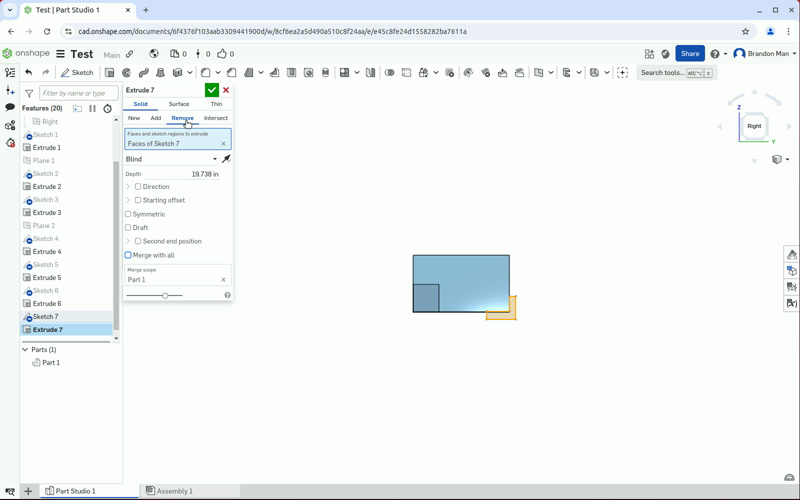
key(space)
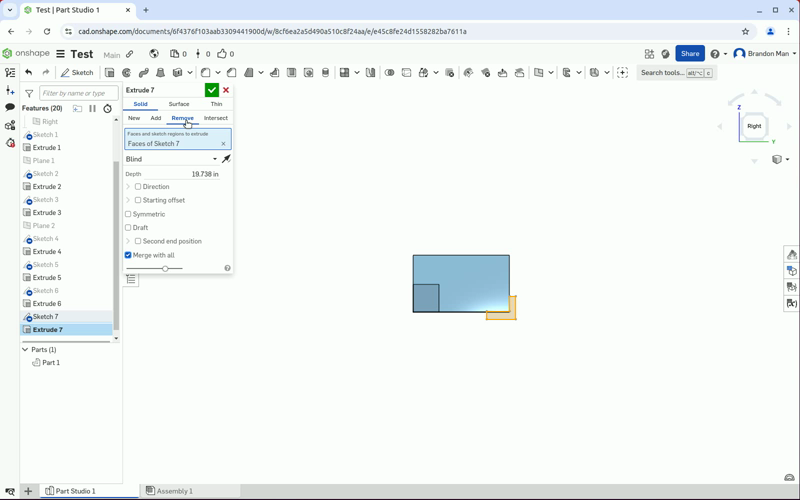
key(enter)
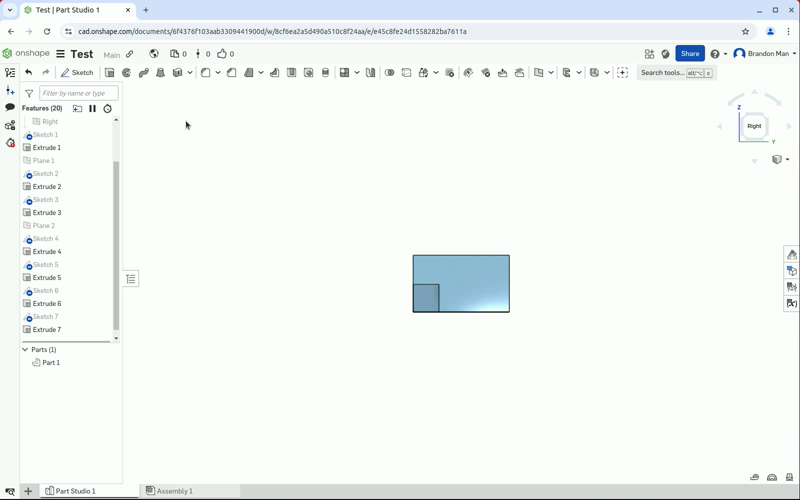
key(shift+h)
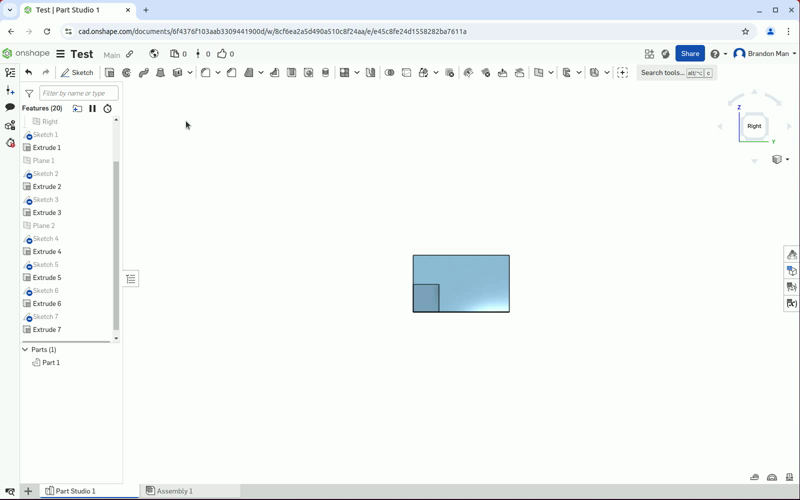
key(shift+h)
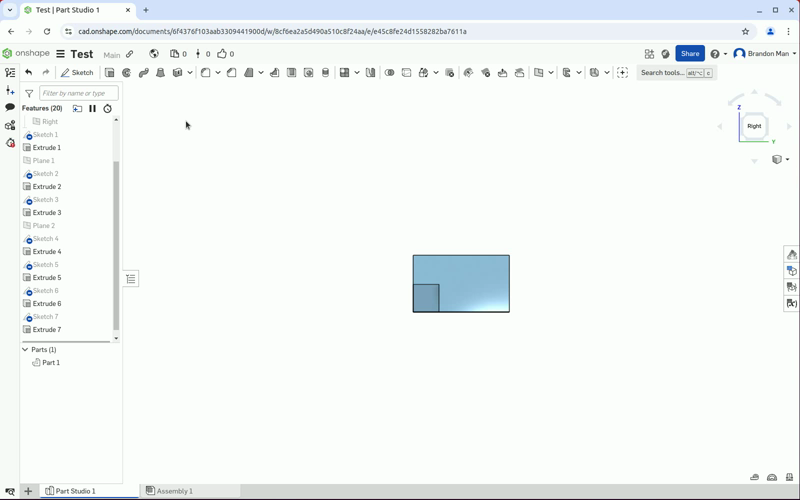
mouse_move(69, 137)
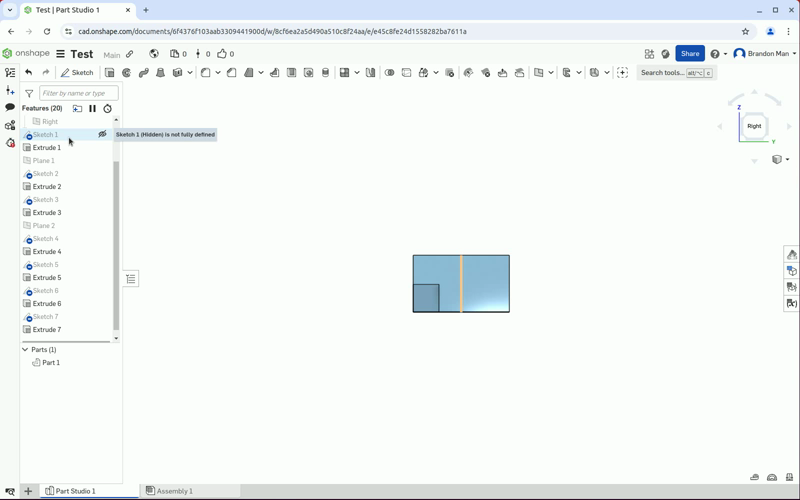
click(69, 137)
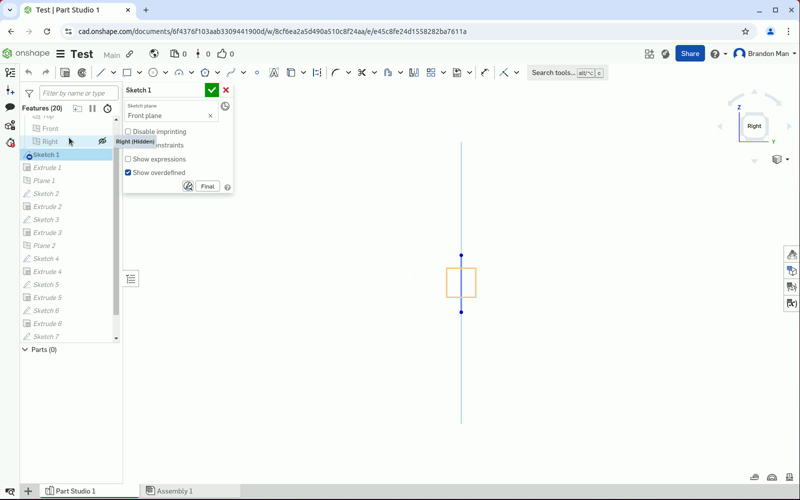
mouse_move(229, 92)
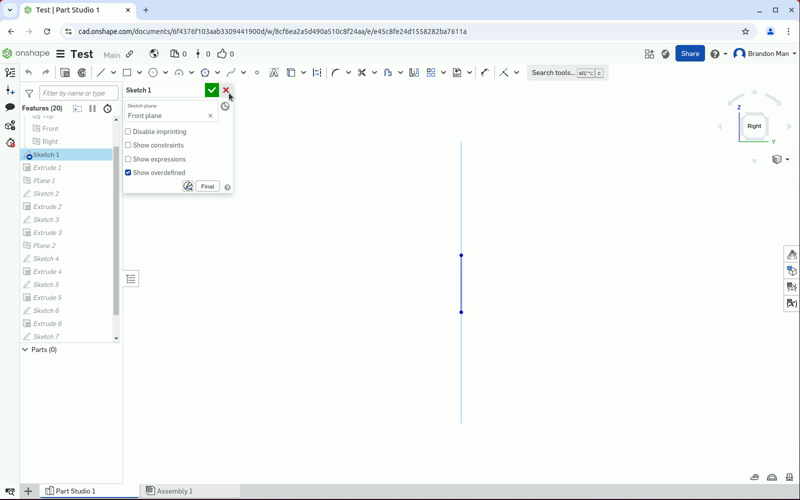
click(229, 92)
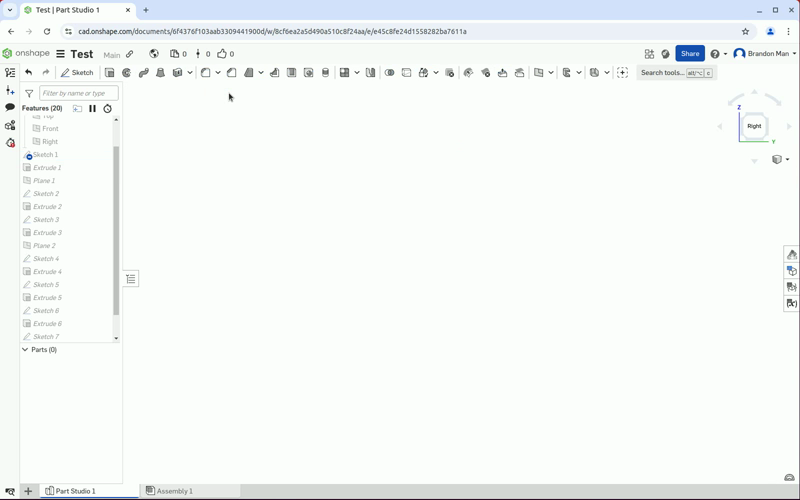
key(shift+s)
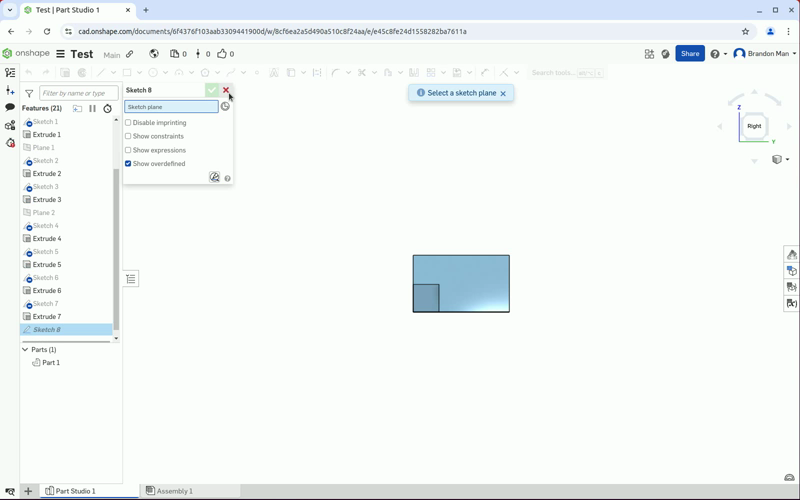
mouse_move(69, 150)
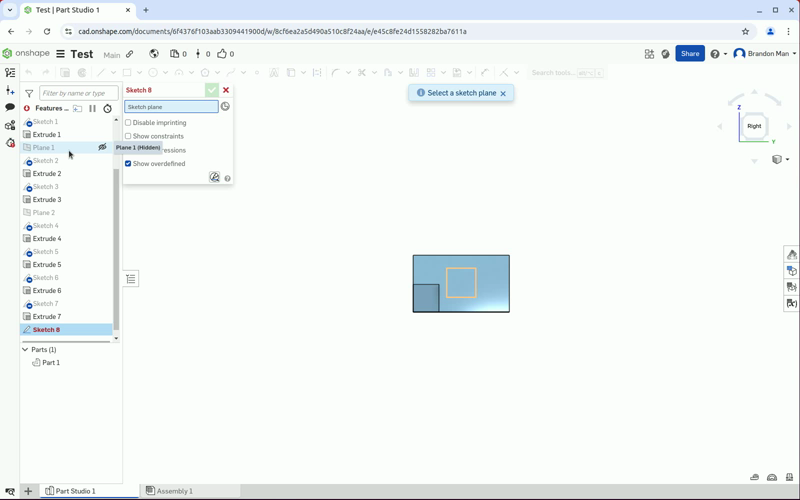
click(69, 150)
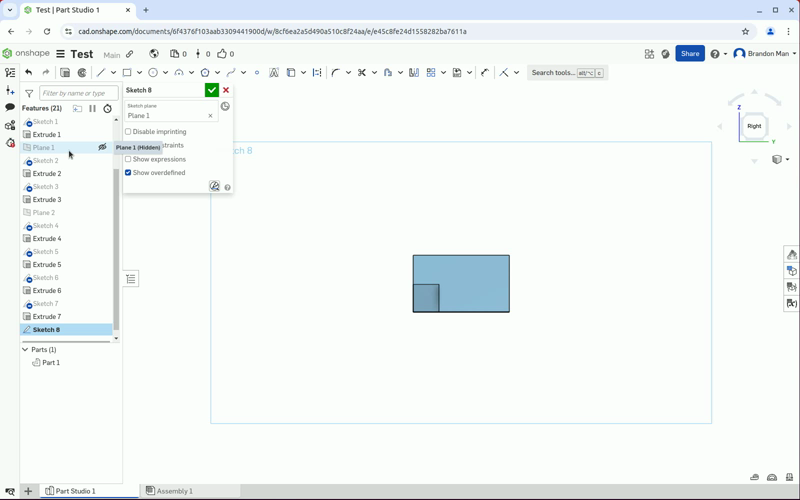
mouse_move(73, 352)
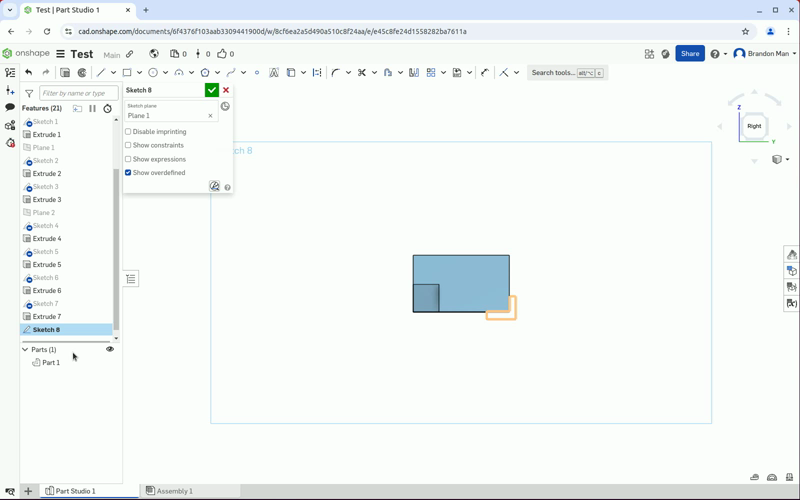
key(y)
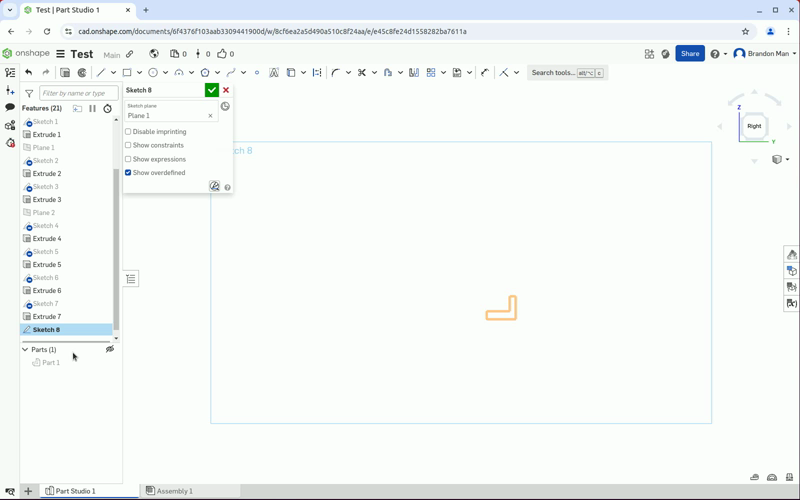
key(l)
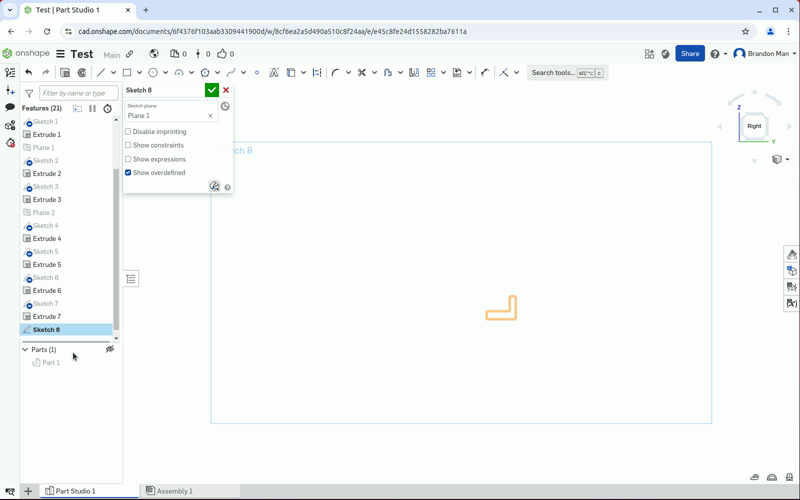
key_down(shift)
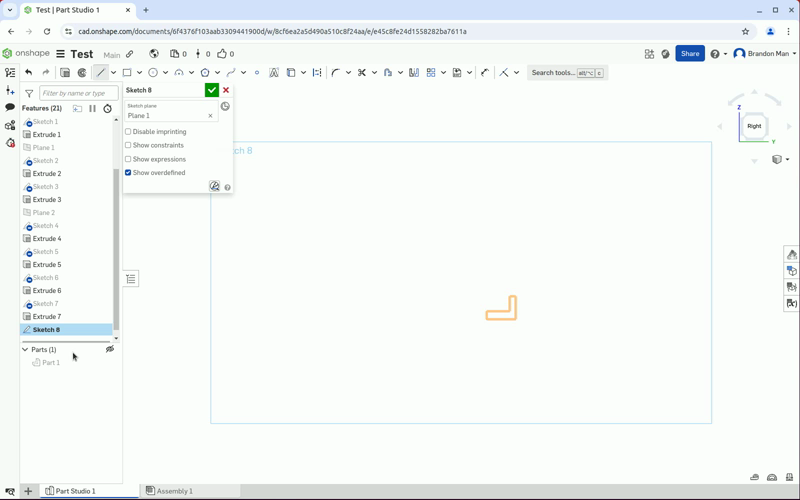
mouse_move(486, 312)
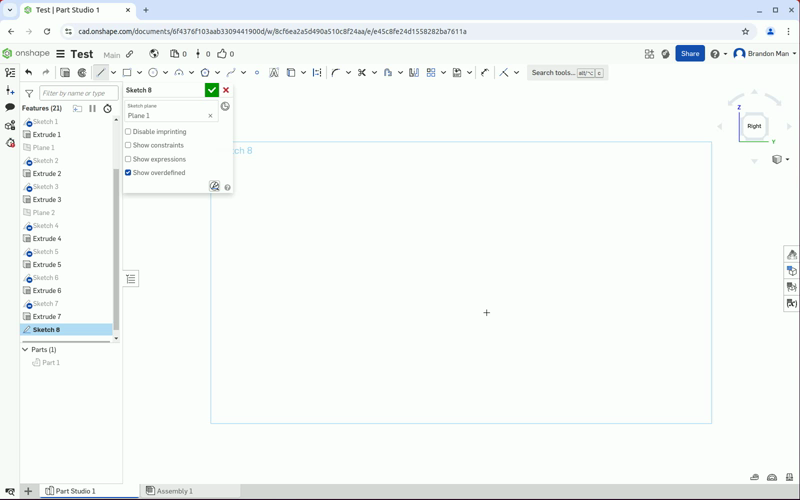
click(486, 312)
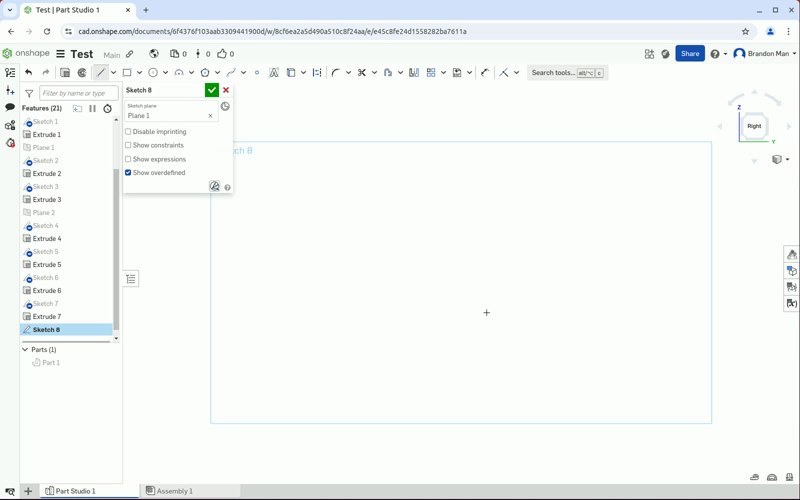
key_up(shift)
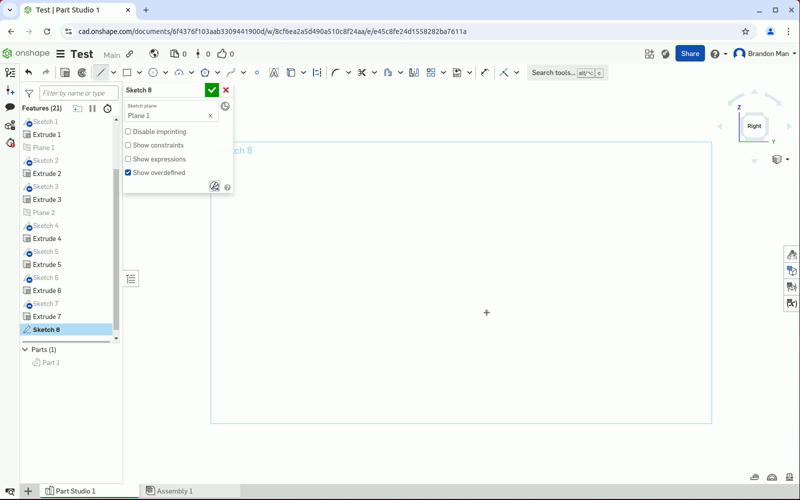
key_down(shift)
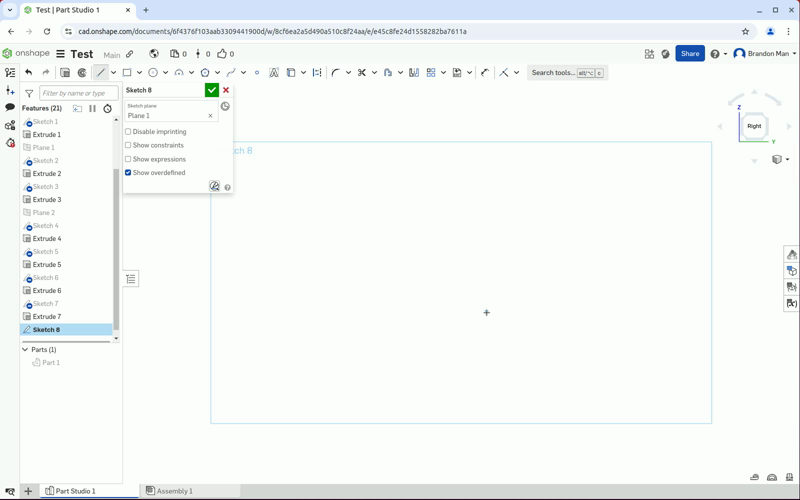
mouse_move(516, 312)
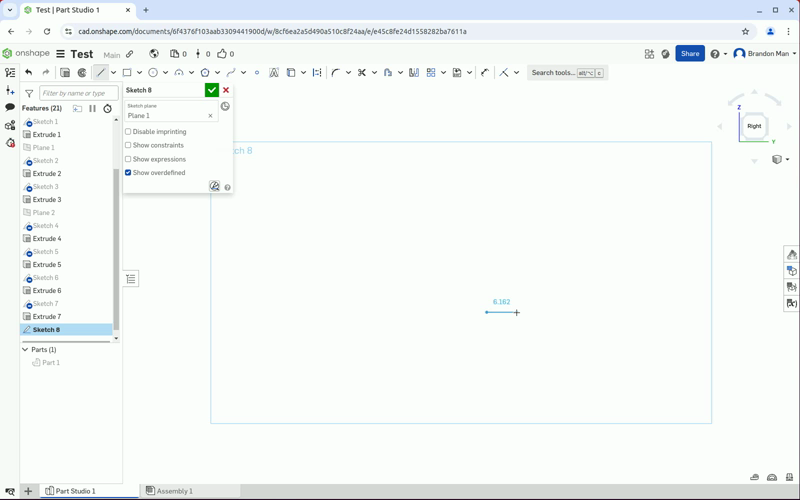
mouse_move(509, 312)
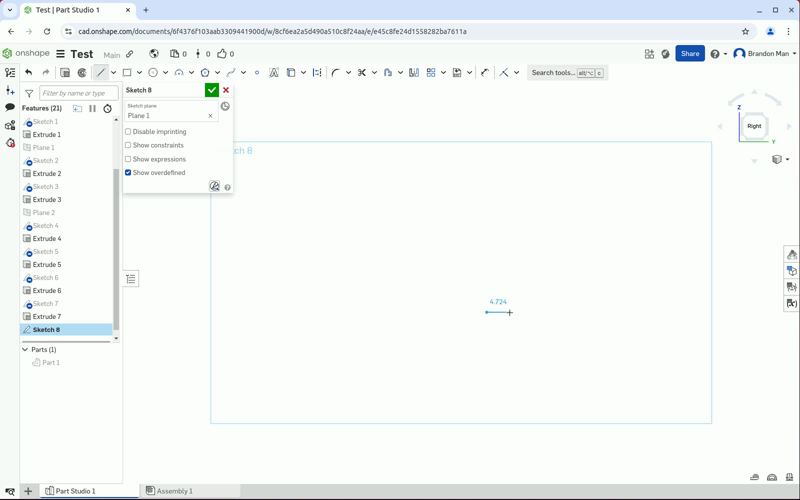
click(509, 312)
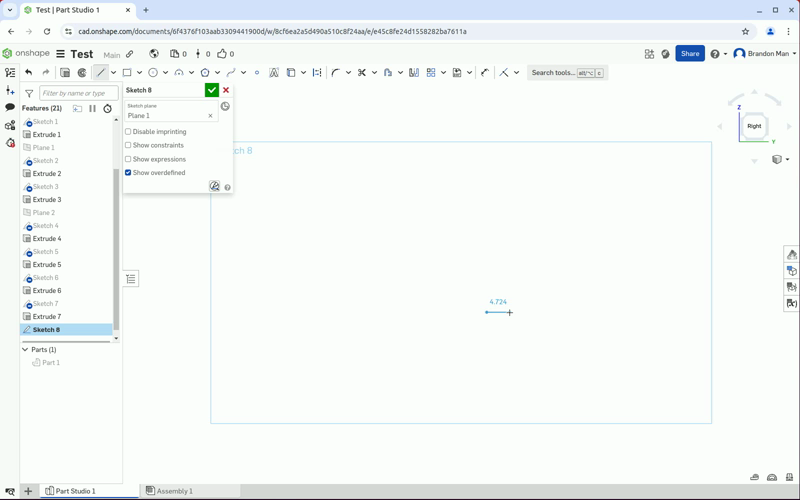
key_up(shift)
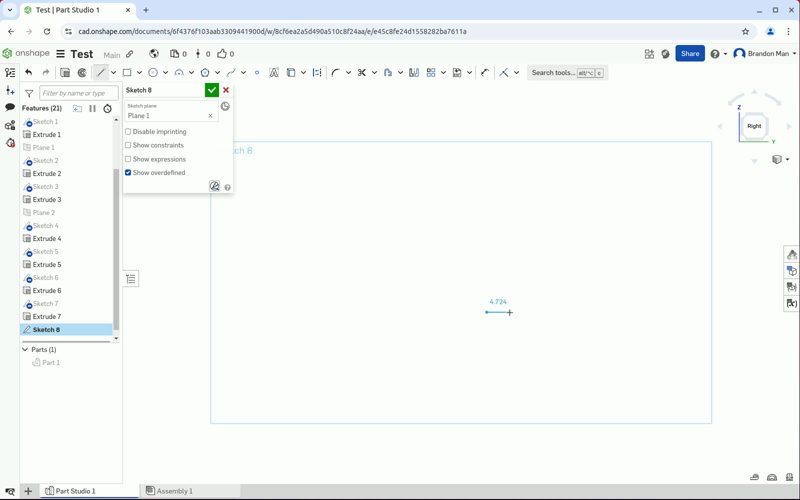
key_down(shift)
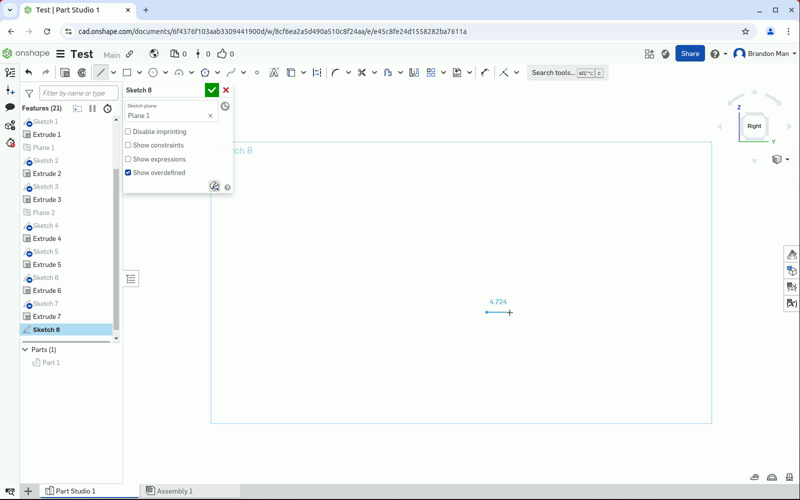
mouse_move(539, 312)
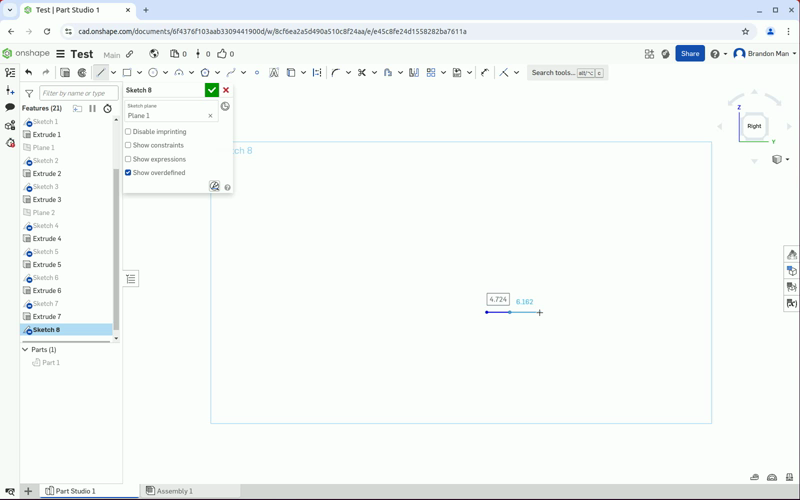
mouse_move(509, 297)
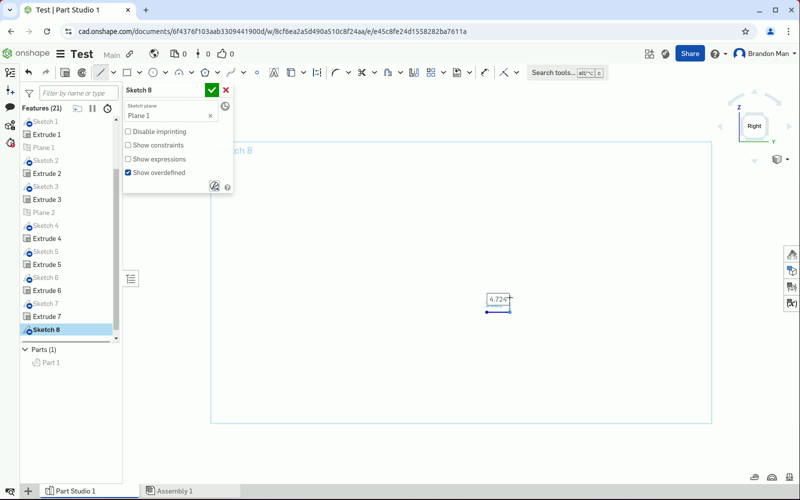
click(509, 297)
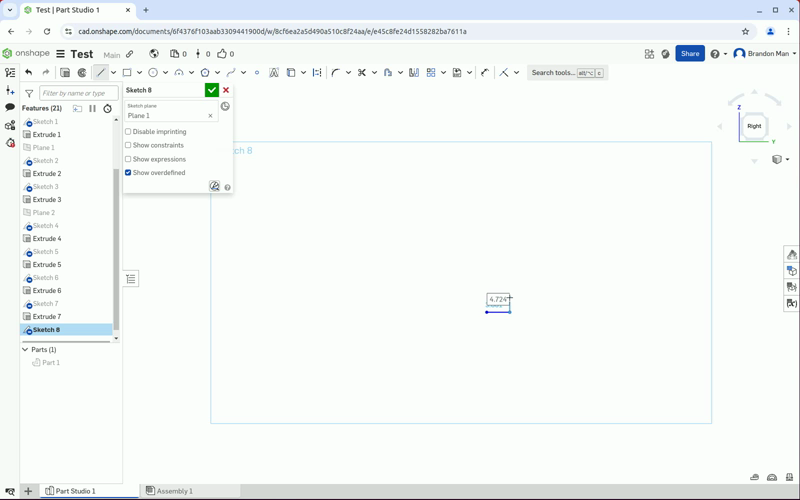
key_up(shift)
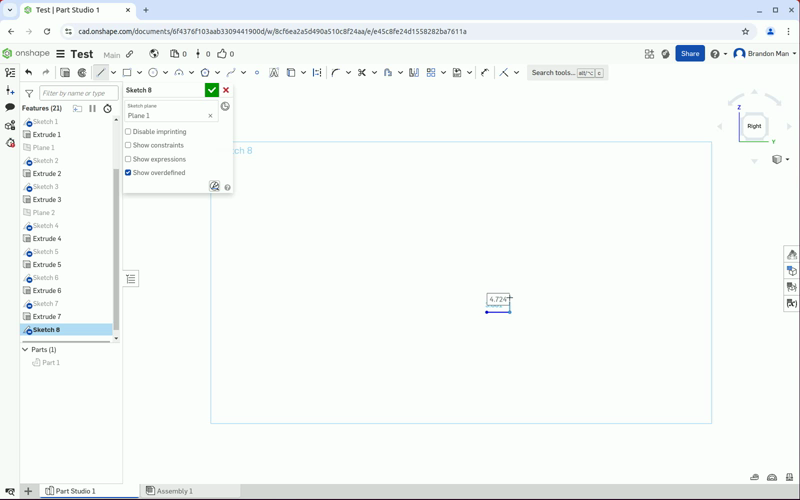
key_down(shift)
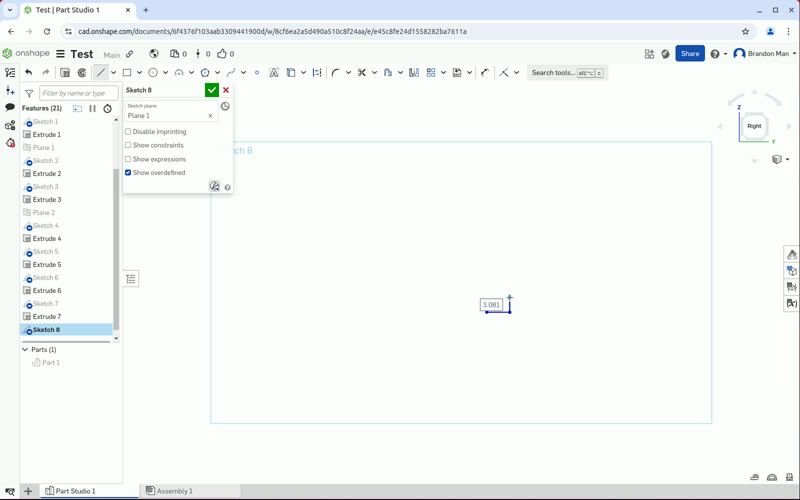
mouse_move(539, 297)
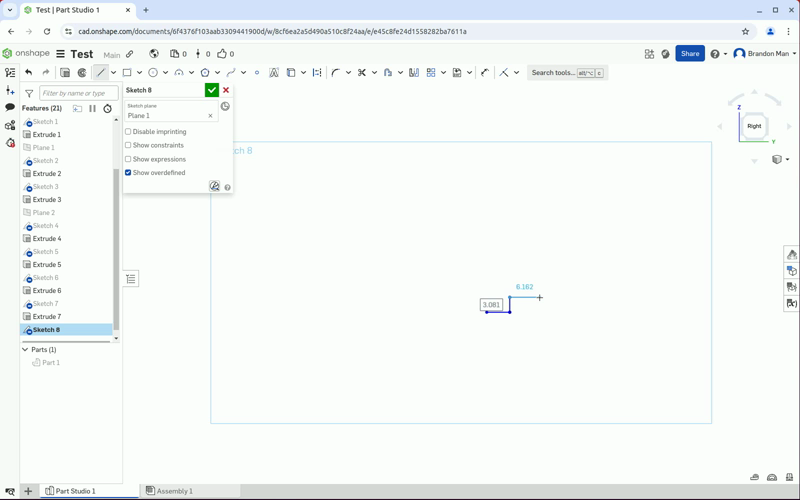
mouse_move(486, 297)
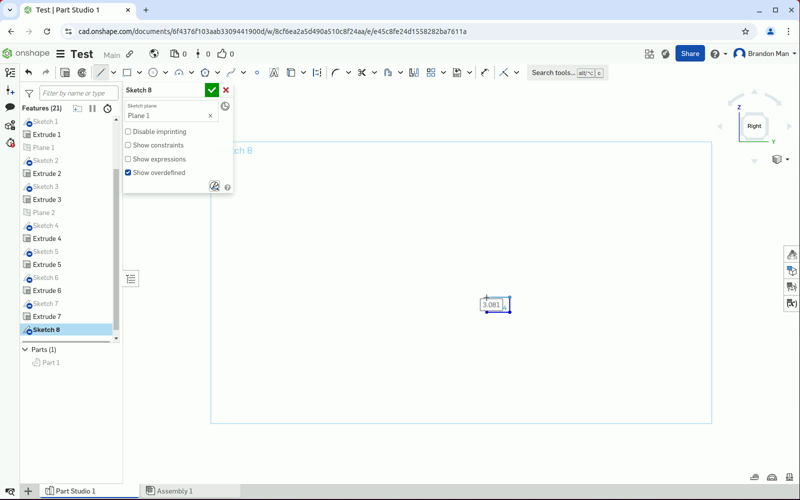
click(486, 297)
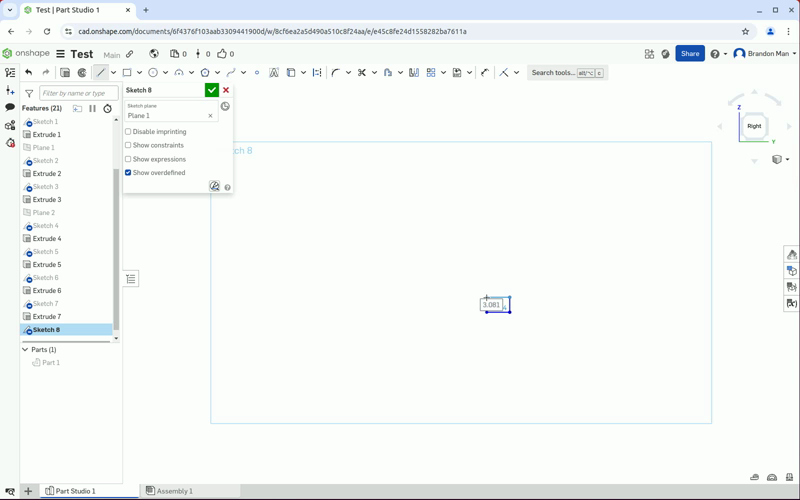
key_up(shift)
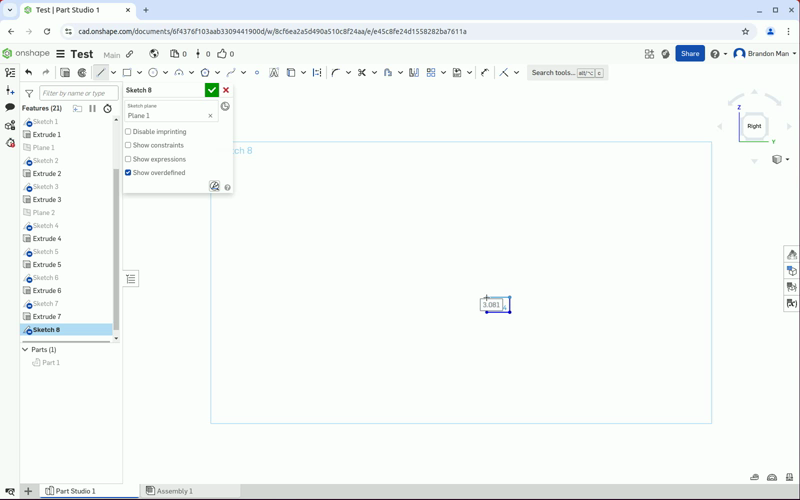
mouse_move(516, 297)
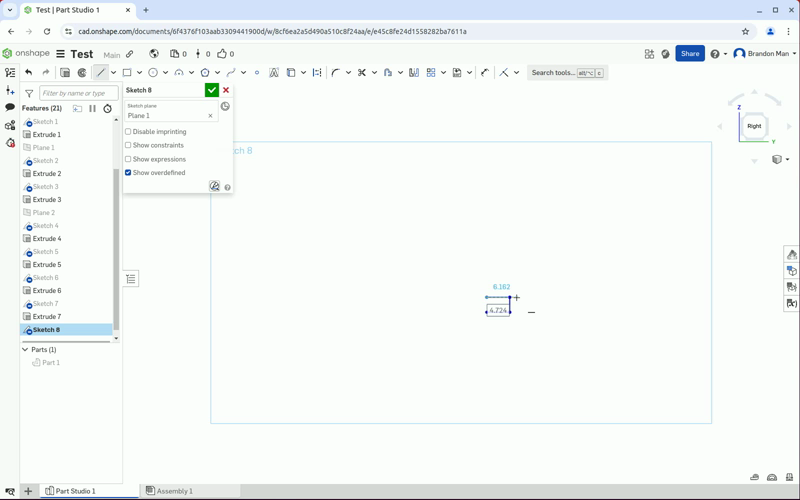
key_down(shift)
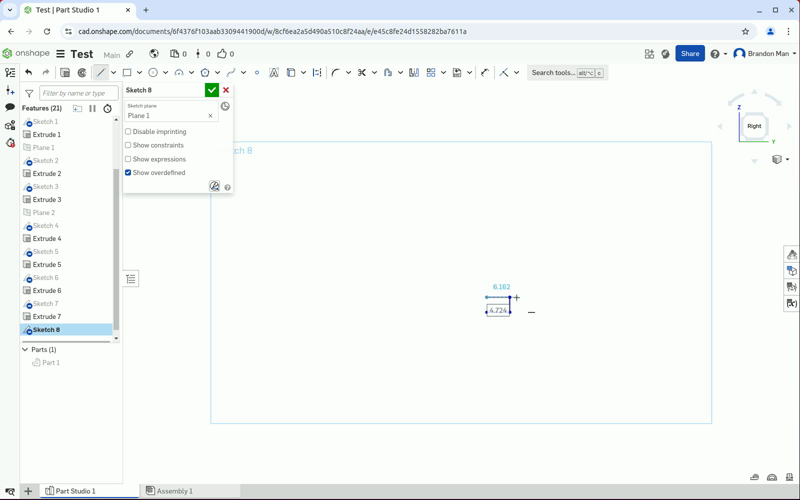
mouse_move(486, 312)
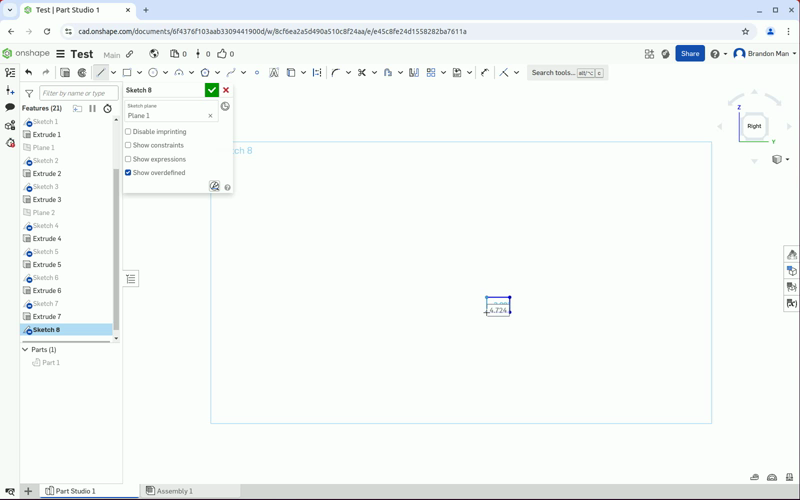
key_up(shift)
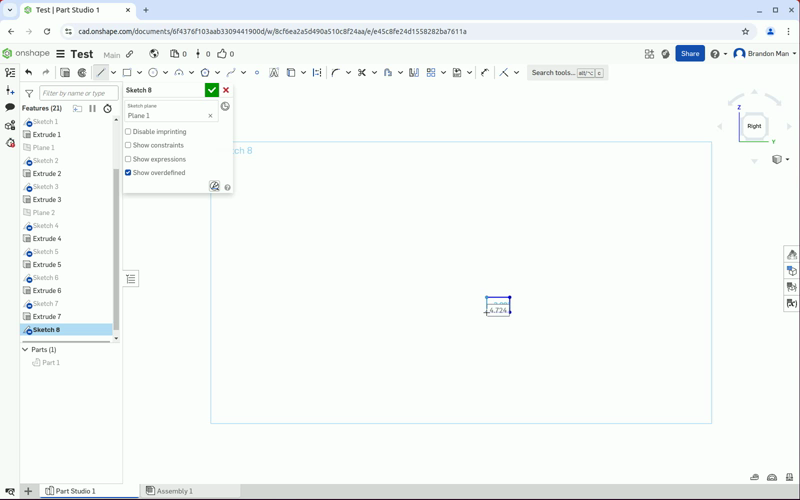
click(486, 312)
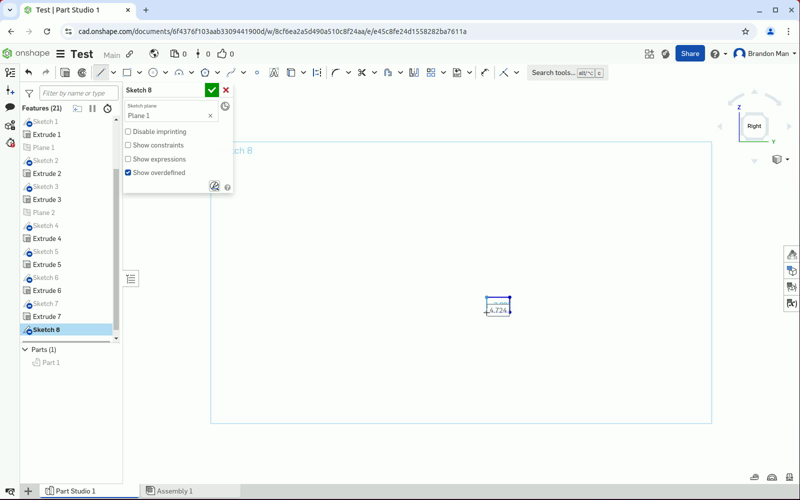
key(esc)
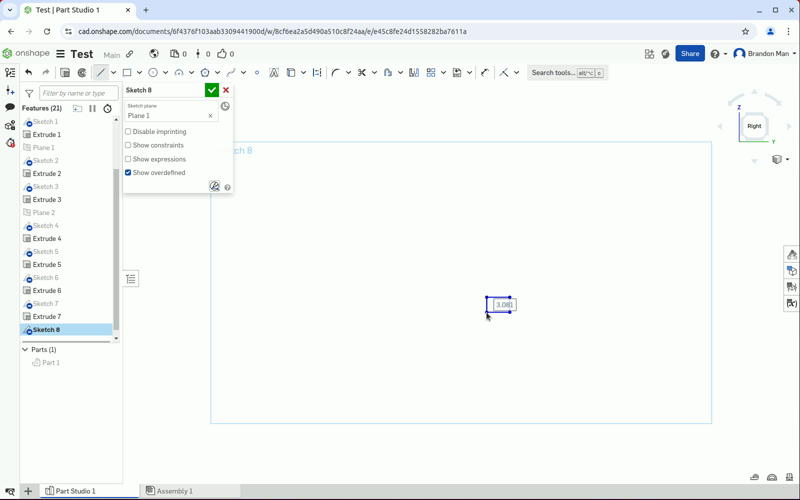
mouse_move(501, 307)
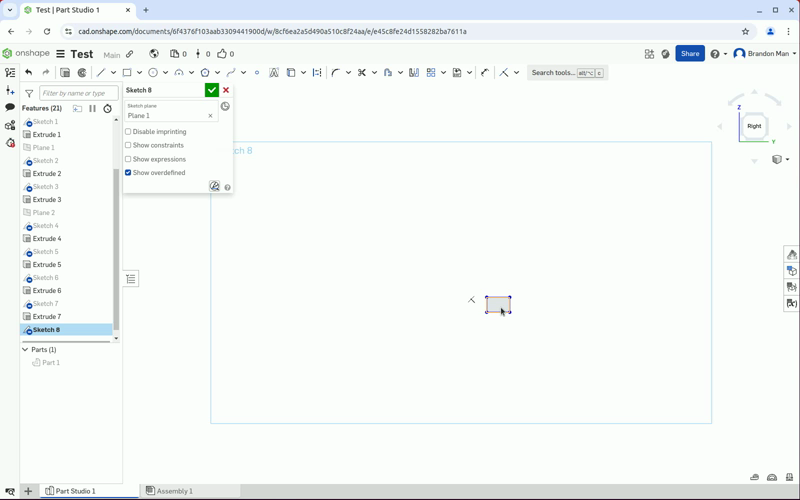
scroll(6)
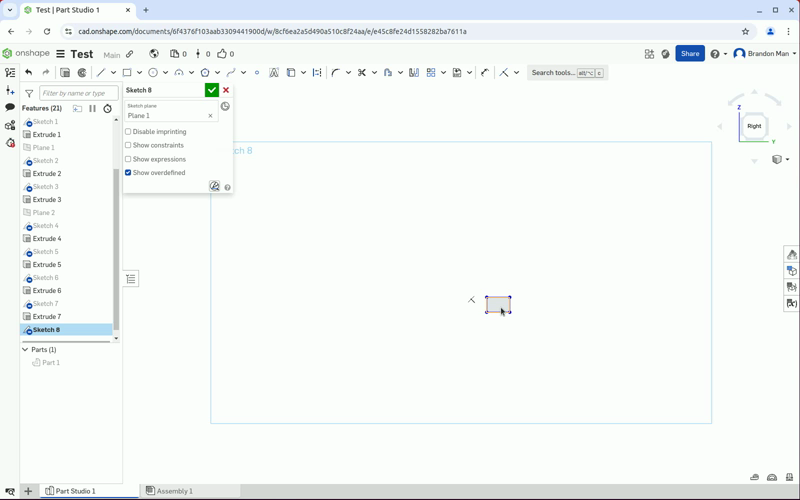
scroll(6)
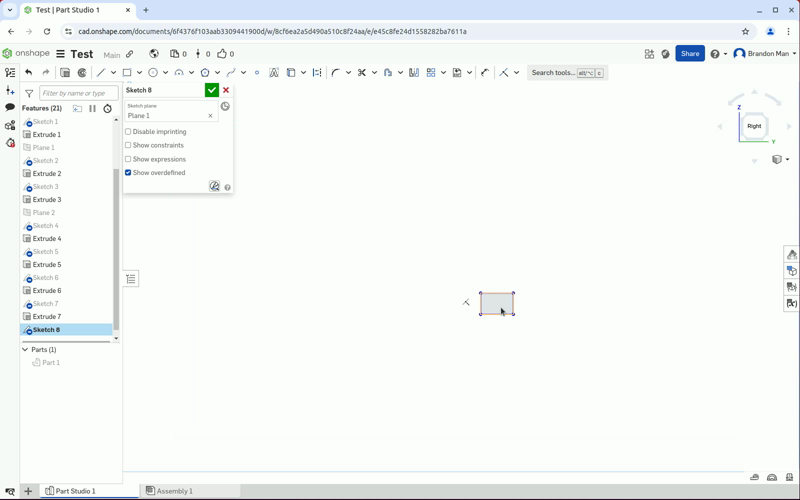
scroll(6)
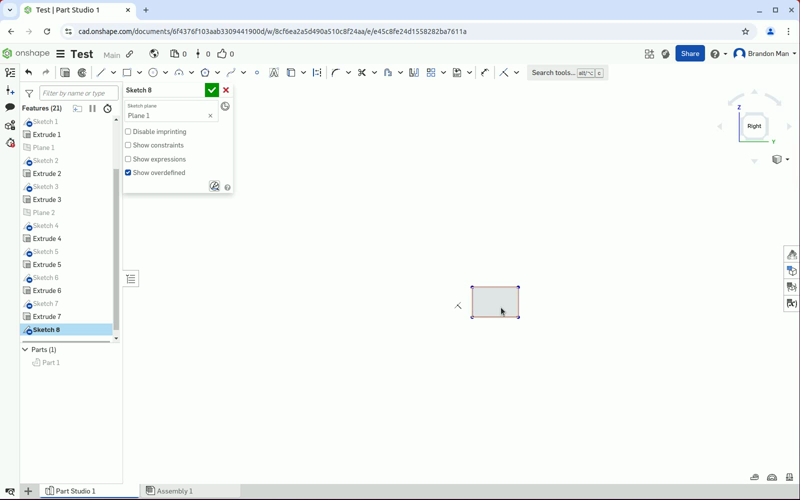
scroll(6)
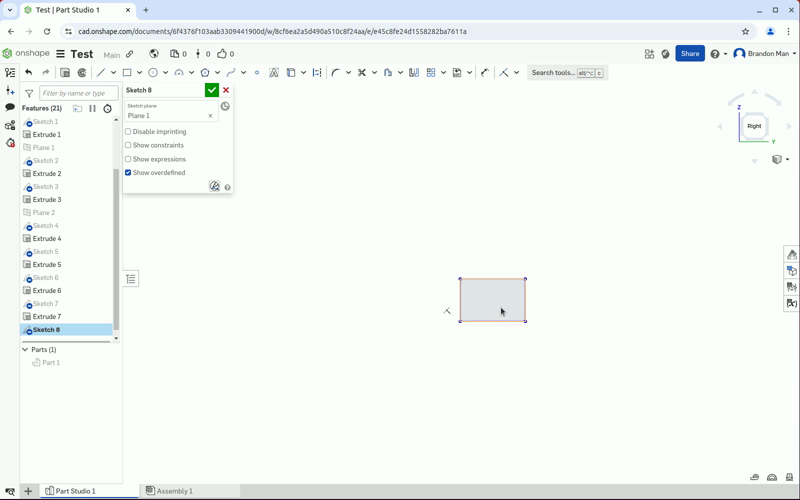
scroll(6)
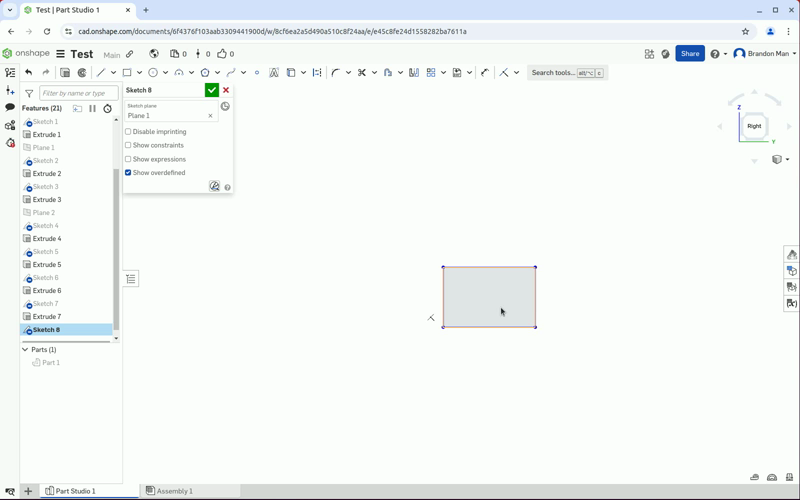
scroll(6)
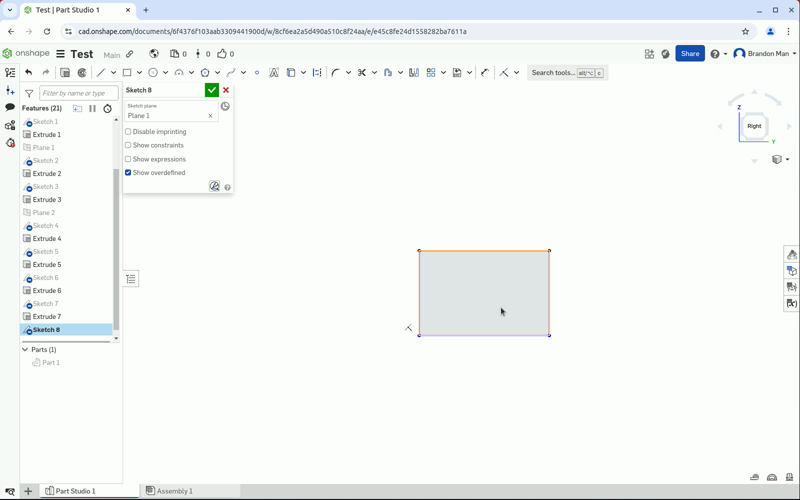
scroll(6)
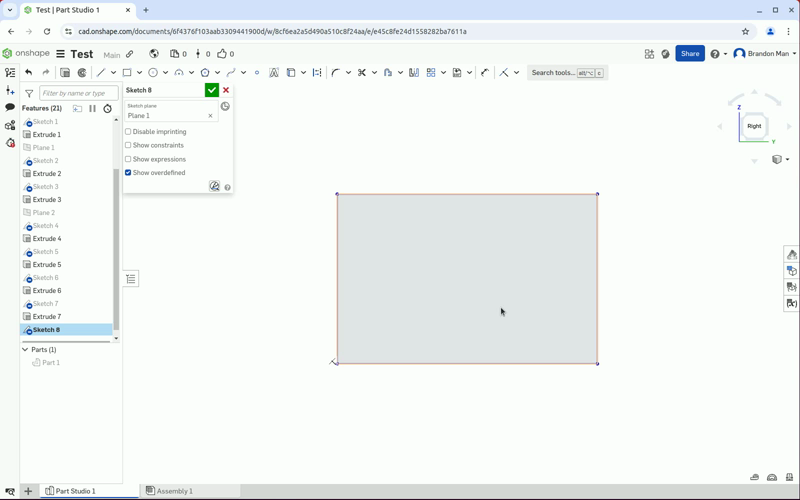
click(501, 307)
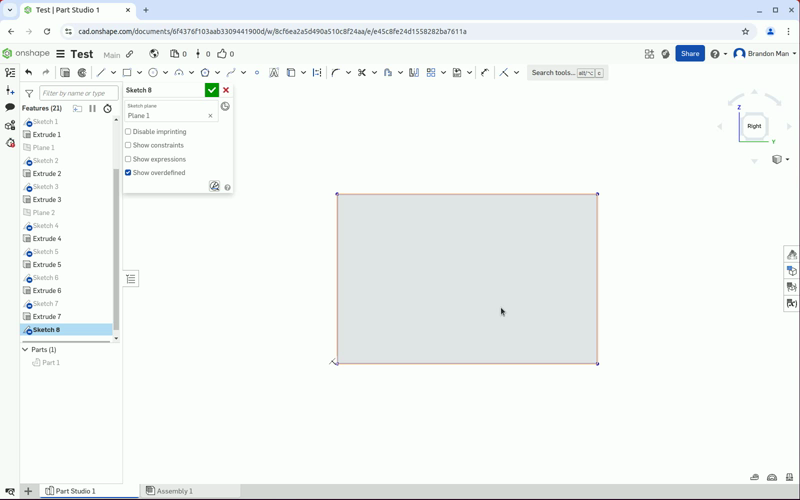
scroll(-6)
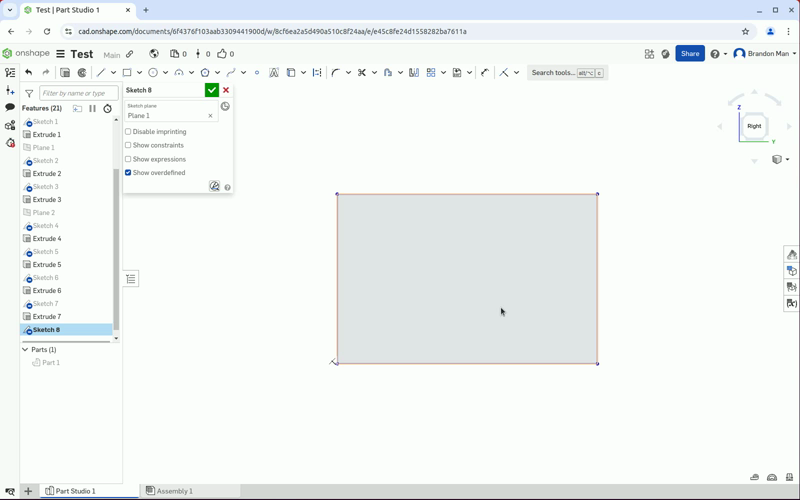
scroll(-6)
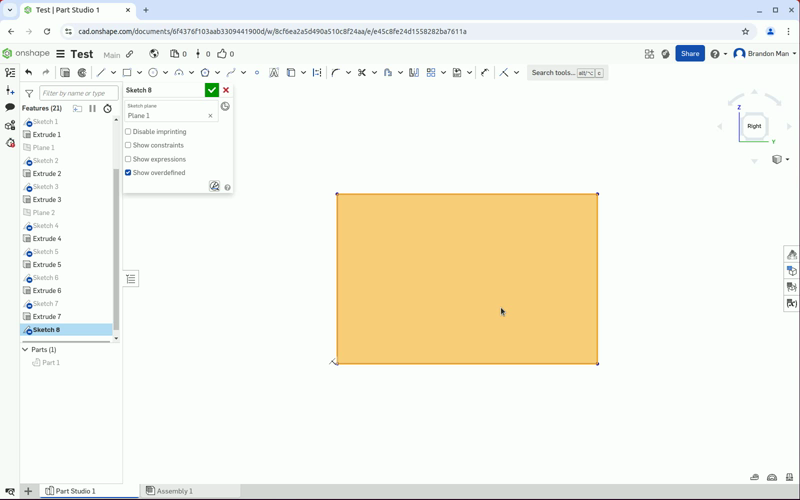
scroll(-6)
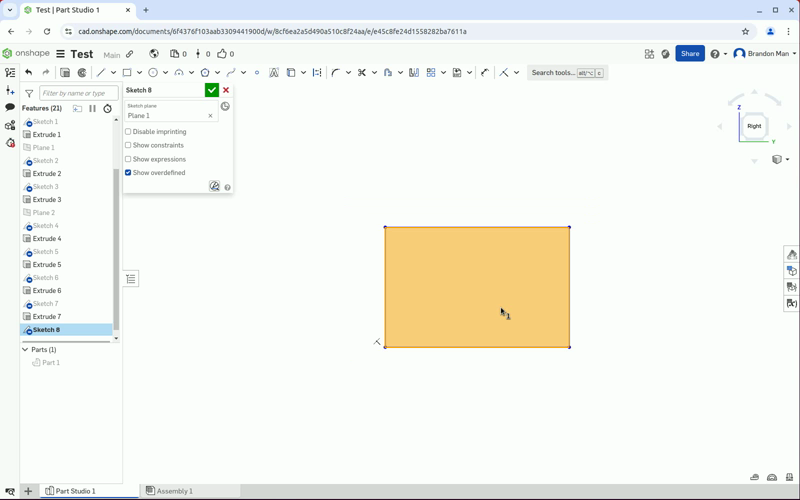
scroll(-6)
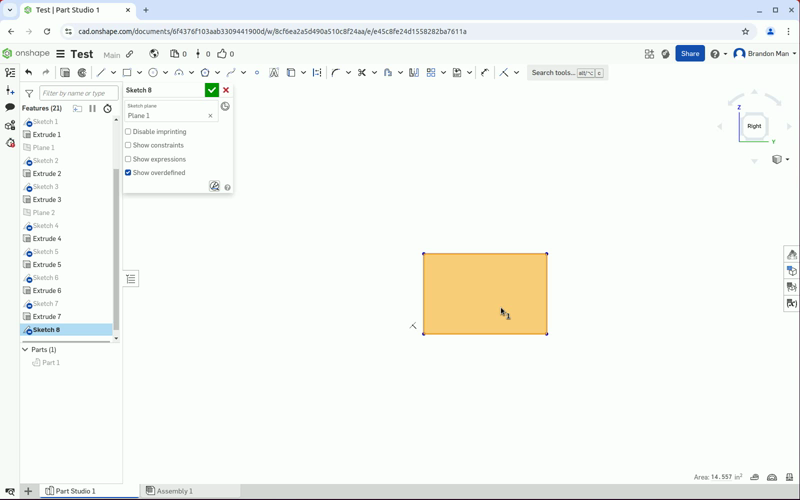
scroll(-6)
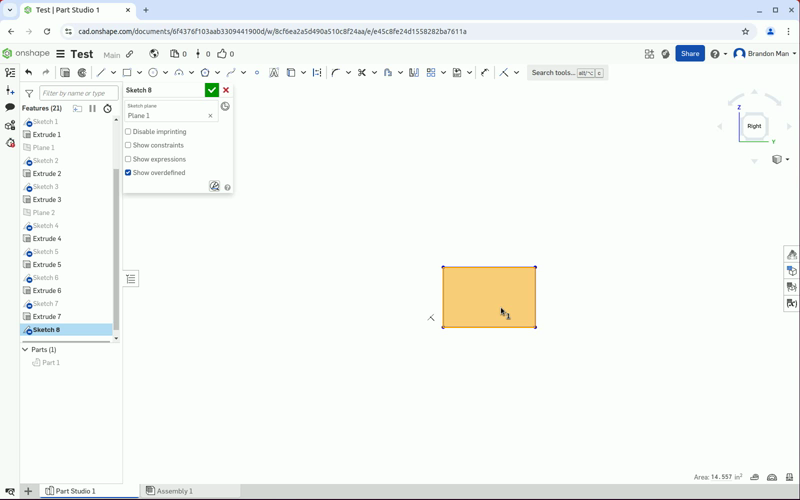
scroll(-6)
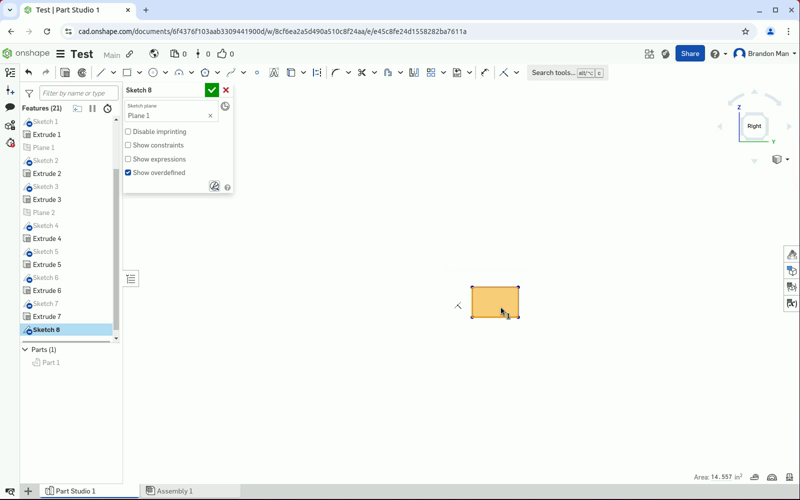
scroll(-6)
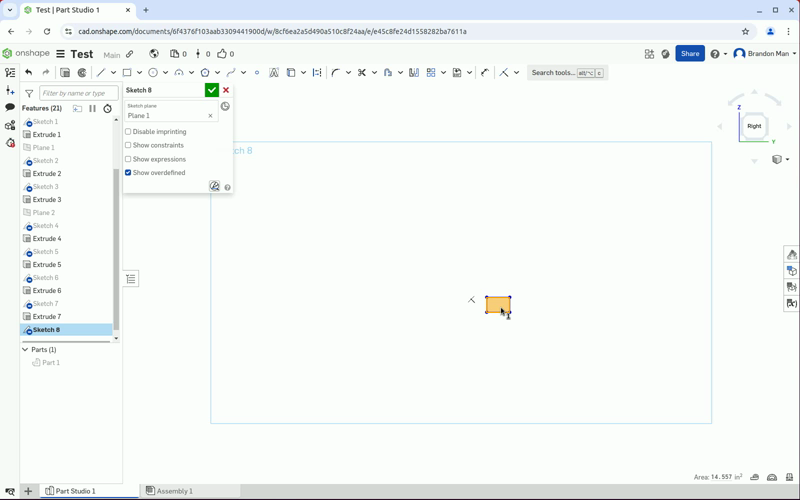
mouse_move(73, 352)
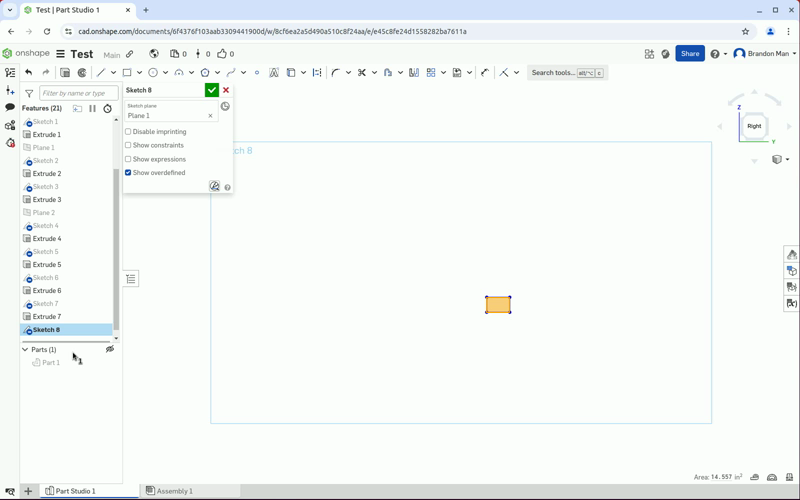
key(shift+y)
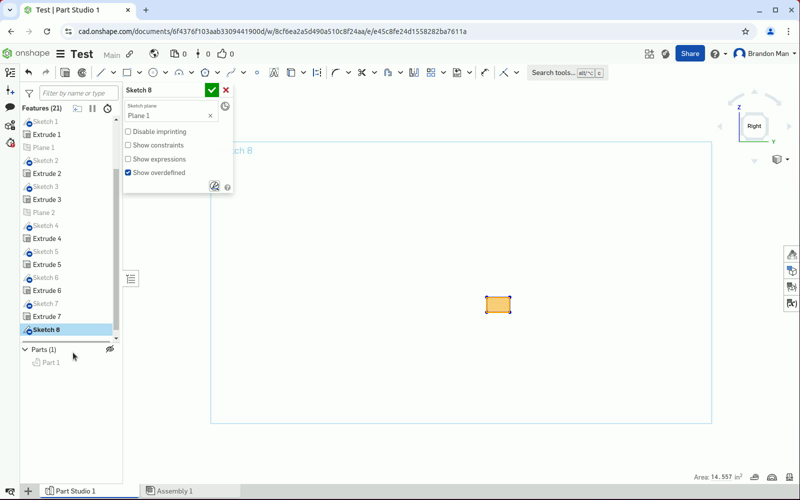
key(shift+e)
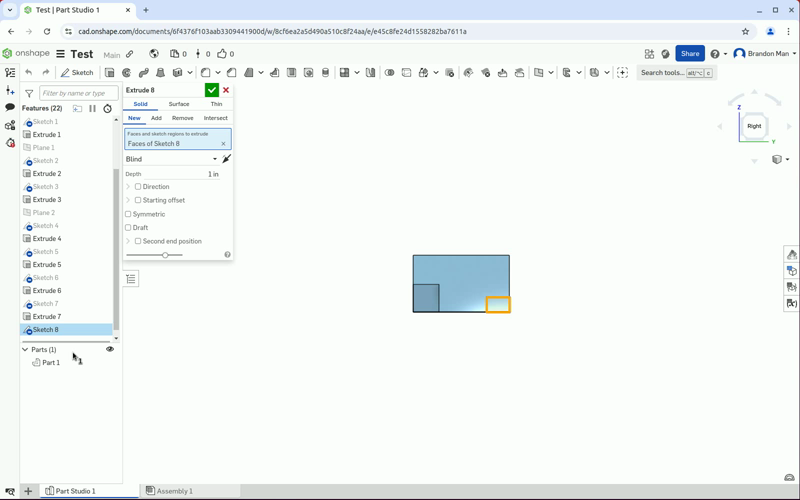
mouse_move(143, 106)
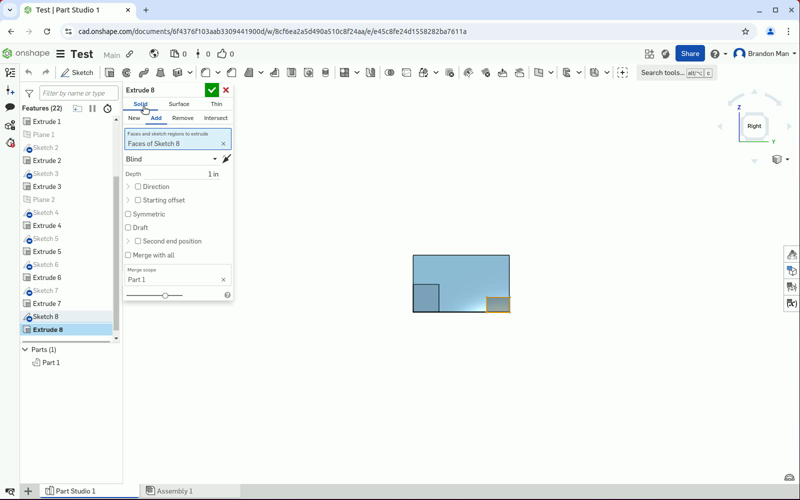
click(143, 106)
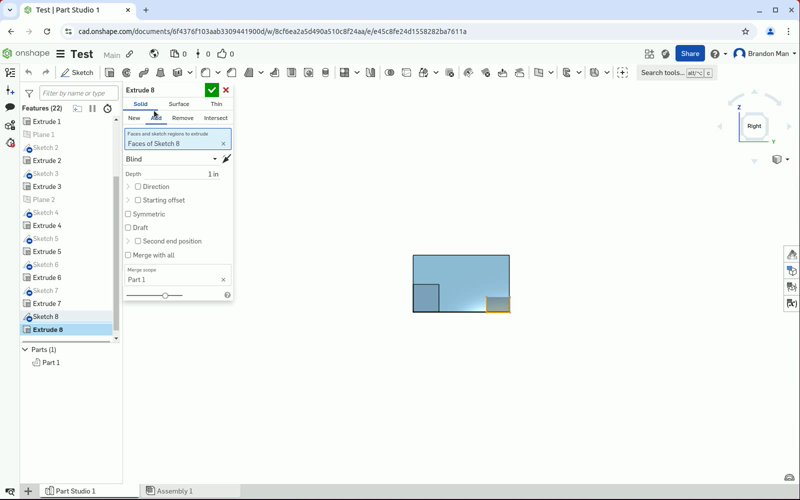
mouse_move(186, 120)
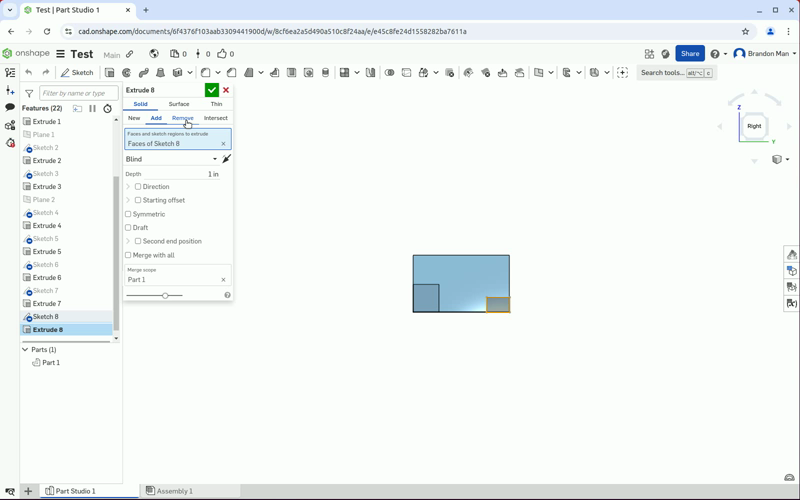
click(186, 120)
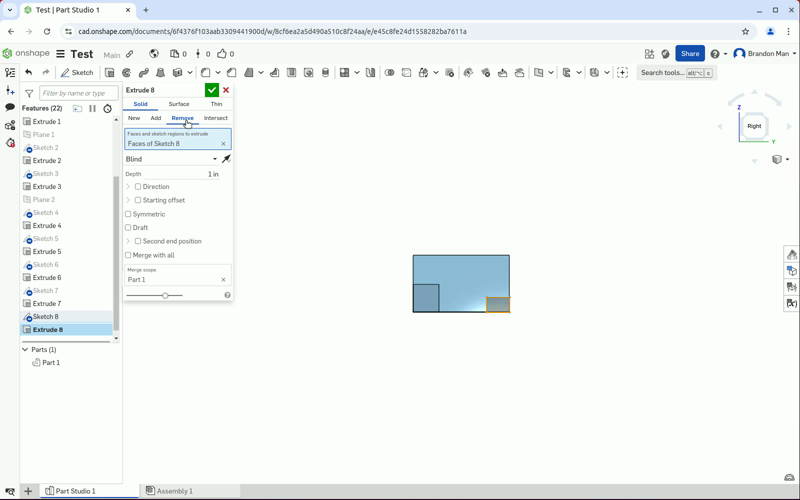
key(tab, 4)
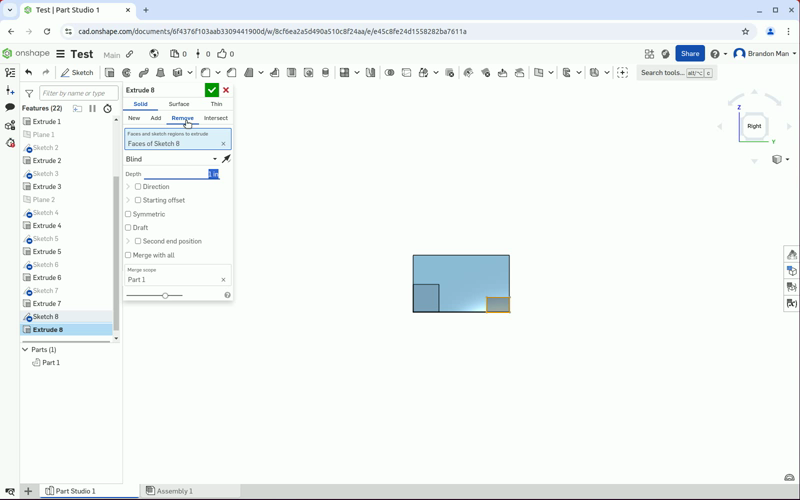
text(19.738)
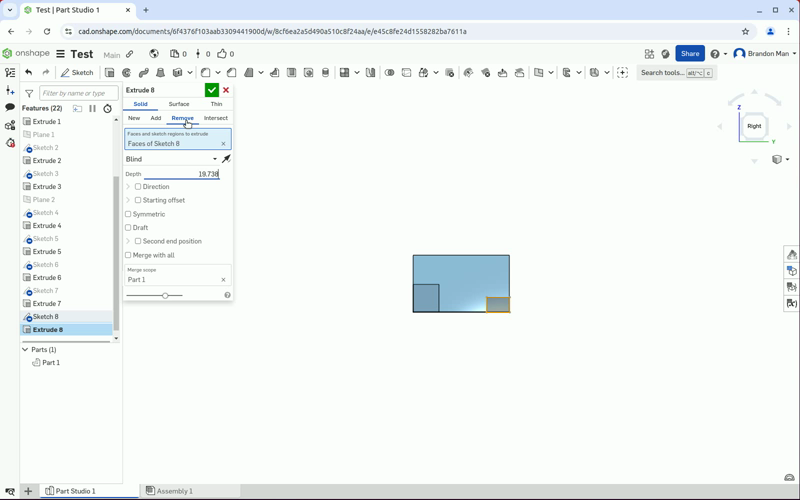
key(tab, 6)
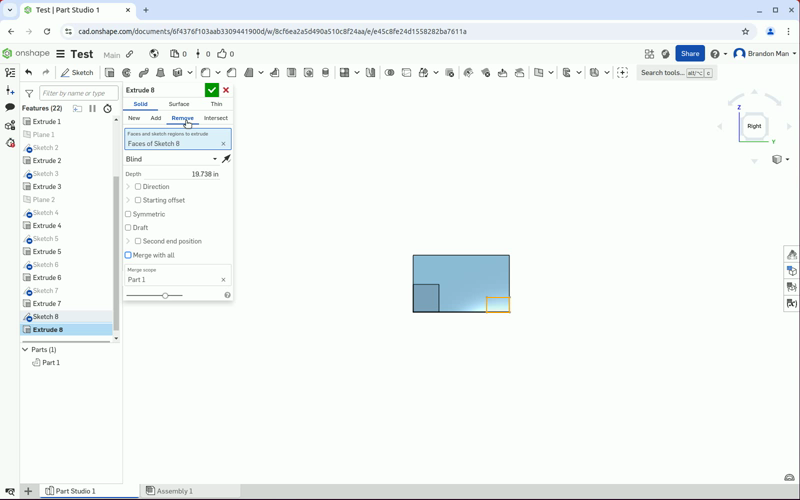
key(space)
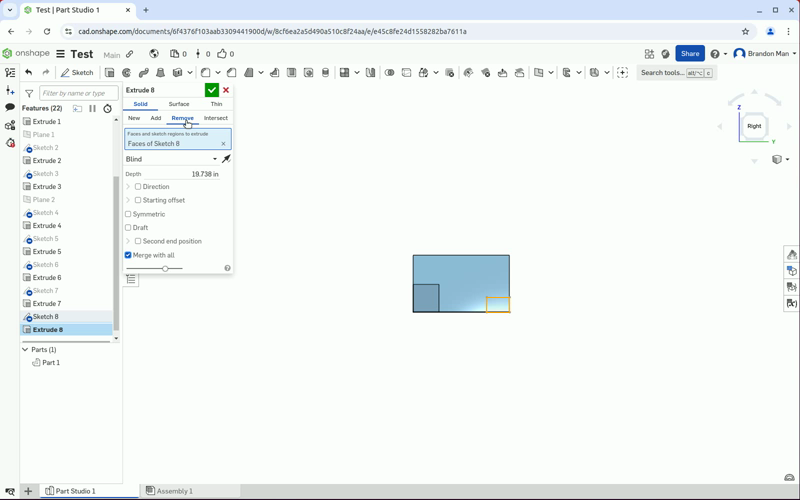
key(enter)
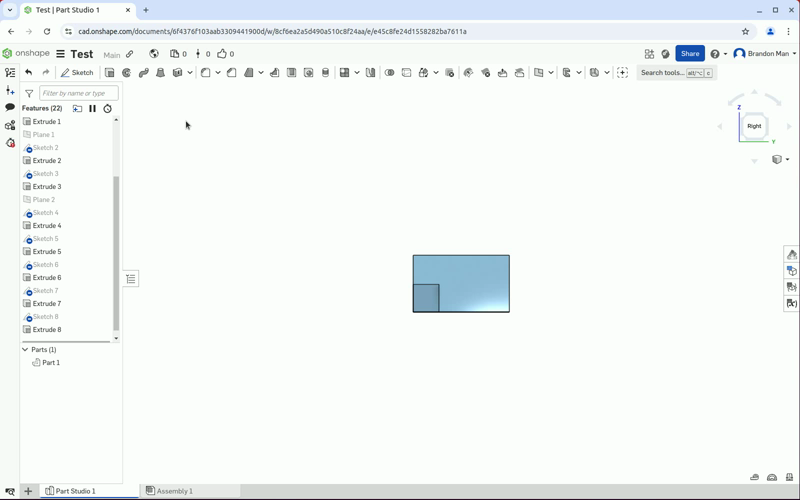
key(shift+h)
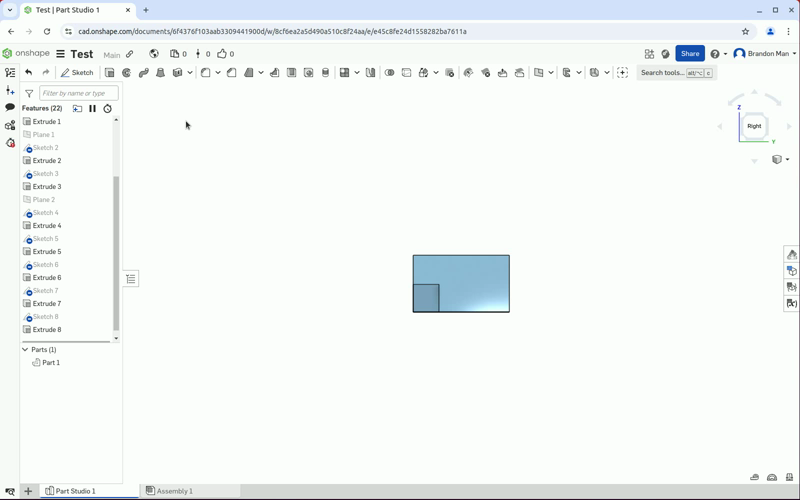
key(shift+h)
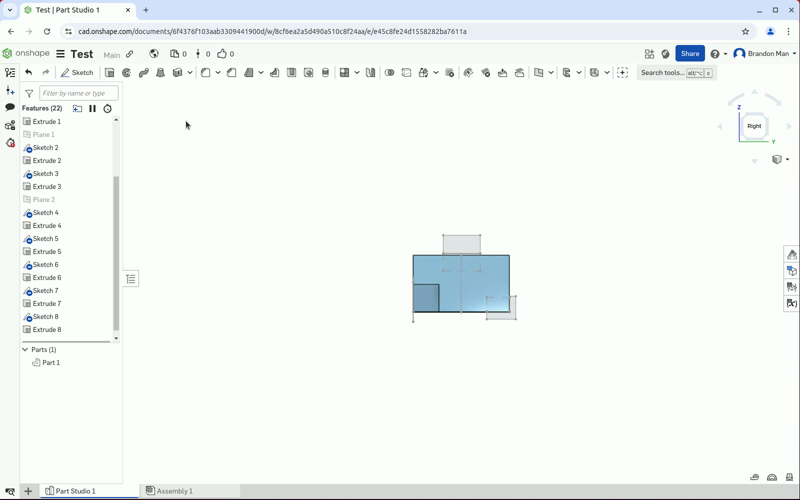
key(shift+7)
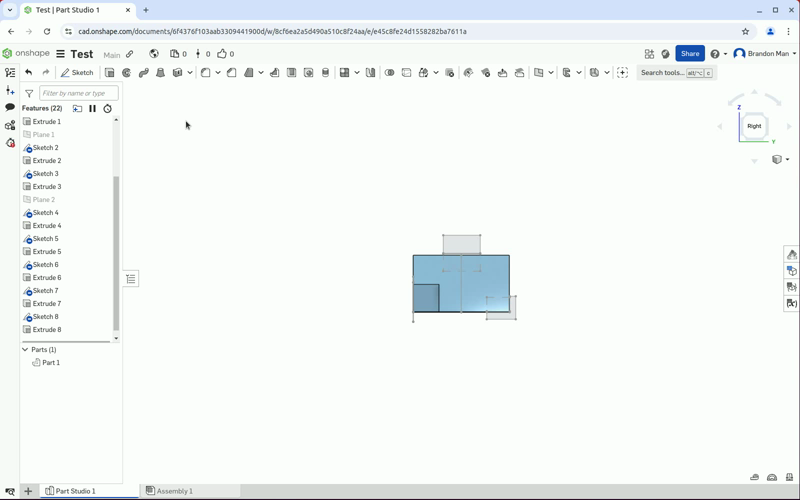
key(right, 2)
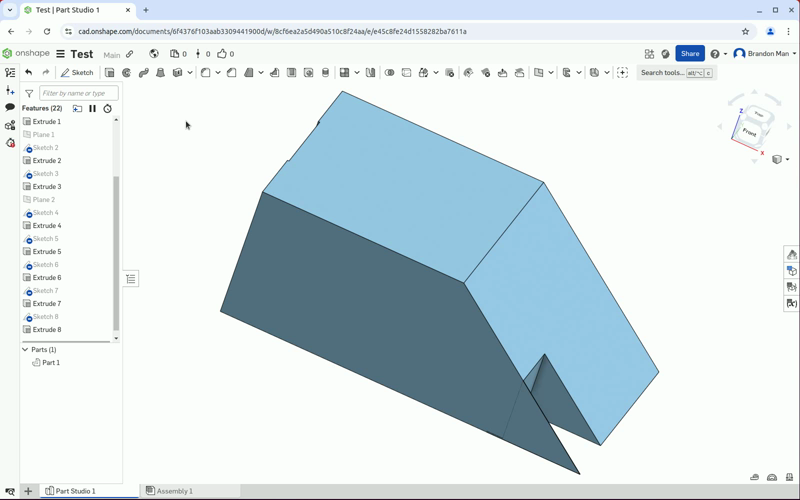
key(down, 2)
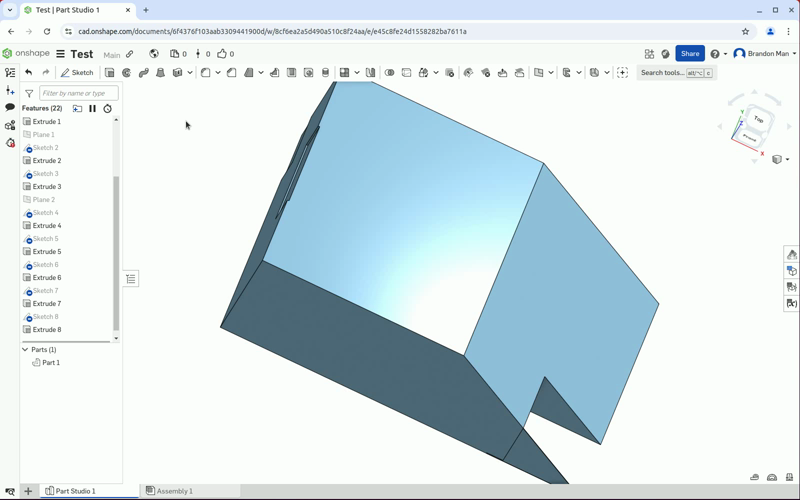
key(up, 2)
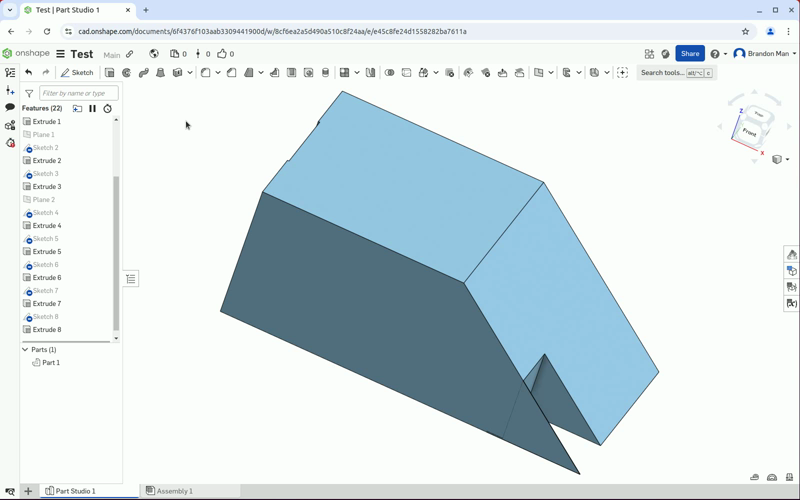
key(left, 2)
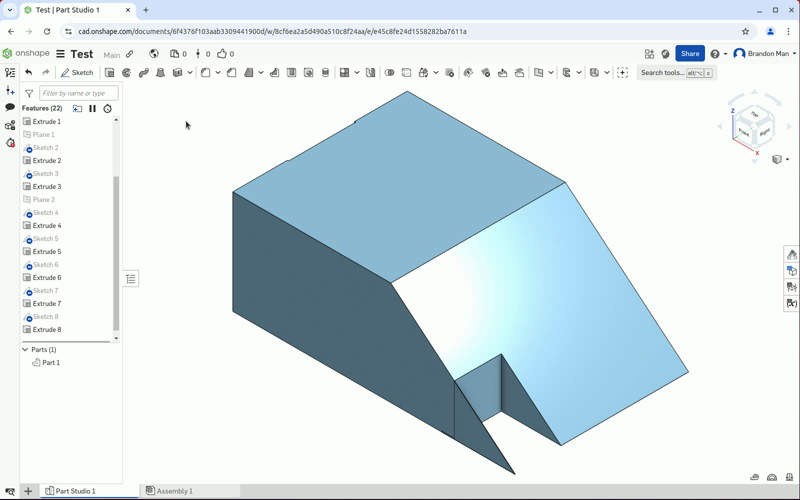
mouse_move(69, 111)
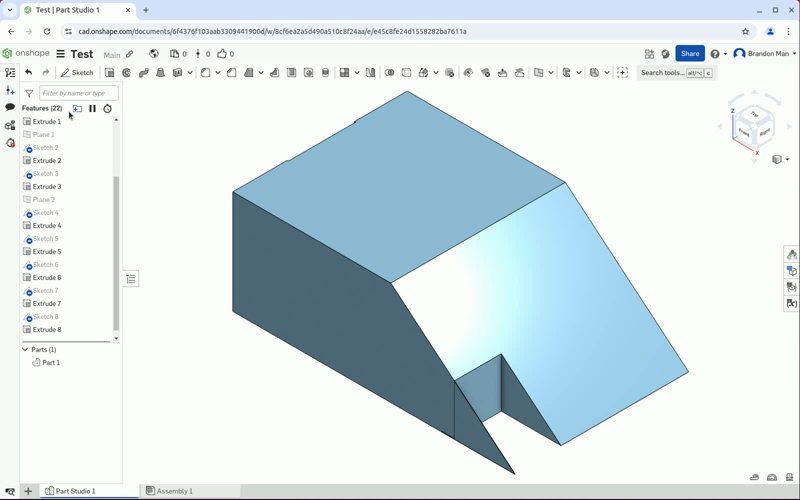
click(69, 111)